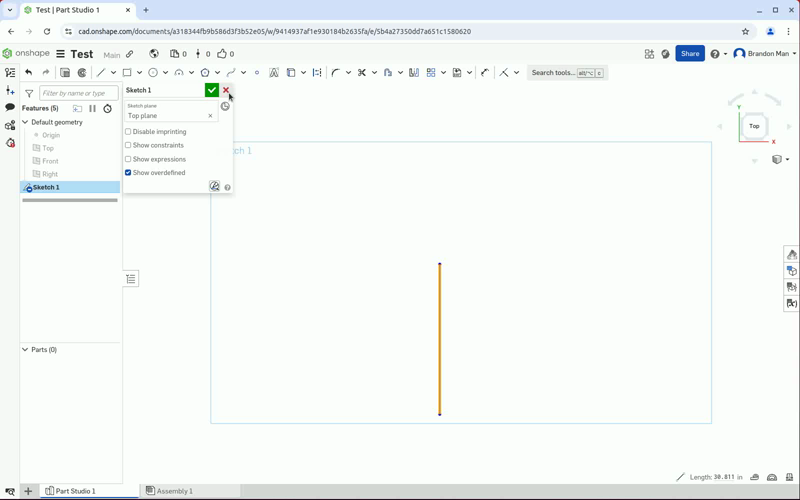
key(shift+h)
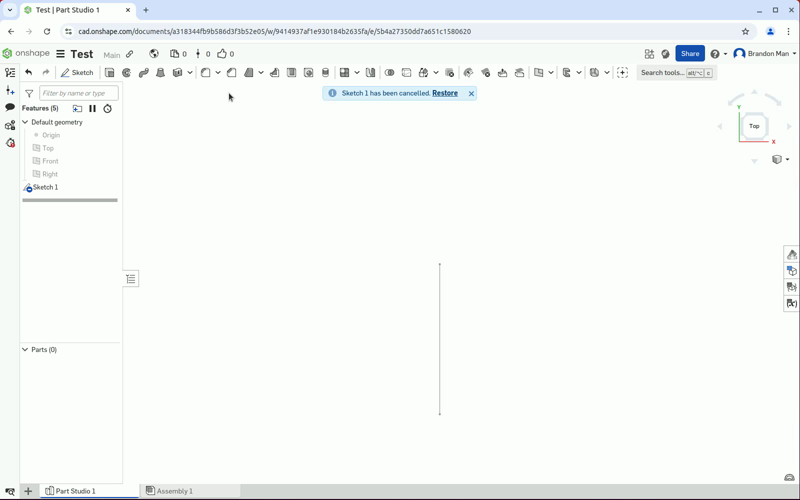
mouse_move(73, 352)
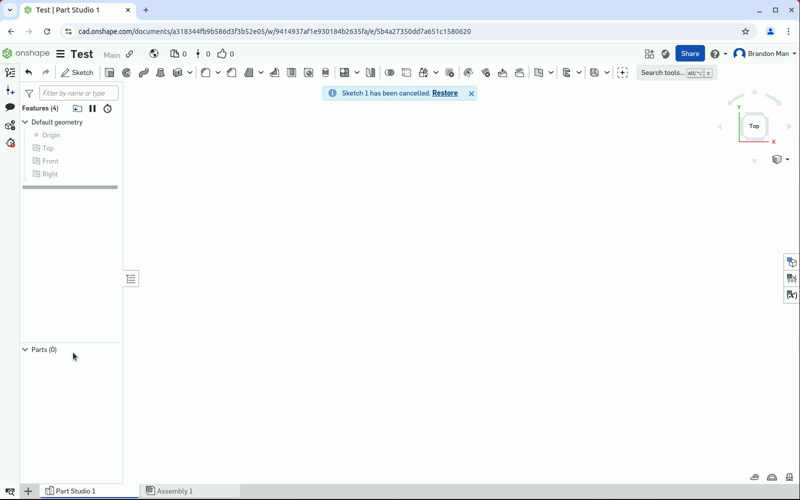
key(y)
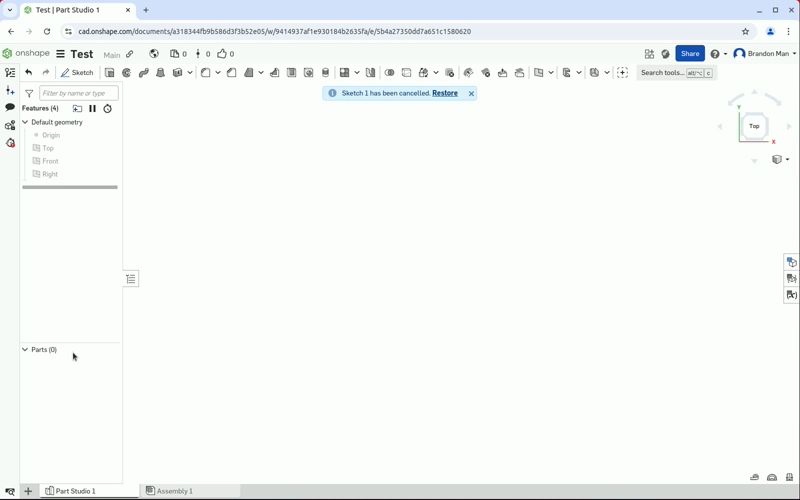
key(shift+p)
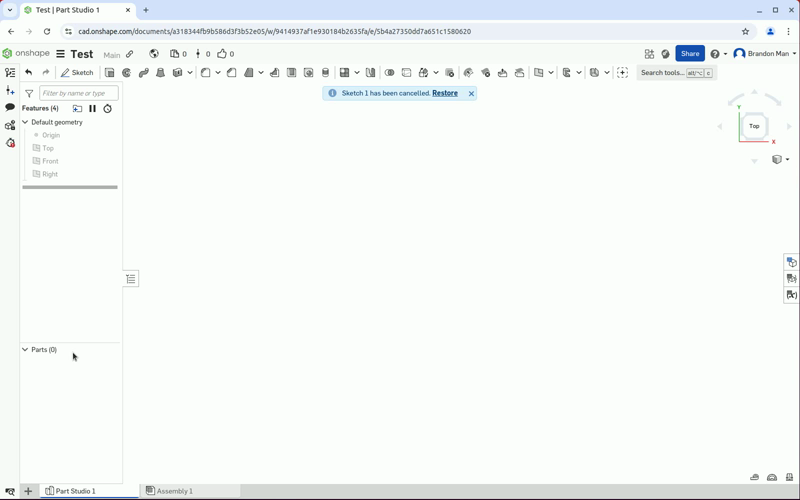
key(space)
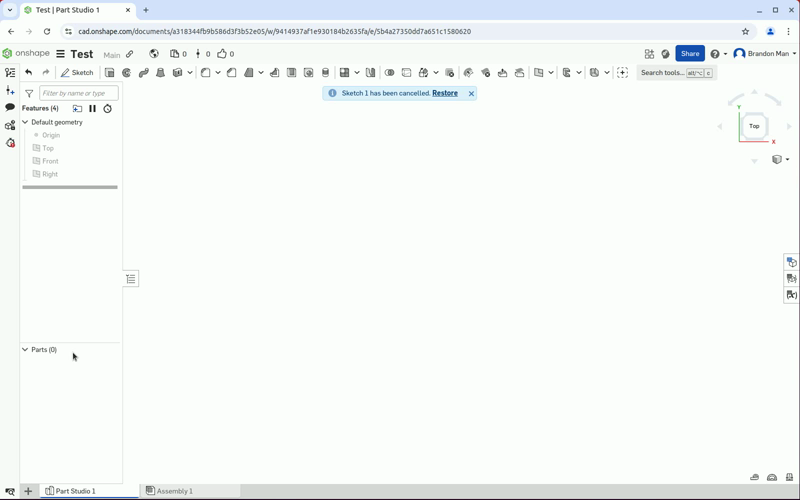
key_down(shift)
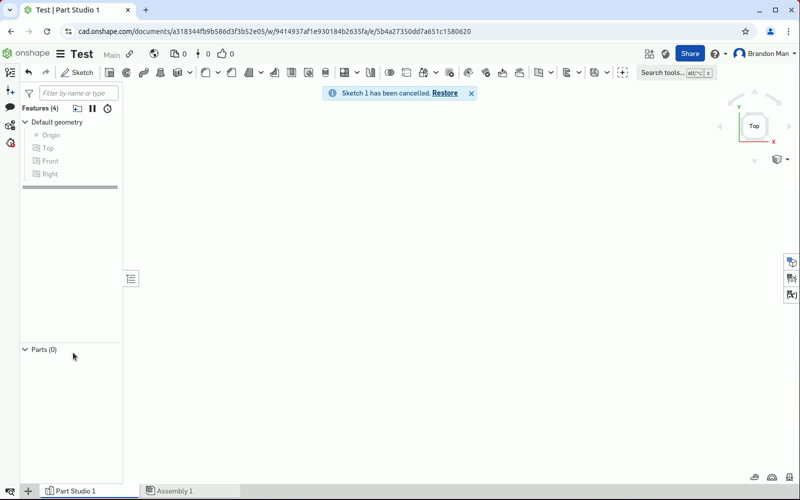
key(up)
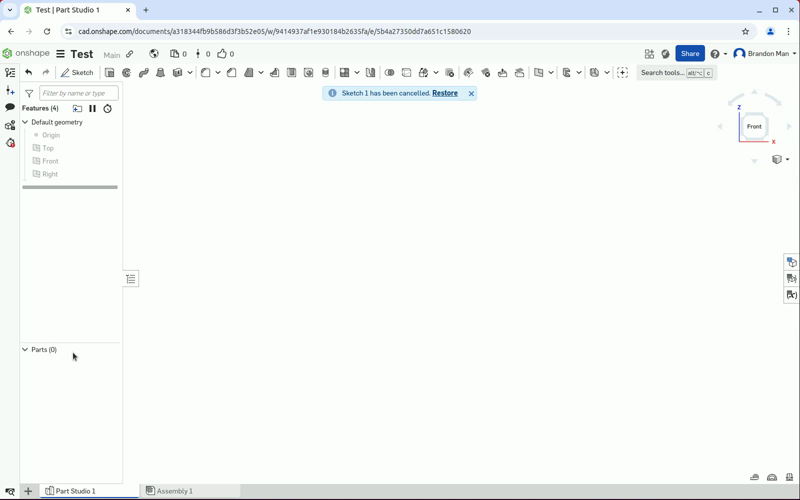
key_up(shift)
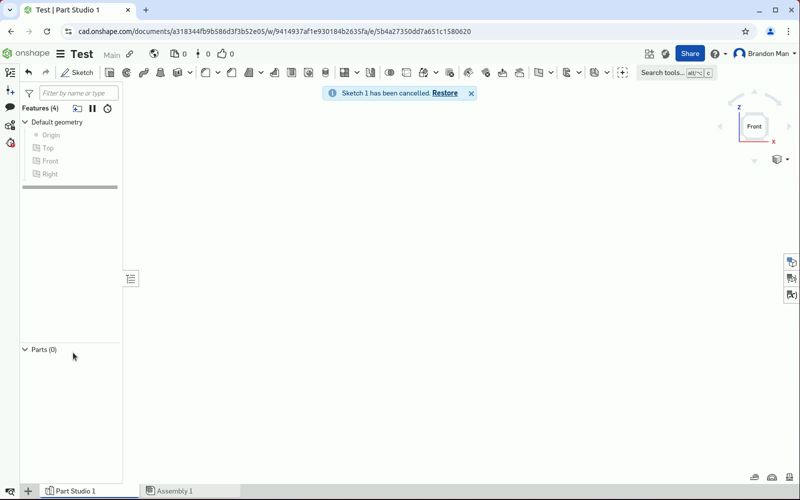
mouse_move(73, 352)
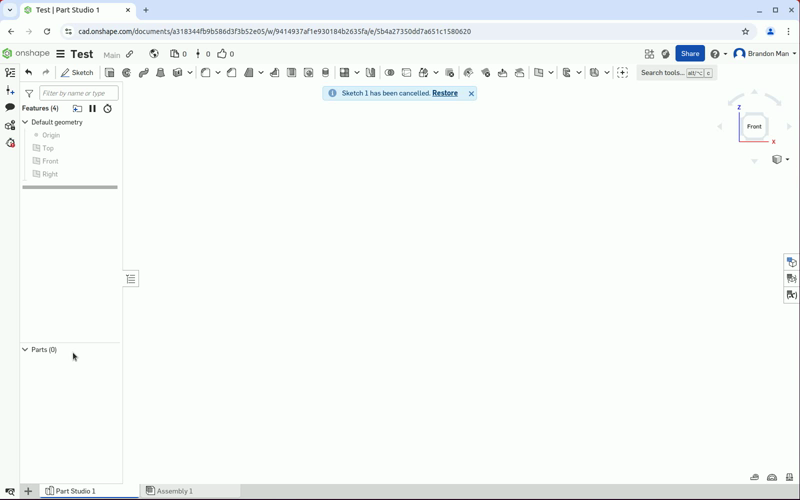
key(shift+y)
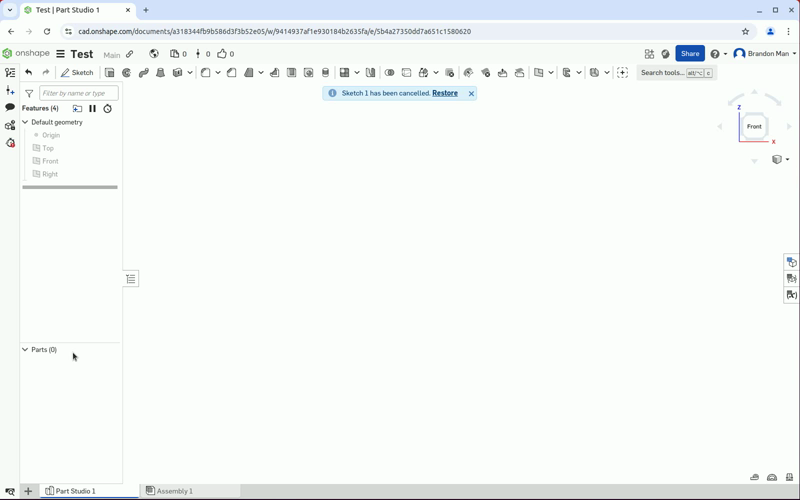
key(shift+s)
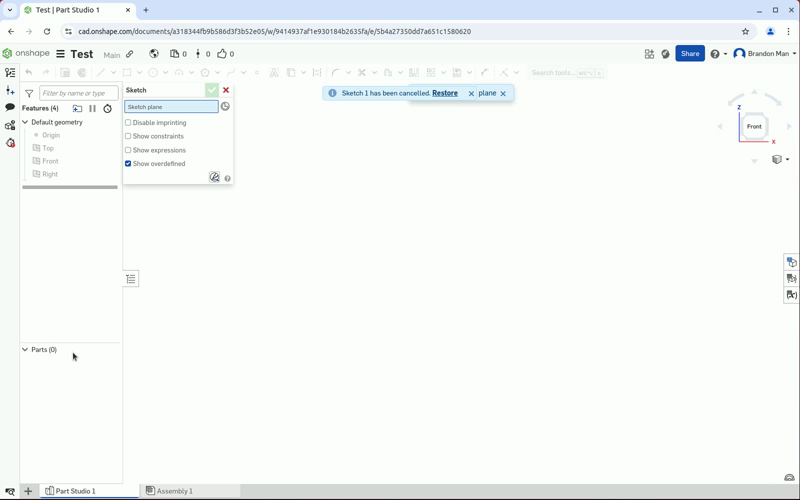
mouse_move(73, 163)
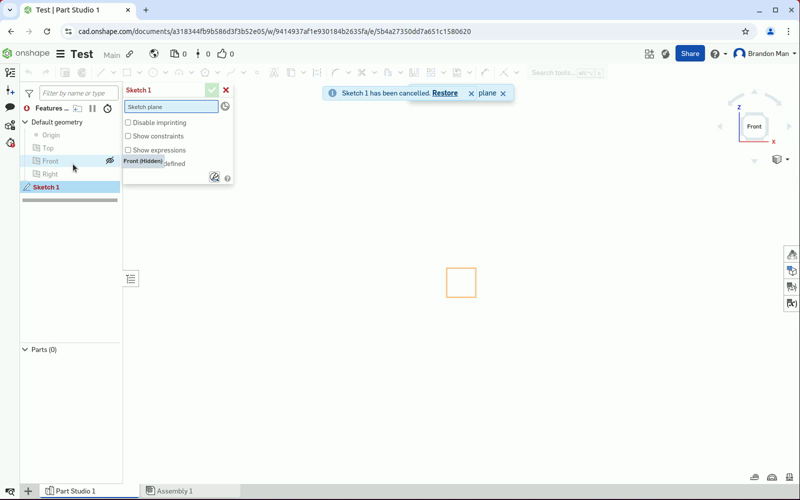
click(73, 163)
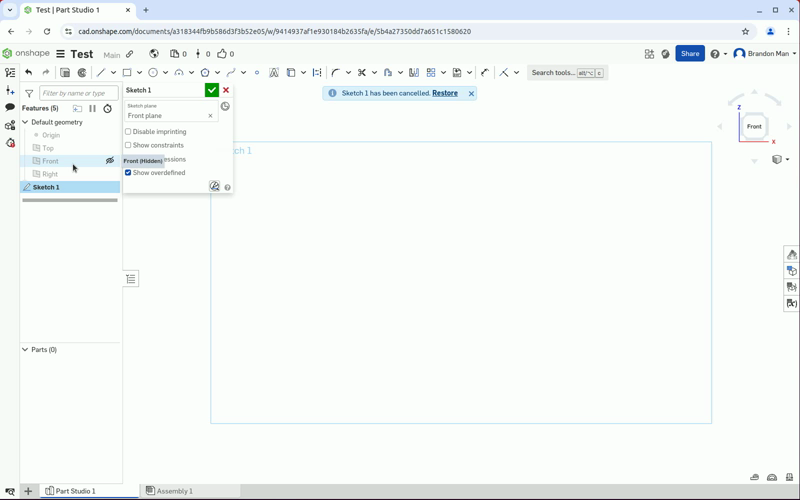
mouse_move(73, 352)
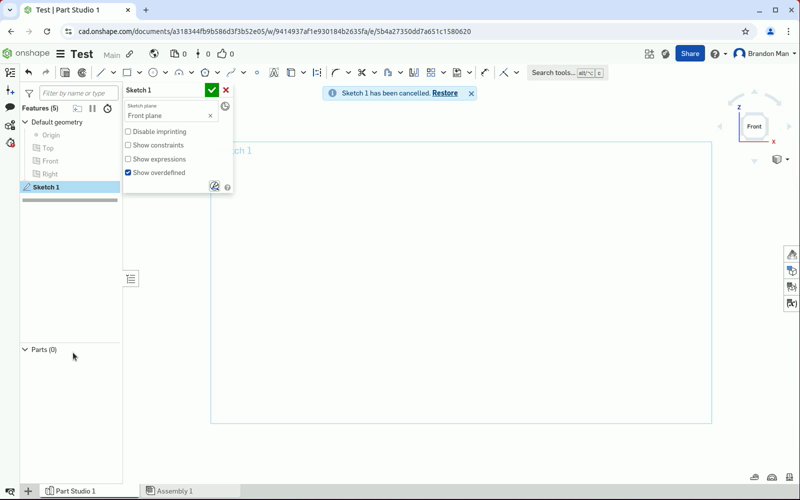
key(y)
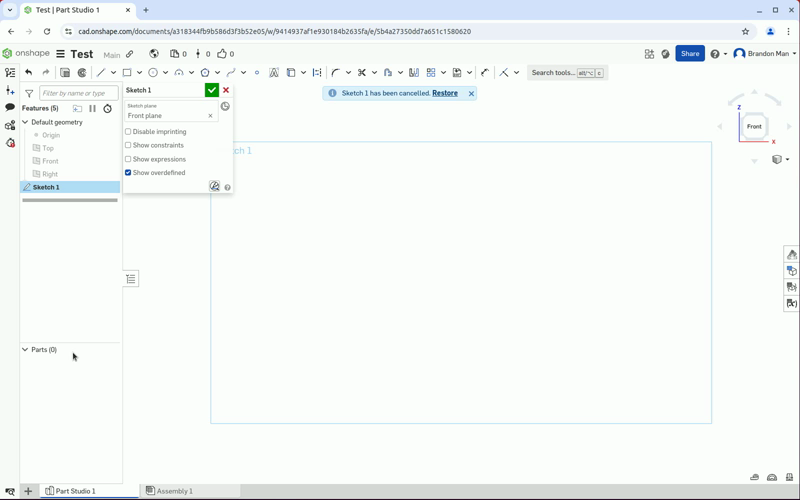
key(l)
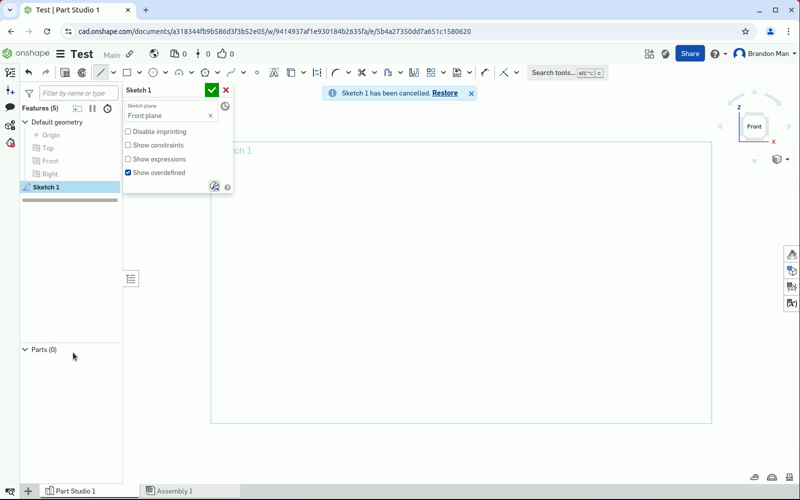
key_down(shift)
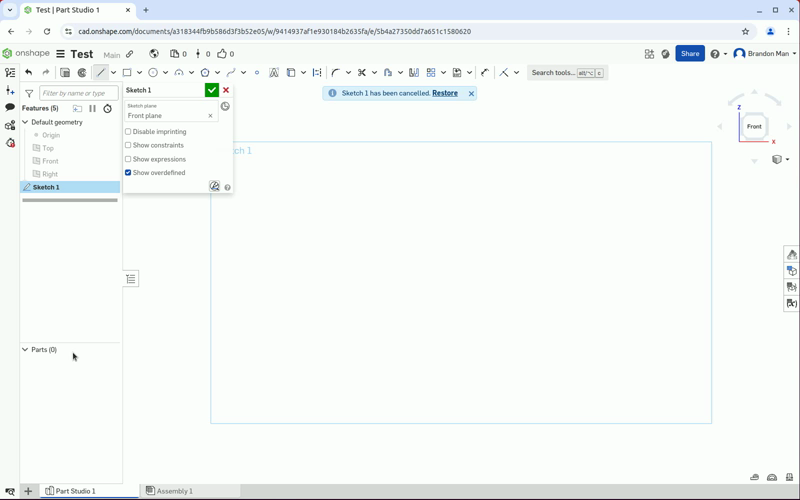
mouse_move(406, 282)
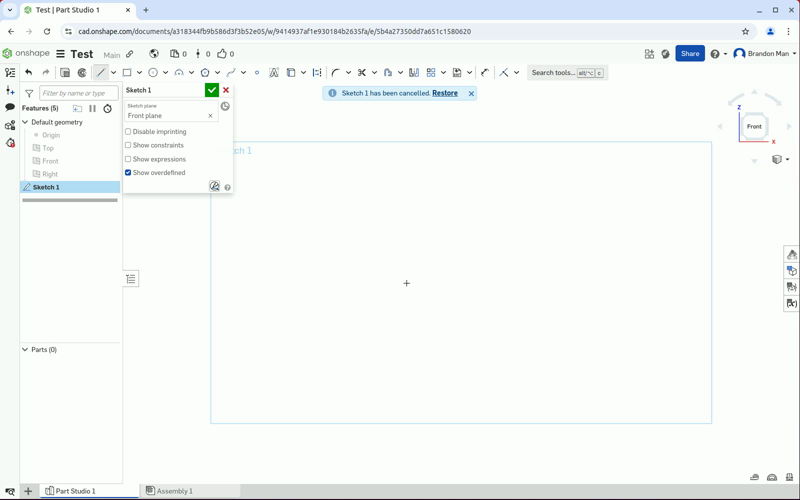
click(406, 282)
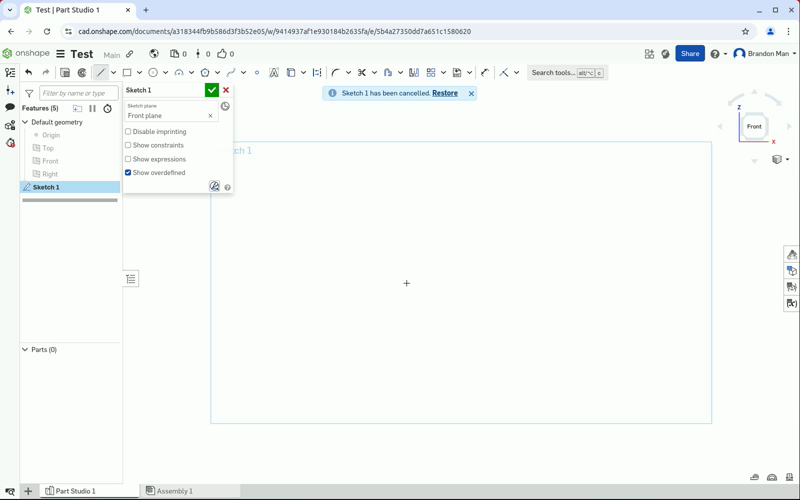
key_up(shift)
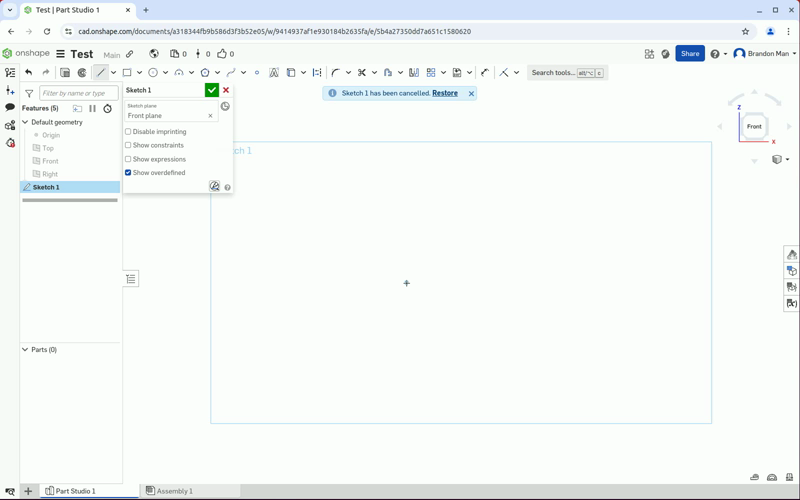
key_down(shift)
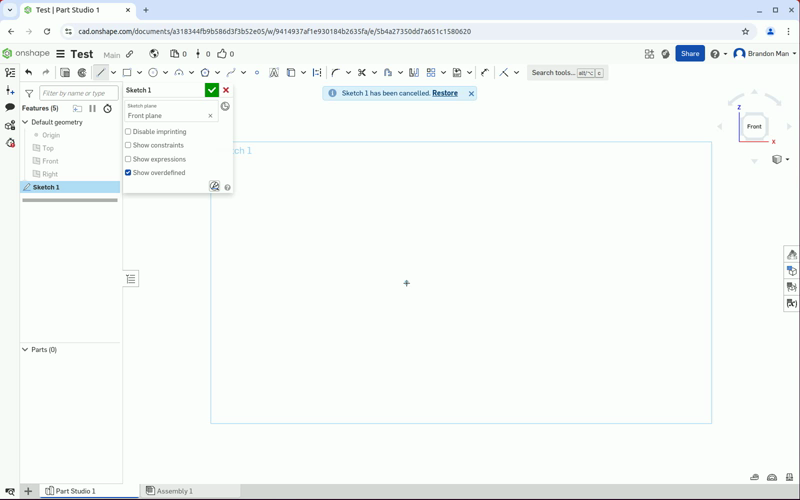
mouse_move(513, 282)
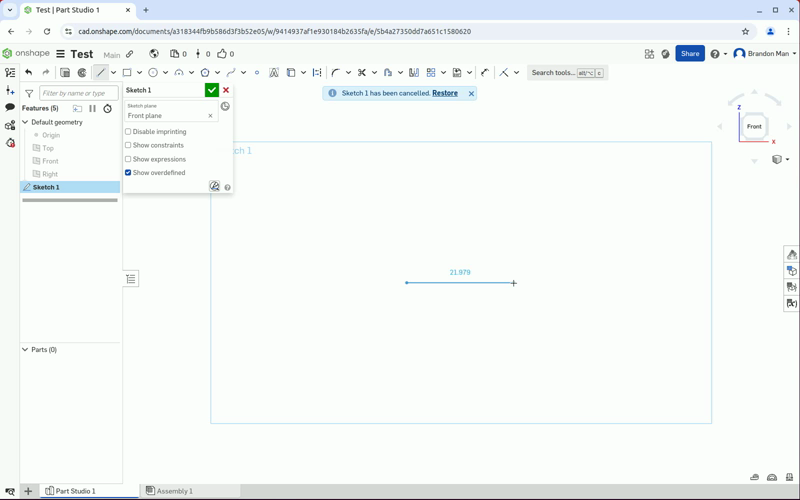
click(513, 282)
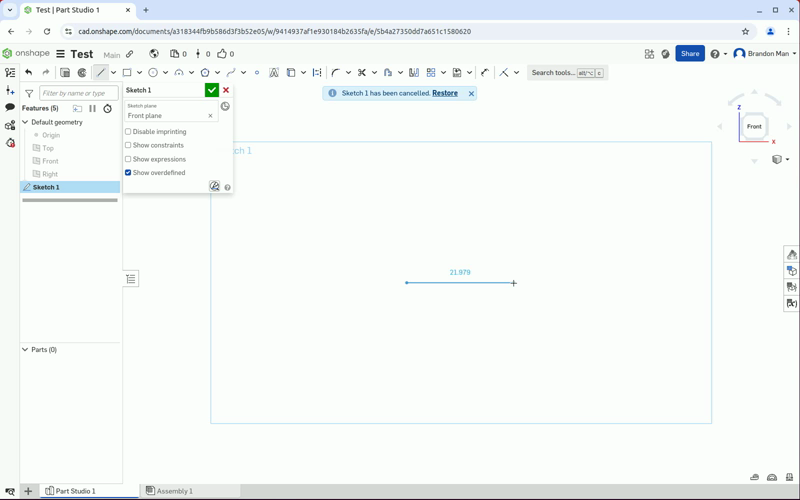
key_up(shift)
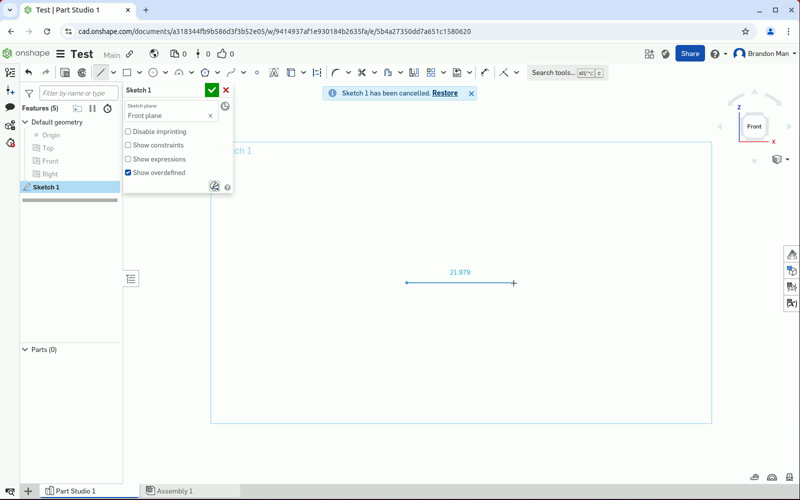
key_down(shift)
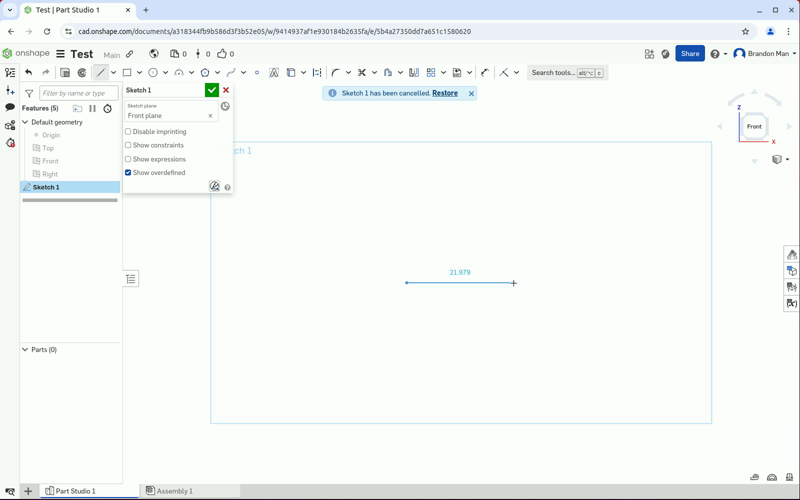
mouse_move(543, 282)
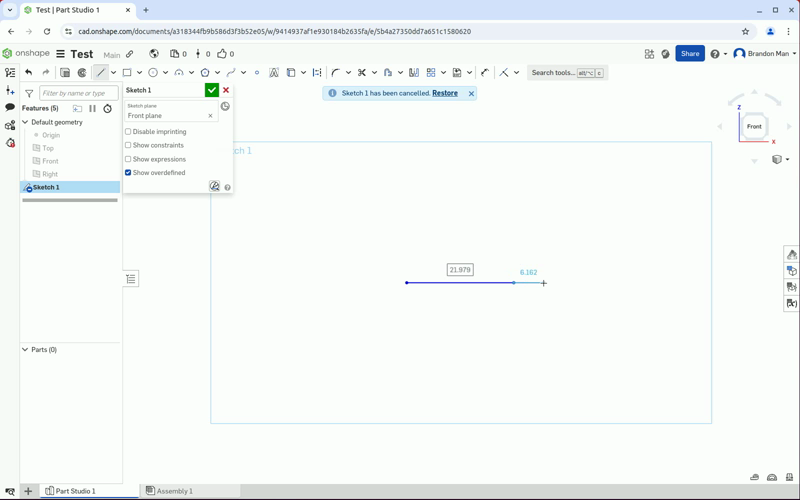
mouse_move(513, 261)
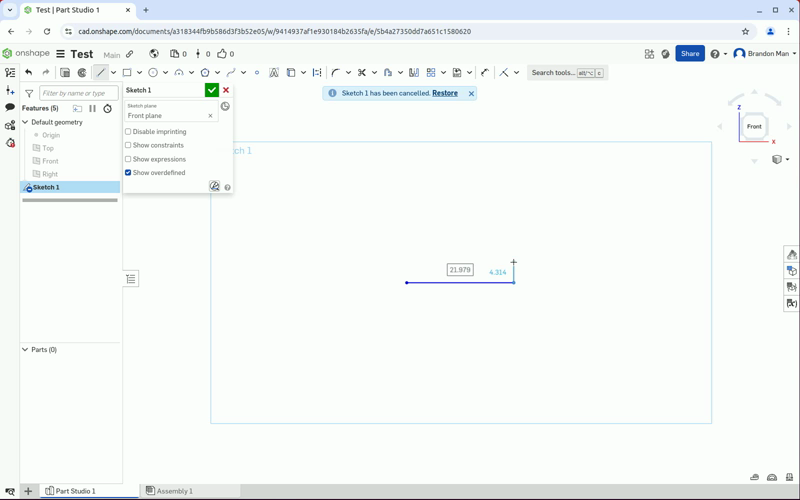
click(513, 261)
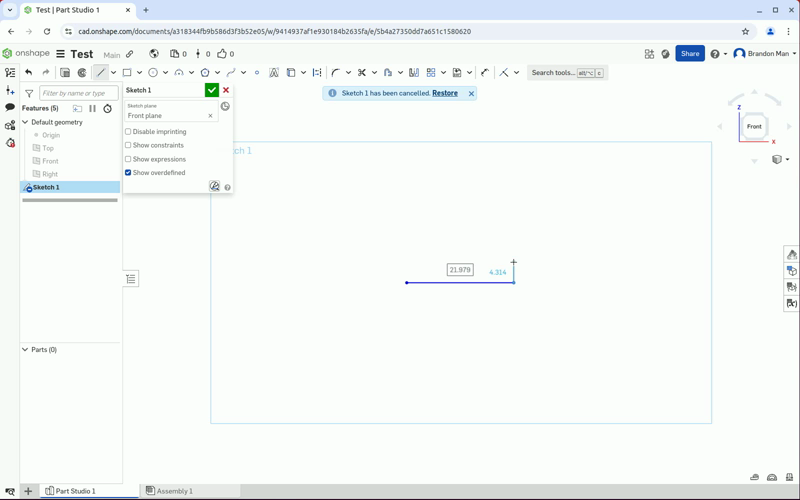
key_up(shift)
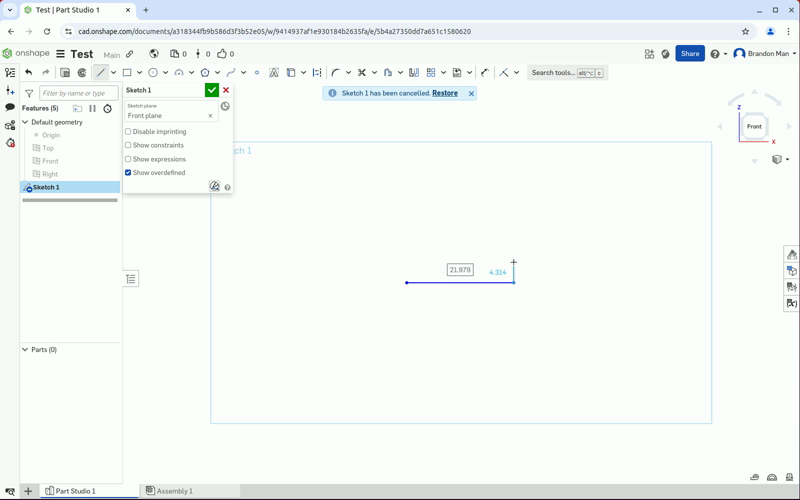
key_down(shift)
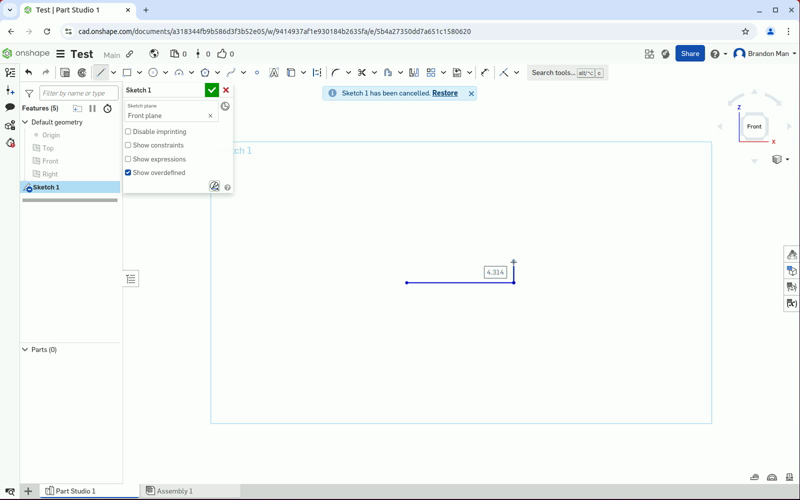
mouse_move(485, 186)
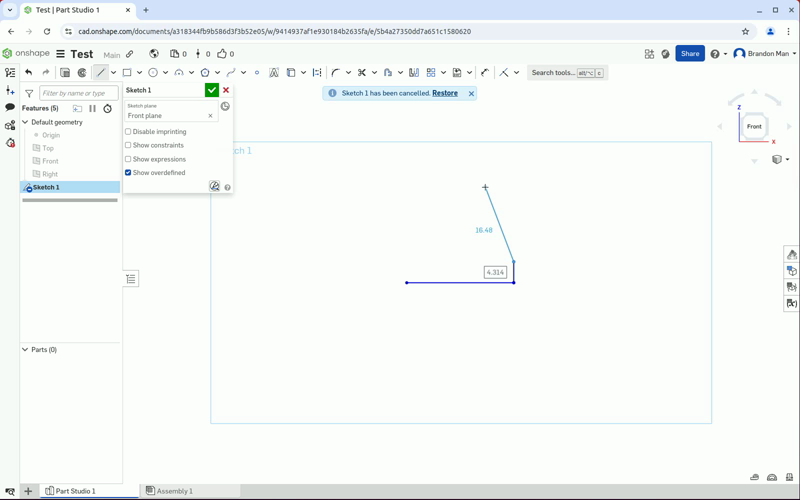
click(485, 186)
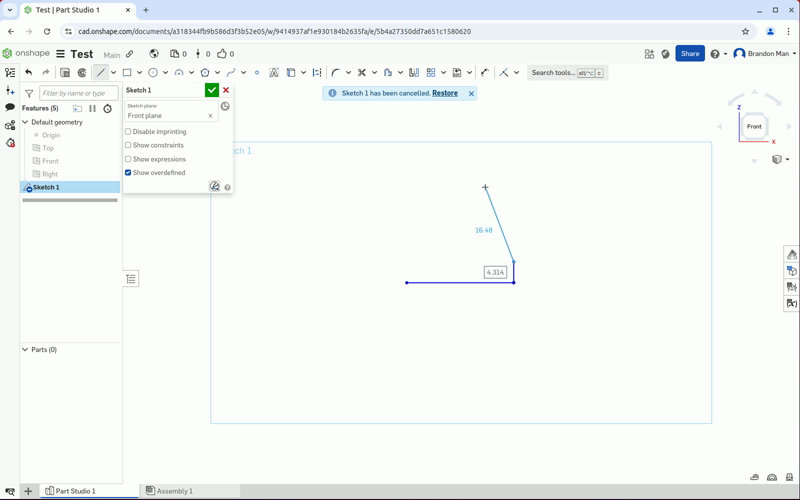
key_up(shift)
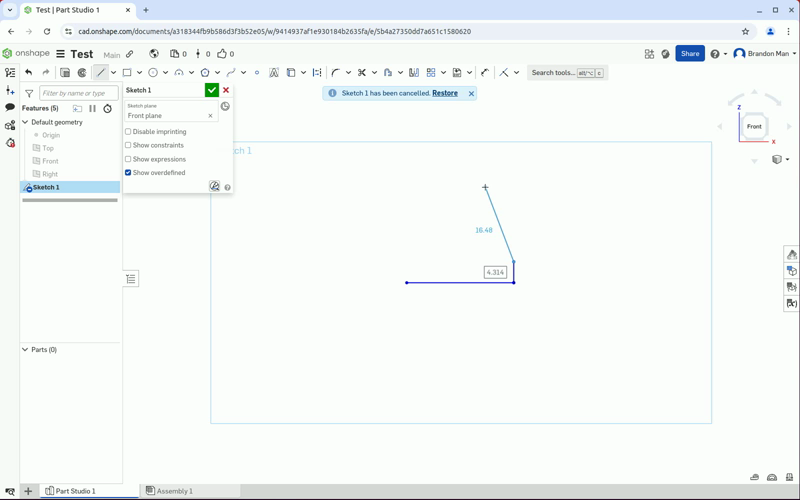
key(esc)
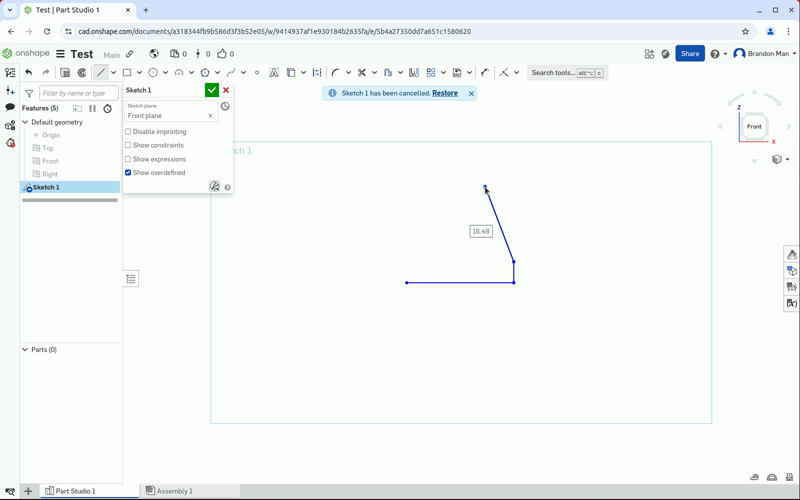
key(a)
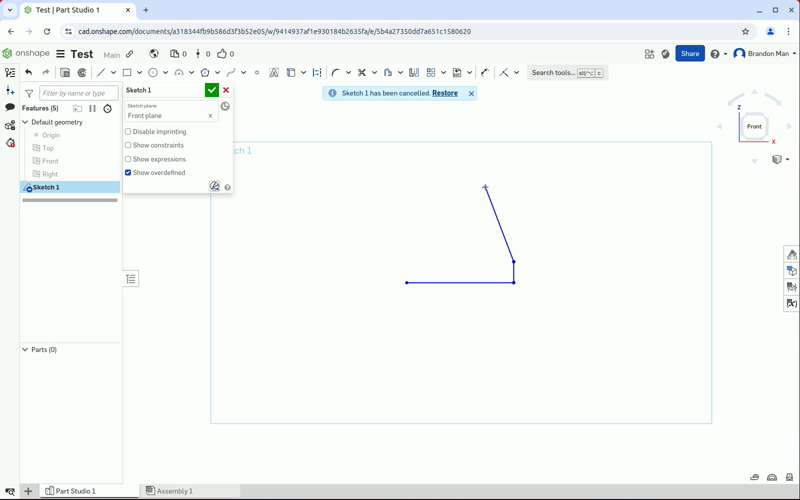
mouse_move(485, 186)
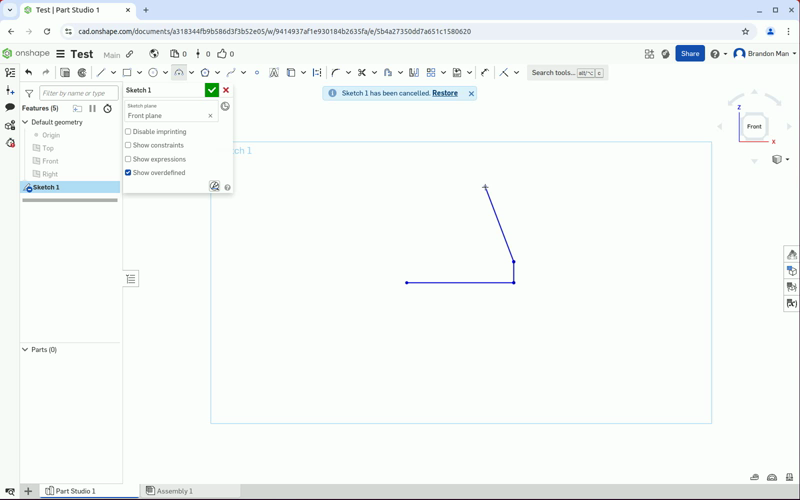
click(485, 186)
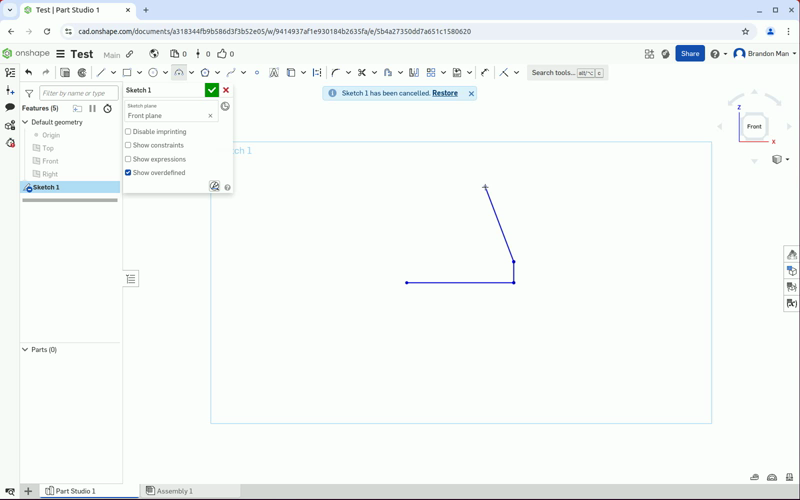
key_down(shift)
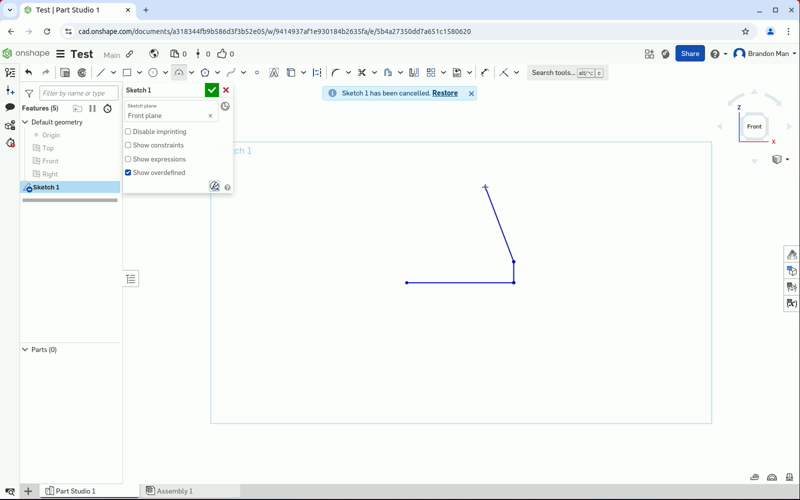
mouse_move(435, 186)
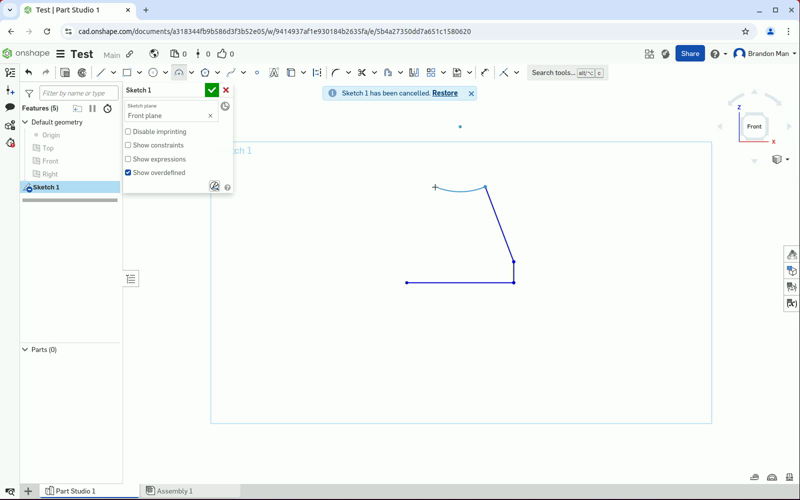
click(435, 186)
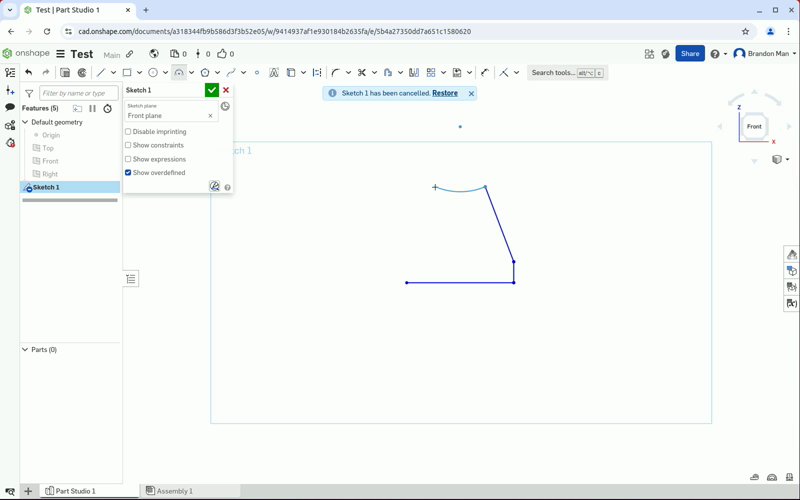
mouse_move(460, 169)
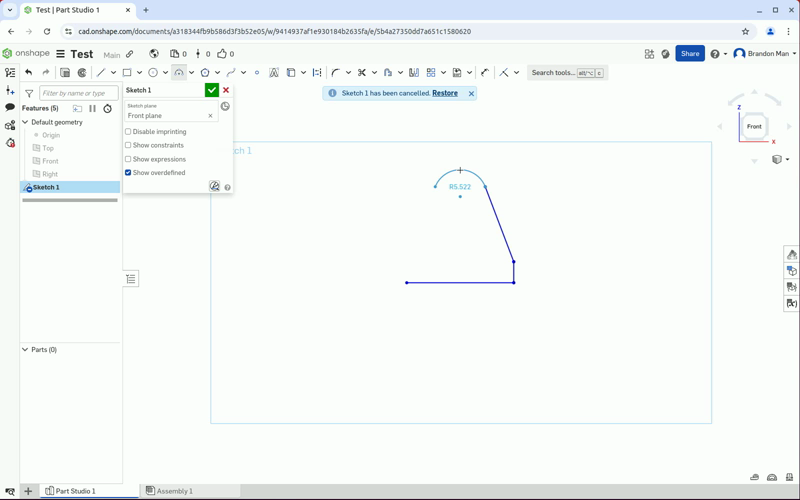
click(460, 169)
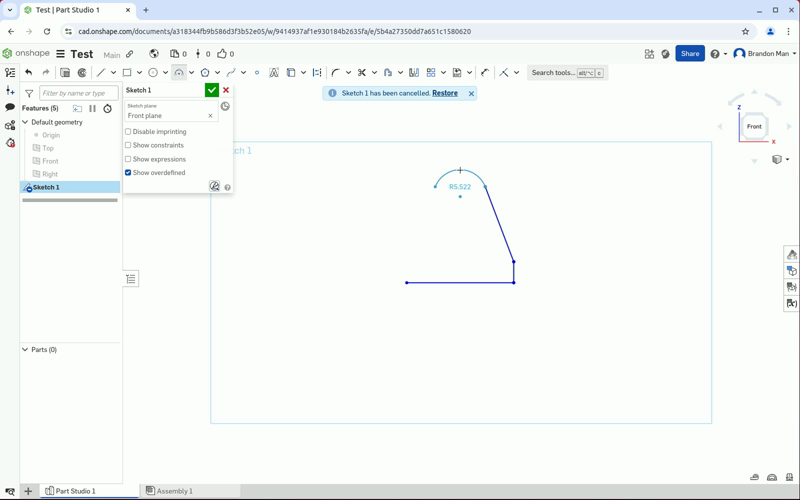
key_up(shift)
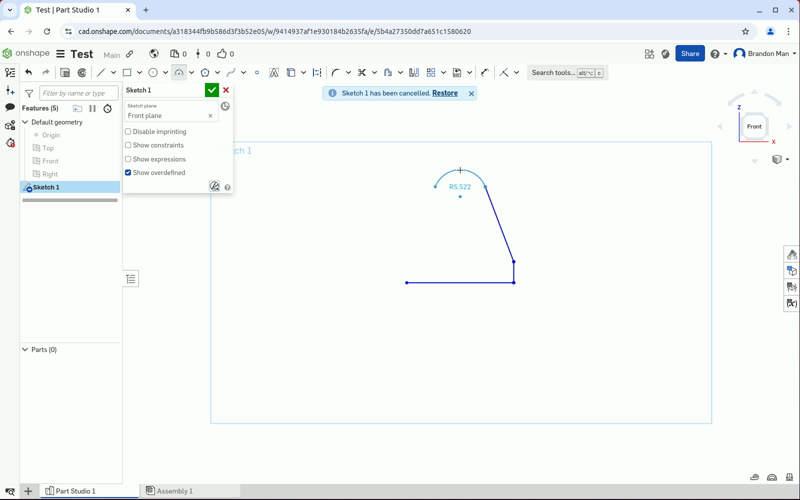
key(esc)
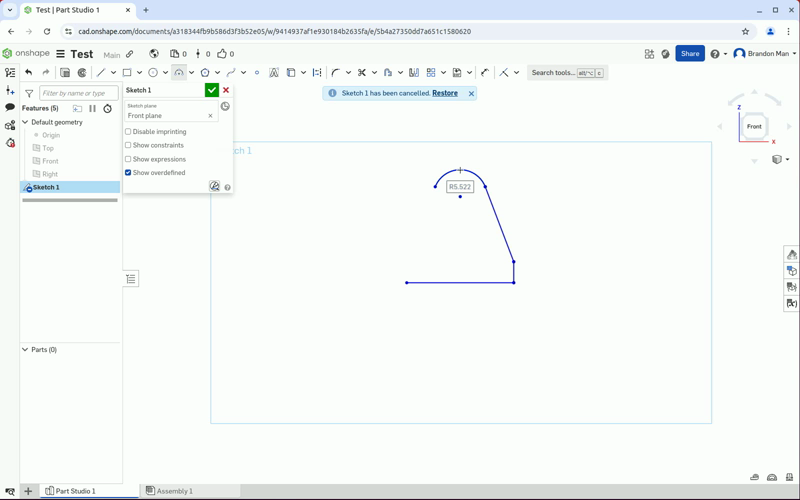
key(l)
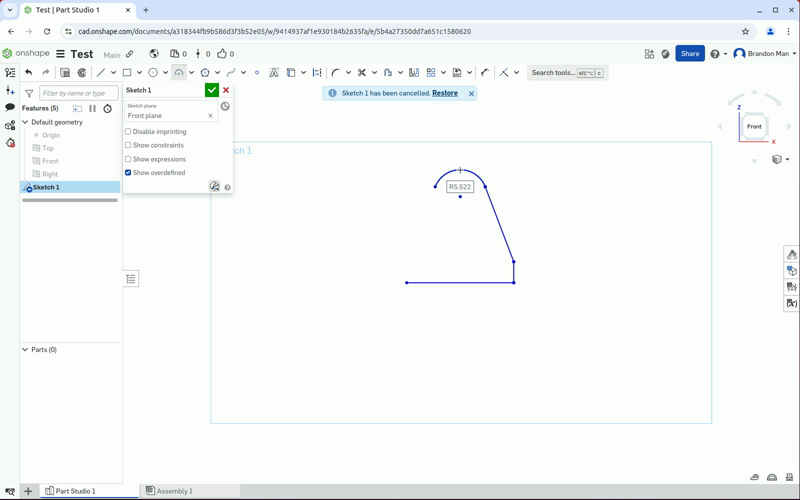
mouse_move(435, 186)
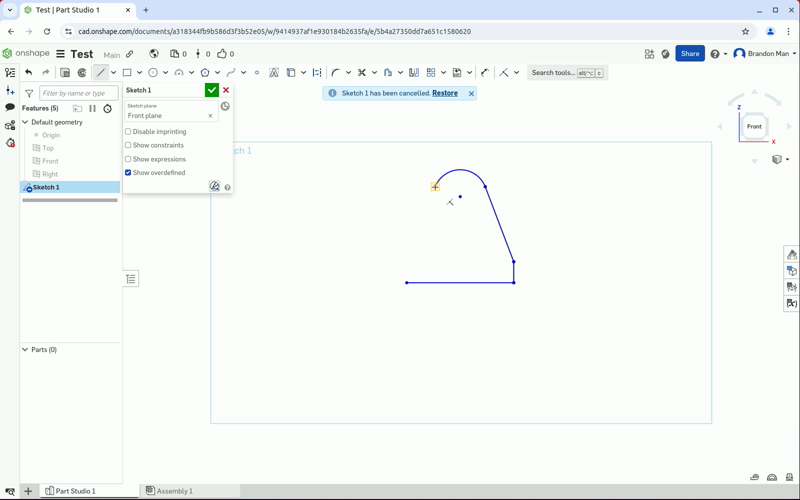
click(435, 186)
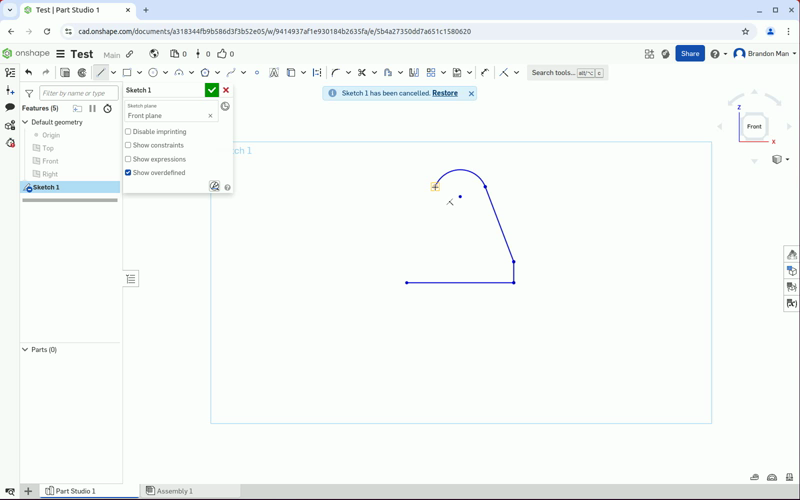
key_down(shift)
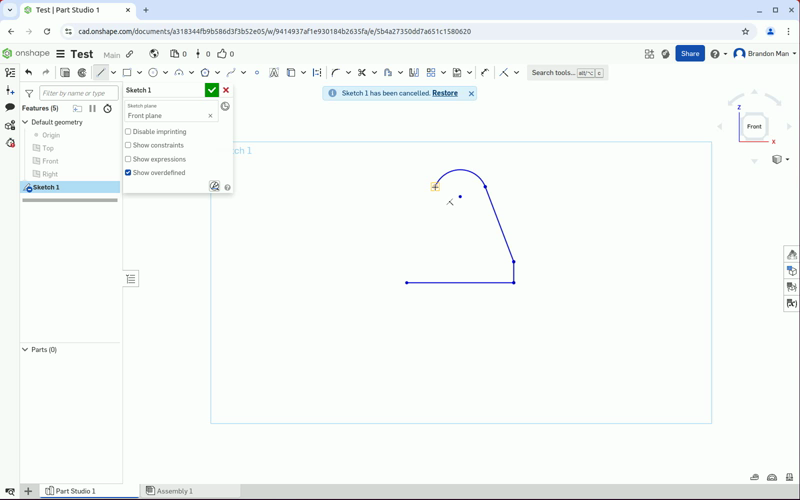
mouse_move(406, 261)
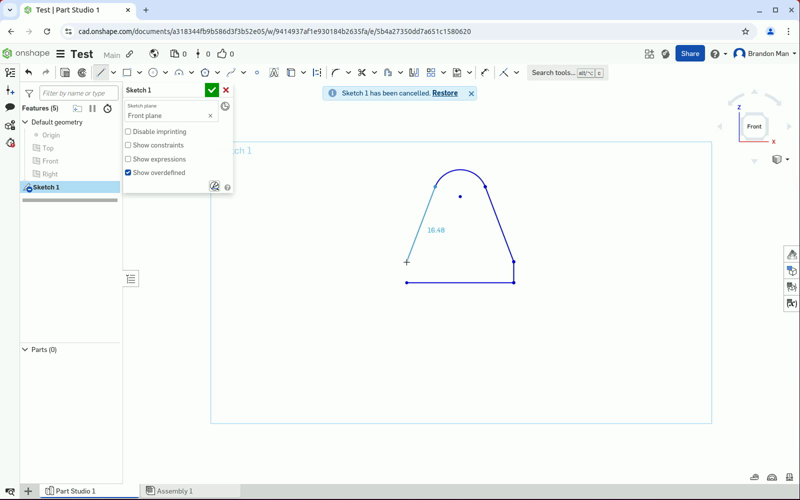
click(406, 261)
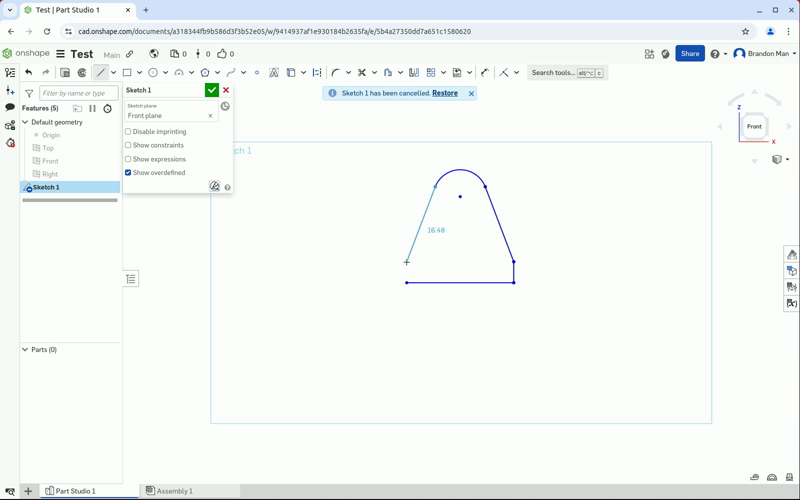
key_up(shift)
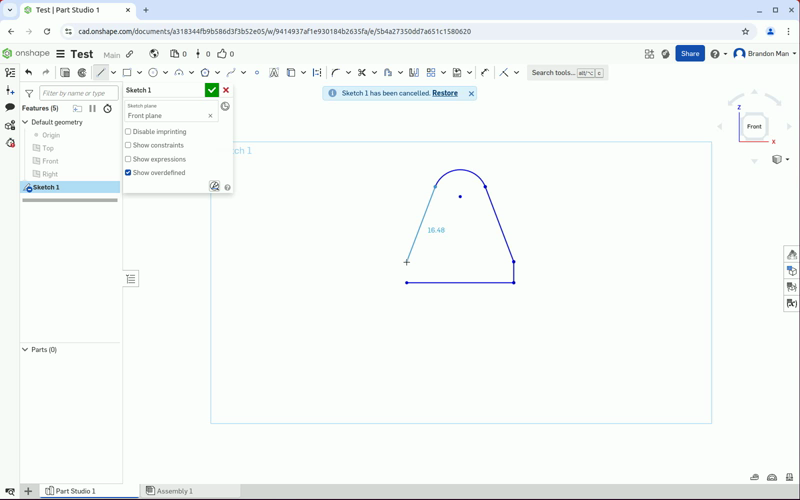
mouse_move(436, 261)
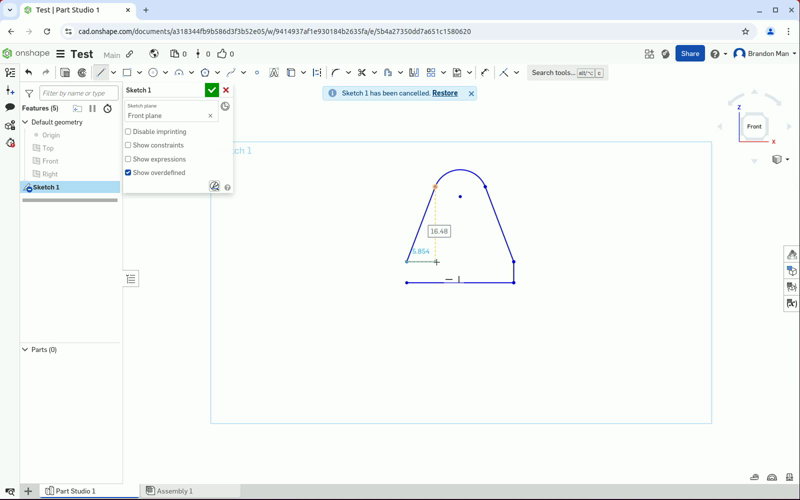
key_down(shift)
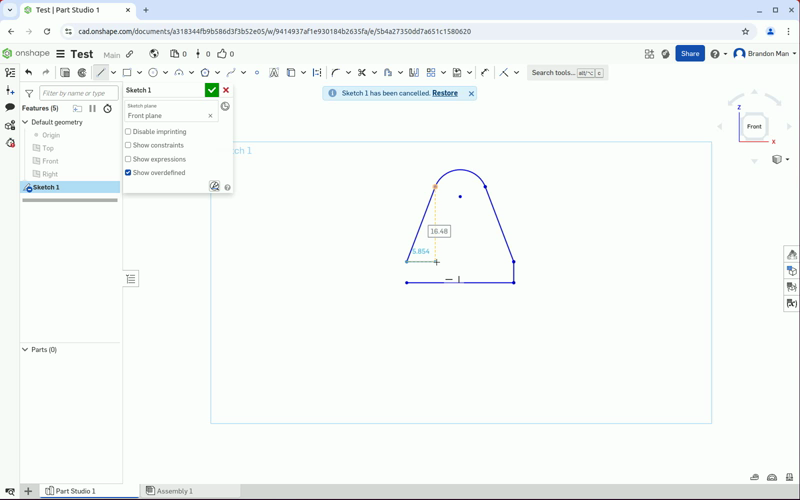
mouse_move(406, 282)
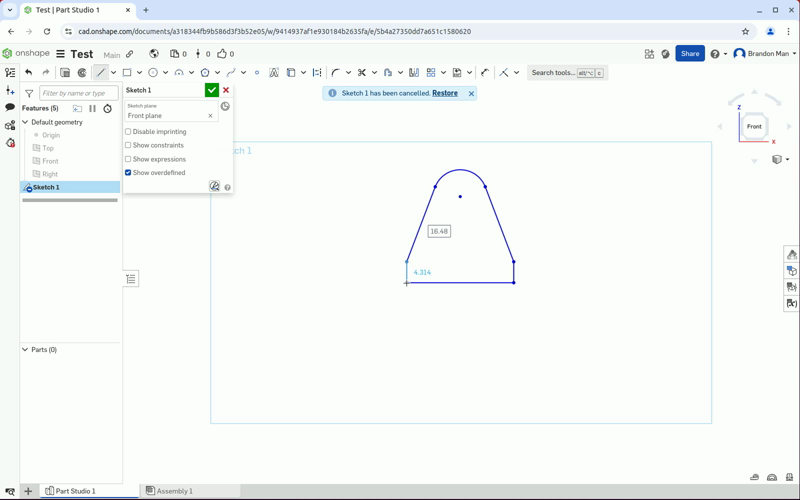
key_up(shift)
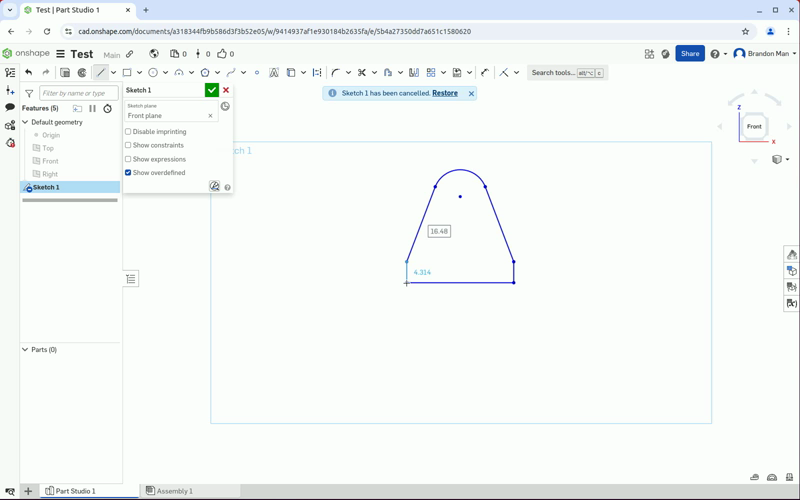
click(406, 282)
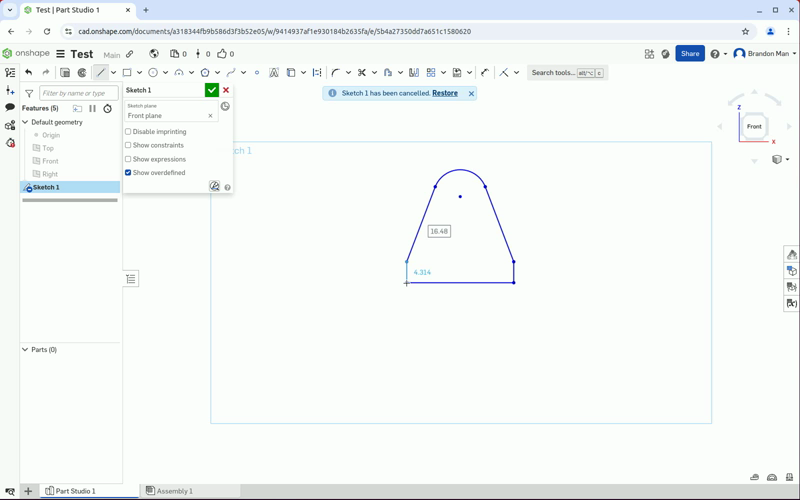
key(esc)
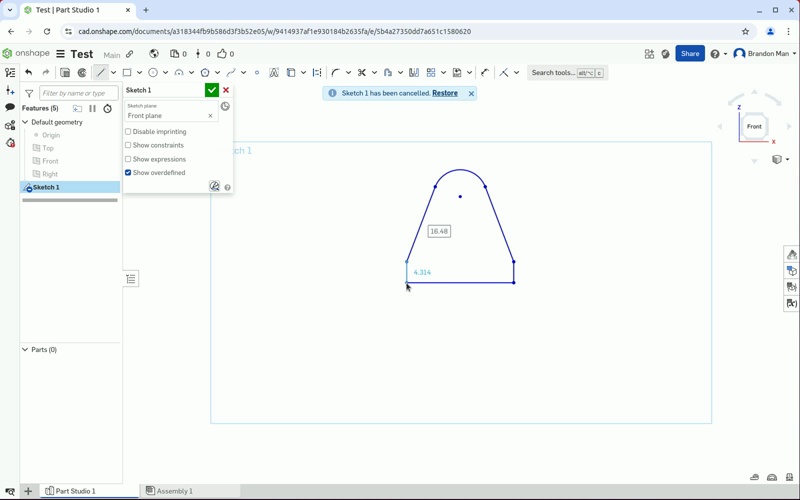
key(c)
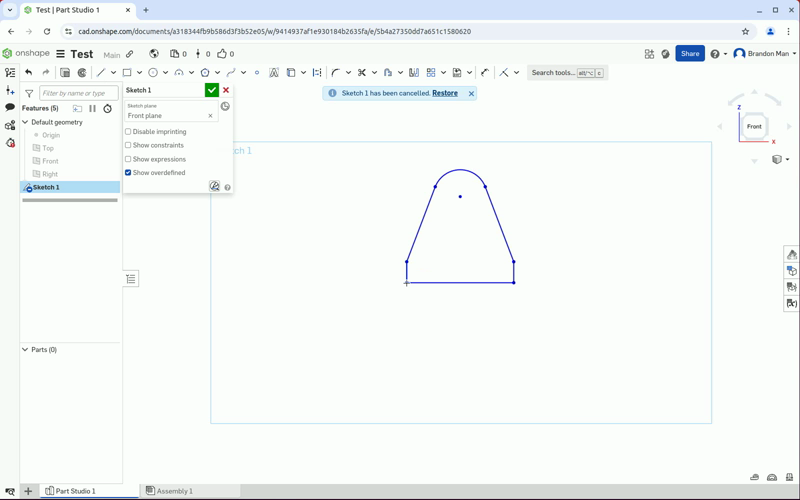
key_down(shift)
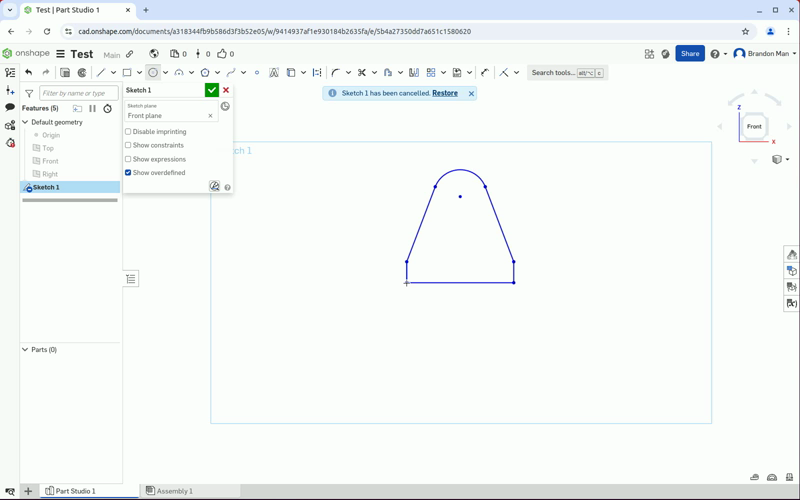
mouse_move(460, 197)
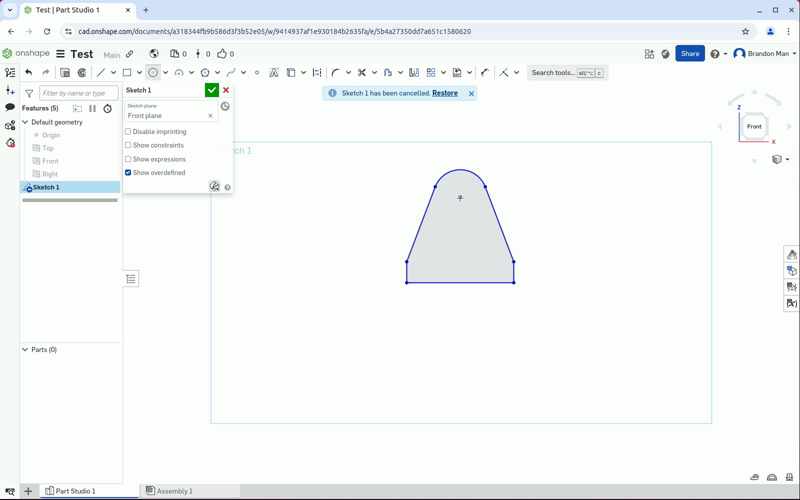
scroll(6)
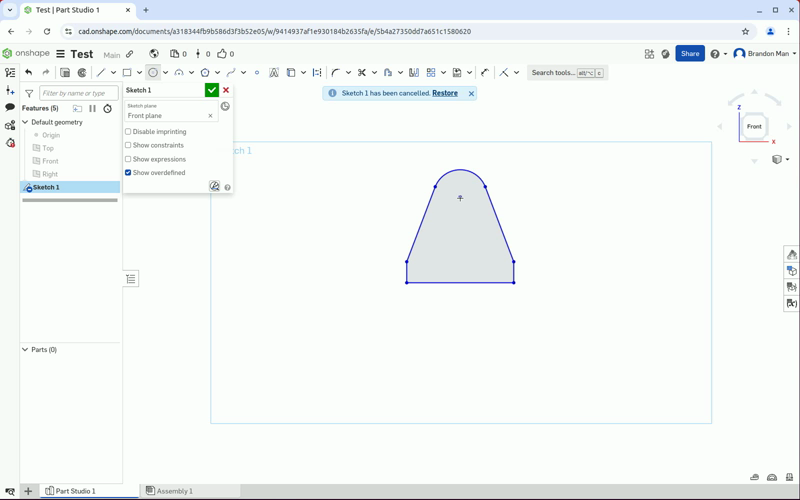
scroll(6)
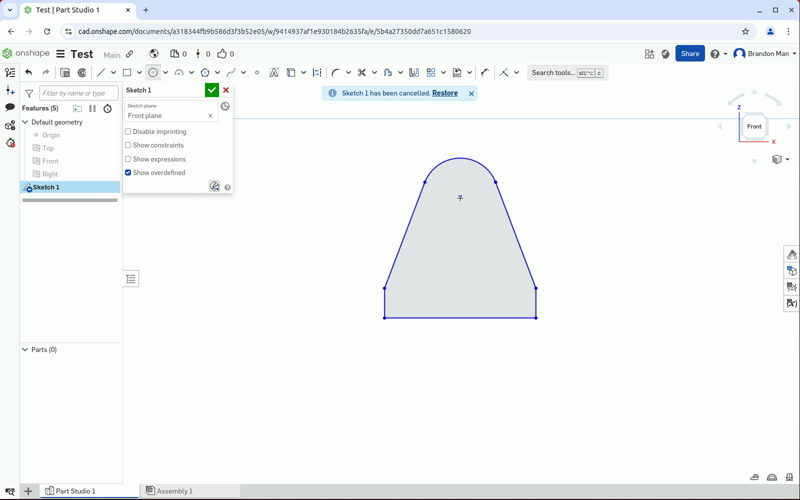
scroll(6)
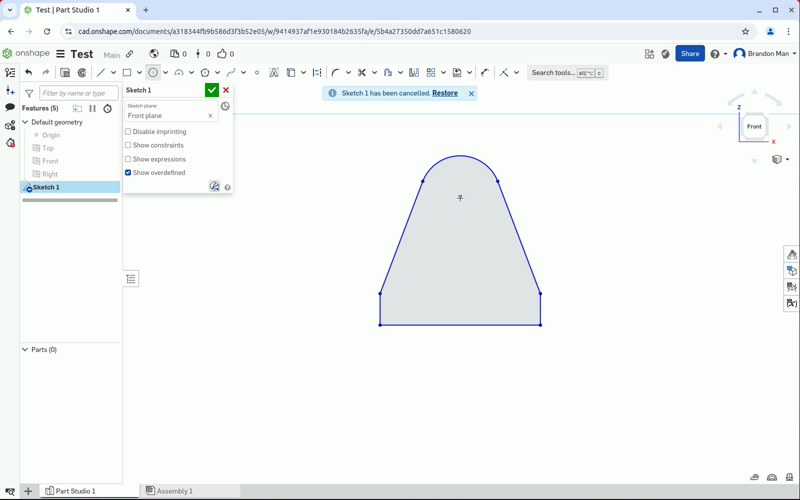
scroll(6)
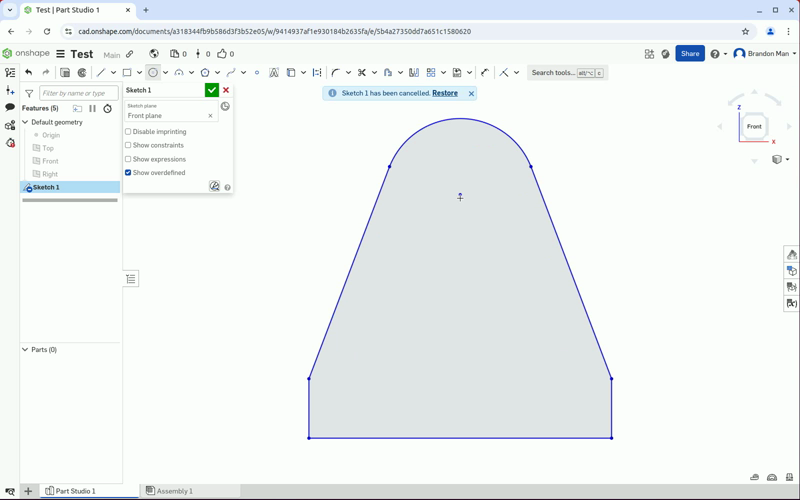
scroll(6)
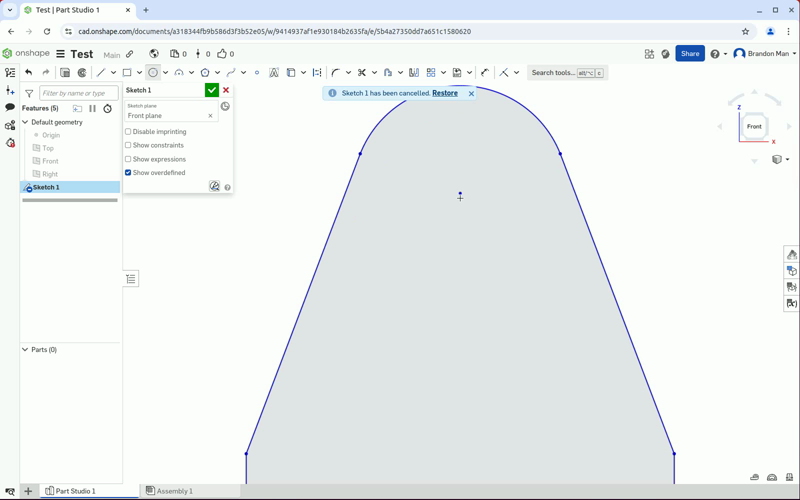
scroll(6)
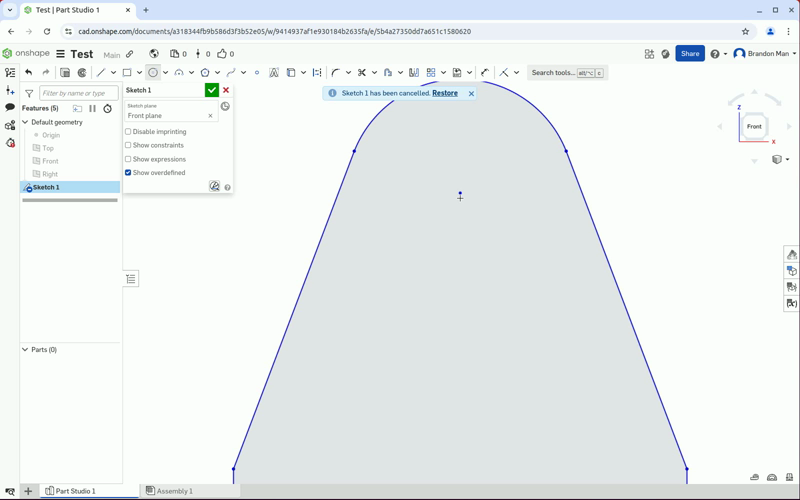
scroll(6)
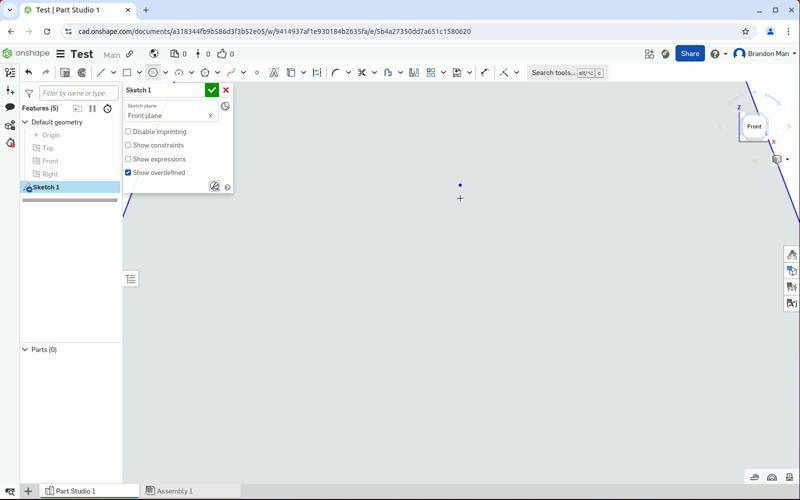
click(460, 197)
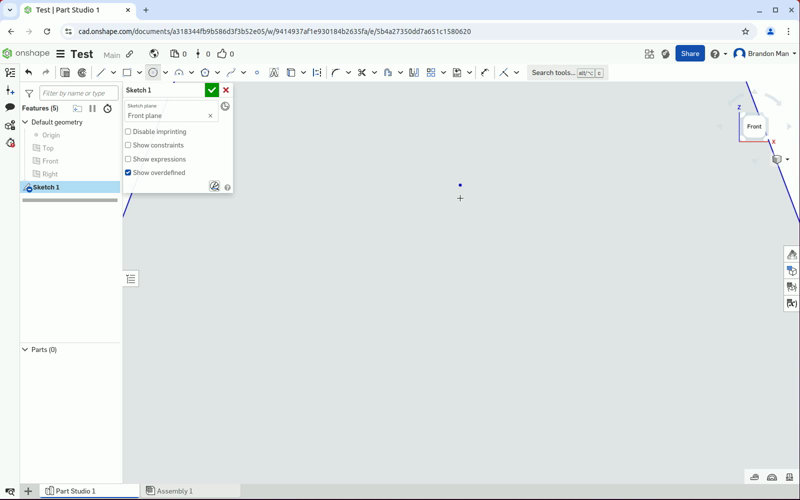
scroll(-6)
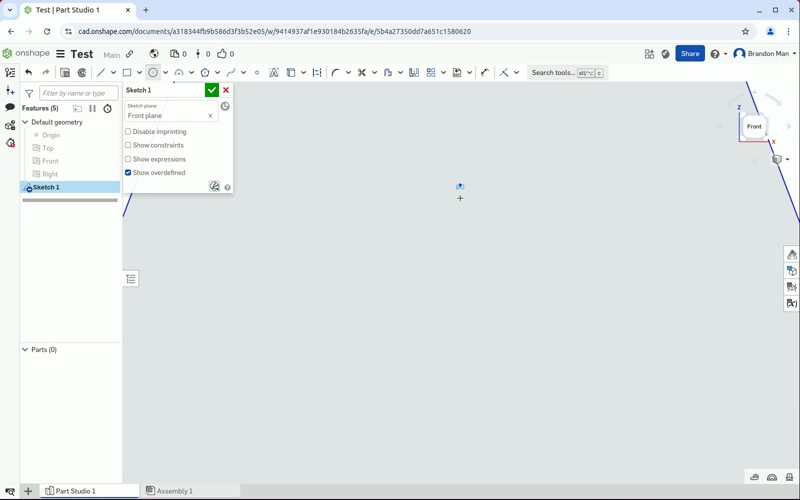
scroll(-6)
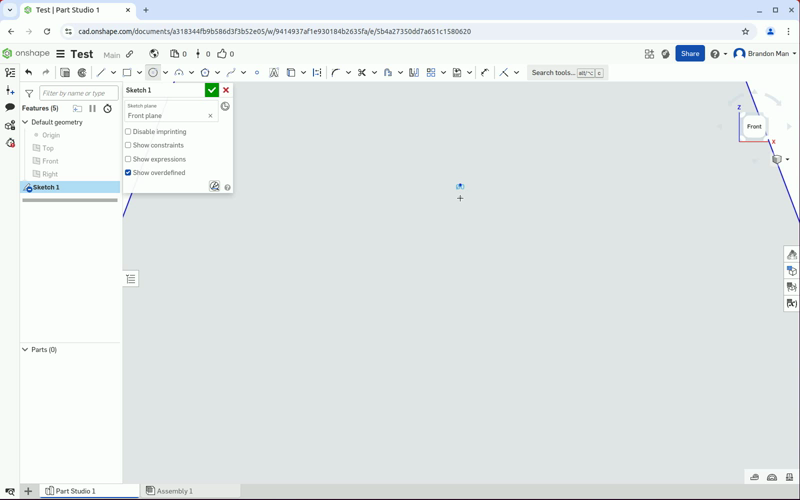
scroll(-6)
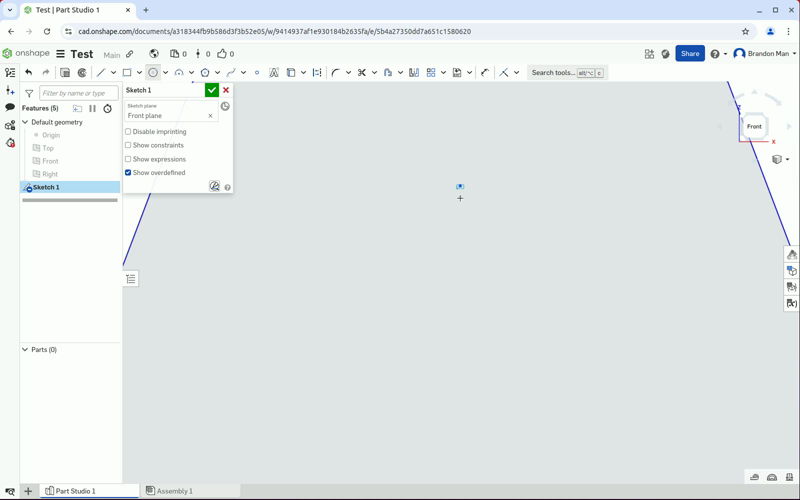
scroll(-6)
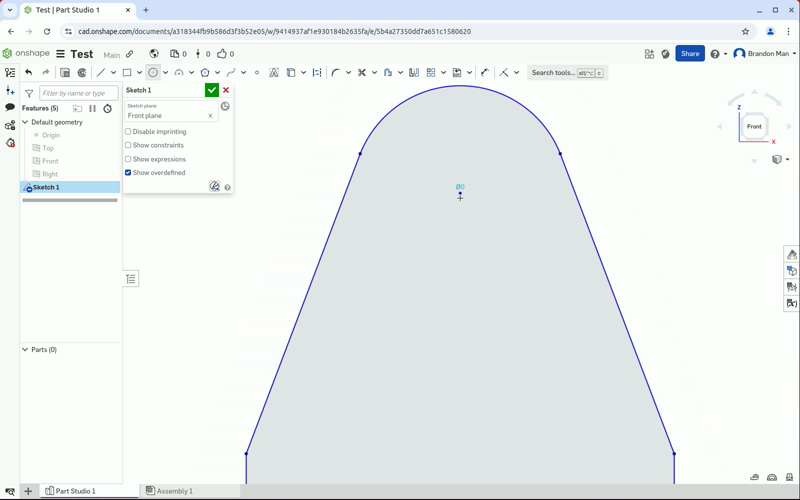
scroll(-6)
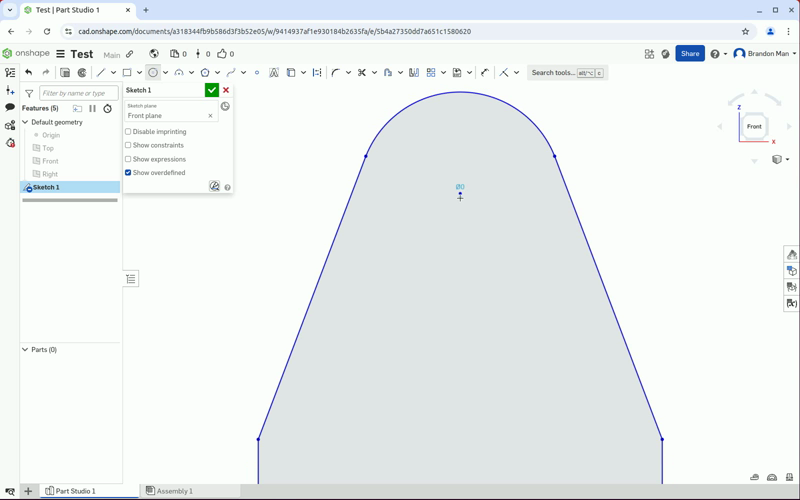
scroll(-6)
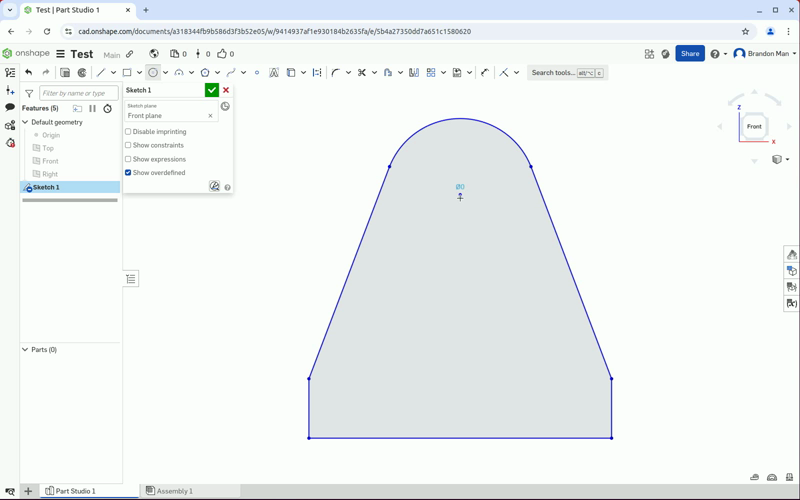
scroll(-6)
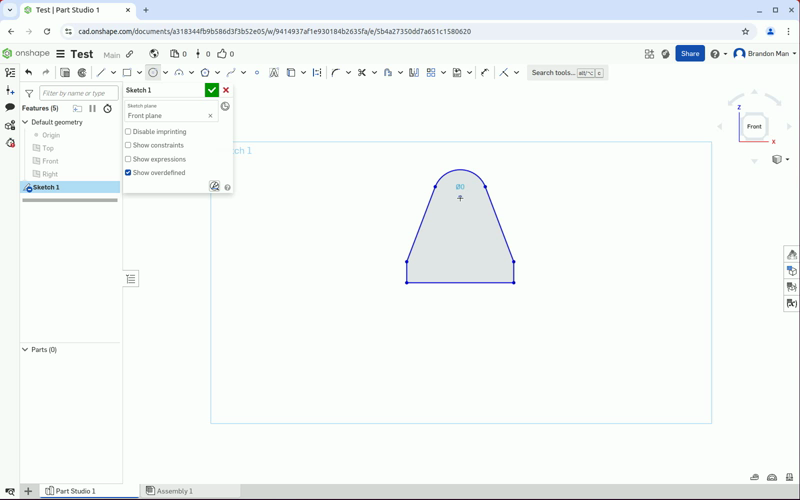
key_up(shift)
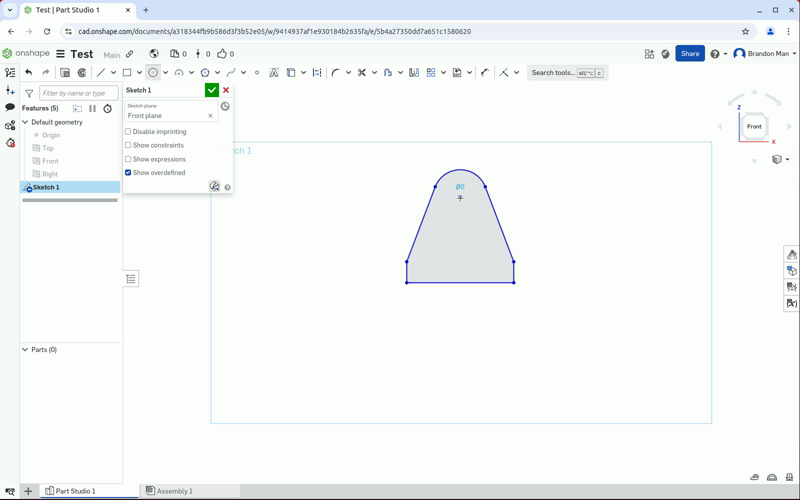
mouse_move(479, 197)
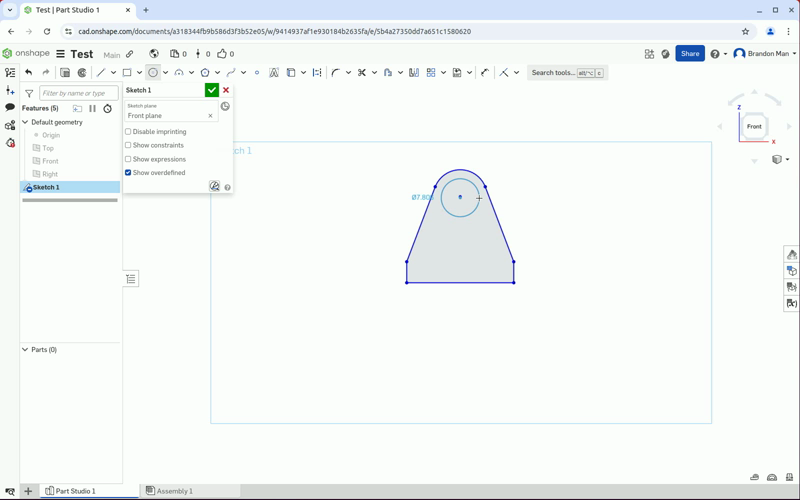
click(479, 197)
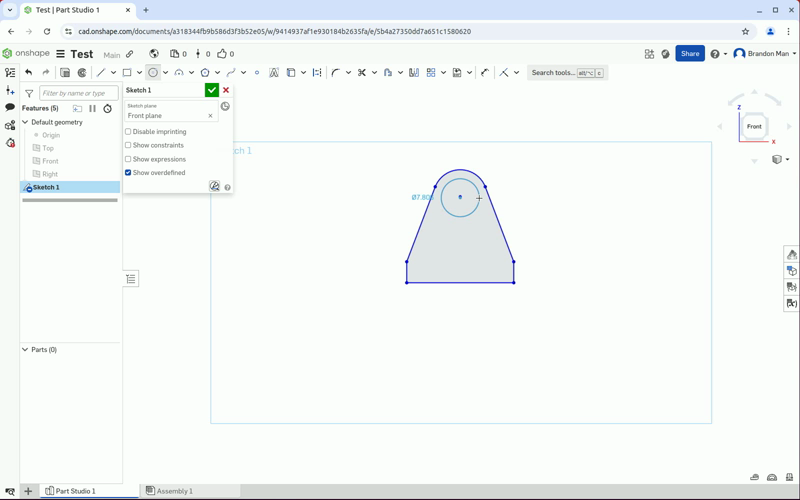
key(esc)
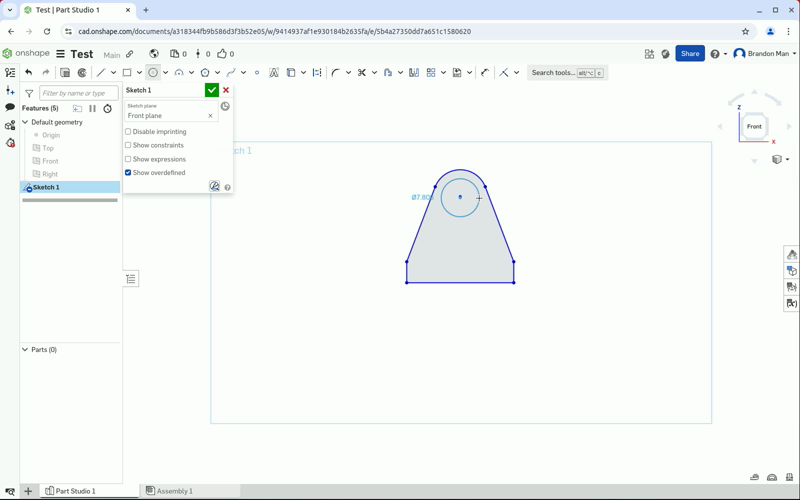
mouse_move(423, 260)
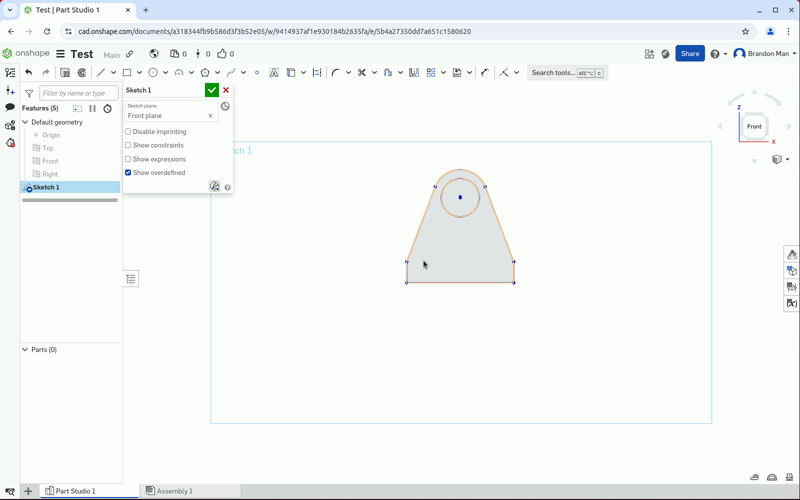
click(423, 260)
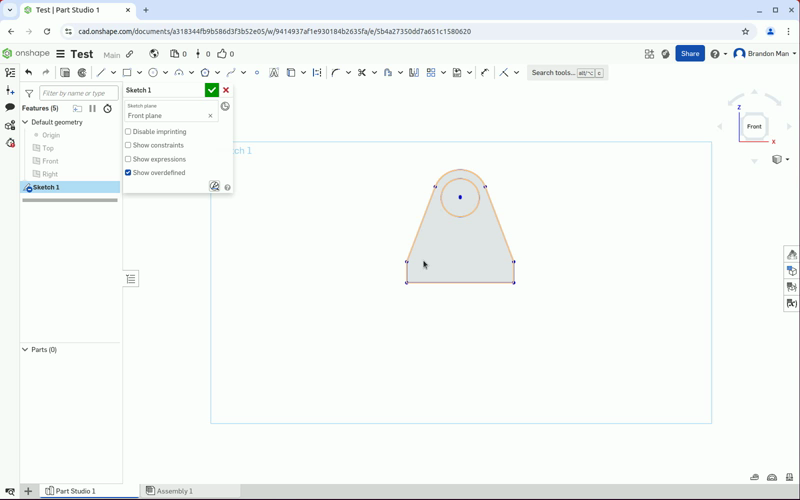
mouse_move(73, 352)
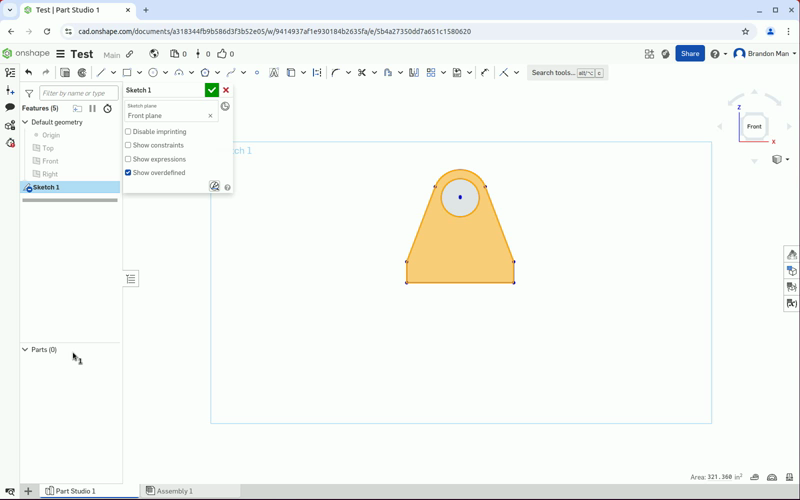
key(shift+y)
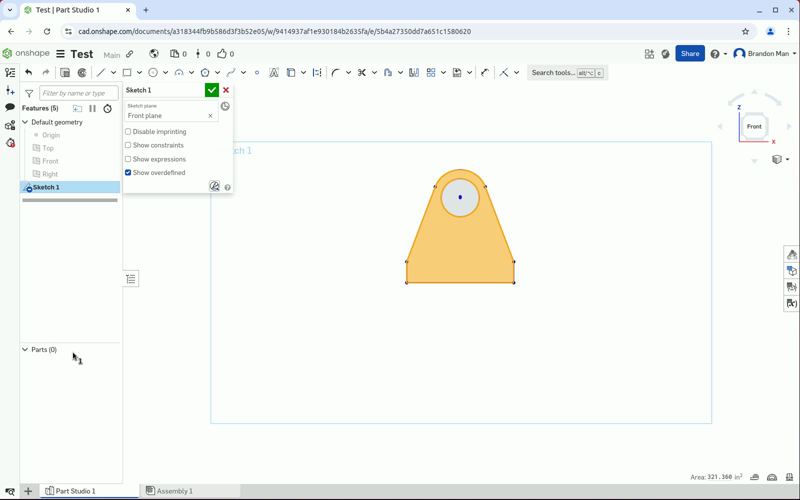
key(shift+e)
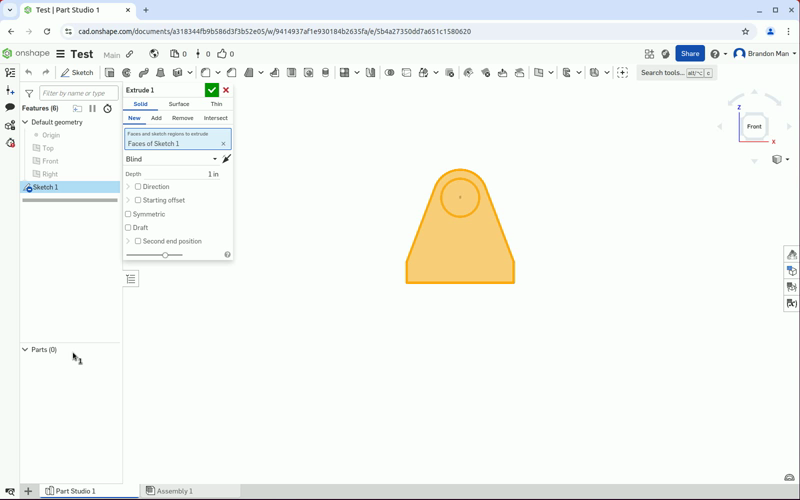
mouse_move(143, 106)
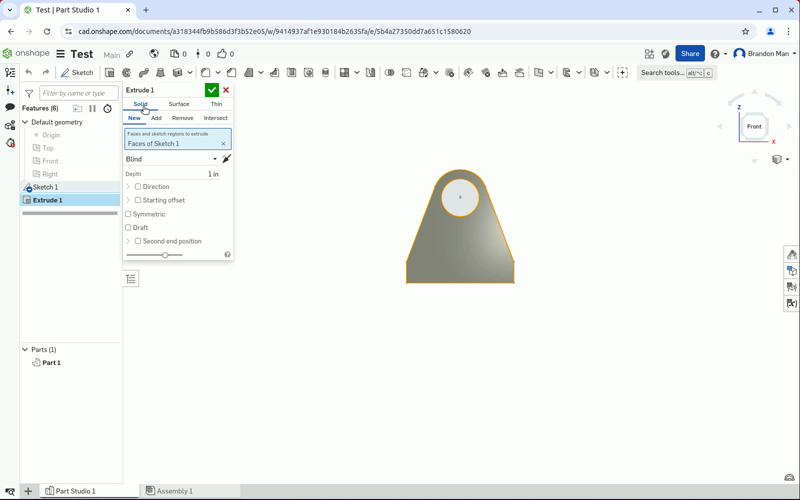
click(143, 106)
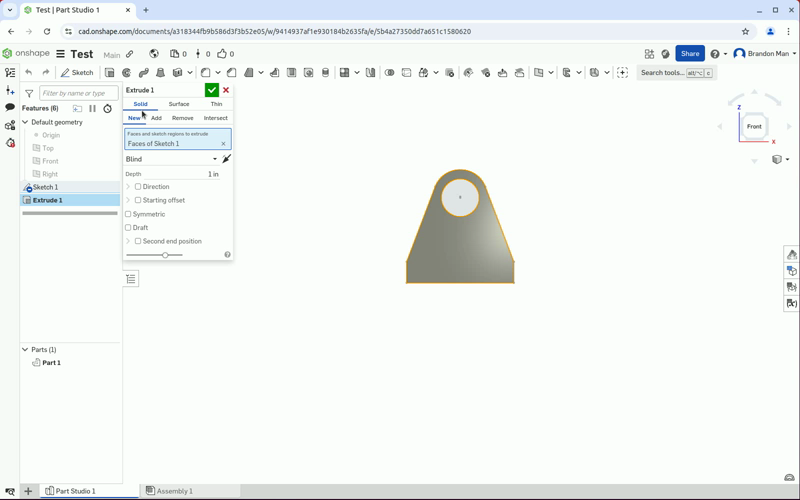
mouse_move(137, 120)
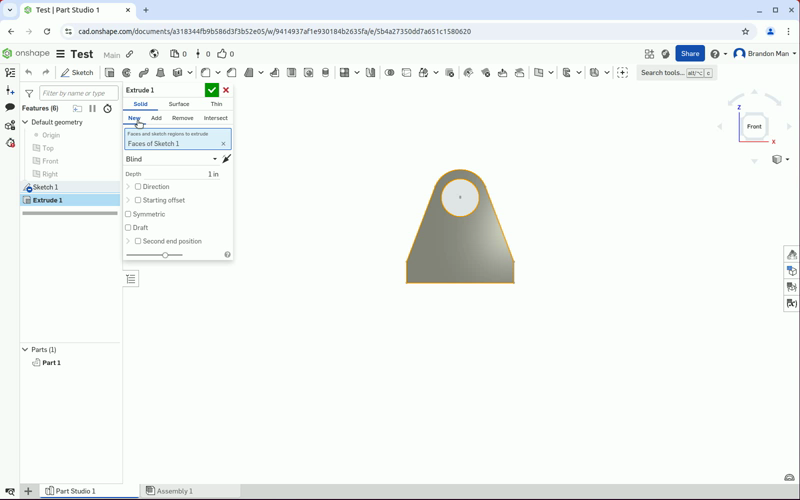
click(137, 120)
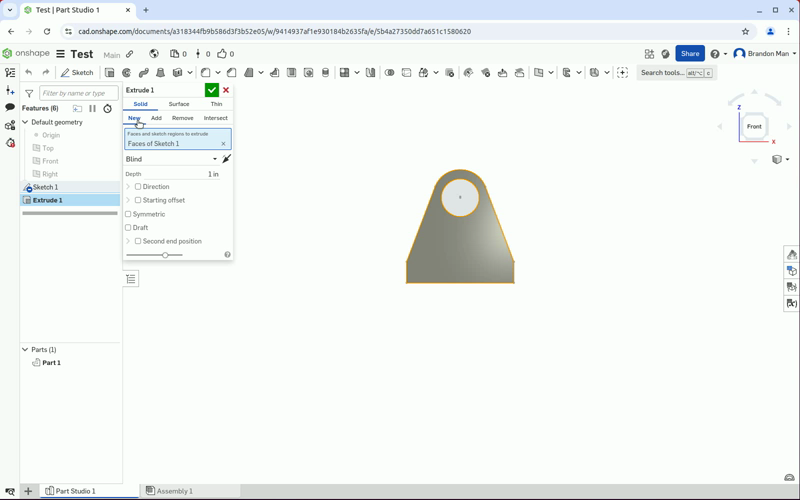
key(tab, 4)
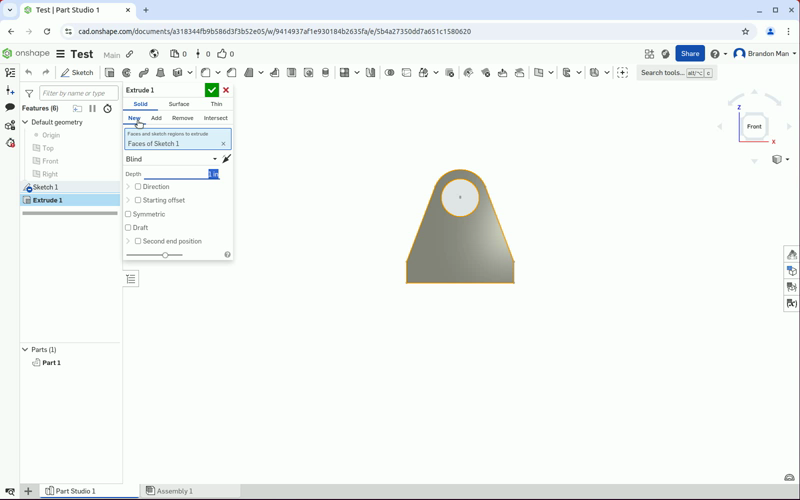
text(1.685)
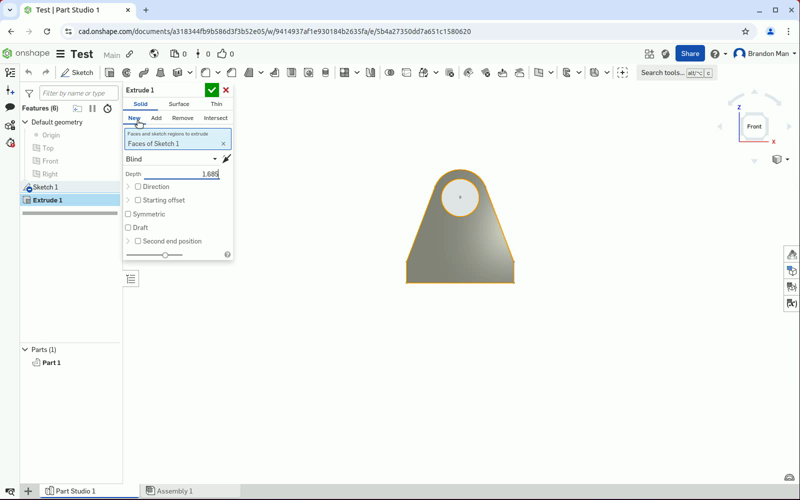
key(enter)
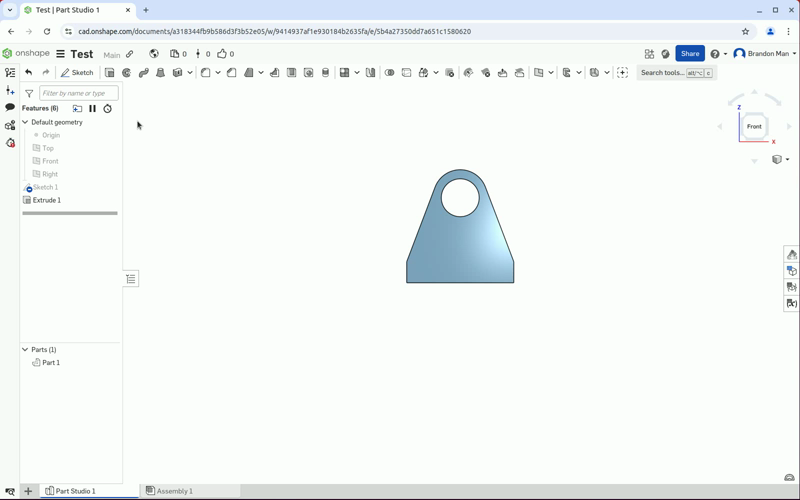
key(shift+h)
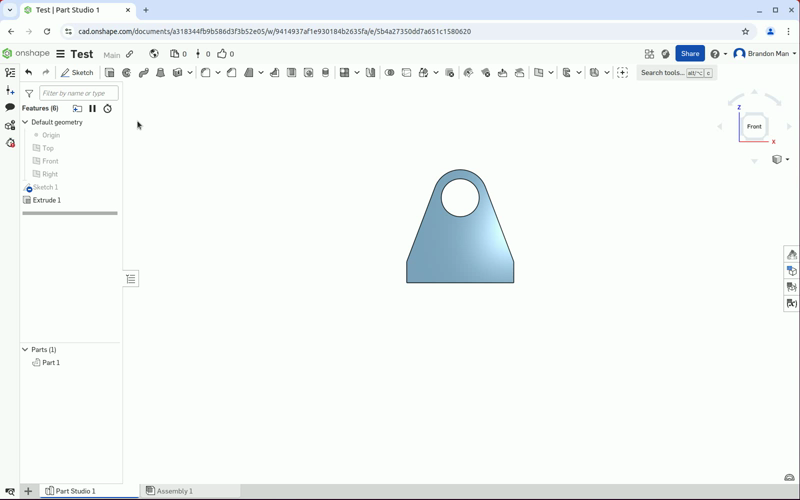
key(shift+h)
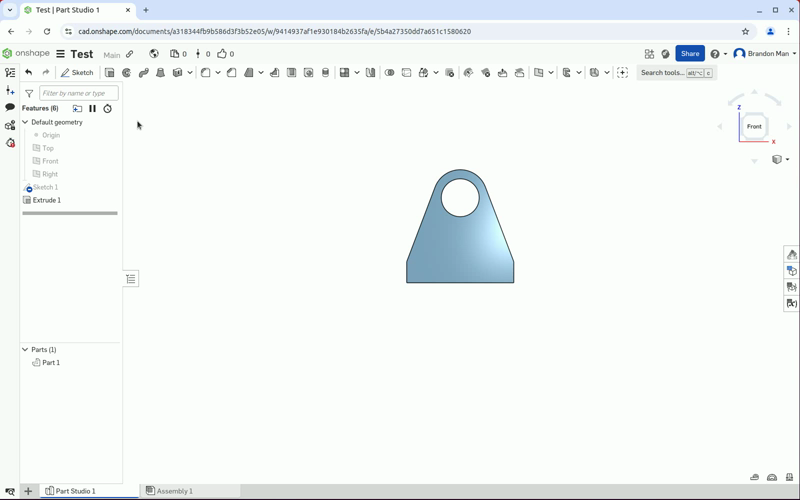
mouse_move(73, 189)
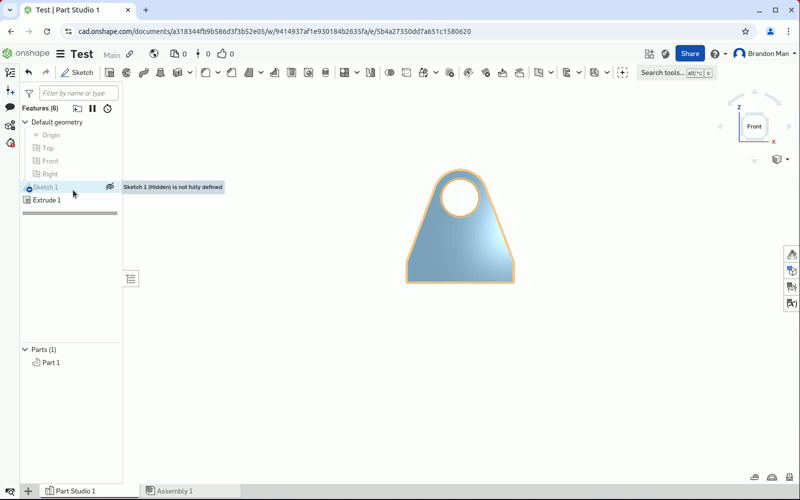
click(73, 189)
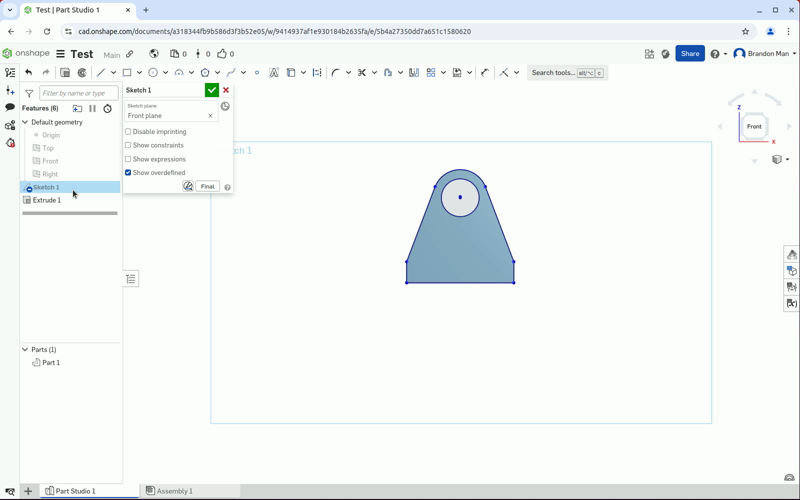
mouse_move(229, 92)
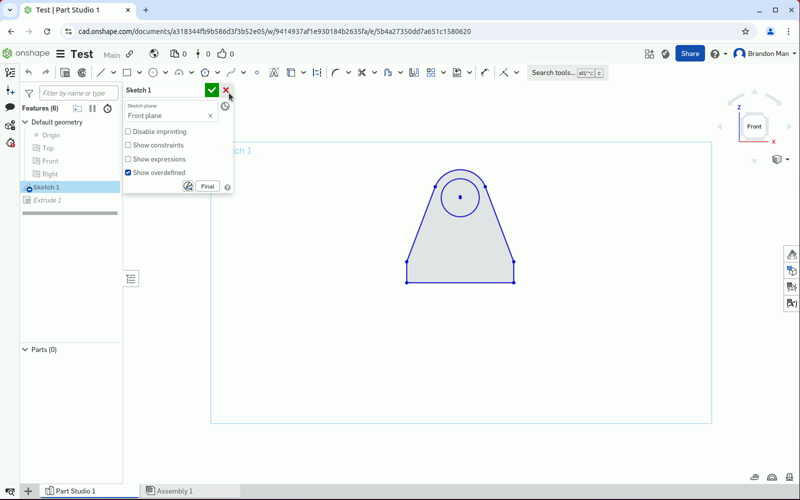
click(229, 92)
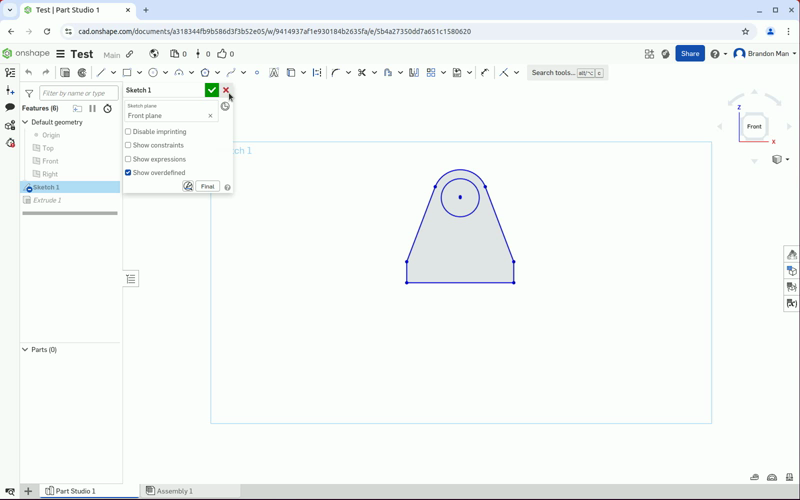
key(shift+s)
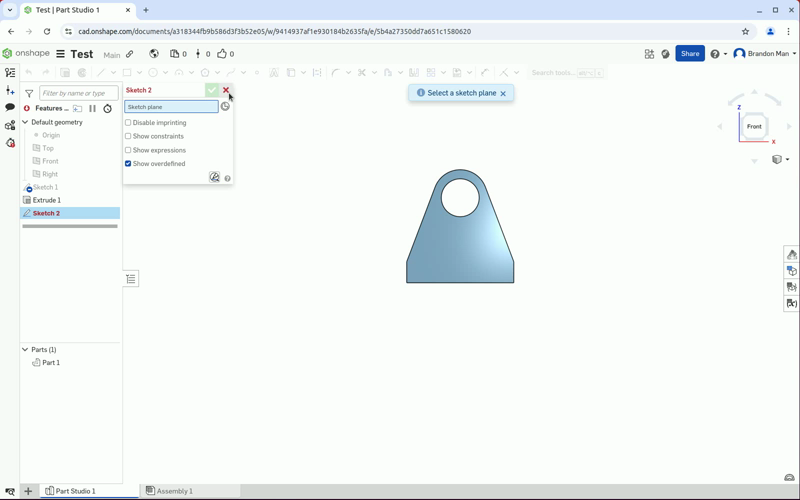
mouse_move(73, 163)
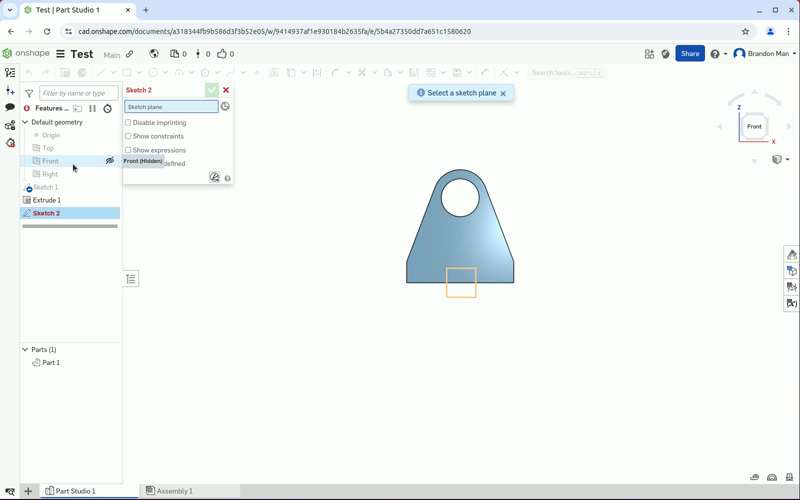
click(73, 163)
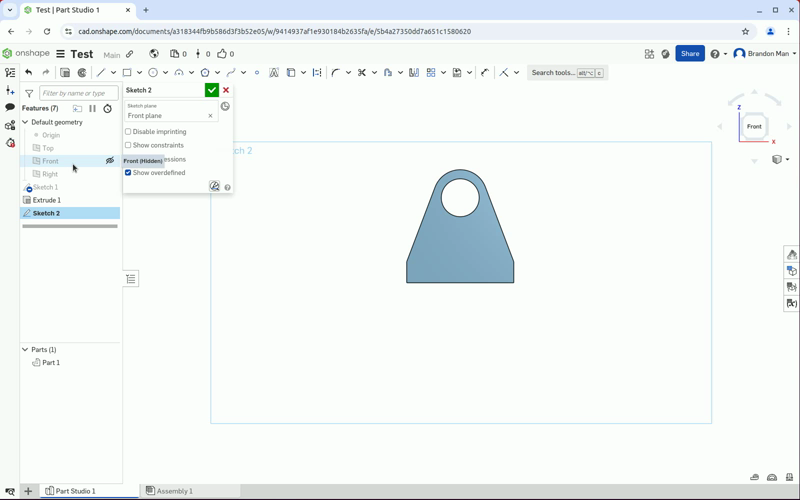
mouse_move(73, 352)
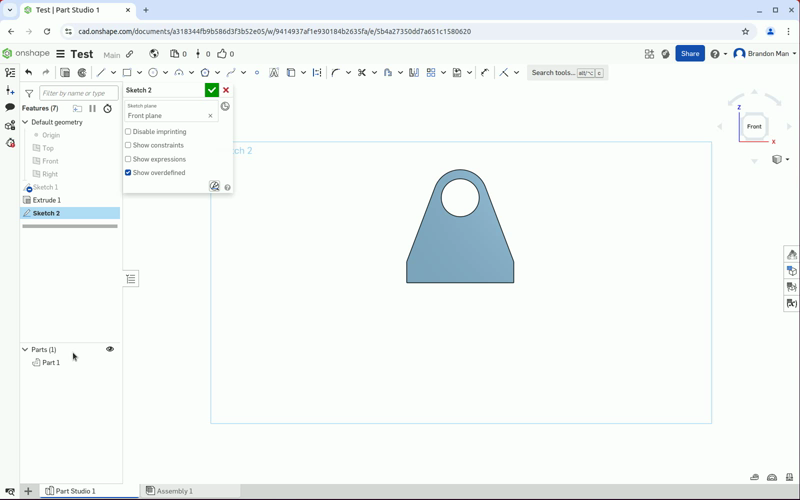
key(y)
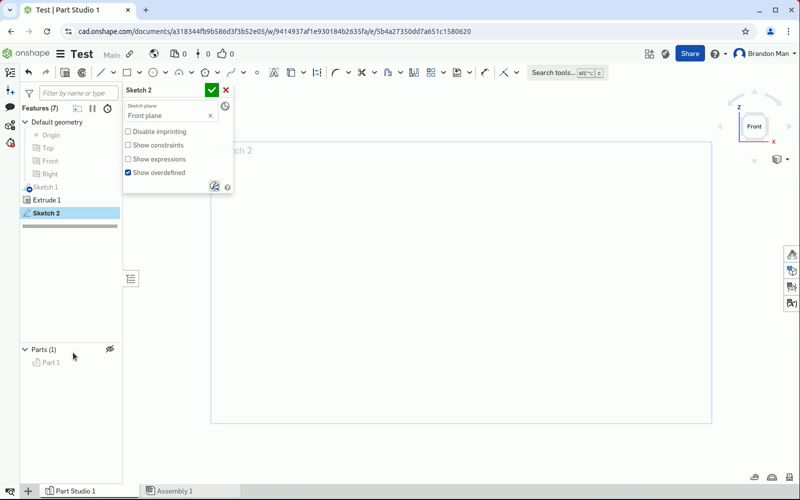
key(l)
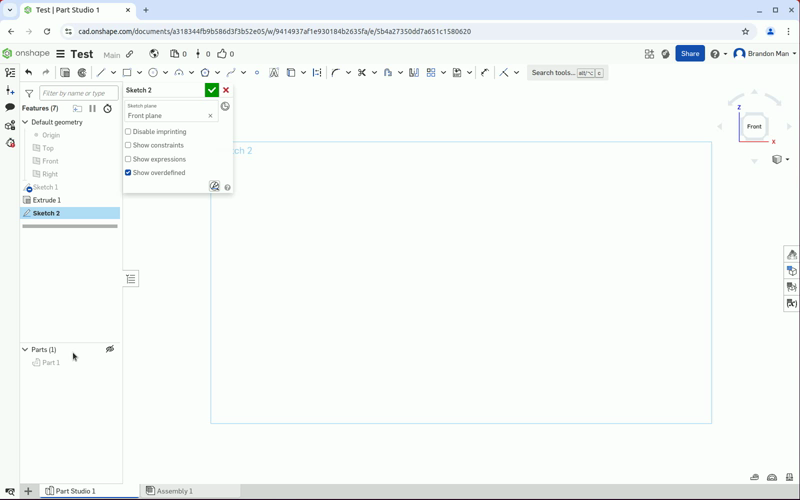
key_down(shift)
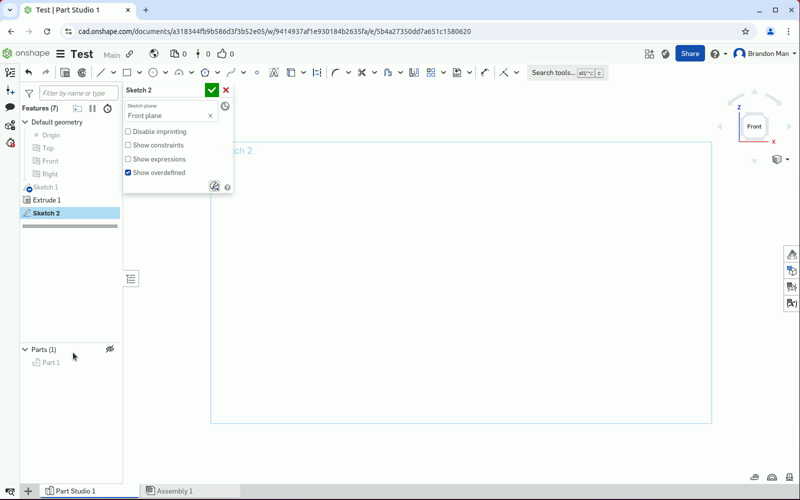
mouse_move(457, 261)
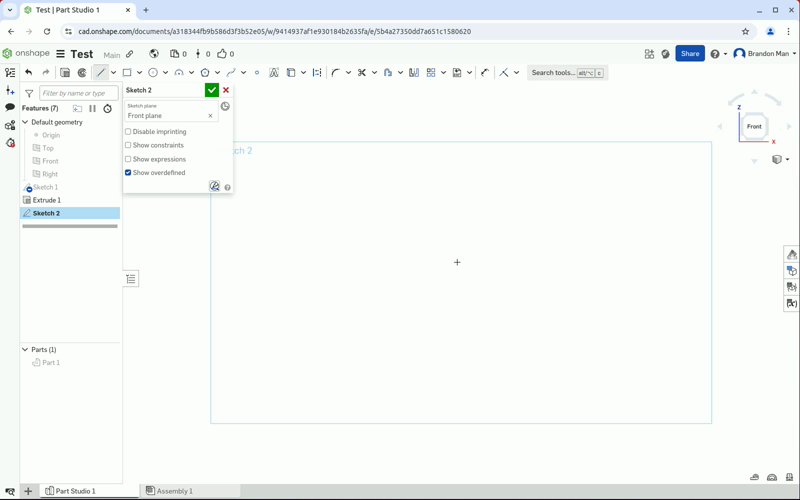
click(457, 261)
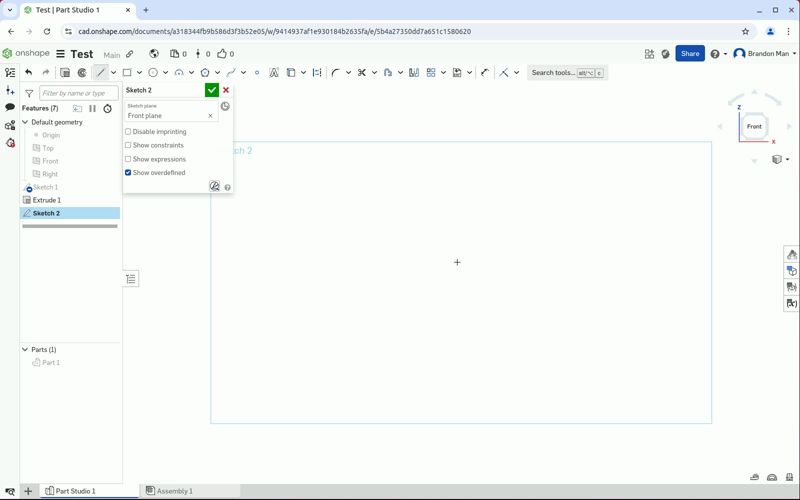
key_up(shift)
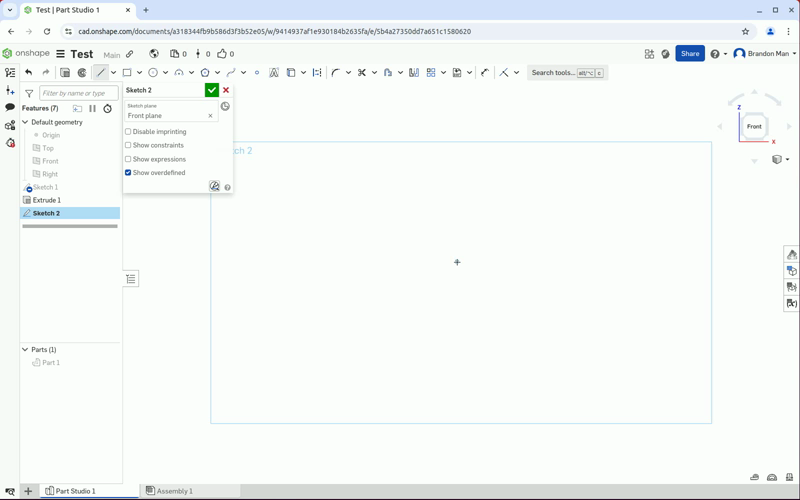
key_down(shift)
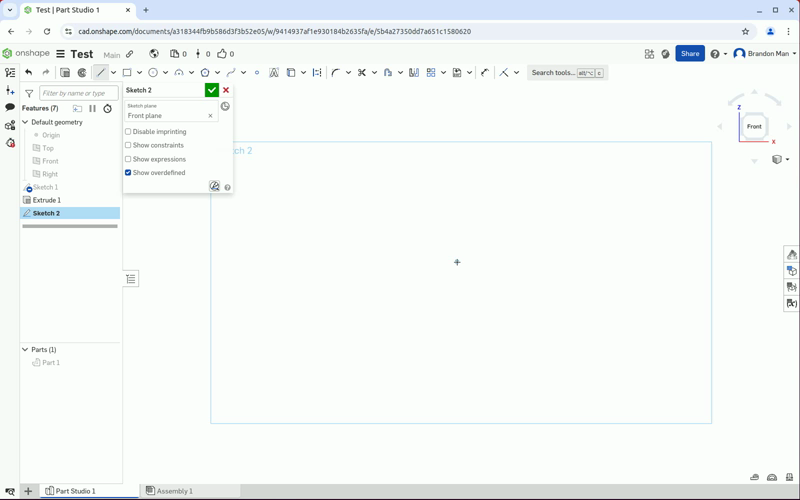
mouse_move(487, 261)
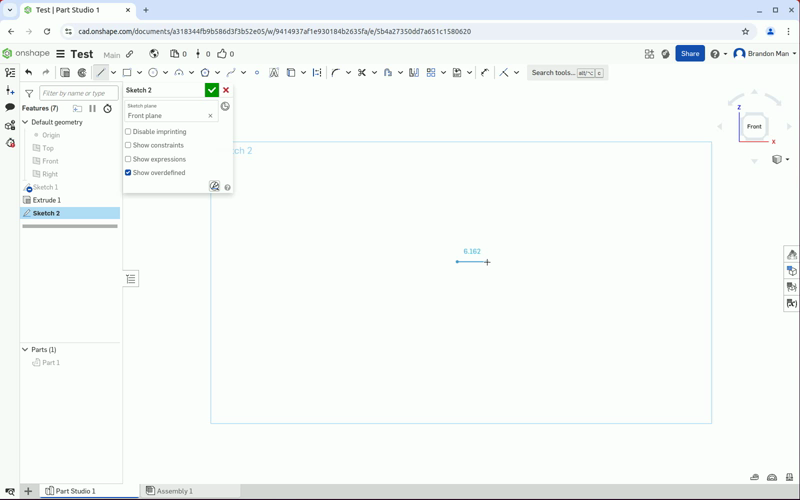
mouse_move(461, 261)
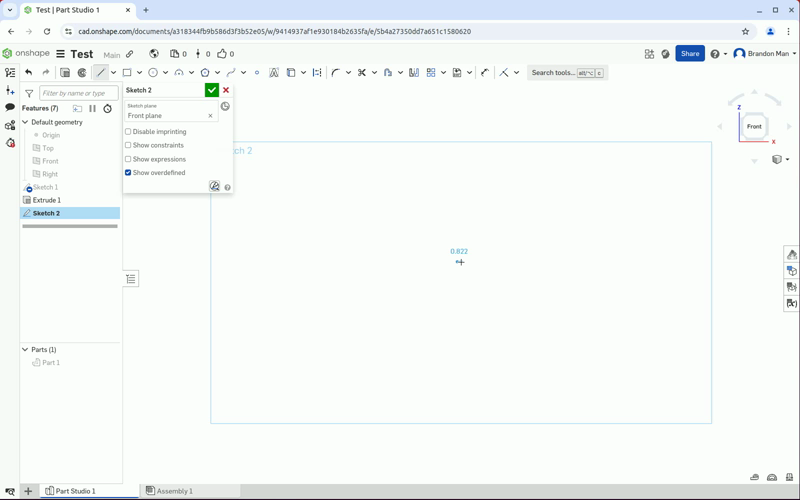
scroll(6)
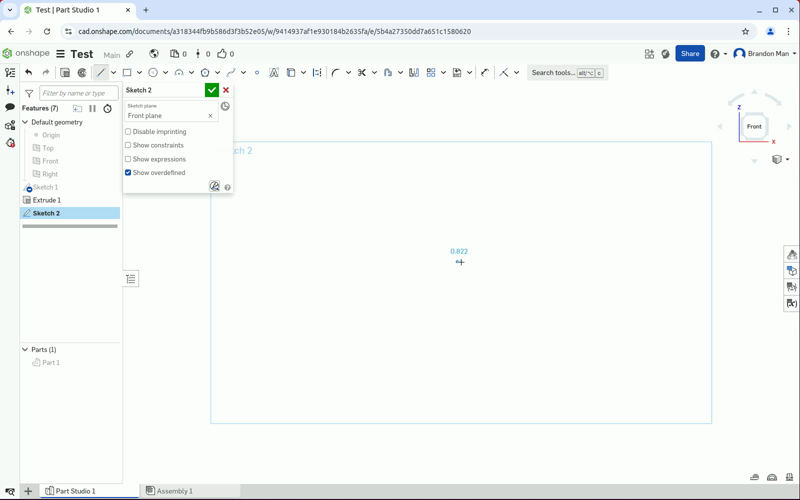
scroll(6)
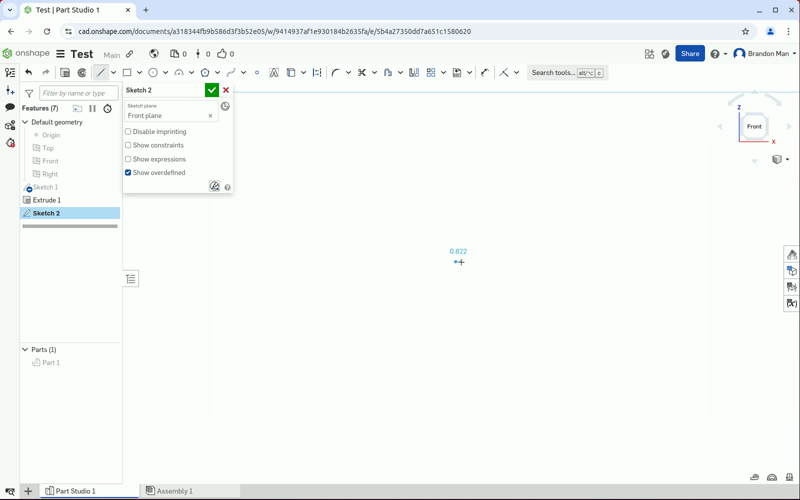
scroll(6)
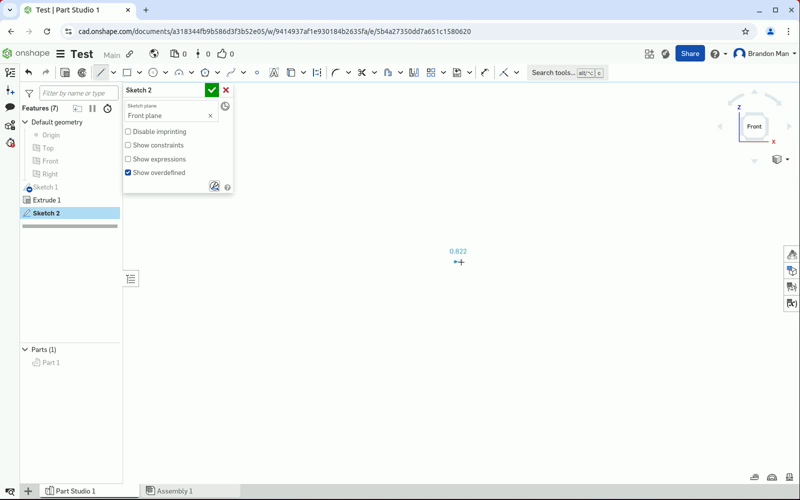
scroll(6)
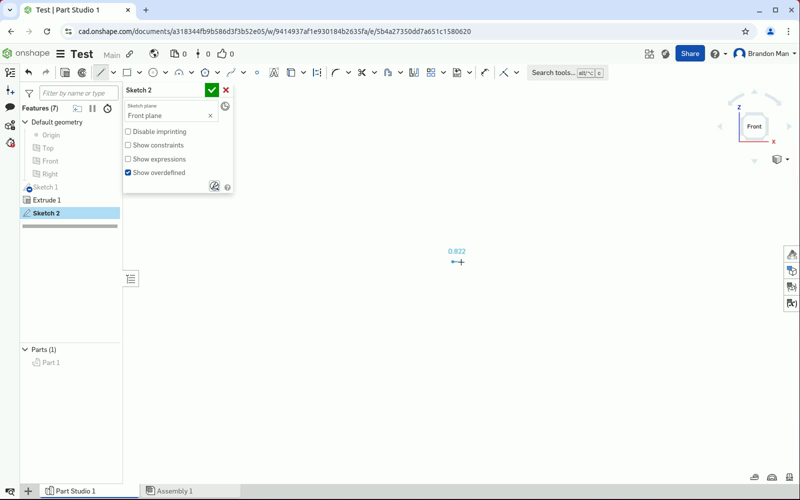
scroll(6)
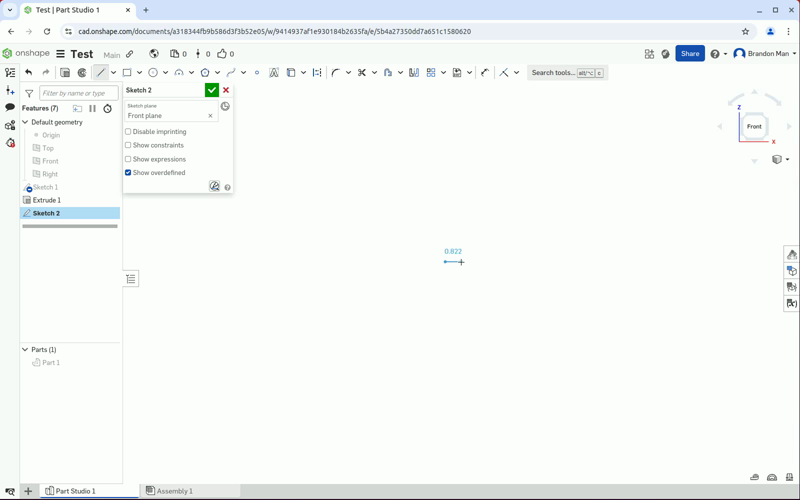
scroll(6)
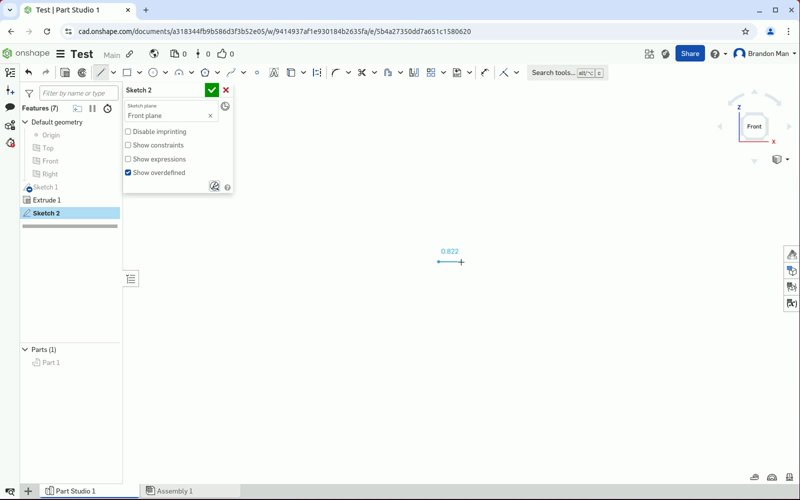
scroll(6)
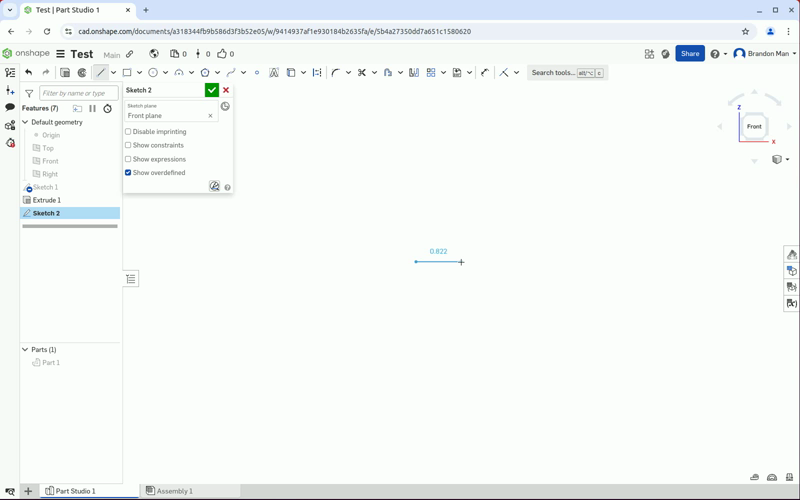
click(461, 261)
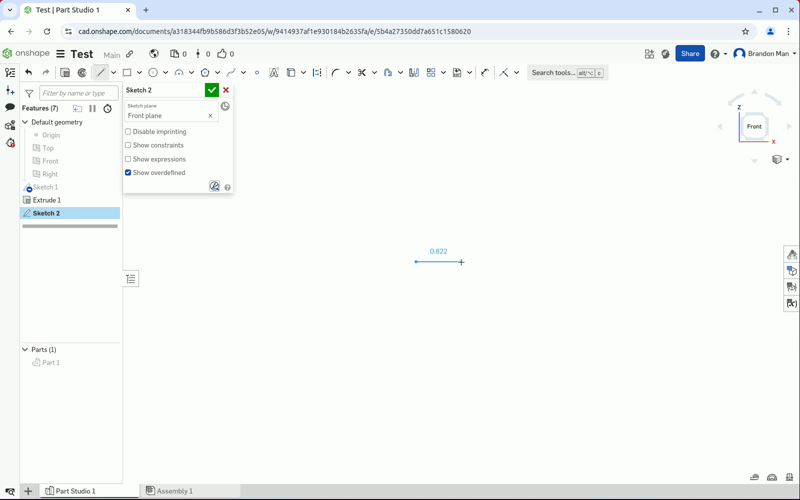
scroll(-6)
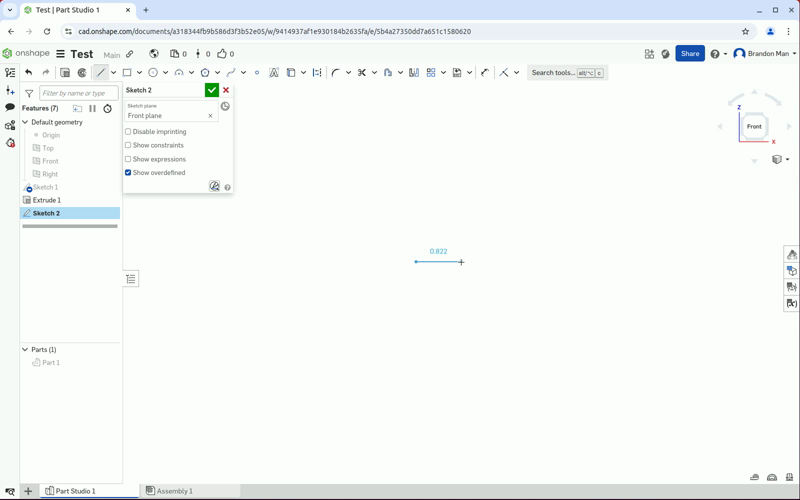
scroll(-6)
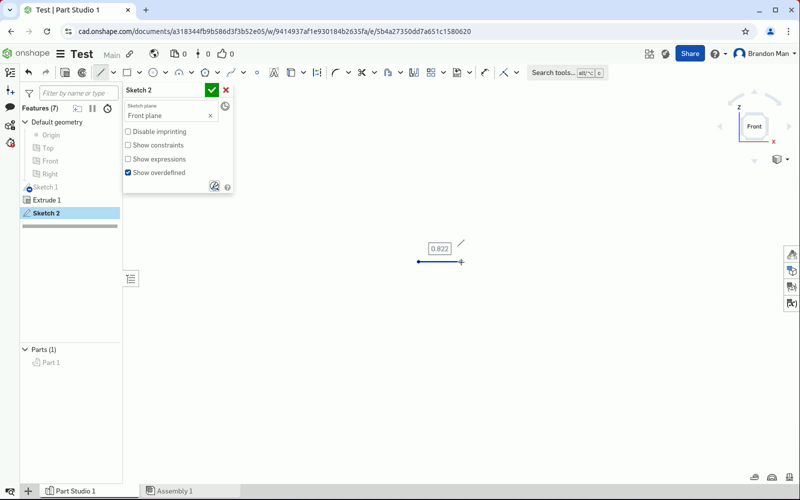
scroll(-6)
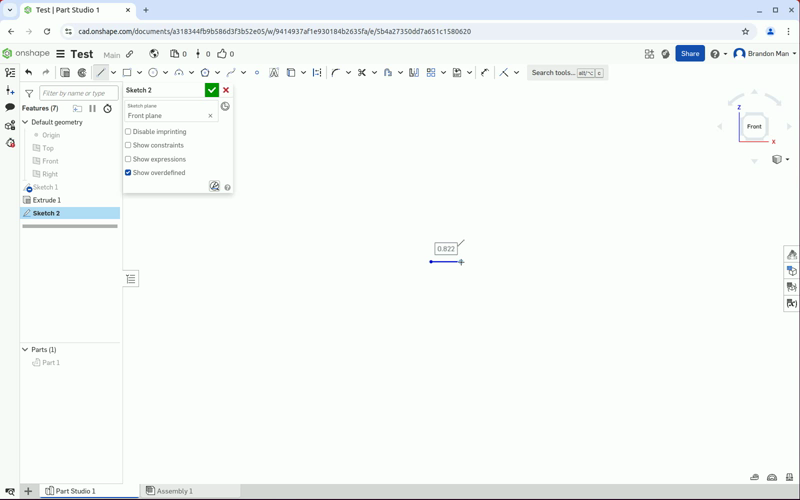
scroll(-6)
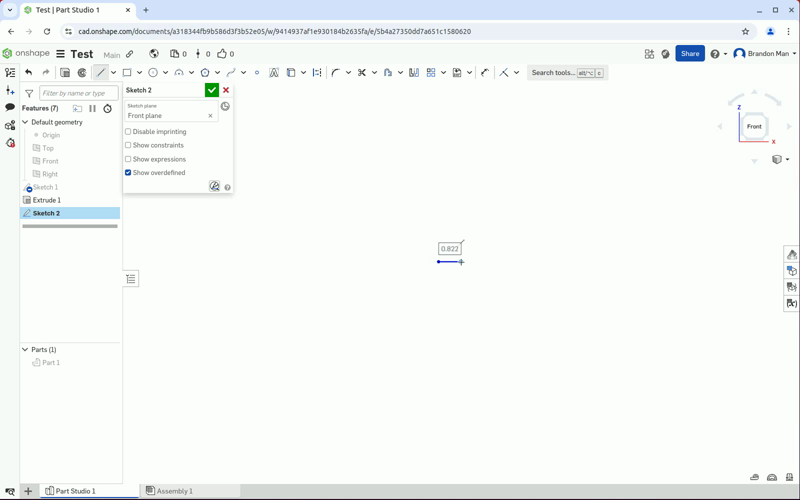
scroll(-6)
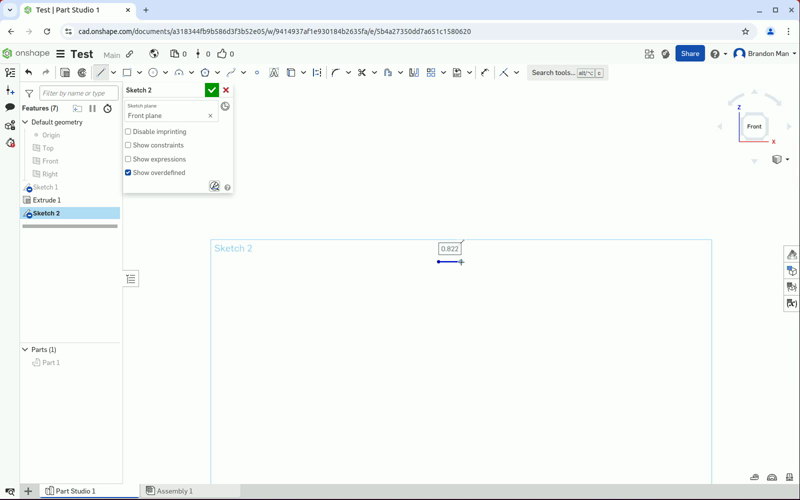
scroll(-6)
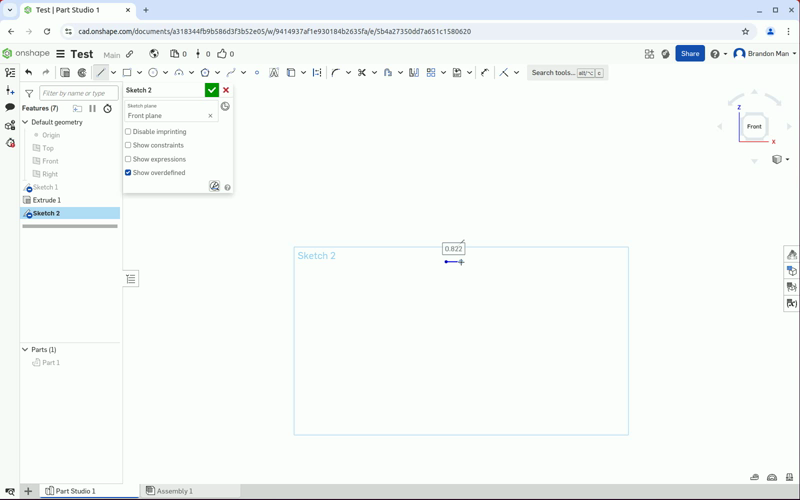
scroll(-6)
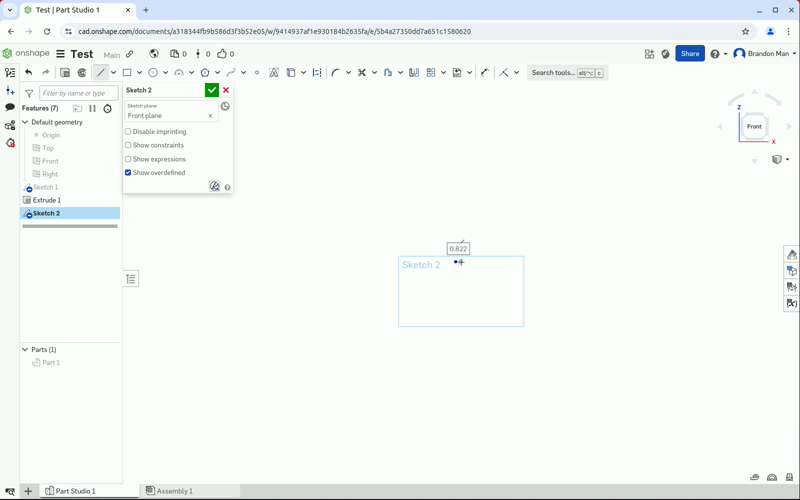
key_up(shift)
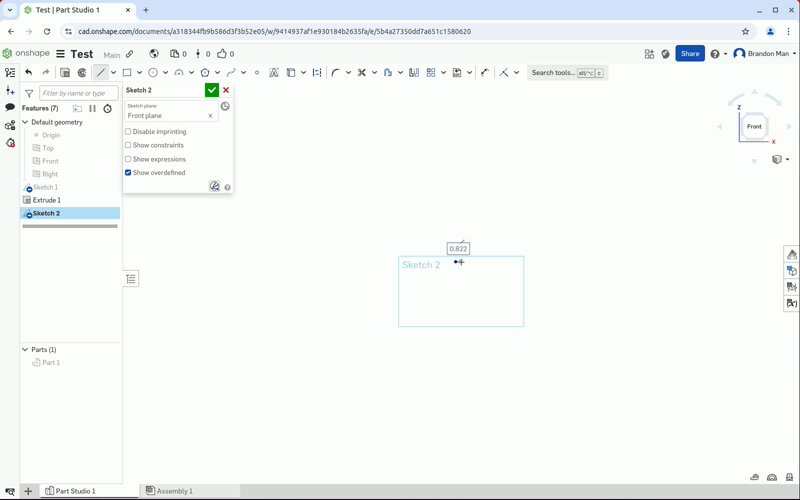
key_down(shift)
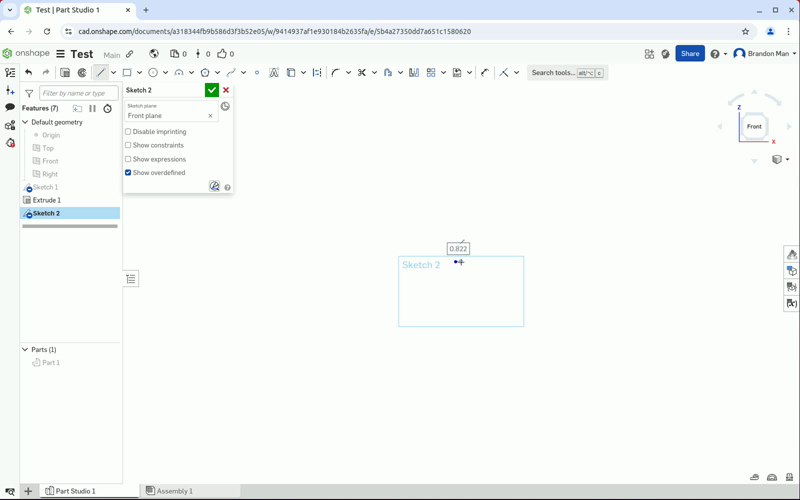
mouse_move(491, 261)
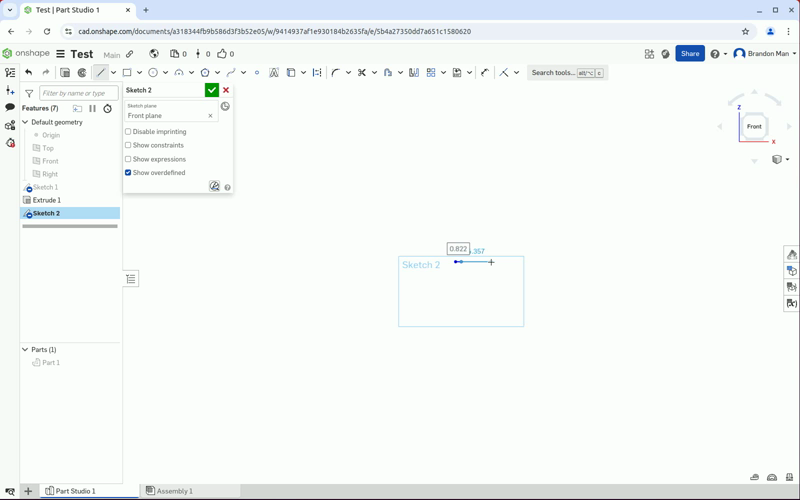
mouse_move(464, 261)
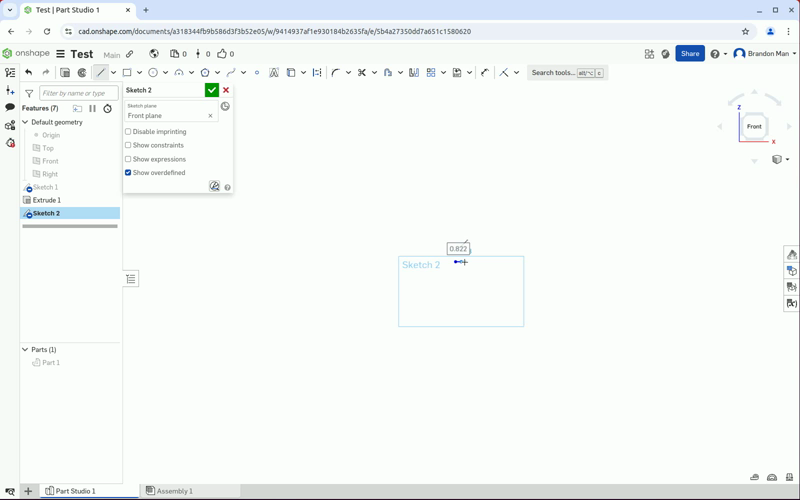
scroll(6)
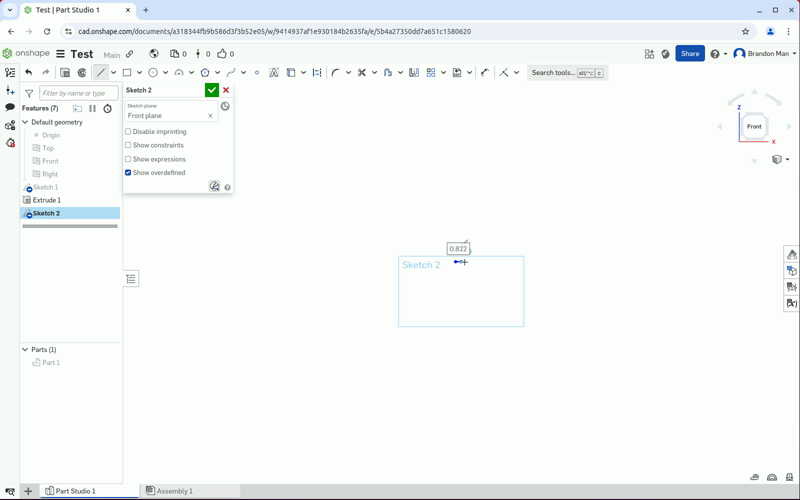
scroll(6)
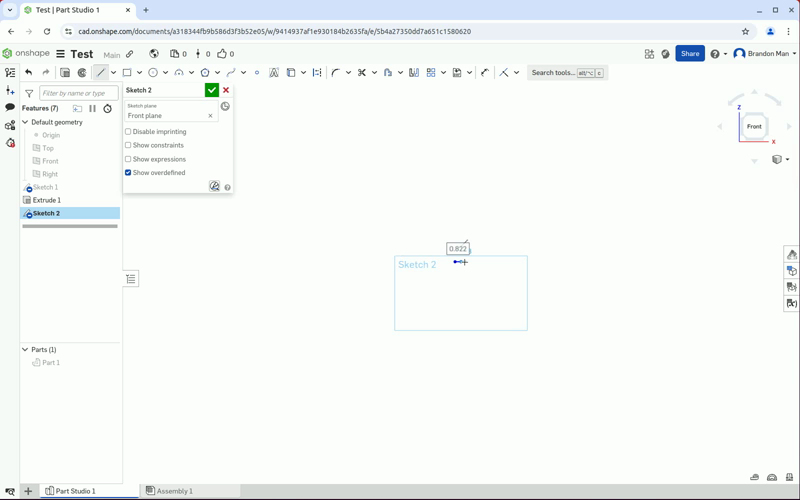
scroll(6)
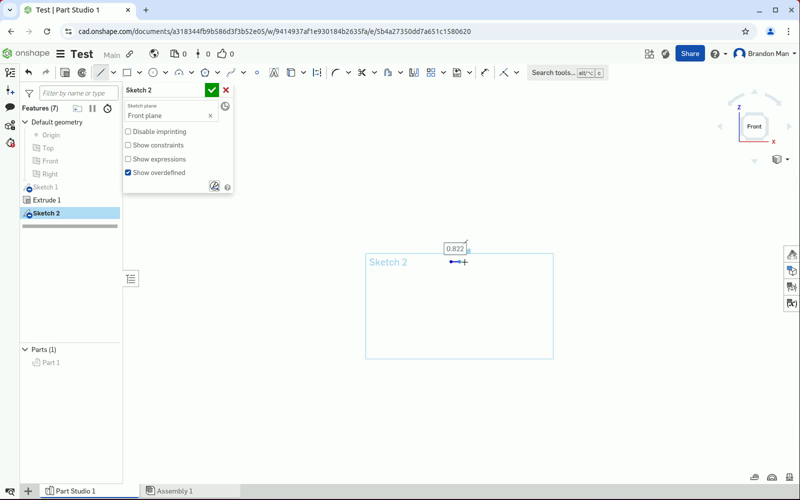
scroll(6)
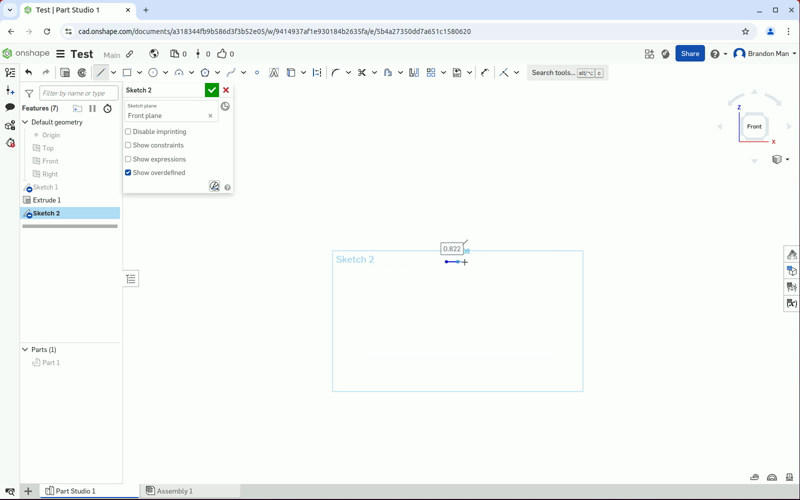
scroll(6)
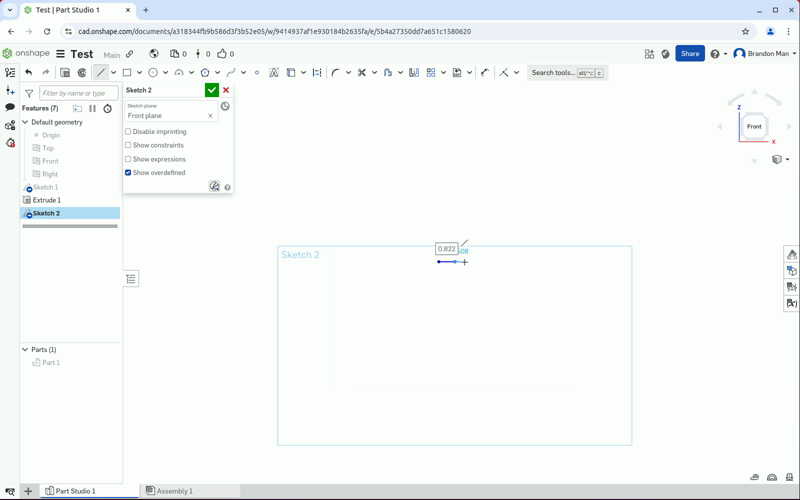
scroll(6)
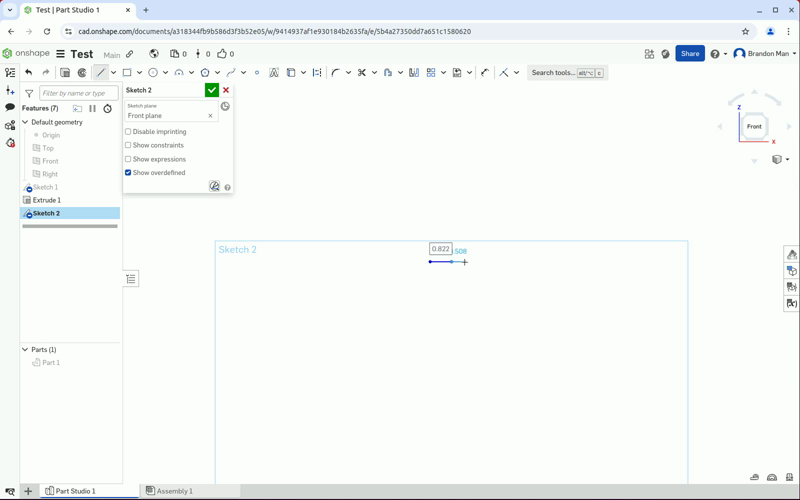
scroll(6)
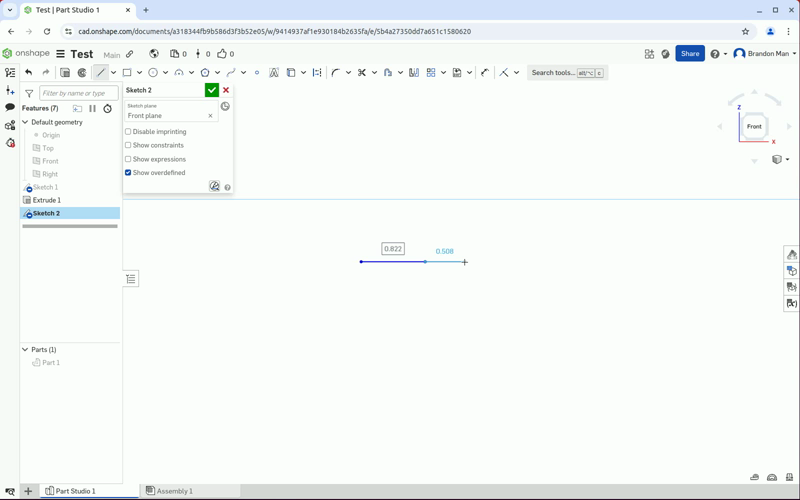
click(464, 261)
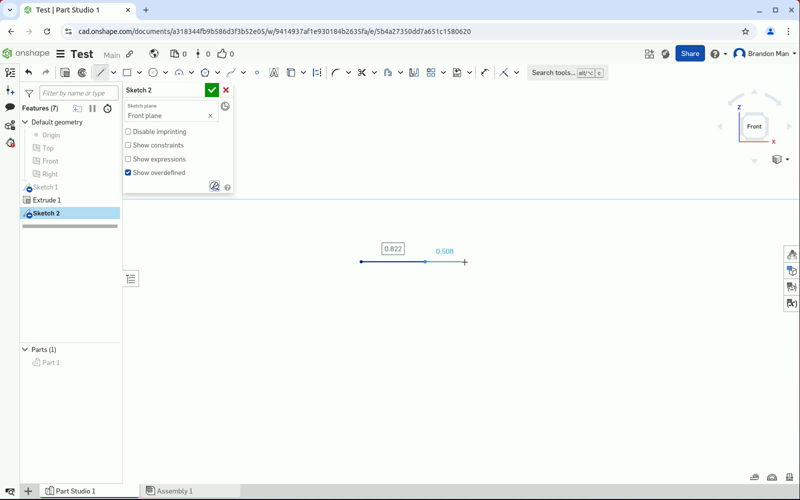
scroll(-6)
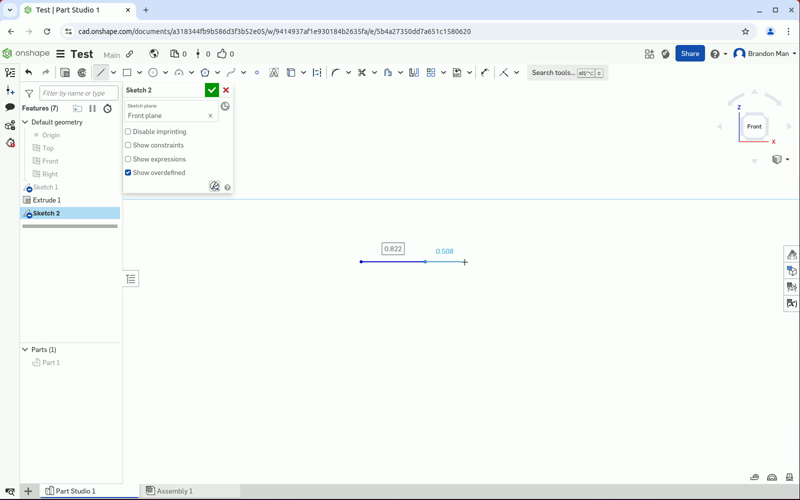
scroll(-6)
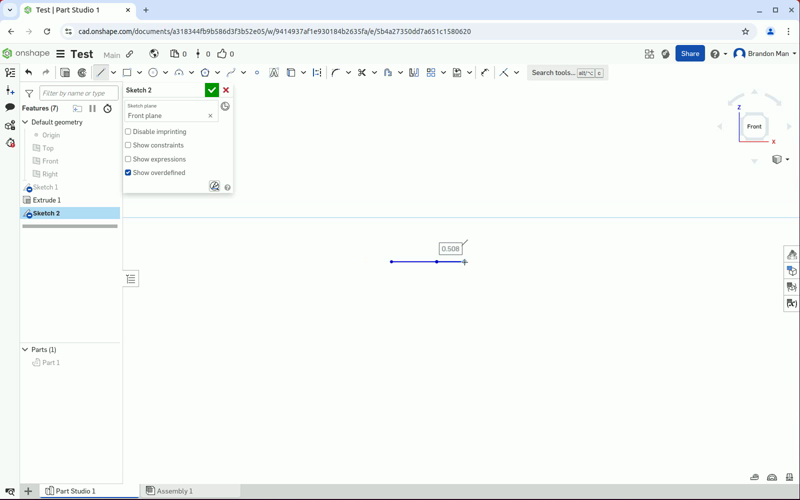
scroll(-6)
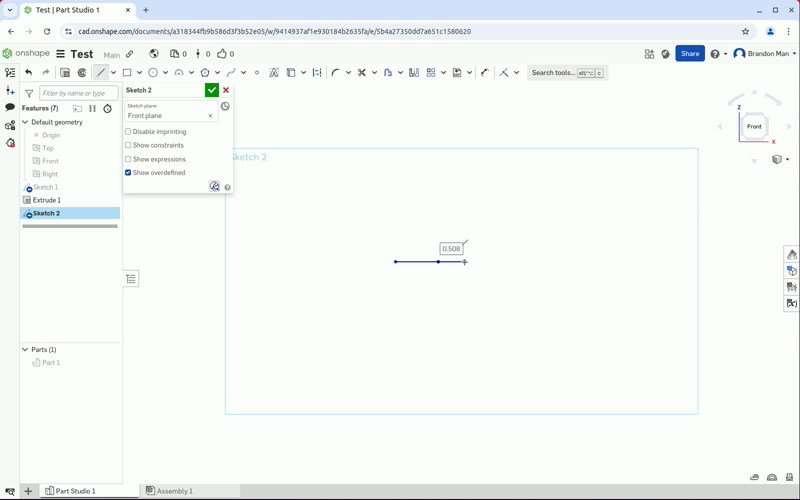
scroll(-6)
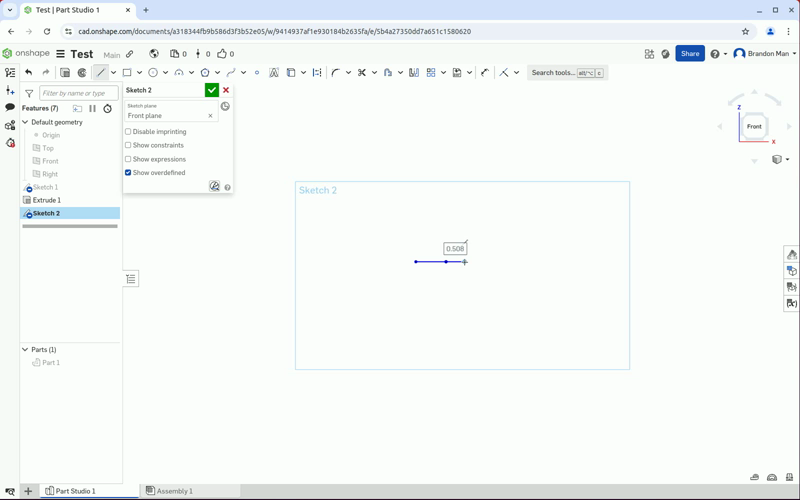
scroll(-6)
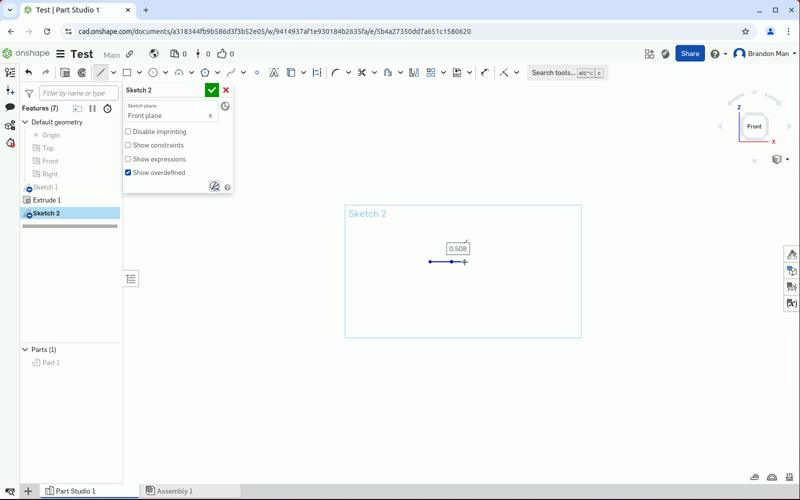
scroll(-6)
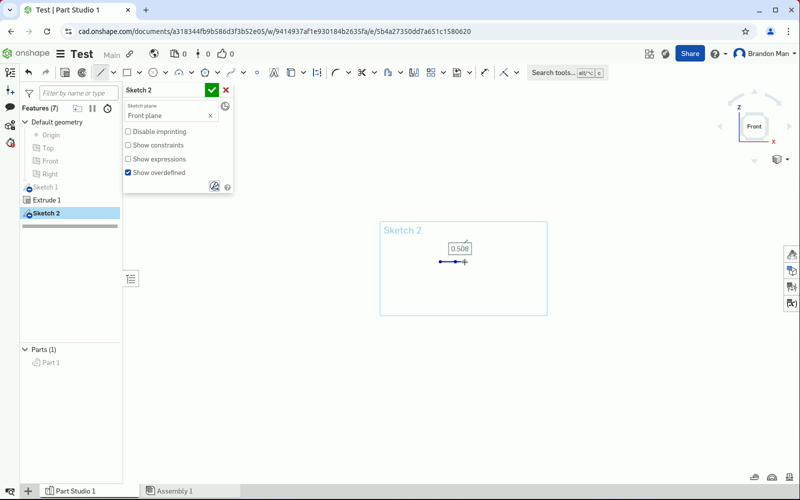
scroll(-6)
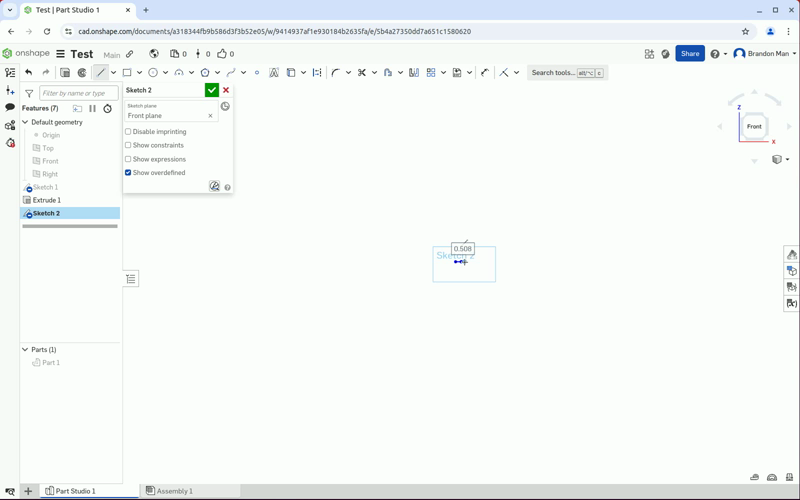
key_up(shift)
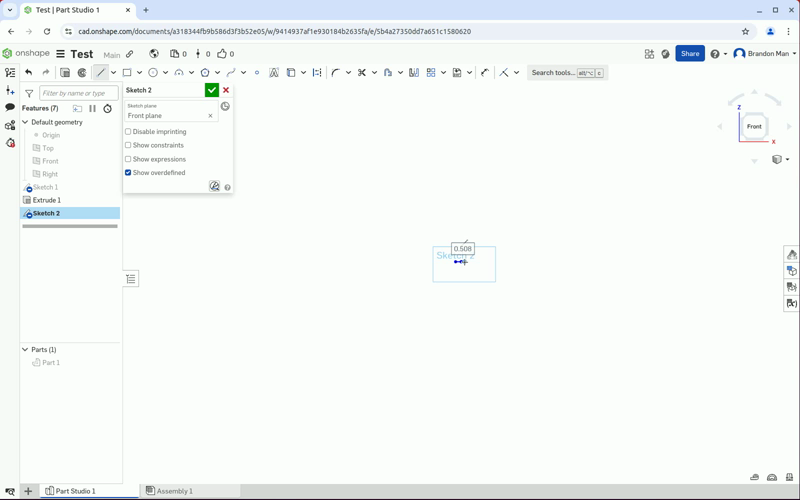
key_down(shift)
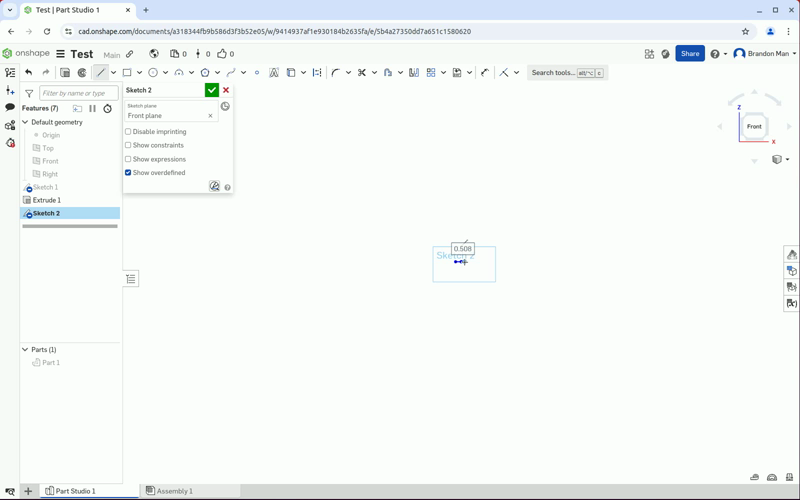
mouse_move(495, 261)
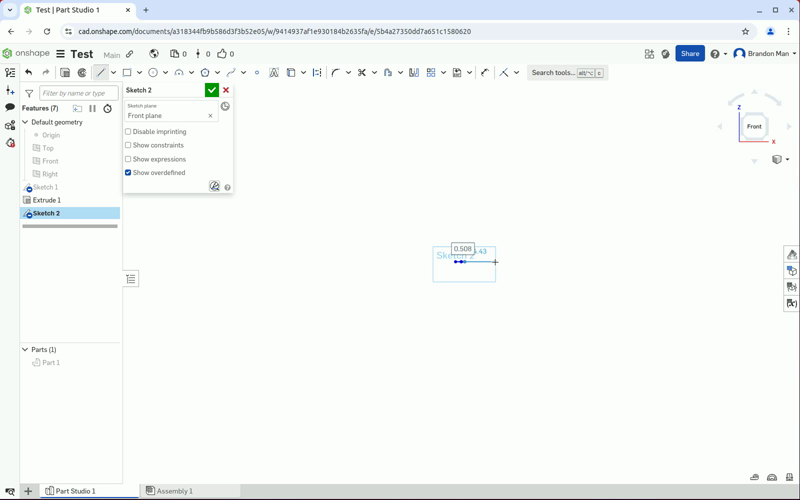
mouse_move(464, 224)
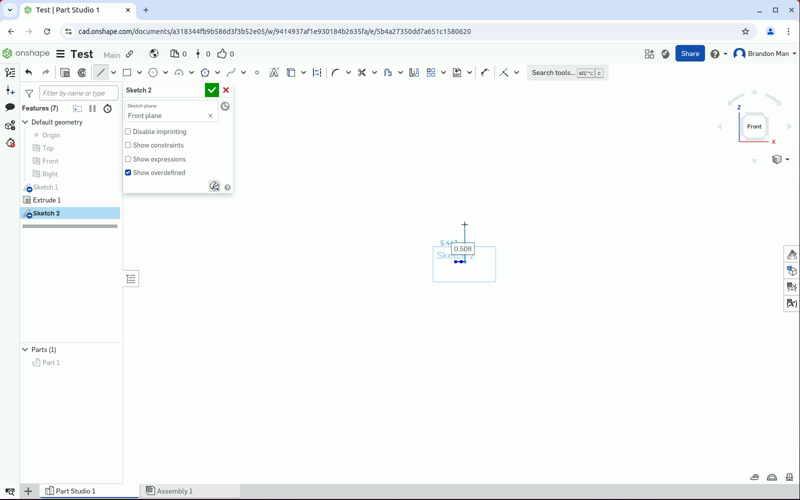
click(464, 224)
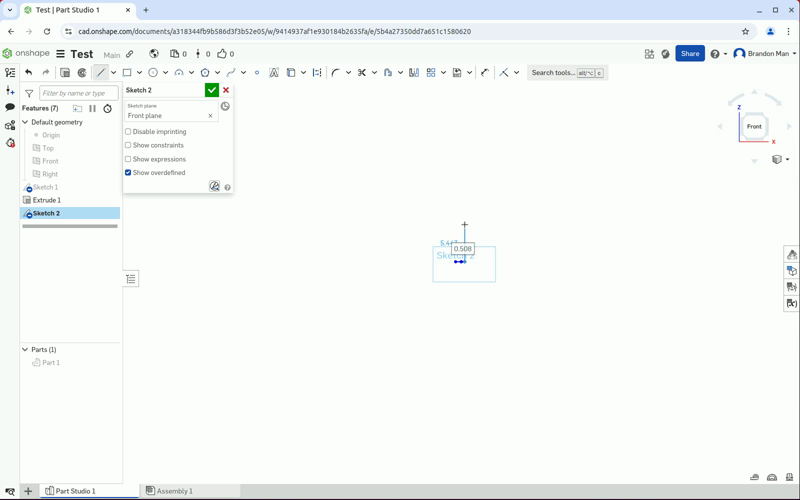
key_up(shift)
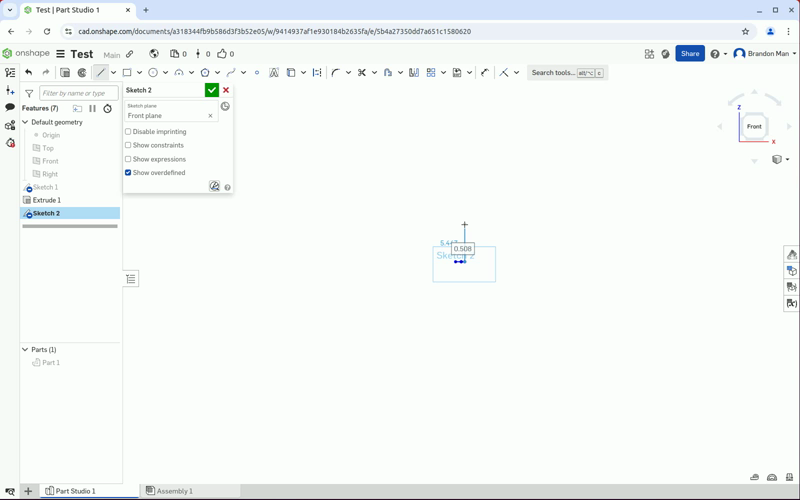
key(esc)
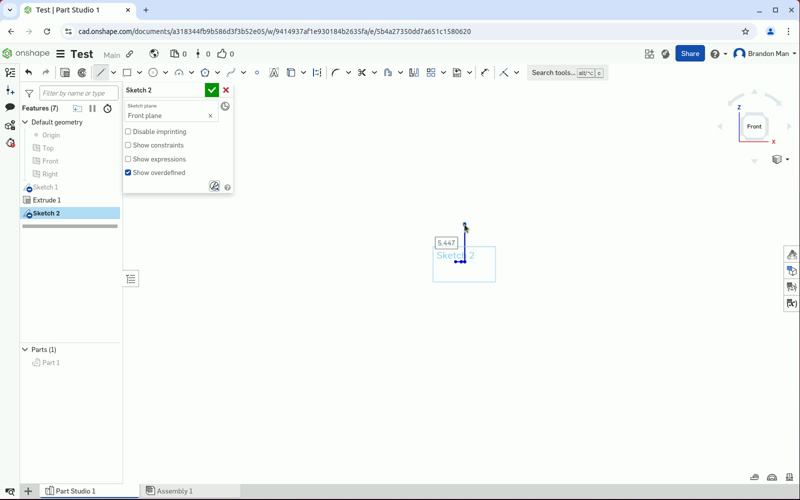
key(a)
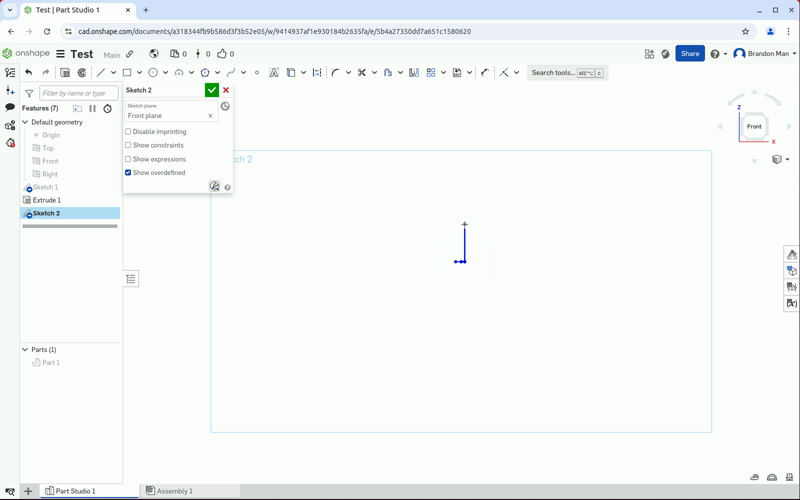
mouse_move(464, 224)
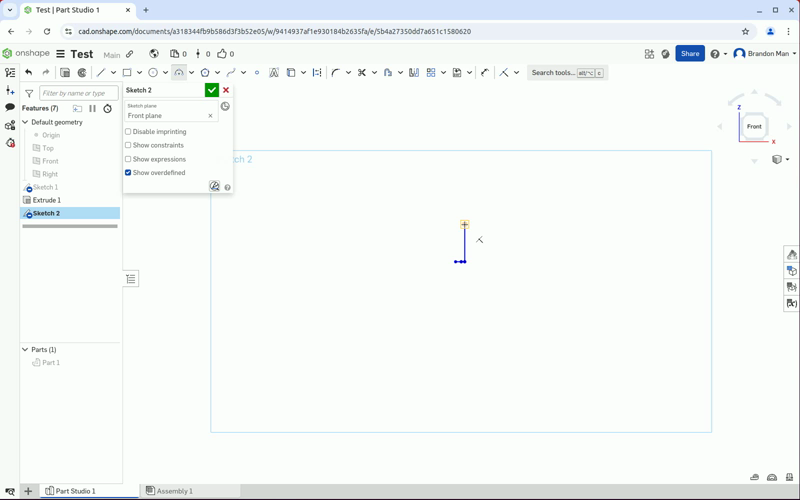
click(464, 224)
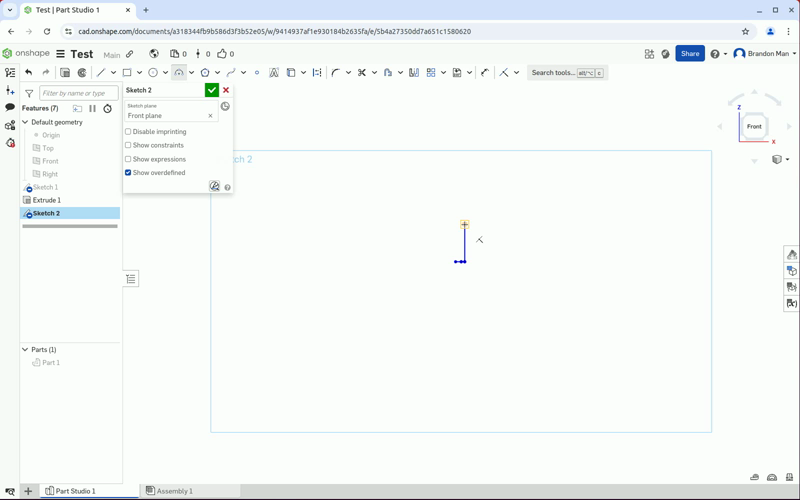
key_down(shift)
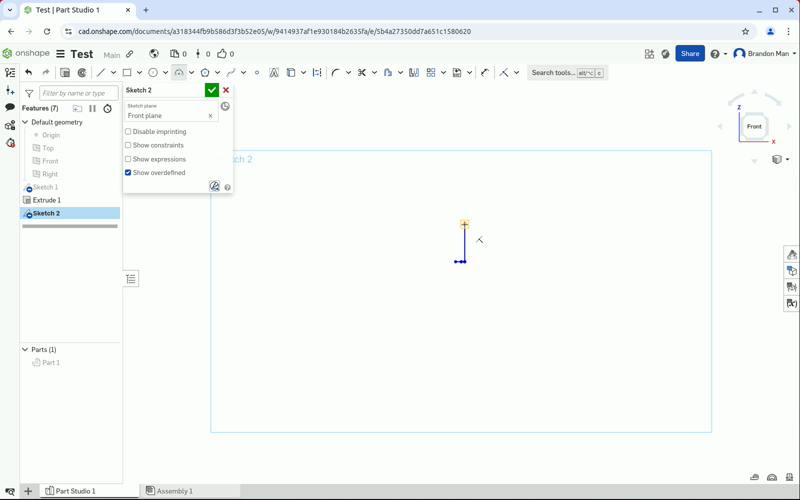
mouse_move(457, 224)
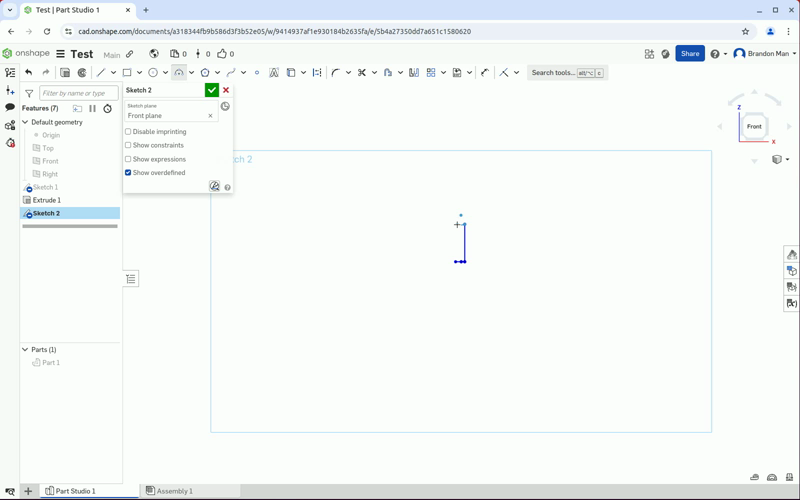
click(457, 224)
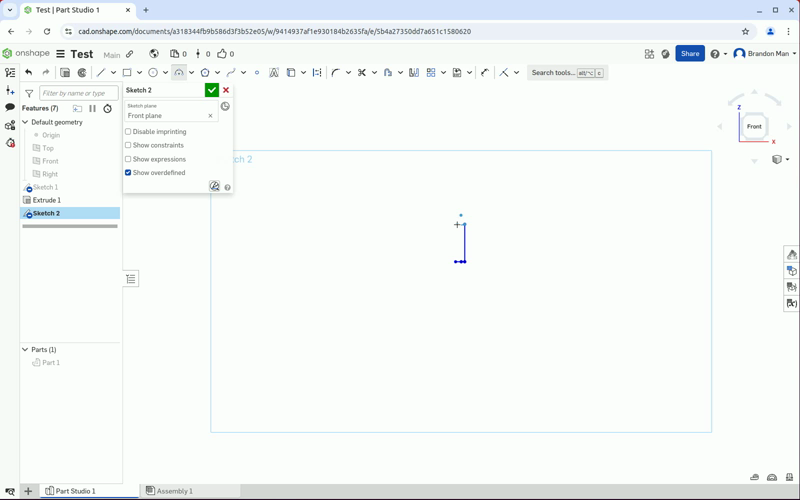
mouse_move(461, 171)
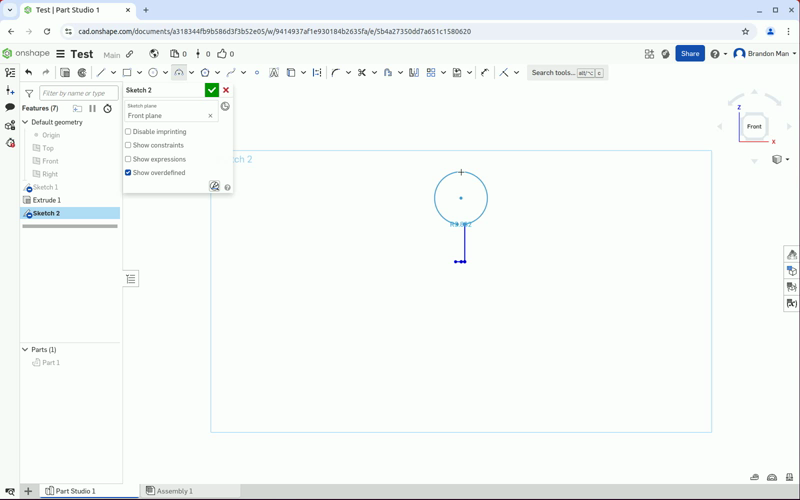
click(461, 171)
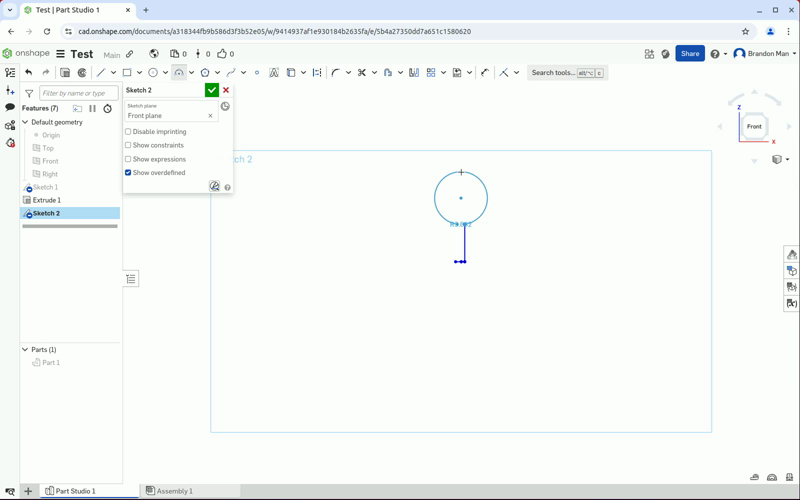
key_up(shift)
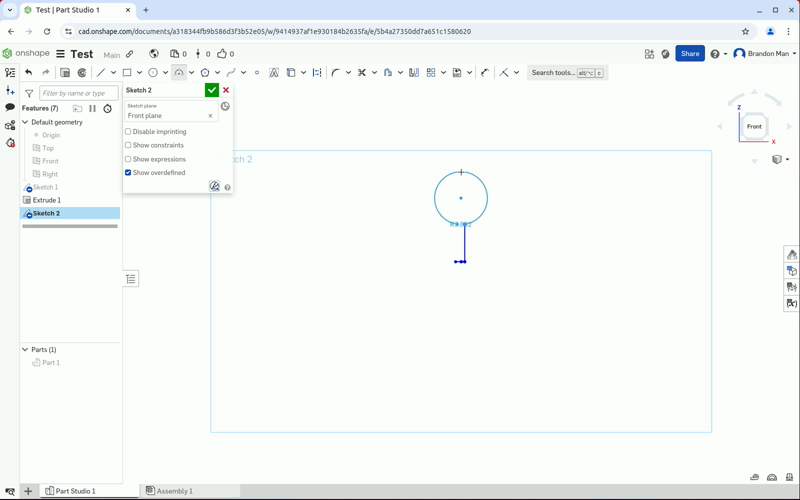
key(esc)
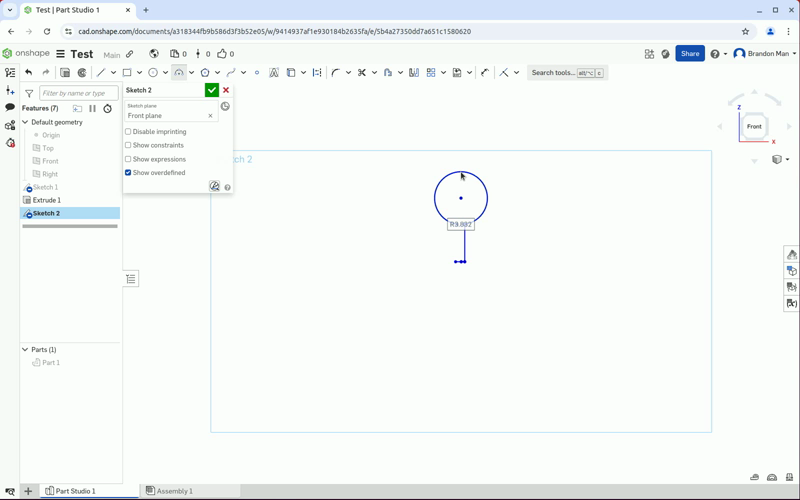
key(l)
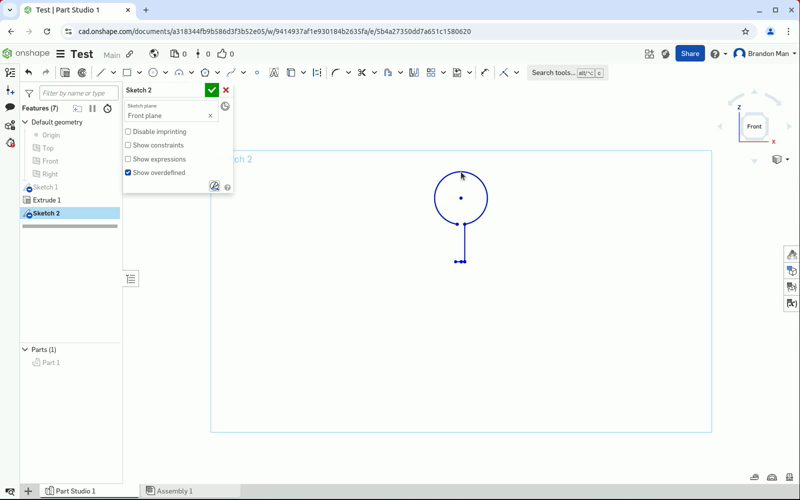
mouse_move(457, 224)
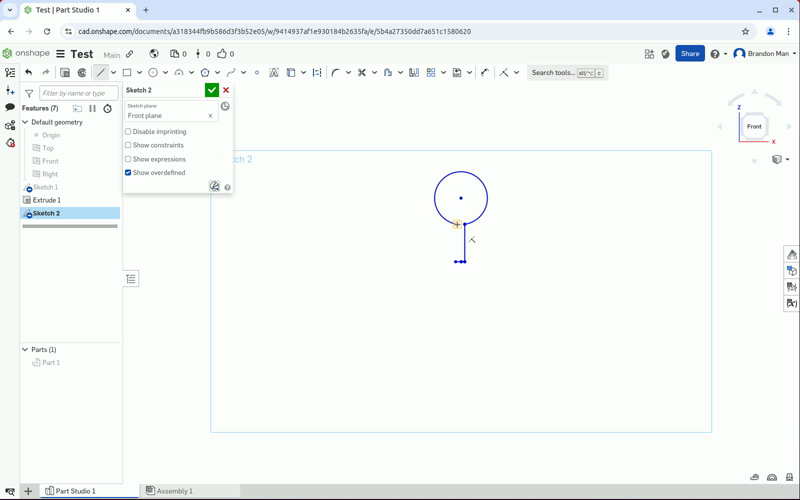
click(457, 224)
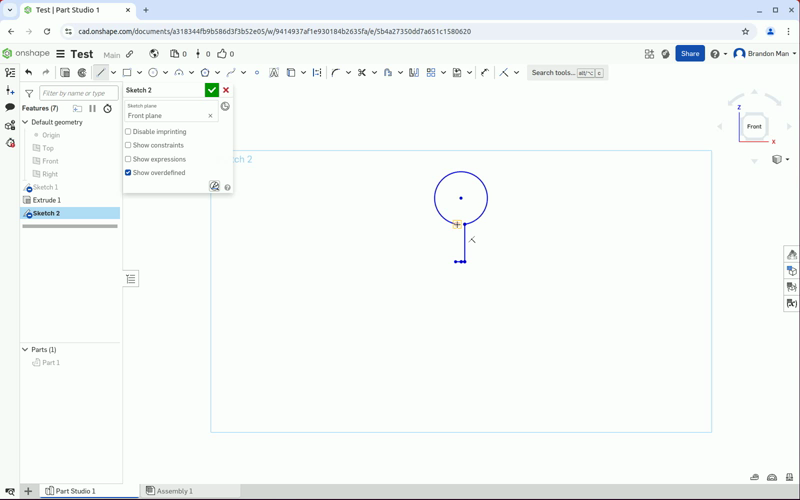
mouse_move(487, 224)
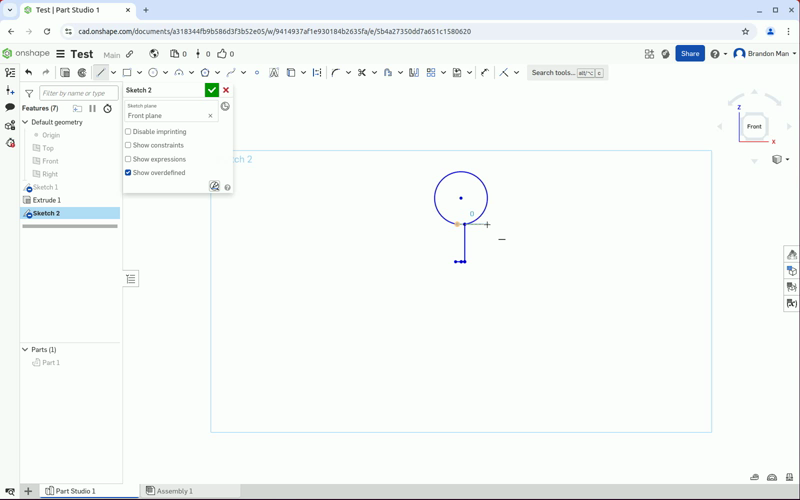
key_down(shift)
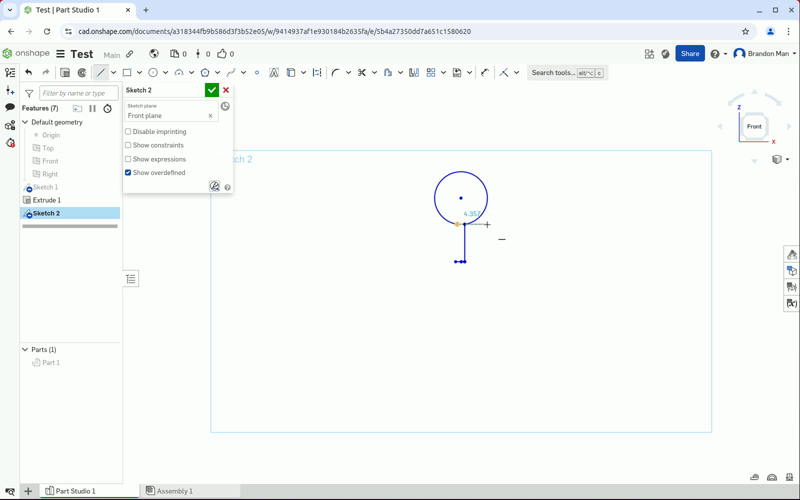
mouse_move(457, 261)
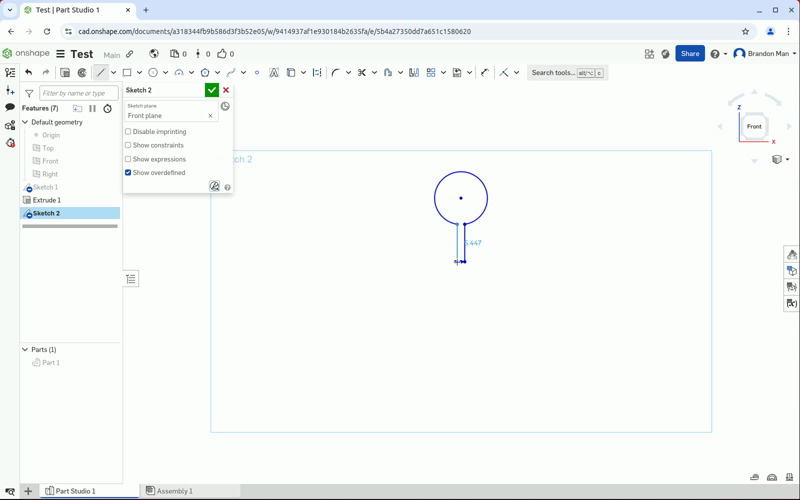
scroll(6)
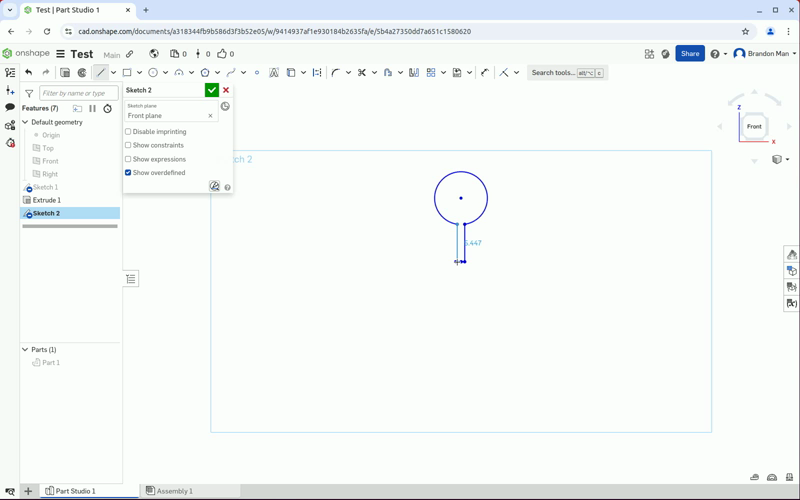
scroll(6)
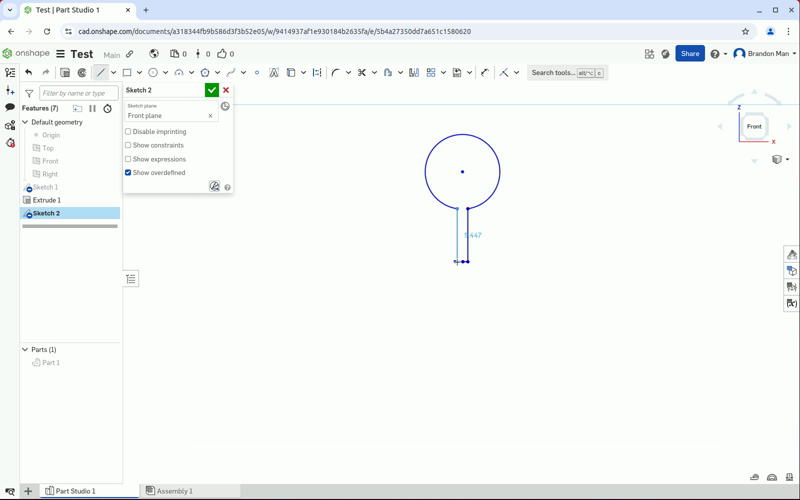
scroll(6)
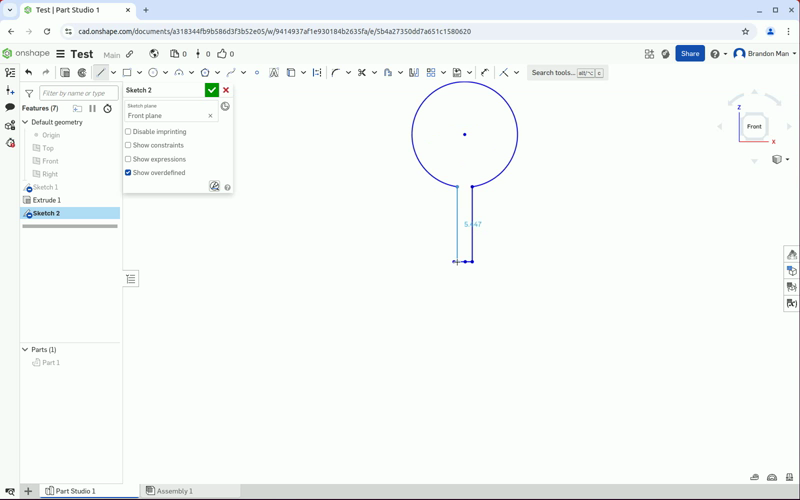
scroll(6)
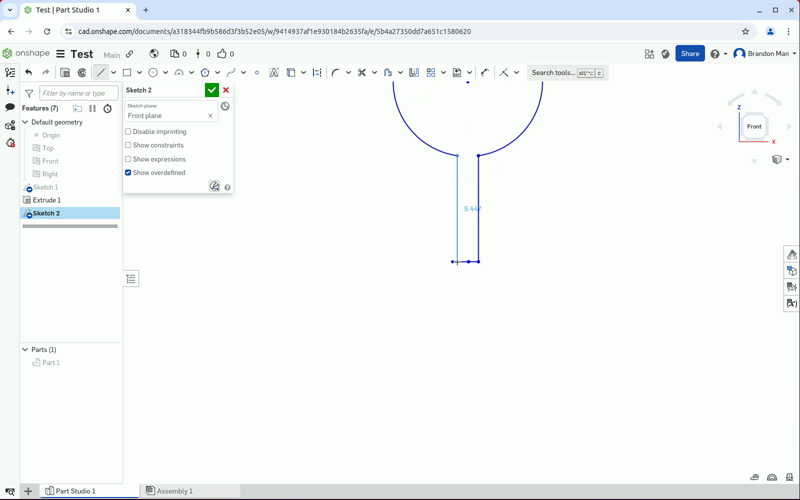
scroll(6)
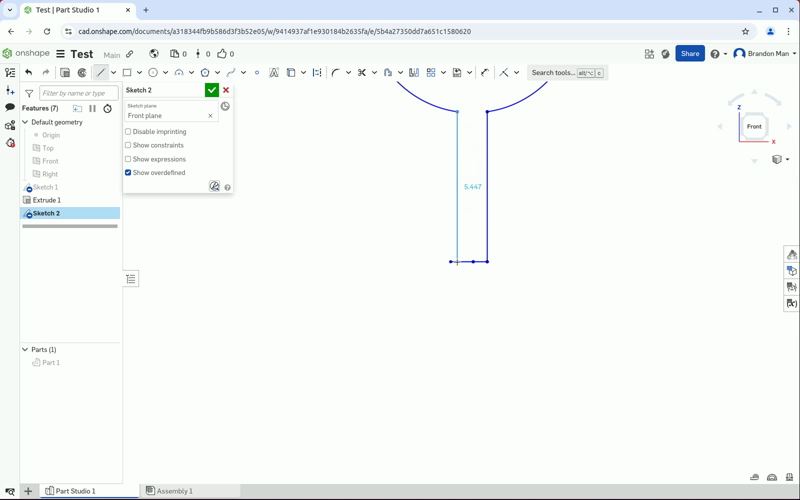
scroll(6)
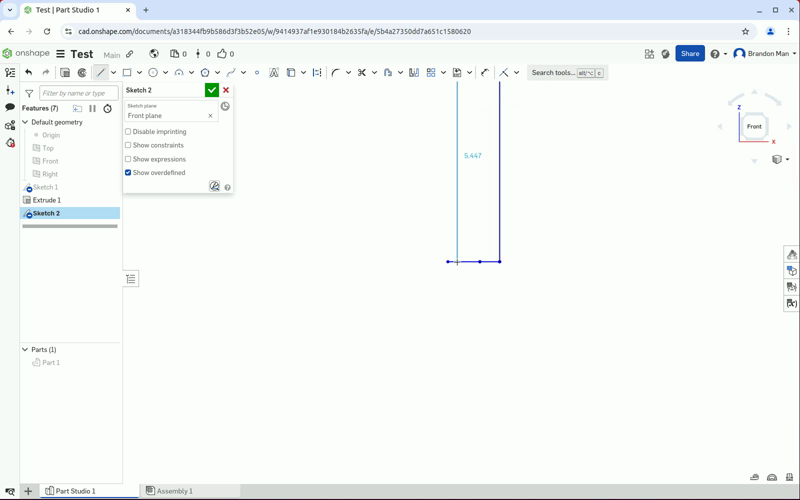
scroll(6)
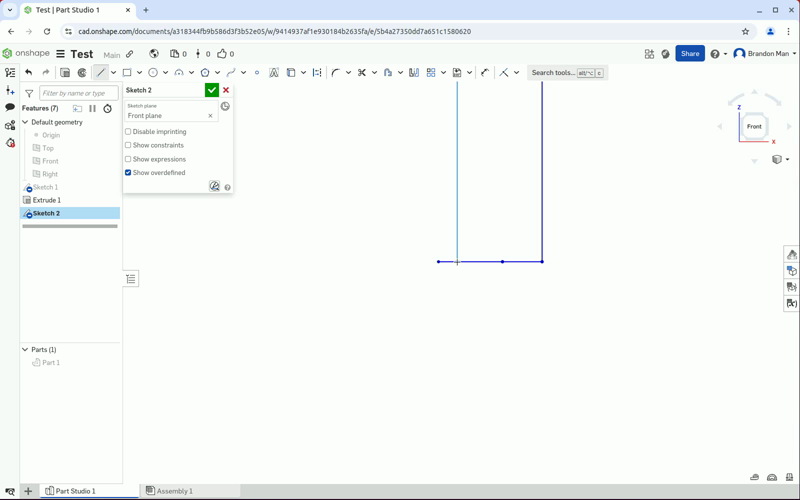
key_up(shift)
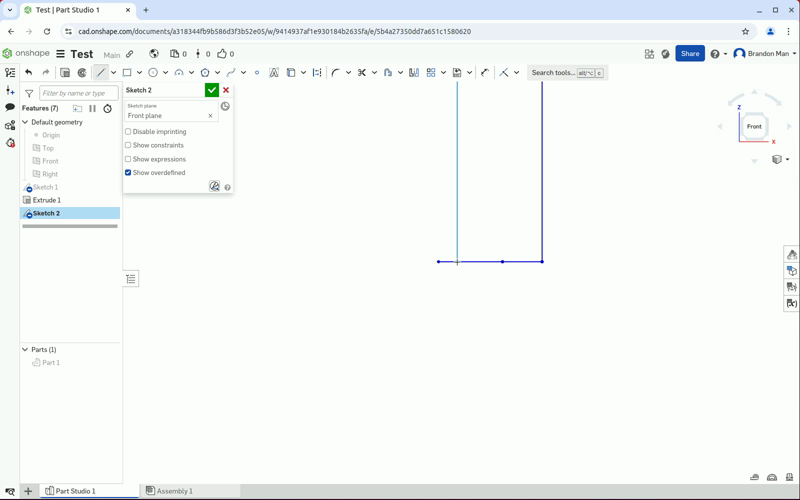
click(457, 261)
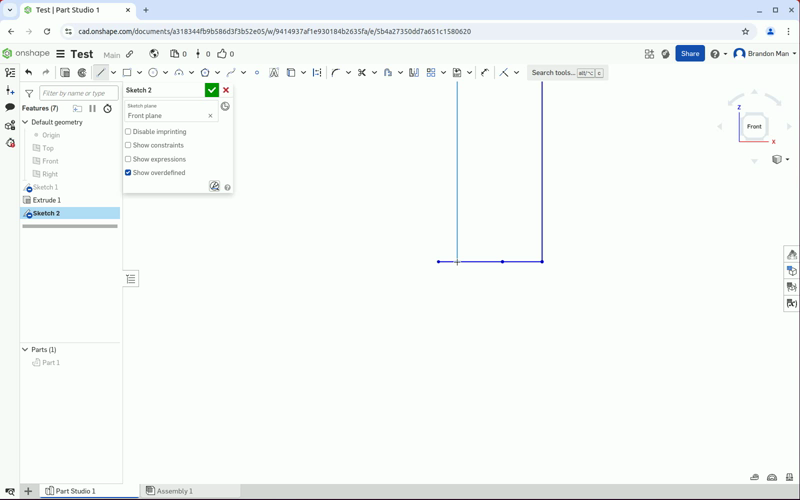
scroll(-6)
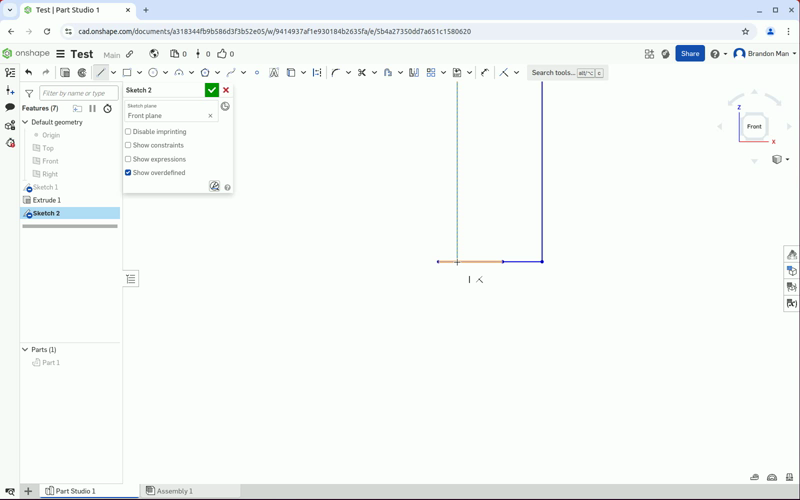
scroll(-6)
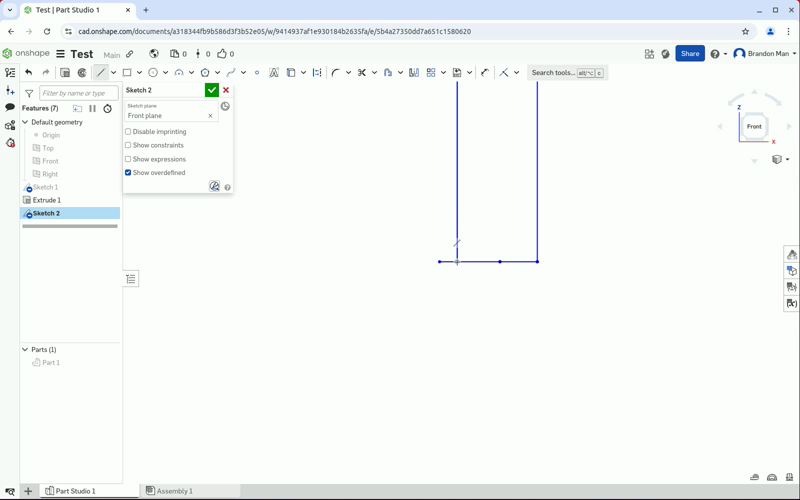
scroll(-6)
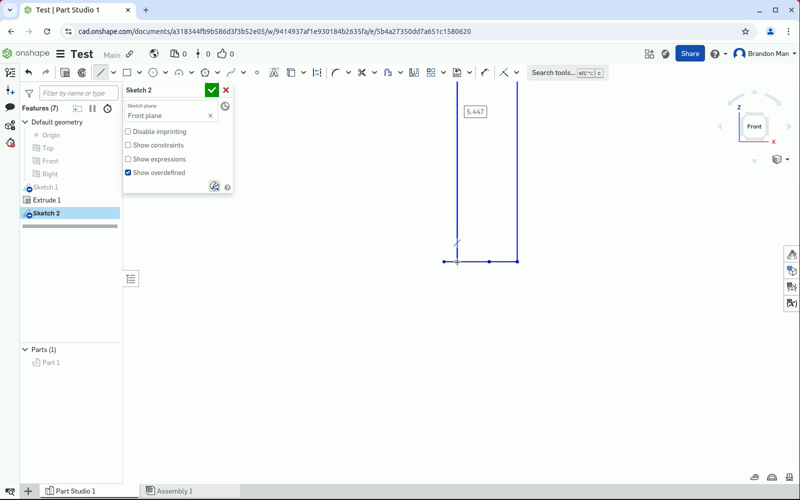
scroll(-6)
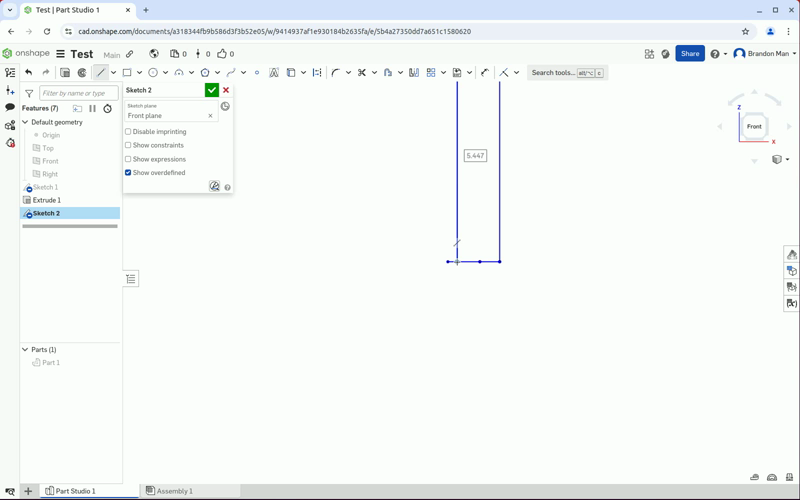
scroll(-6)
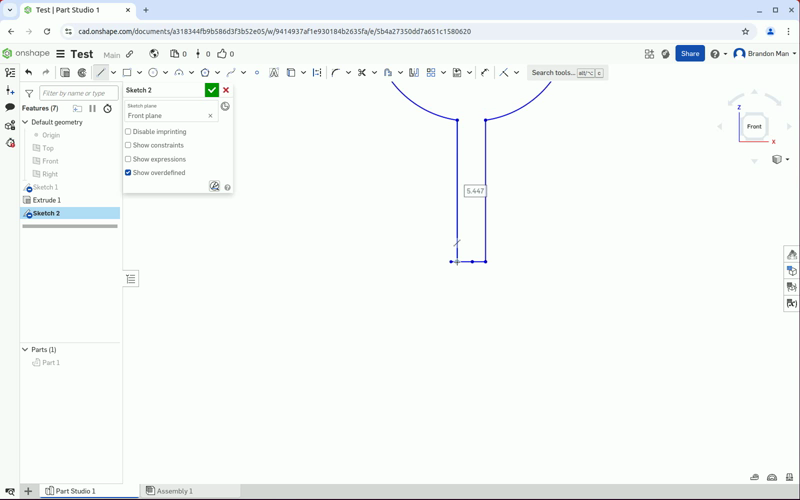
scroll(-6)
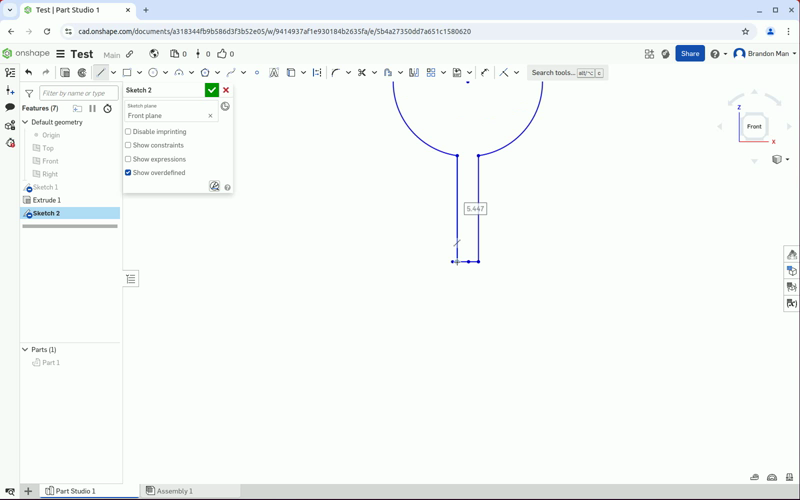
scroll(-6)
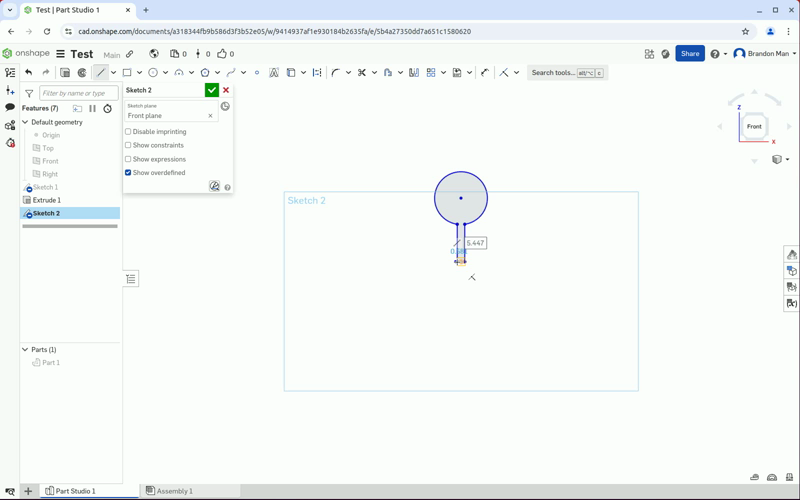
key(esc)
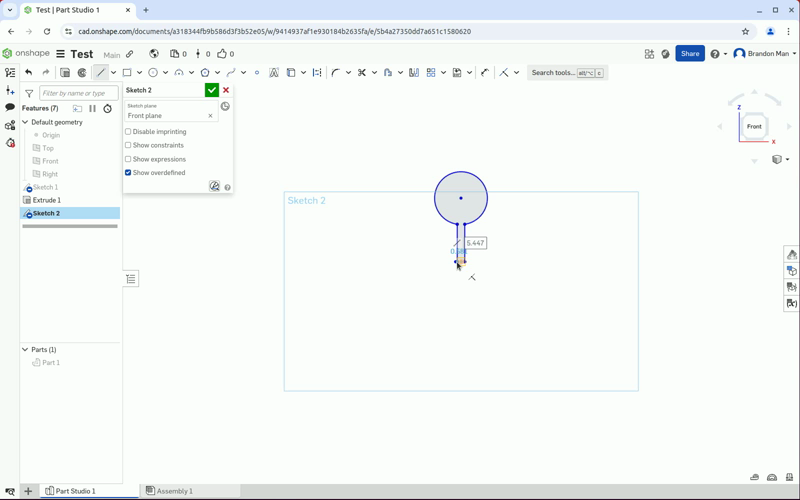
key(c)
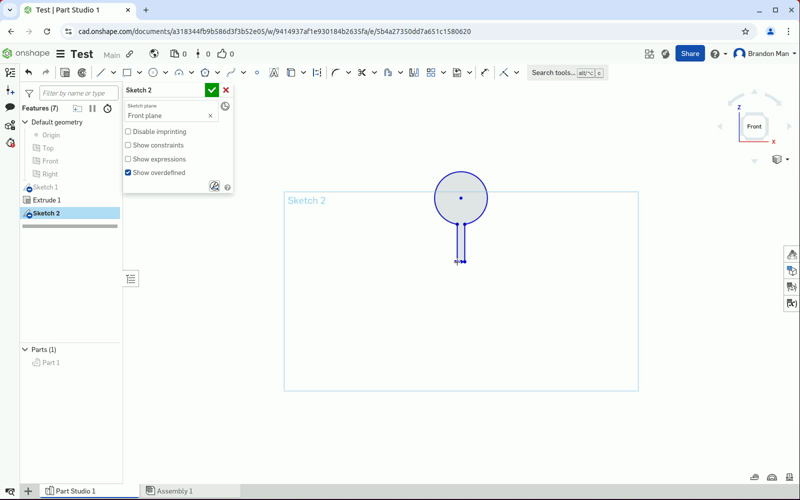
key_down(shift)
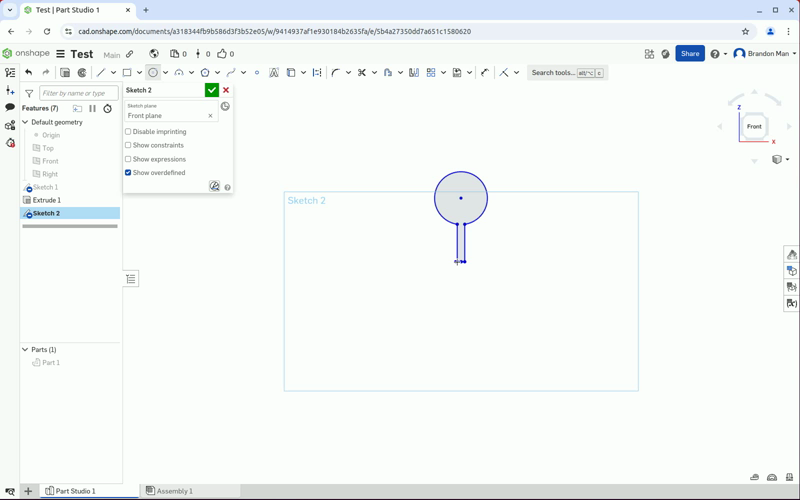
mouse_move(461, 197)
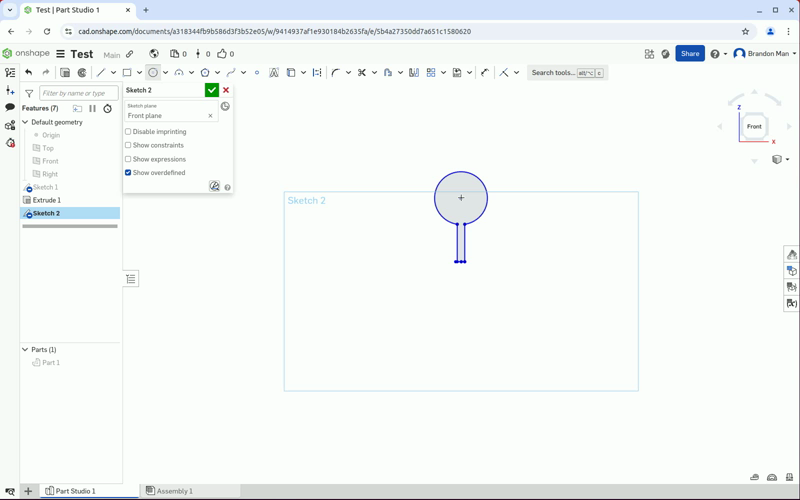
scroll(6)
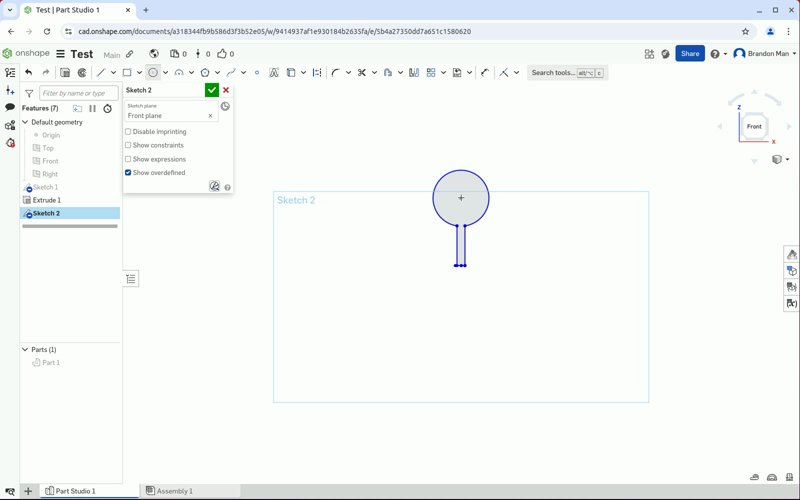
scroll(6)
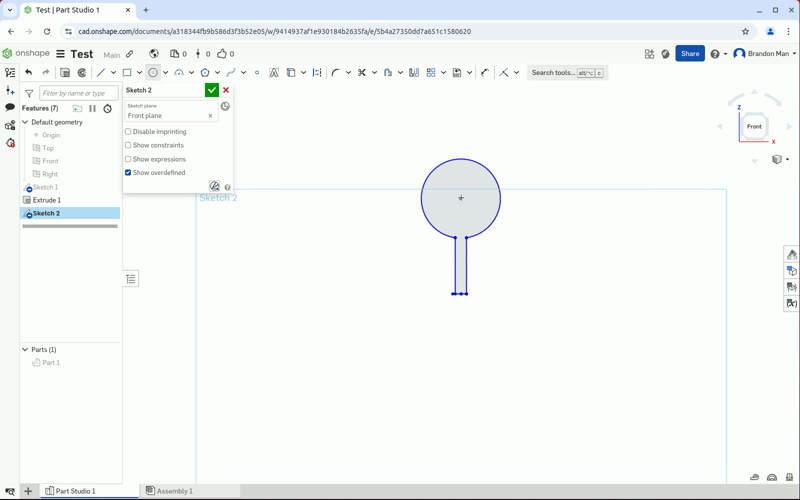
scroll(6)
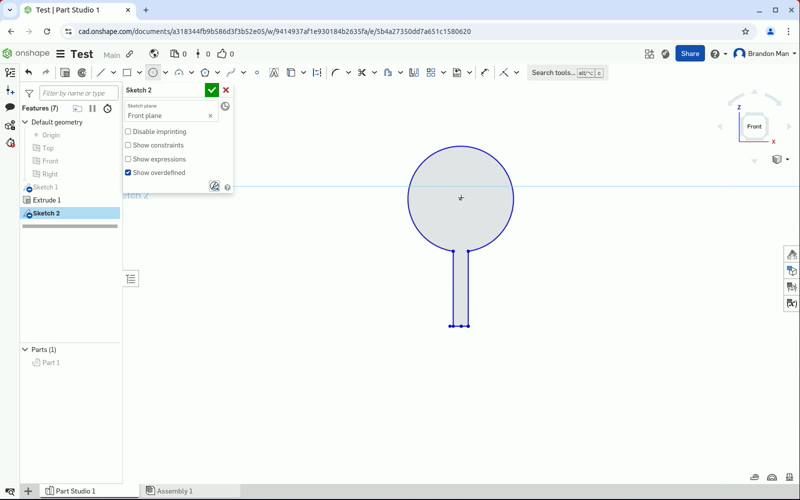
scroll(6)
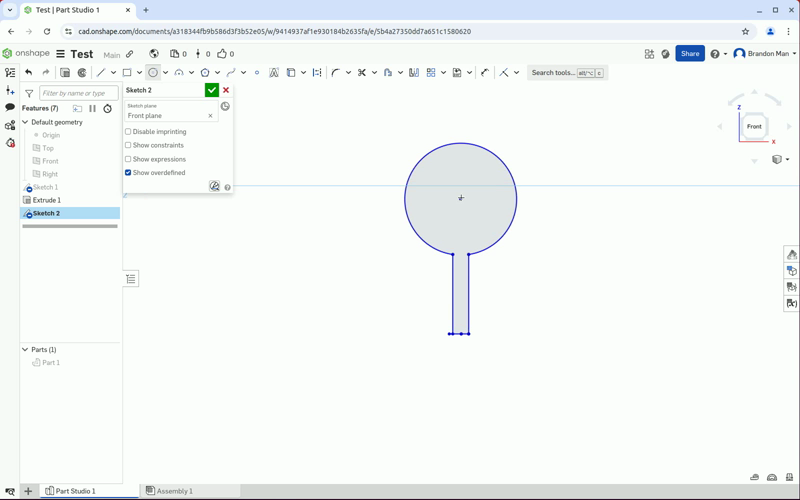
scroll(6)
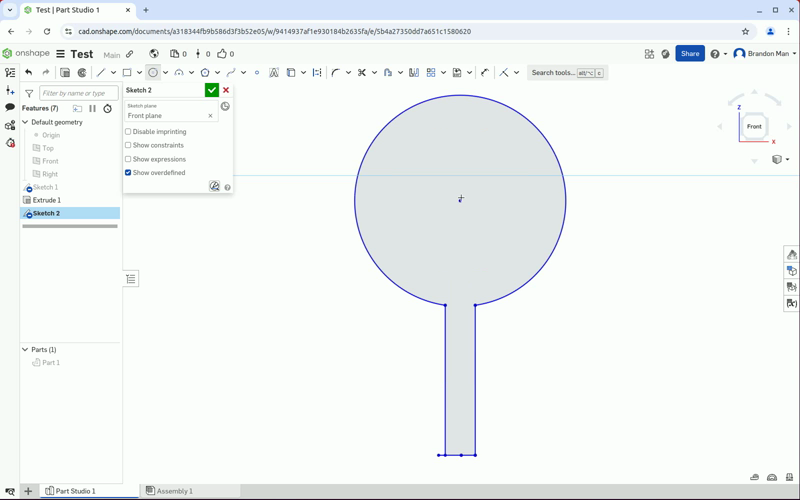
scroll(6)
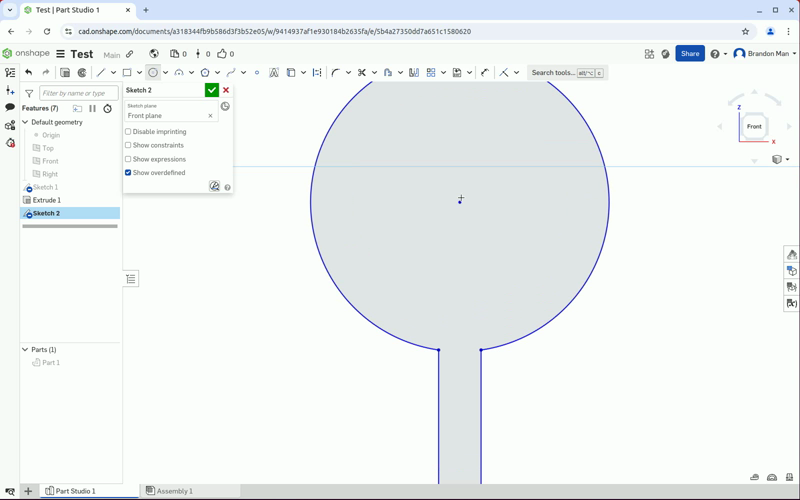
scroll(6)
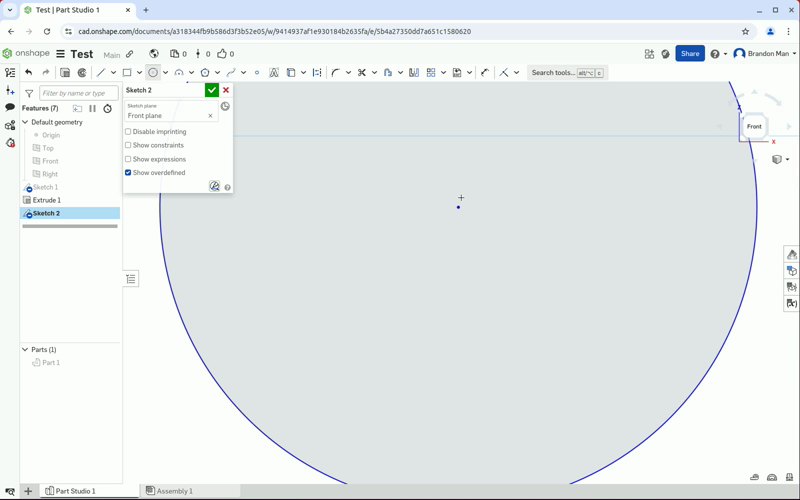
click(461, 197)
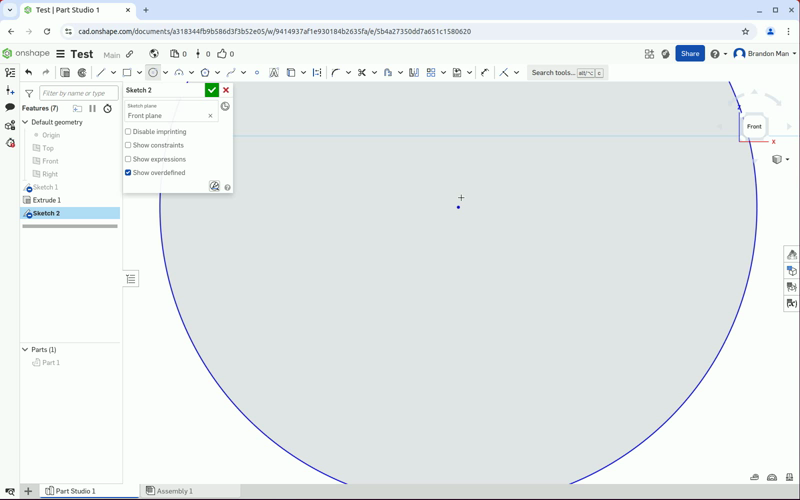
scroll(-6)
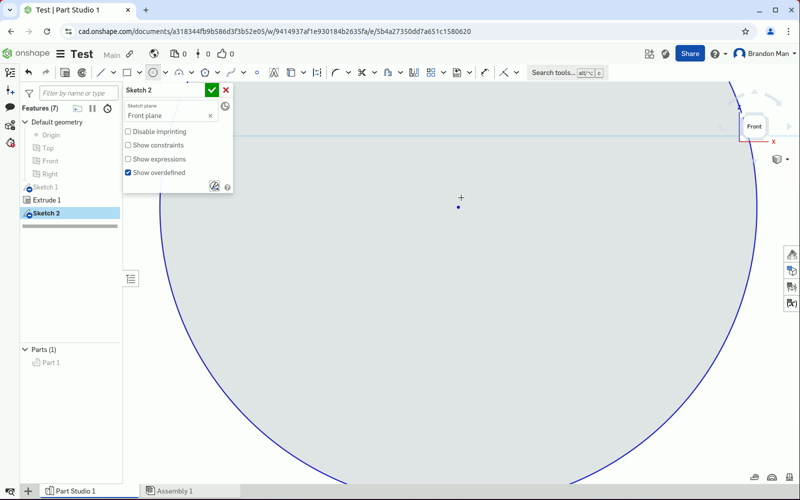
scroll(-6)
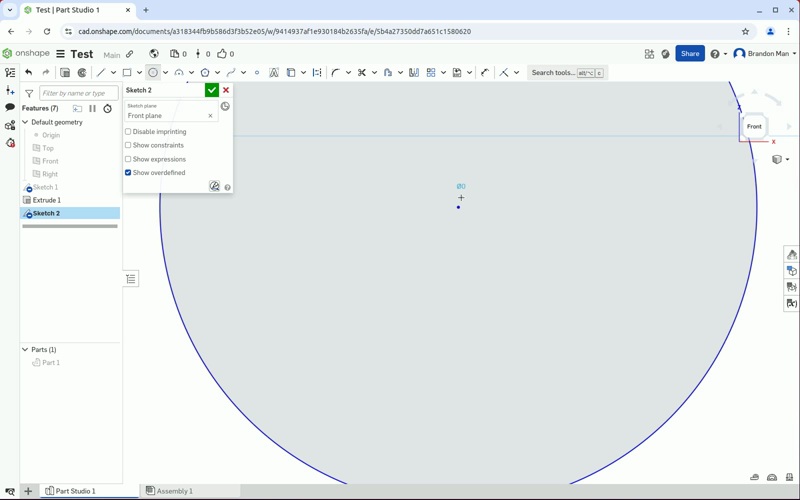
scroll(-6)
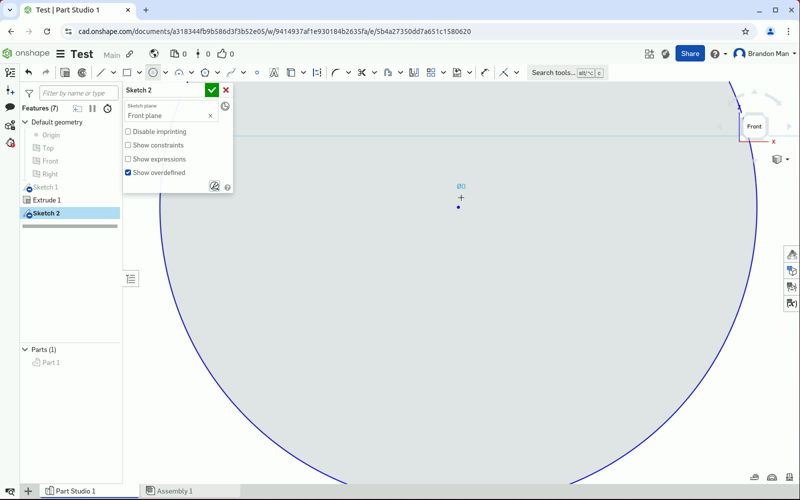
scroll(-6)
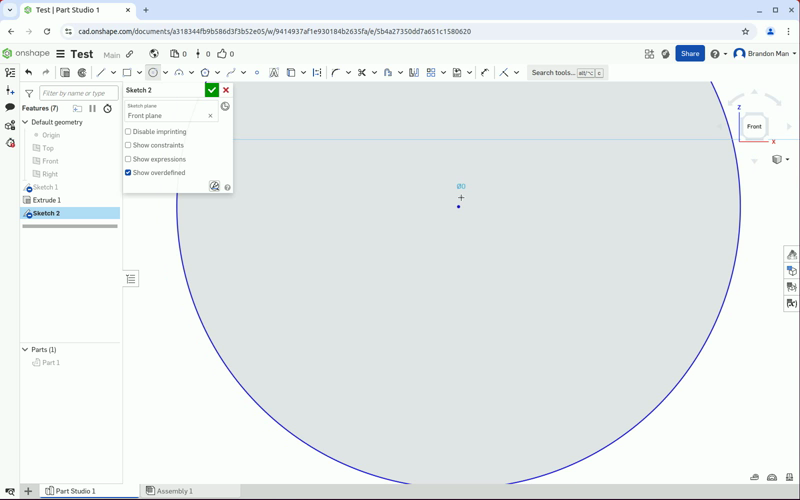
scroll(-6)
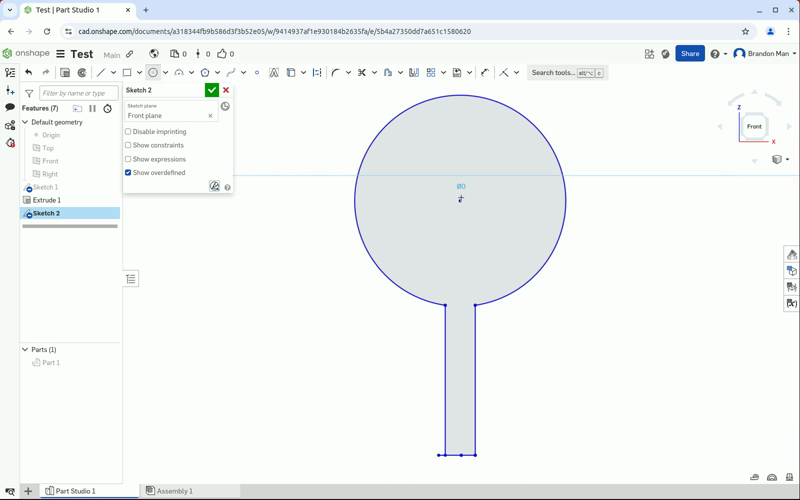
scroll(-6)
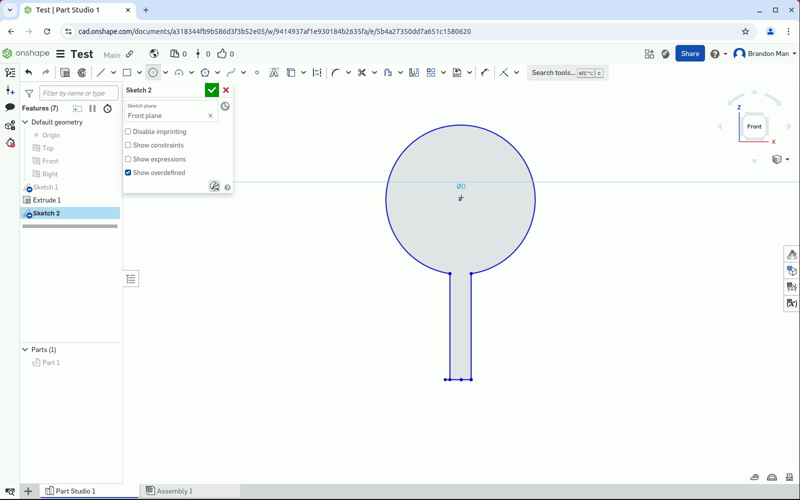
scroll(-6)
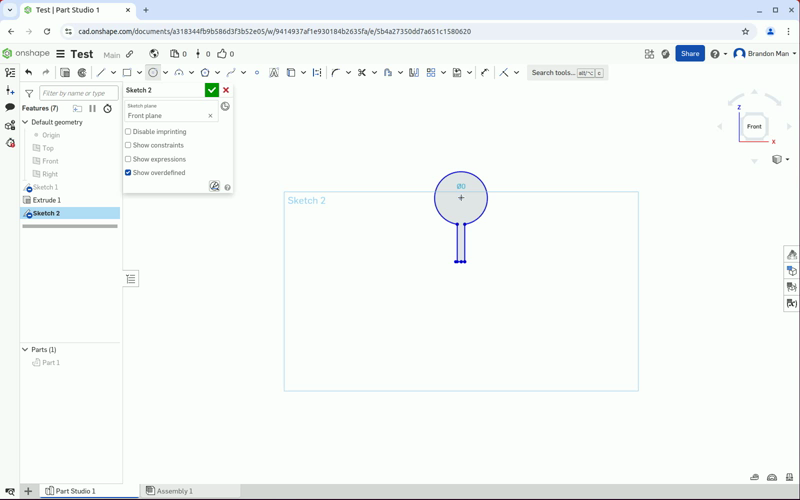
key_up(shift)
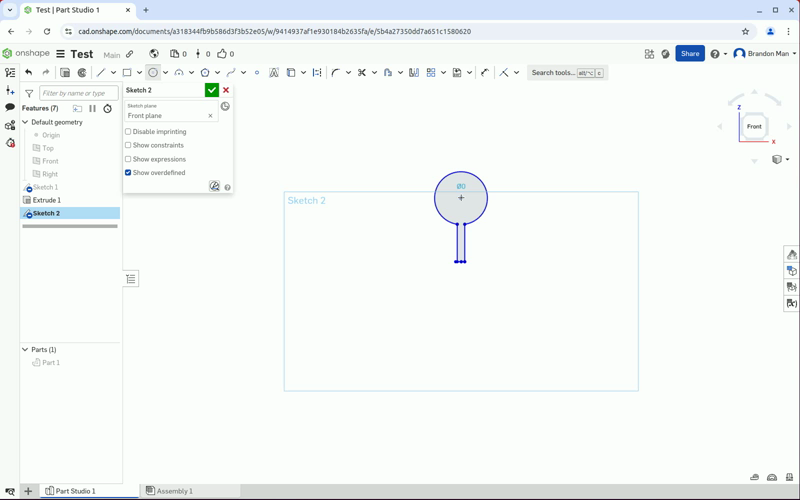
mouse_move(480, 197)
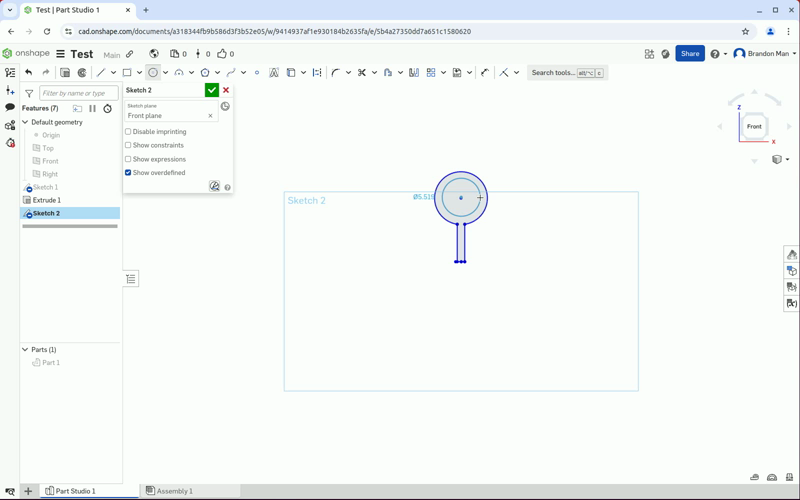
click(480, 197)
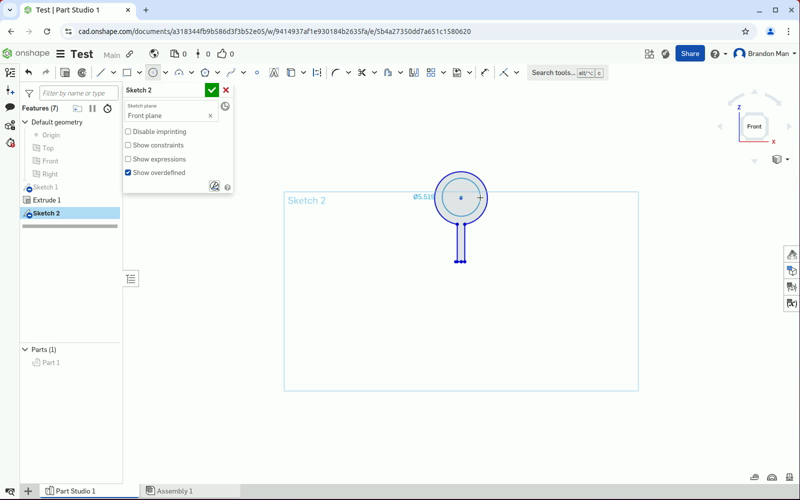
key(esc)
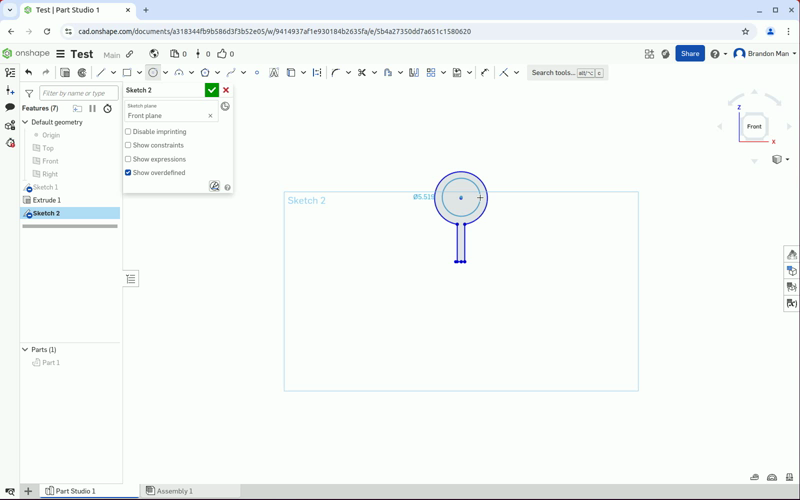
mouse_move(455, 175)
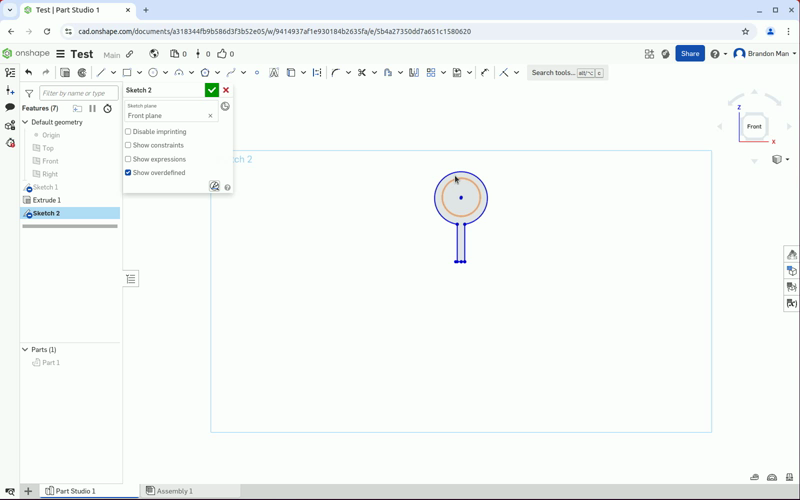
scroll(6)
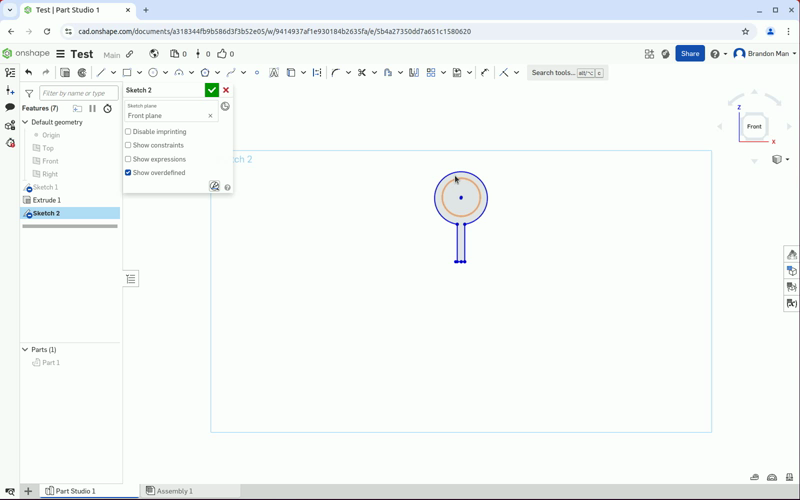
scroll(6)
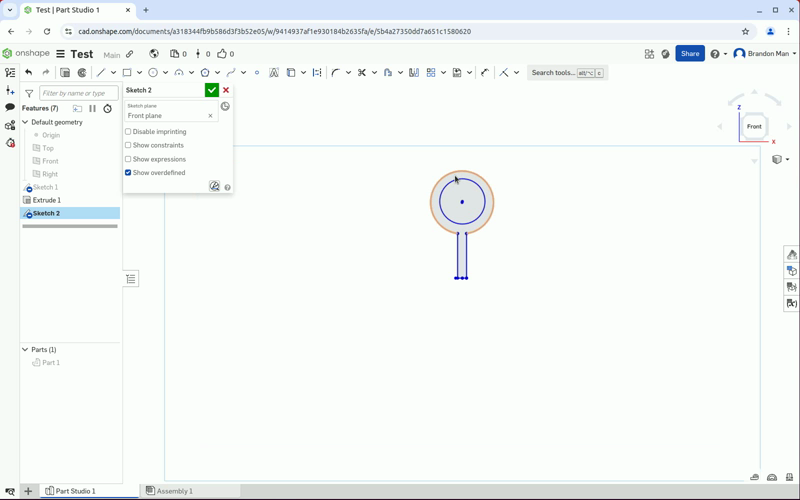
scroll(6)
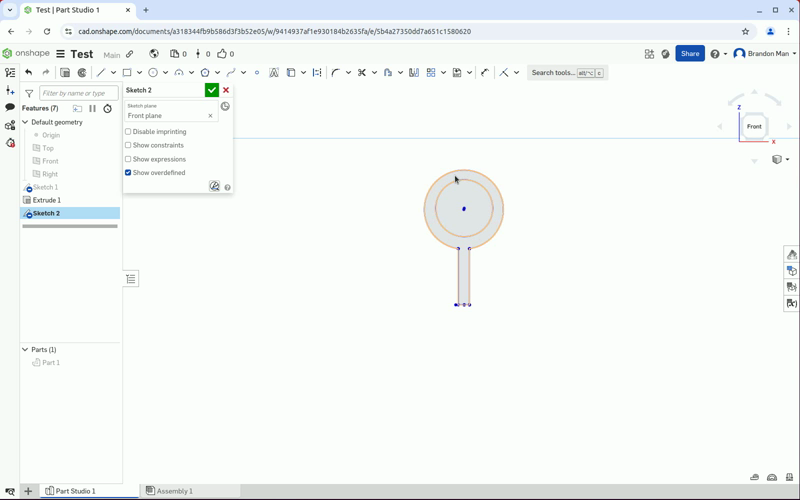
scroll(6)
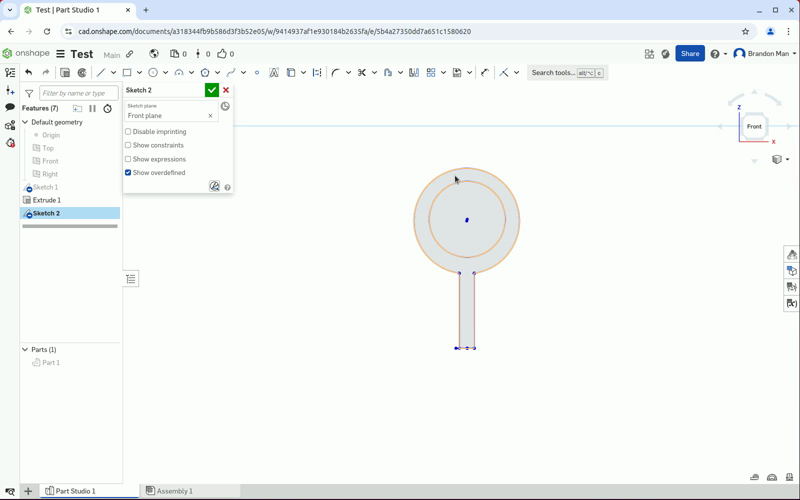
scroll(6)
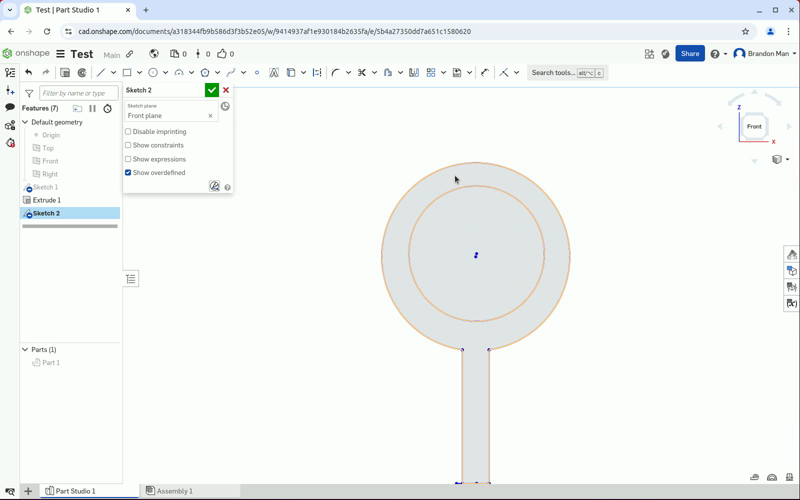
scroll(6)
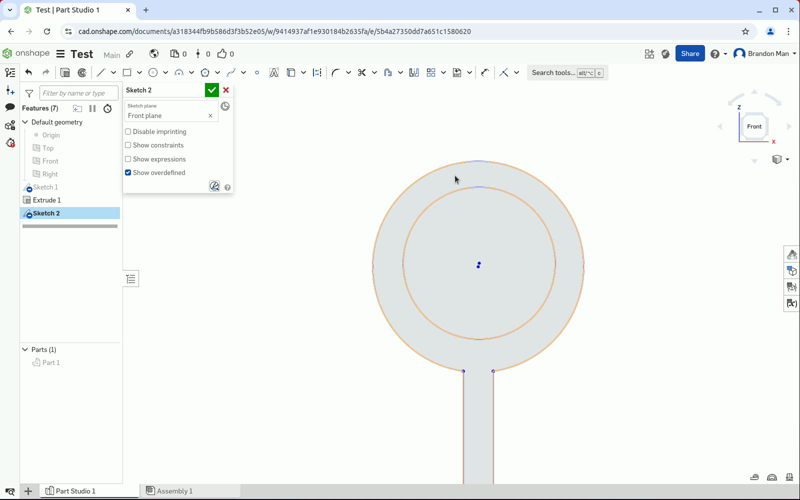
scroll(6)
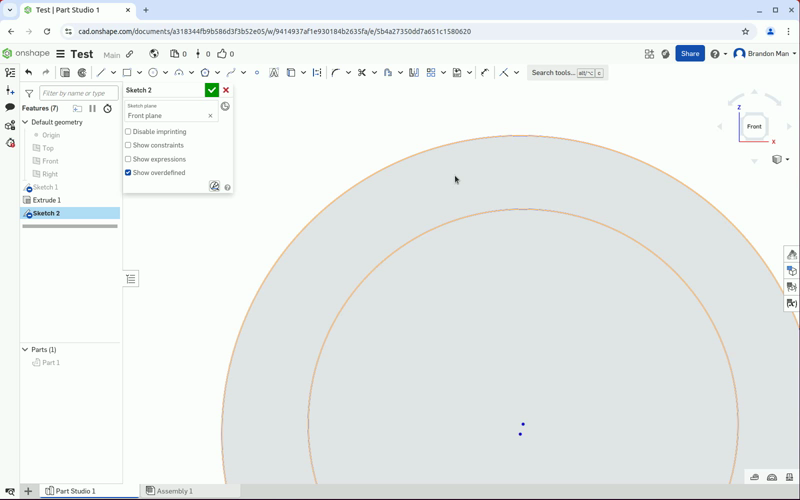
click(455, 175)
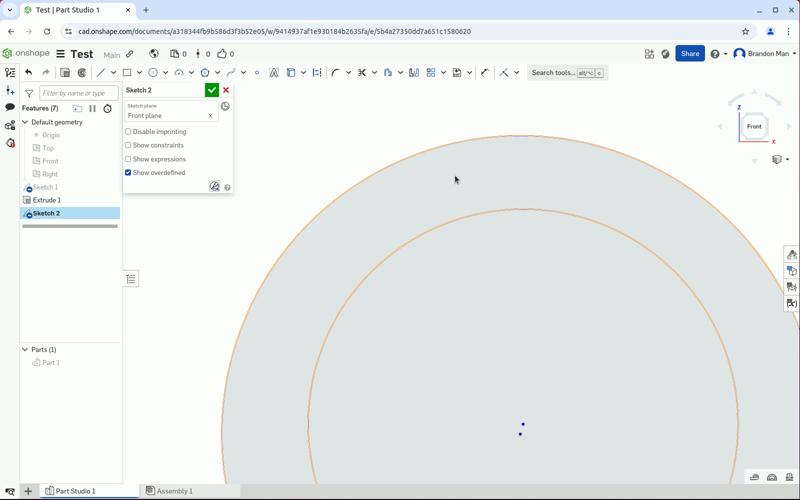
scroll(-6)
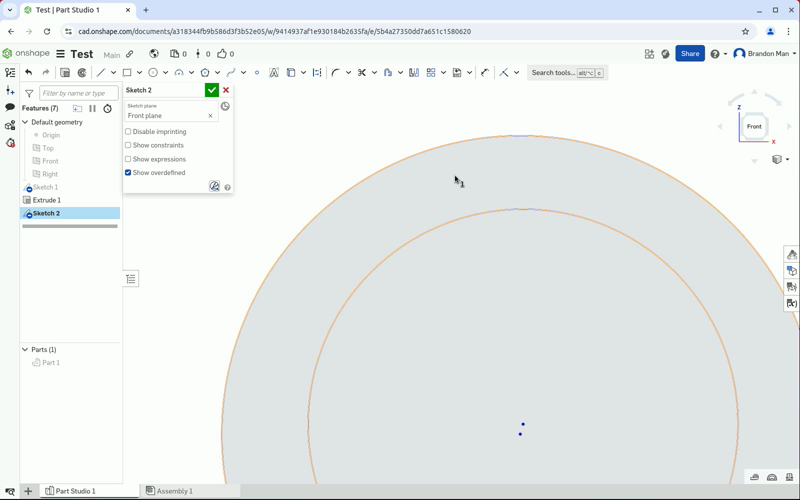
scroll(-6)
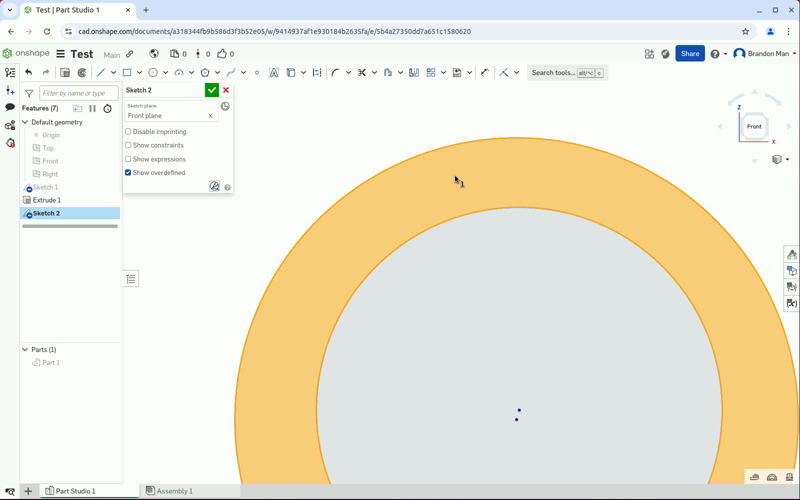
scroll(-6)
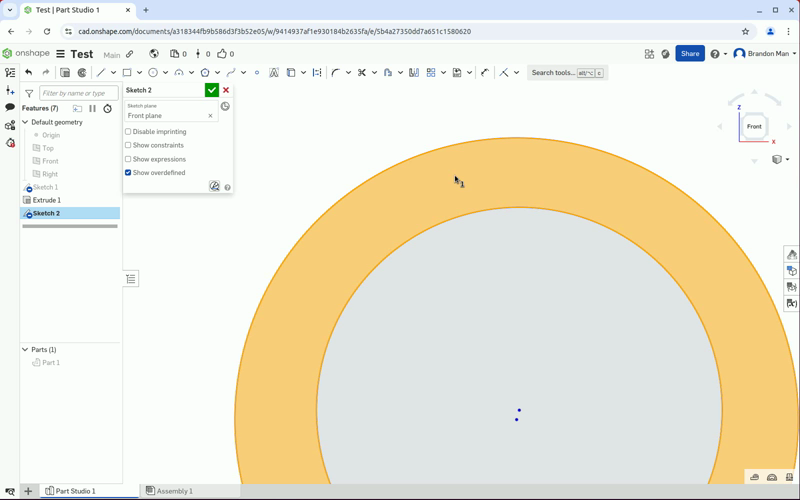
scroll(-6)
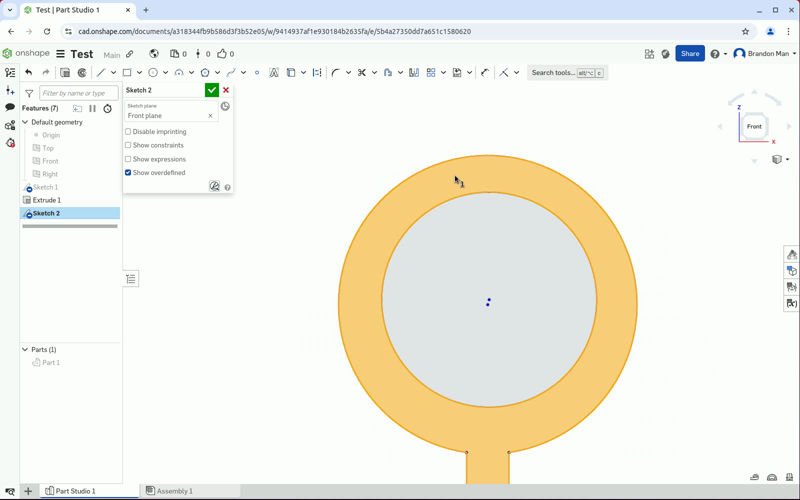
scroll(-6)
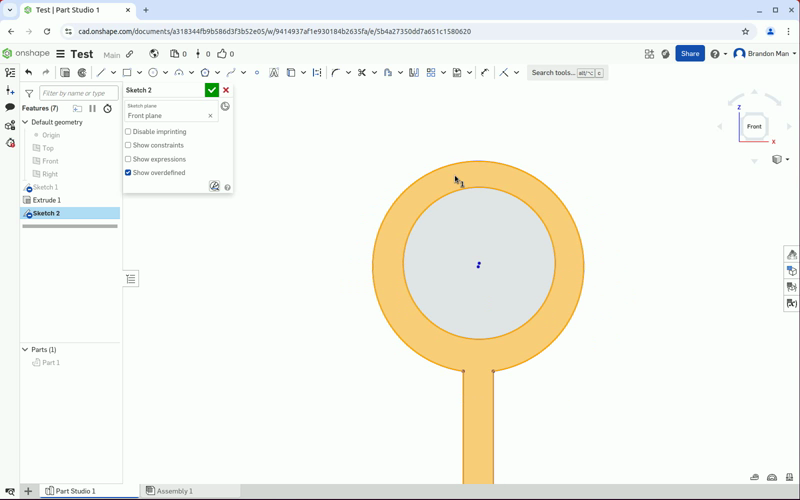
scroll(-6)
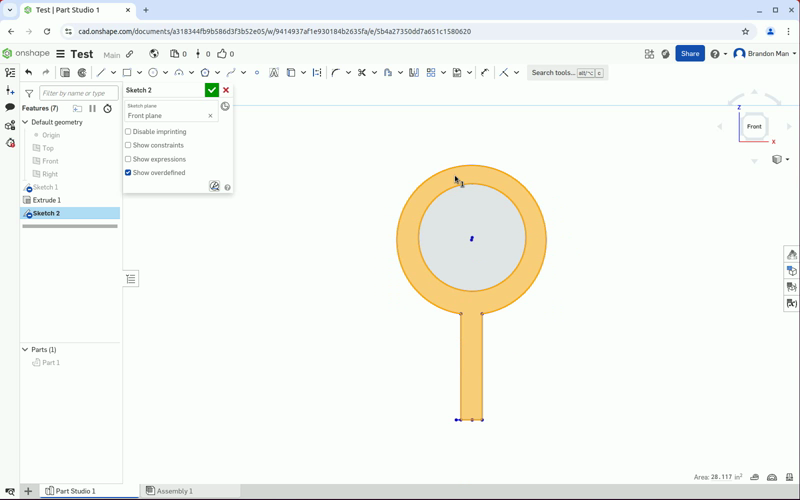
scroll(-6)
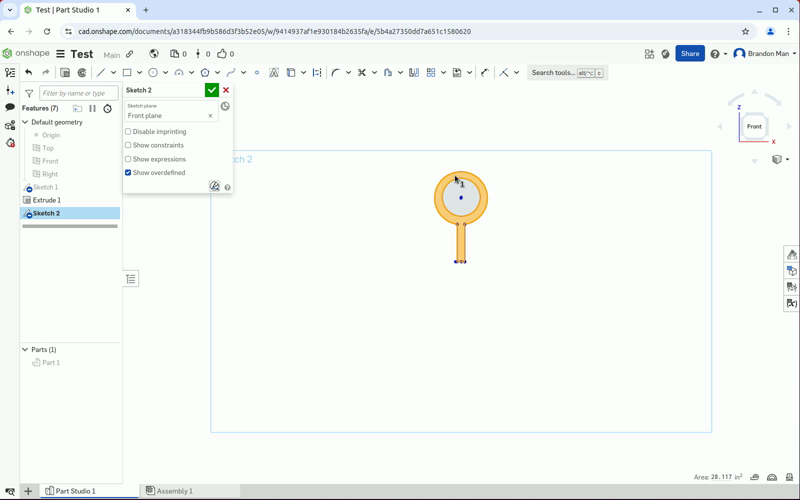
mouse_move(73, 352)
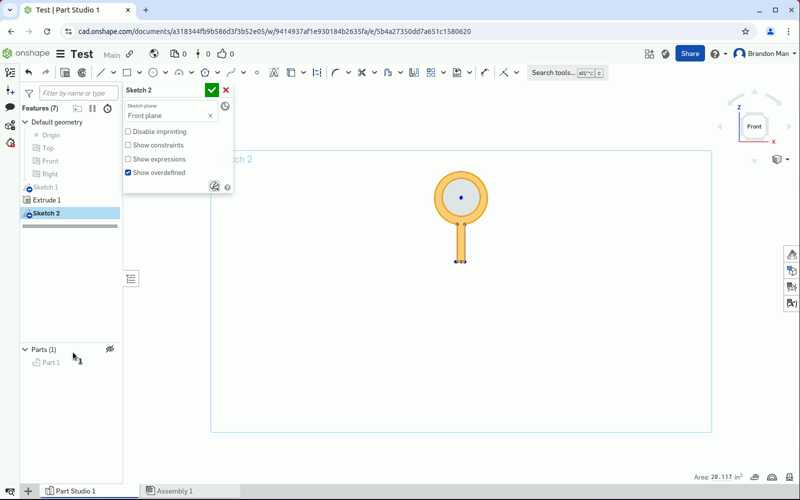
key(shift+y)
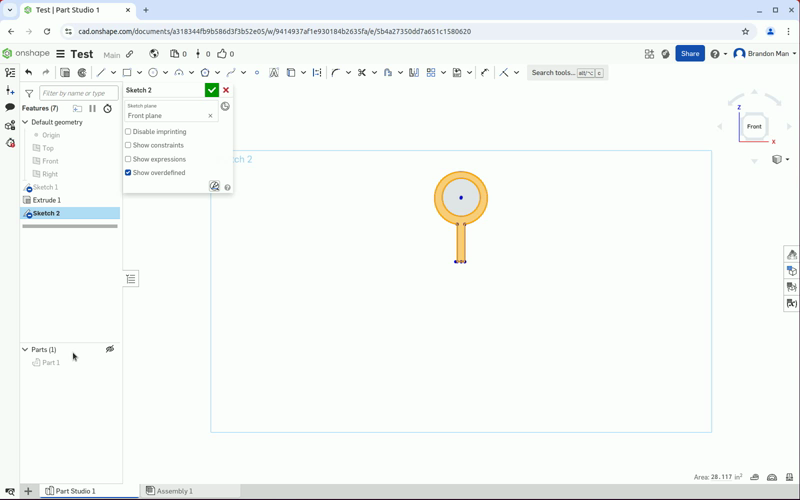
key(shift+e)
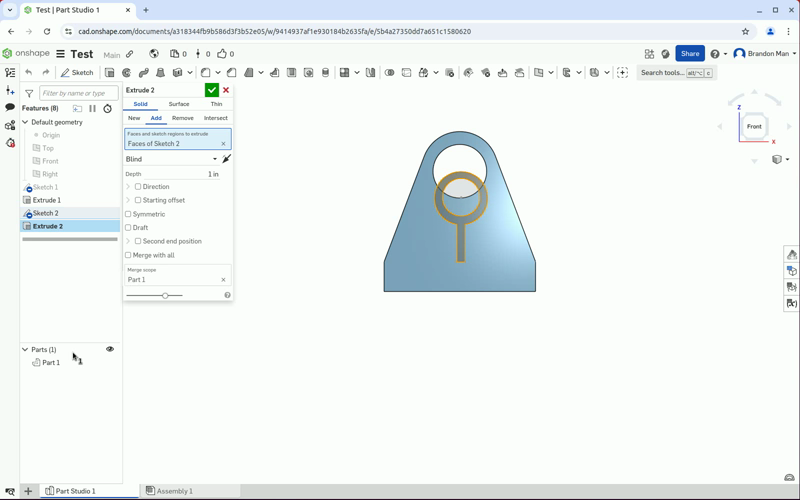
mouse_move(143, 106)
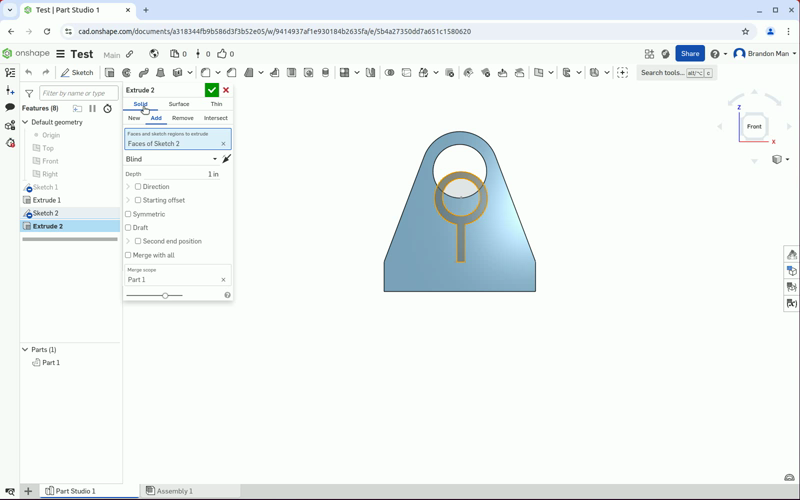
click(143, 106)
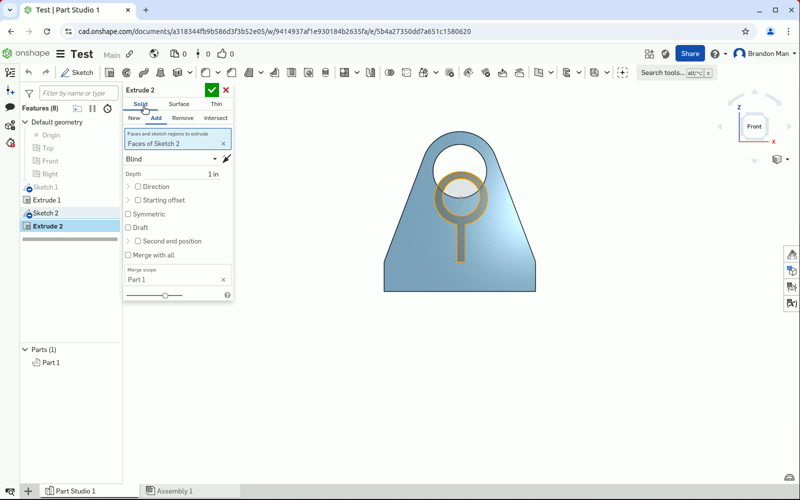
mouse_move(137, 120)
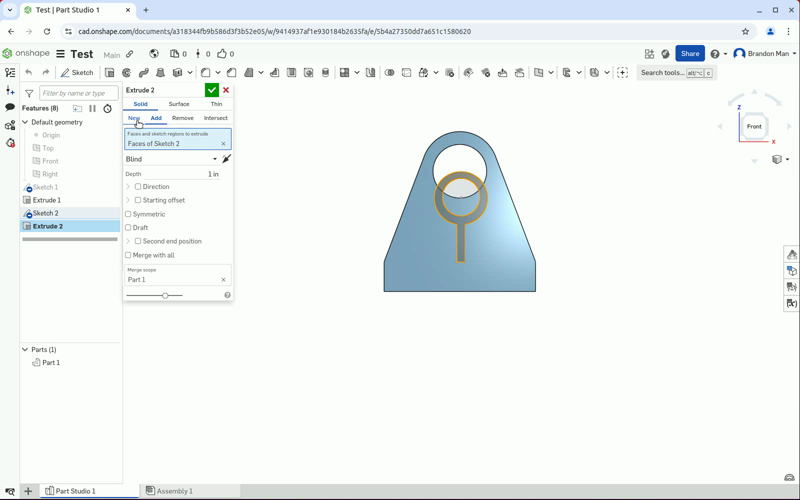
click(137, 120)
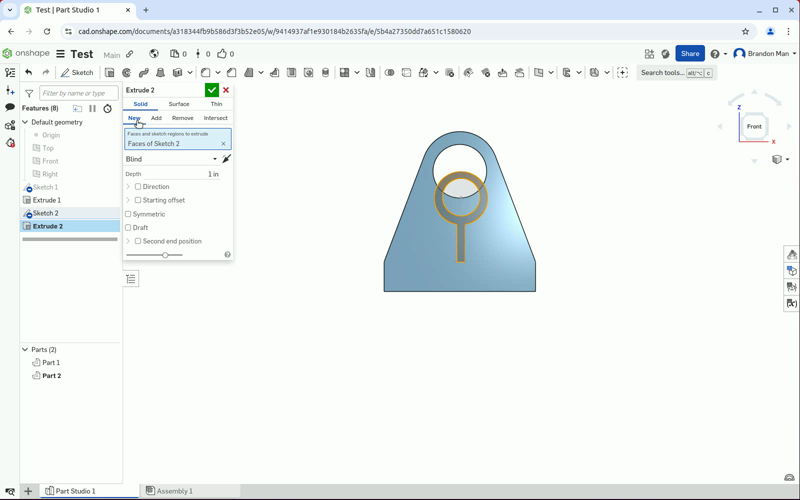
key(tab, 4)
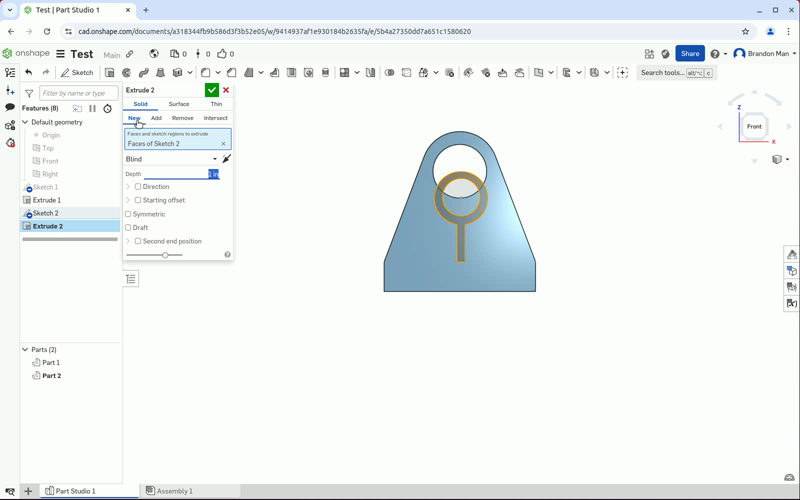
text(11.073)
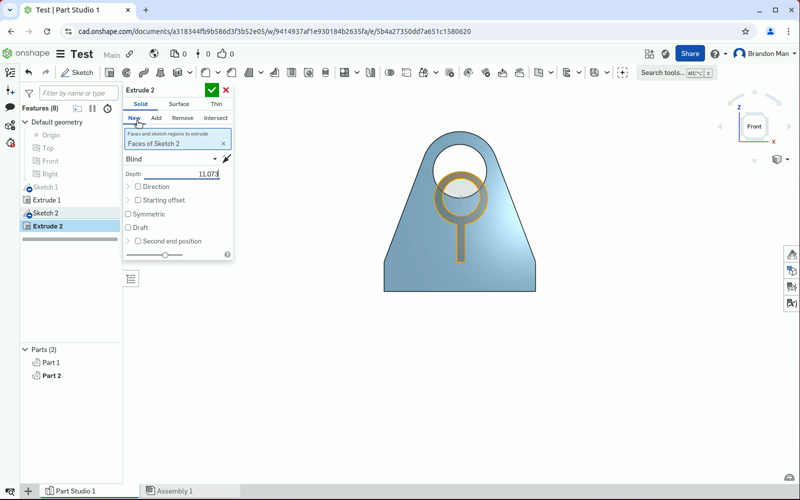
key(enter)
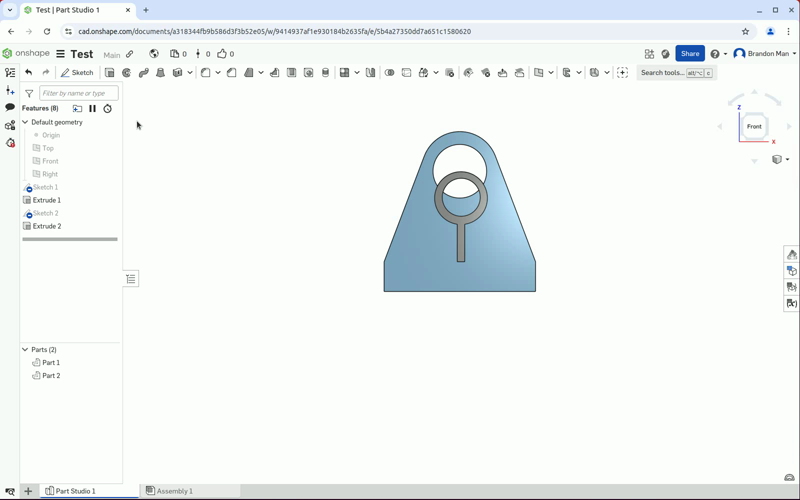
key(shift+h)
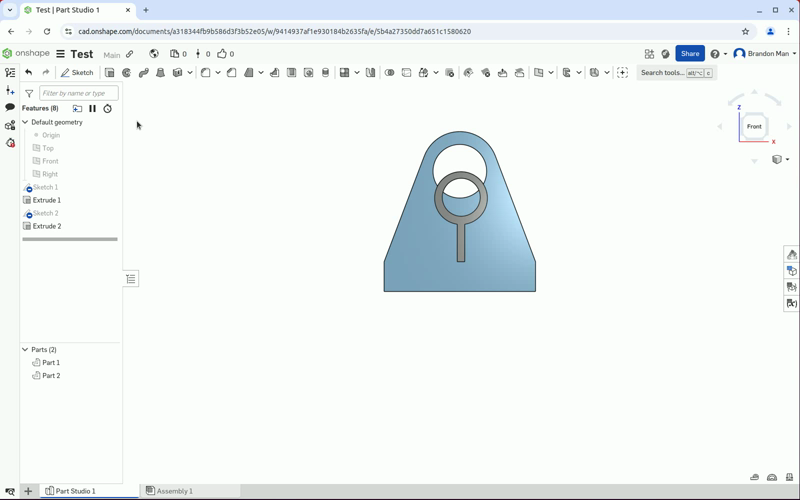
key(shift+h)
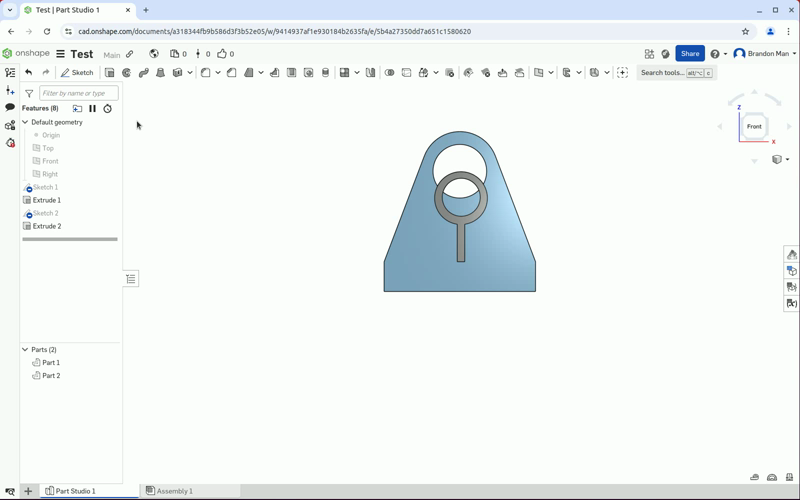
mouse_move(73, 189)
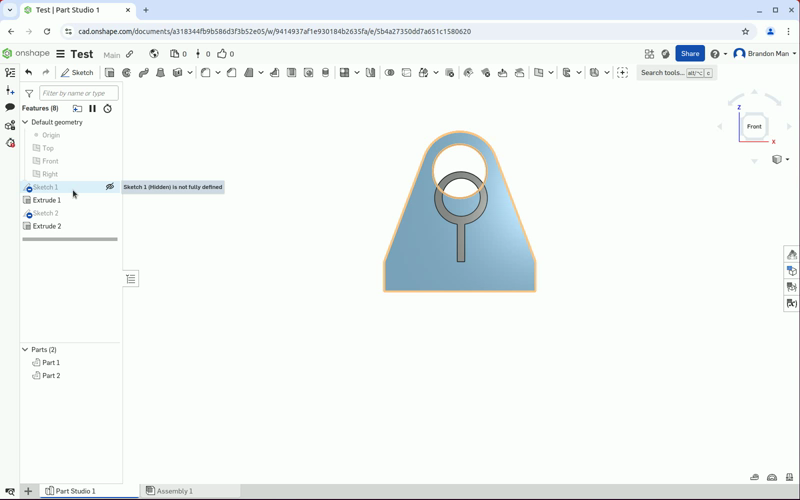
click(73, 189)
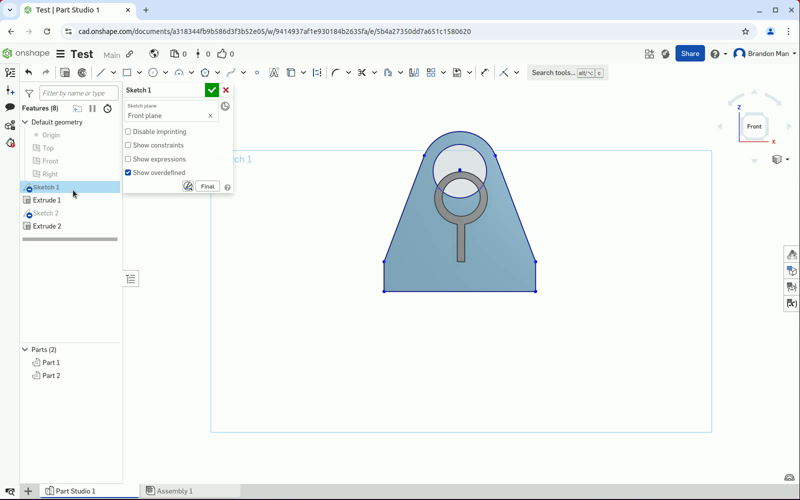
mouse_move(229, 92)
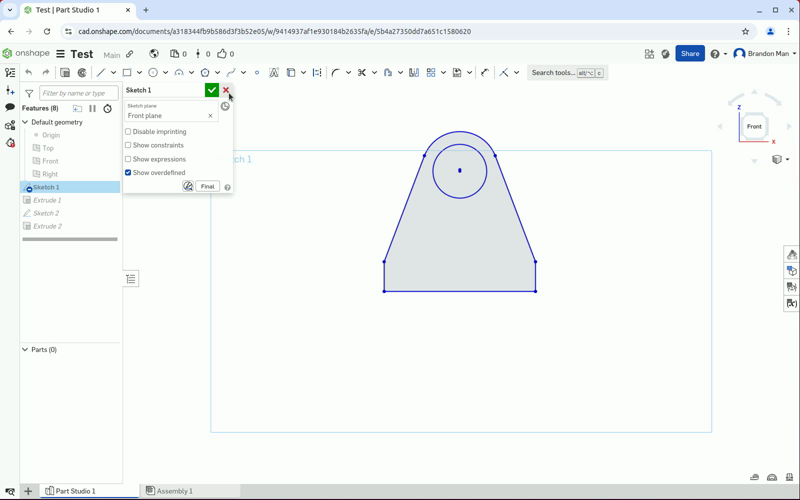
click(229, 92)
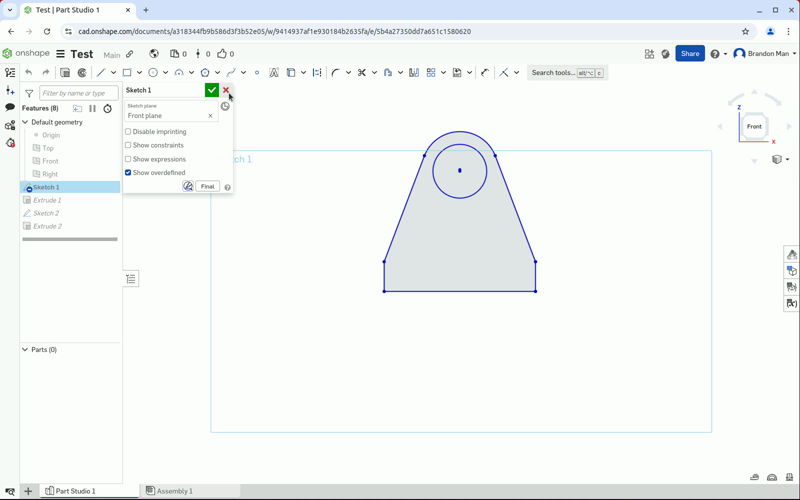
key(shift+s)
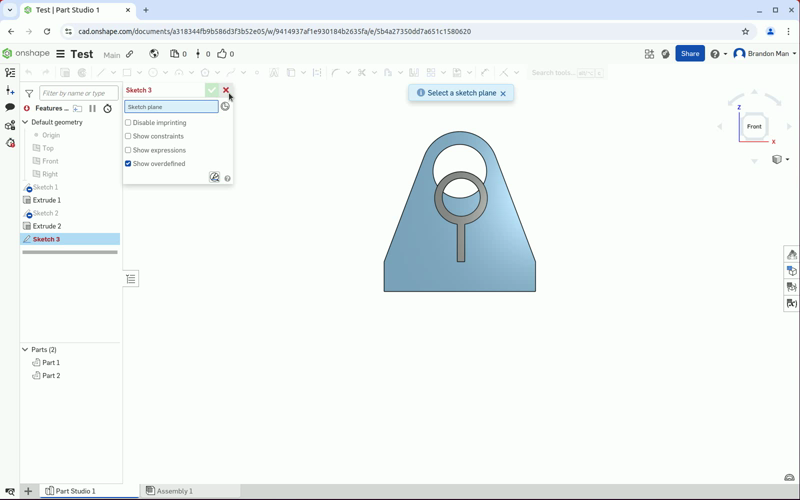
mouse_move(73, 163)
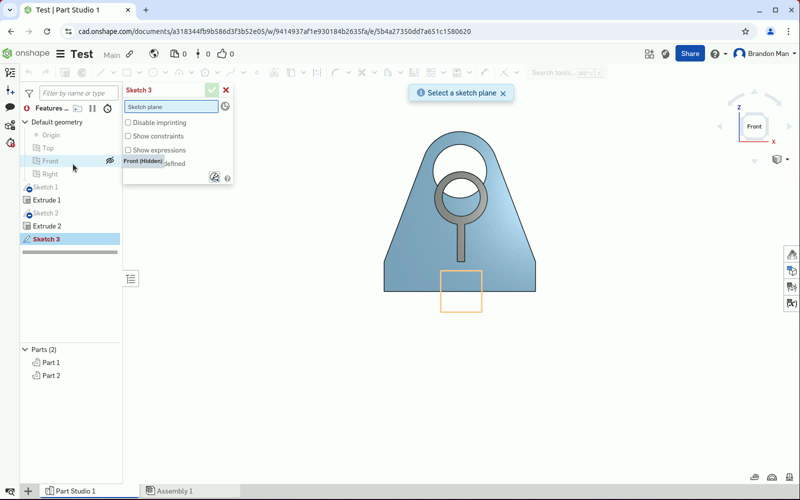
click(73, 163)
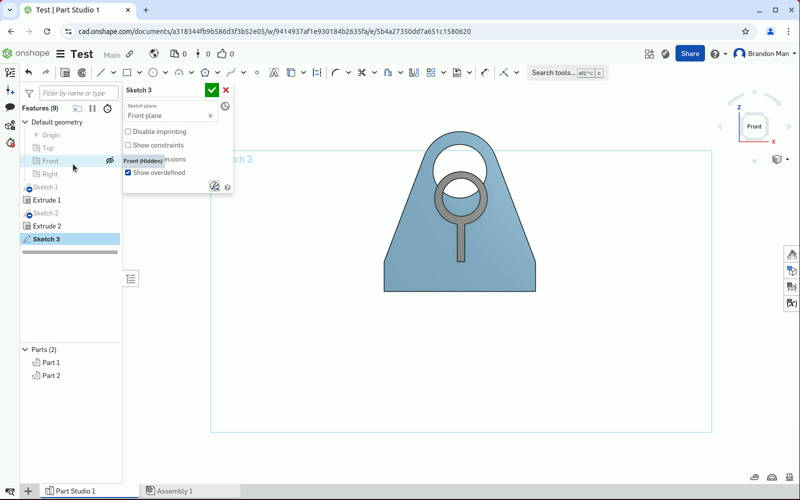
mouse_move(73, 352)
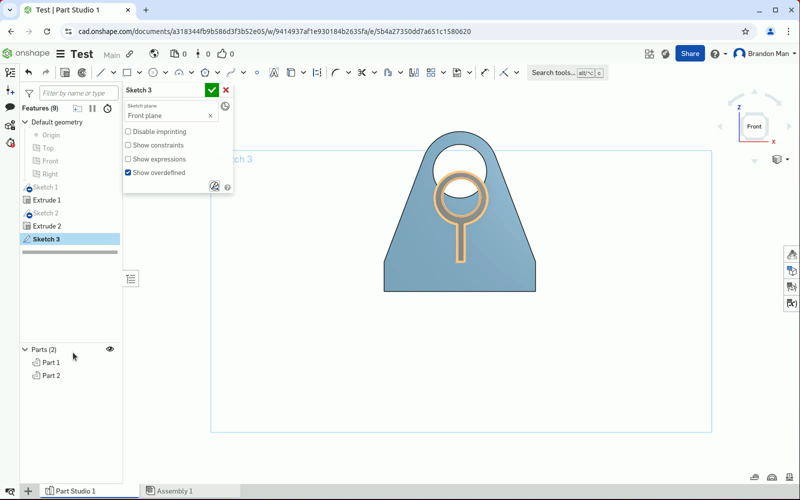
key(y)
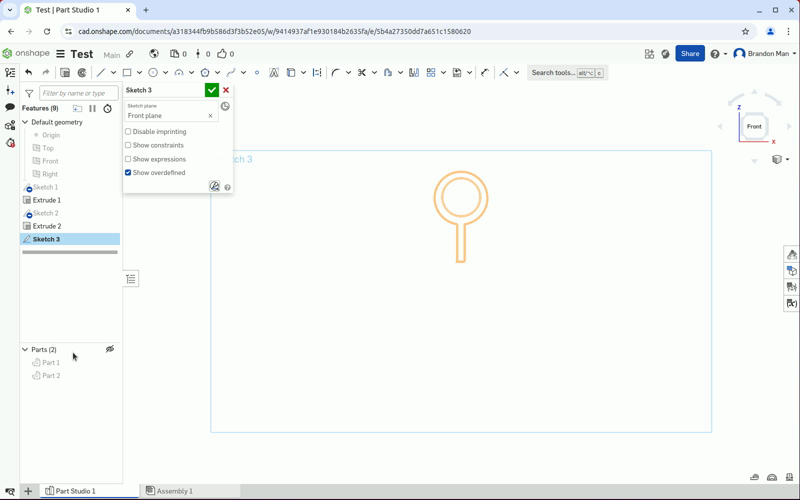
key(l)
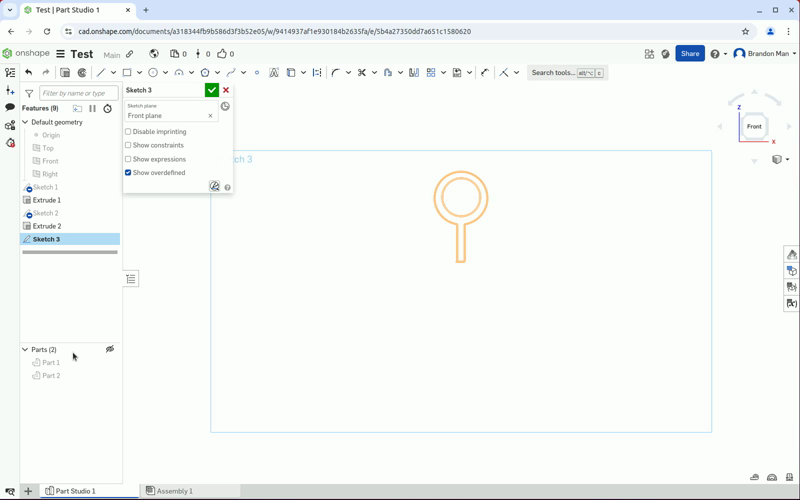
key_down(shift)
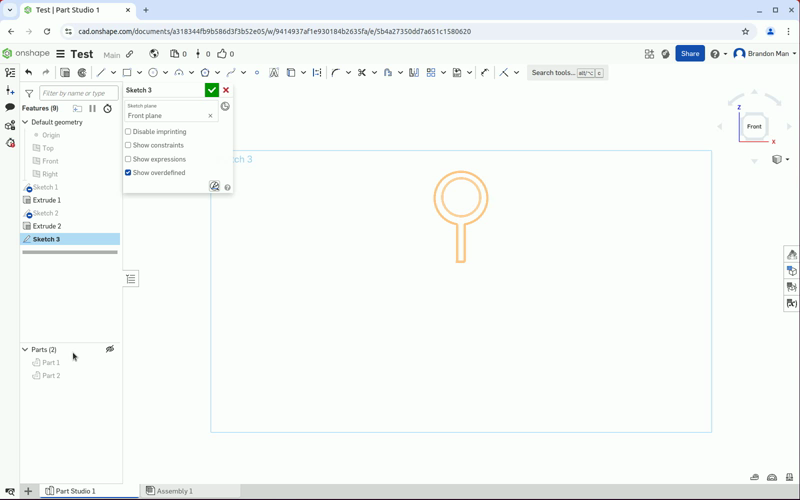
mouse_move(406, 282)
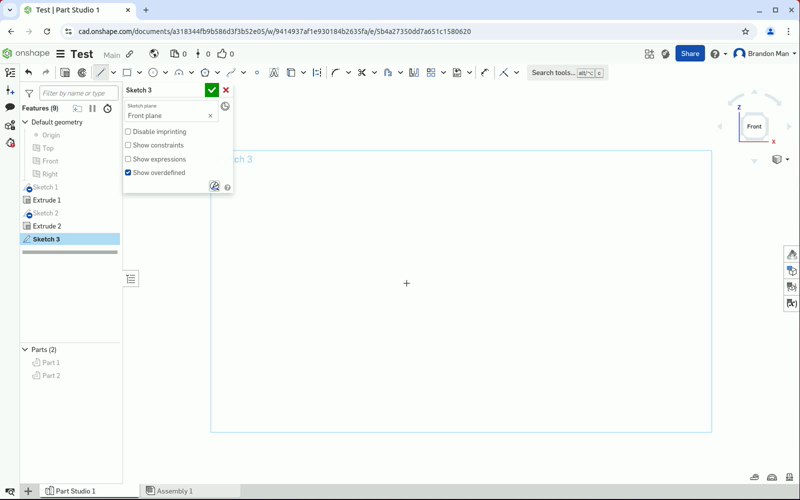
click(406, 282)
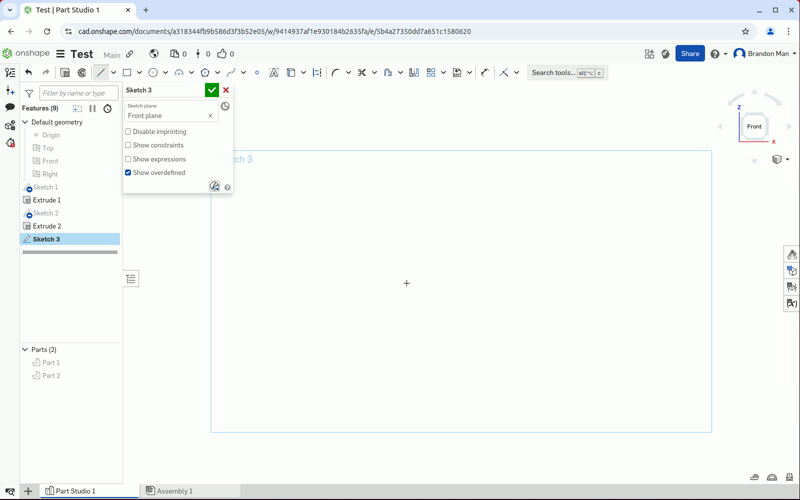
key_up(shift)
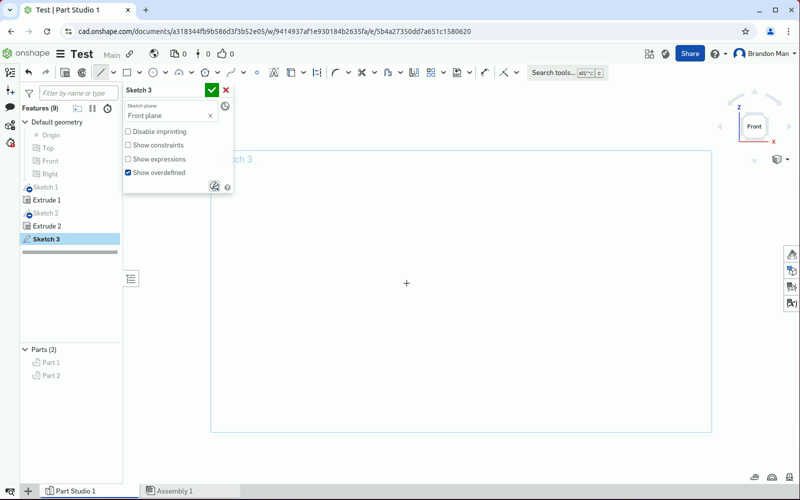
key_down(shift)
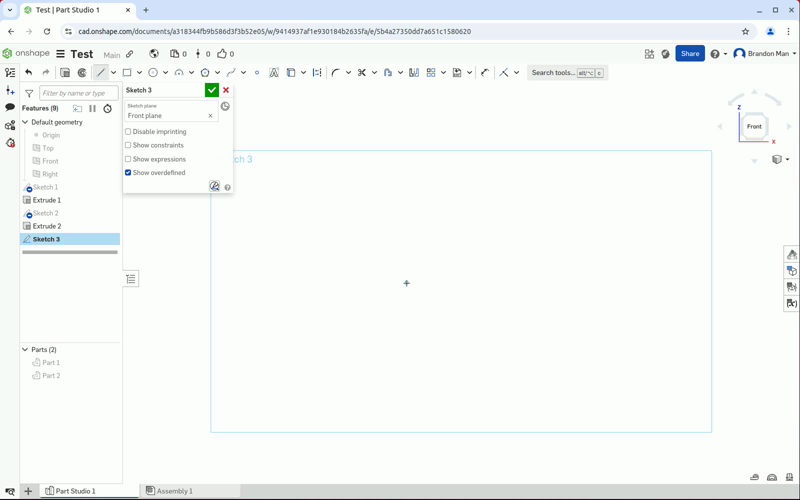
mouse_move(513, 282)
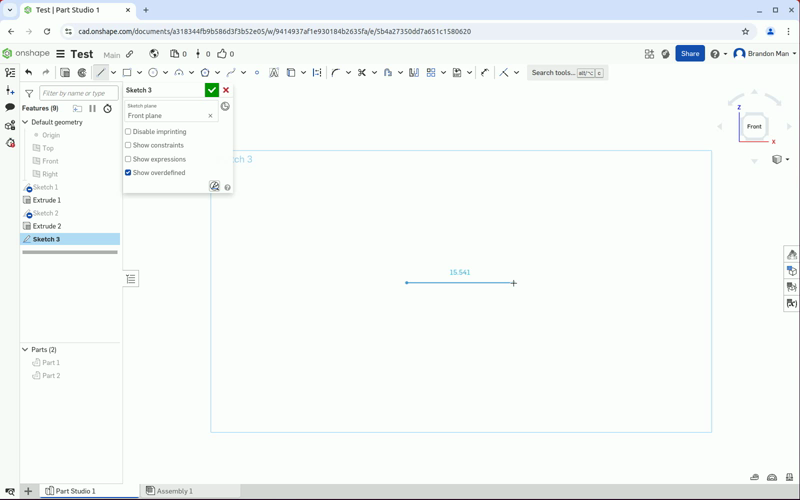
click(513, 282)
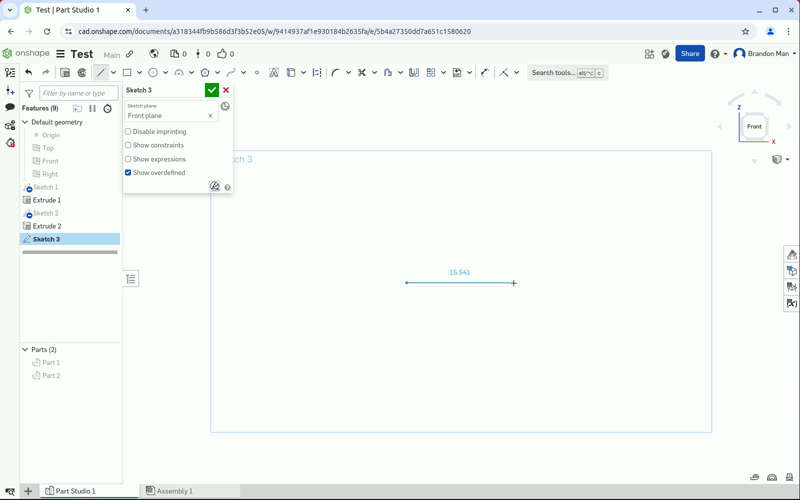
key_up(shift)
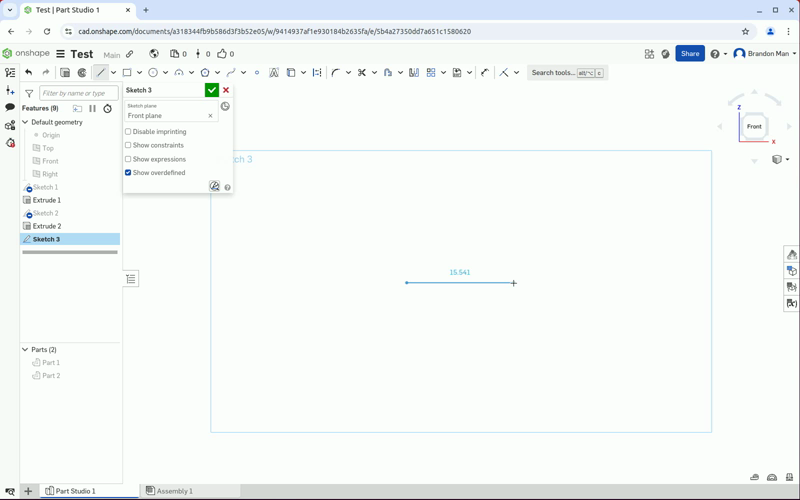
key_down(shift)
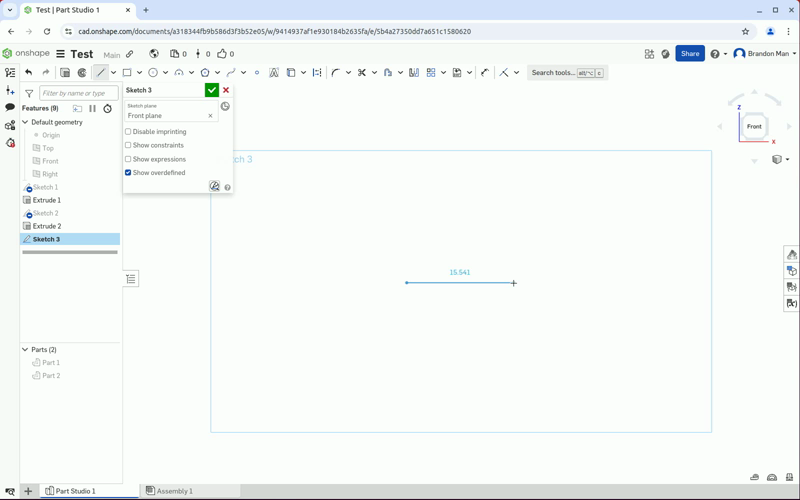
mouse_move(543, 282)
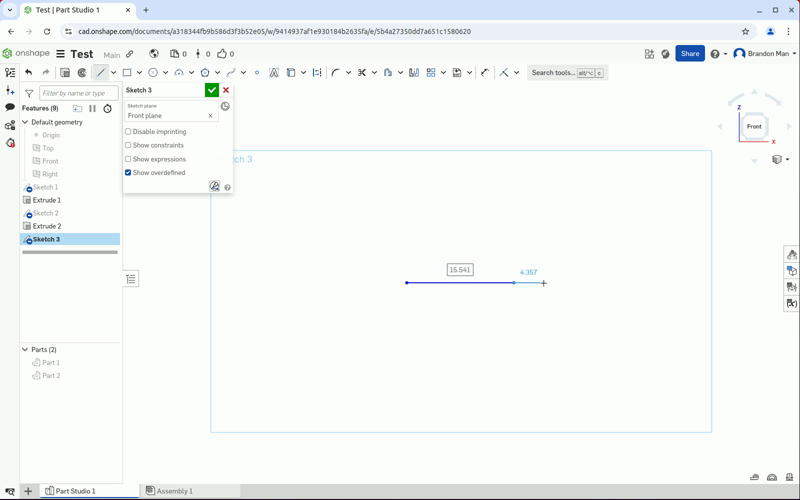
mouse_move(513, 261)
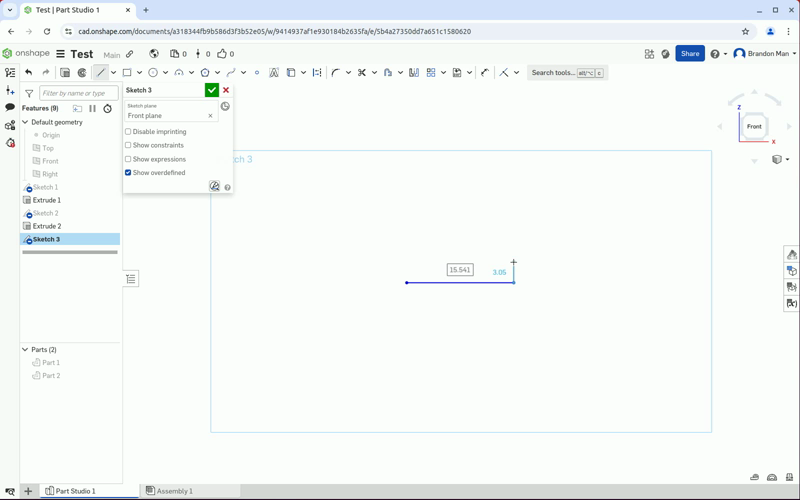
click(513, 261)
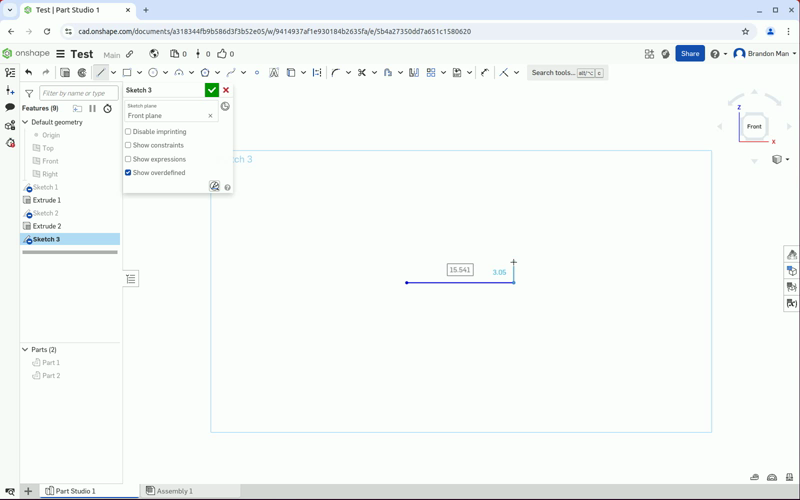
key_up(shift)
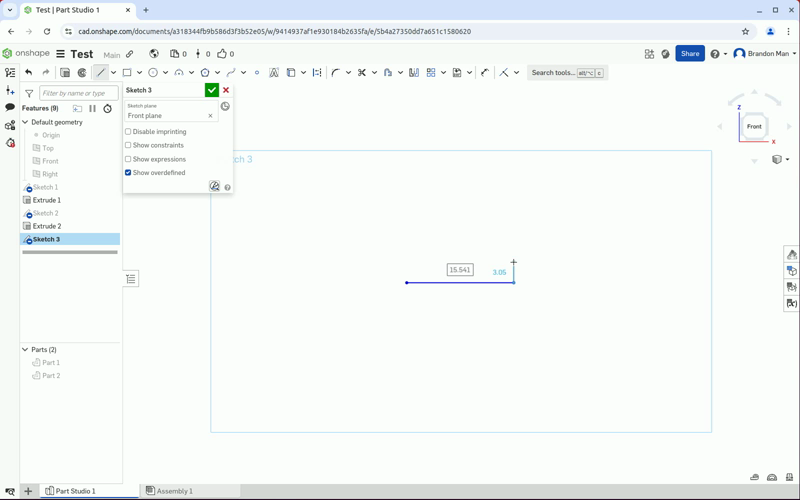
key_down(shift)
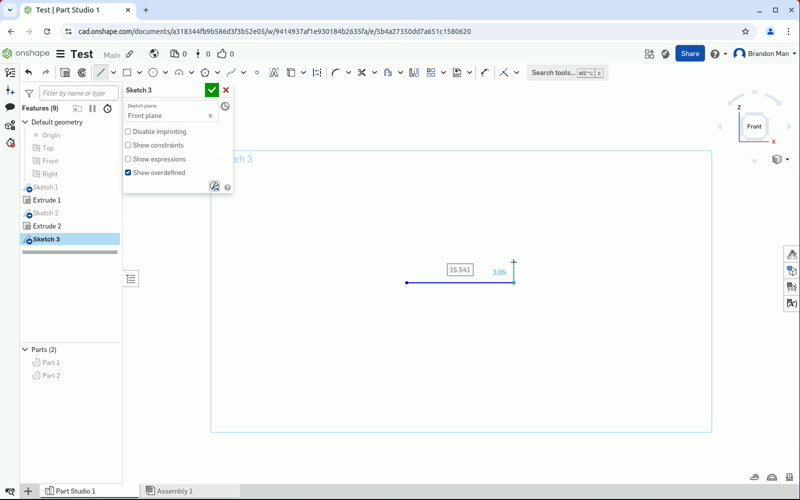
mouse_move(406, 261)
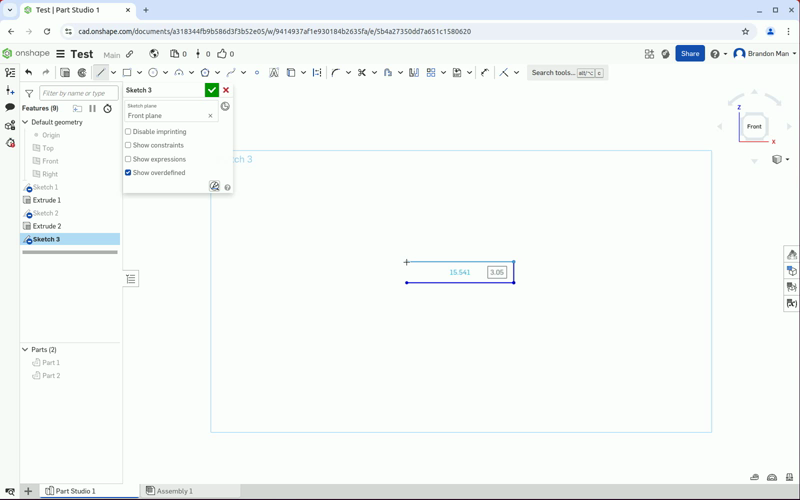
click(406, 261)
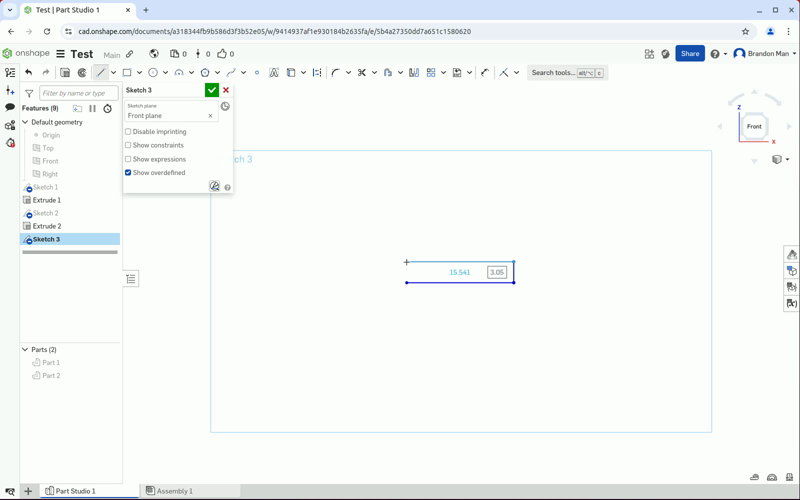
key_up(shift)
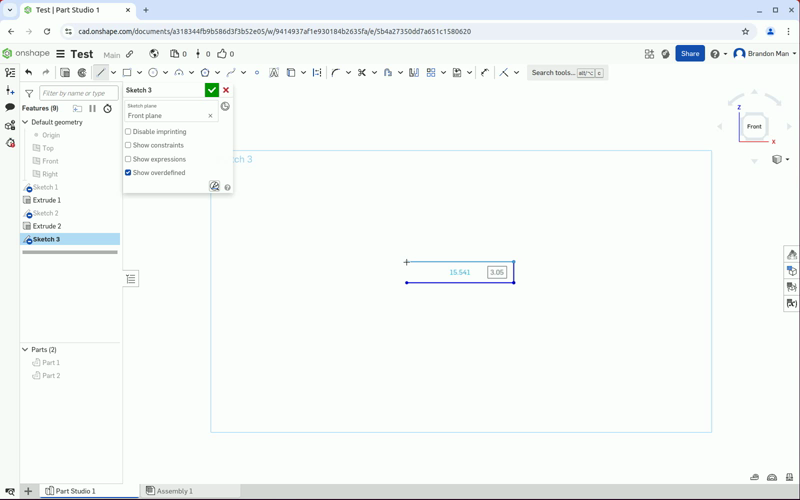
mouse_move(436, 261)
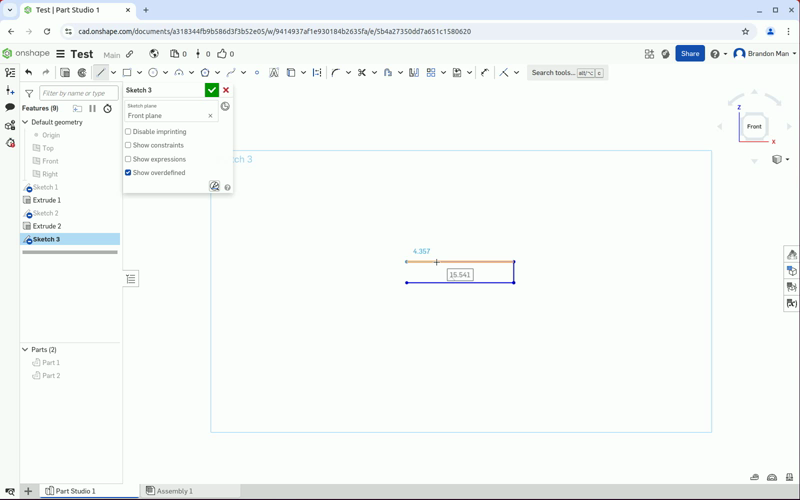
key_down(shift)
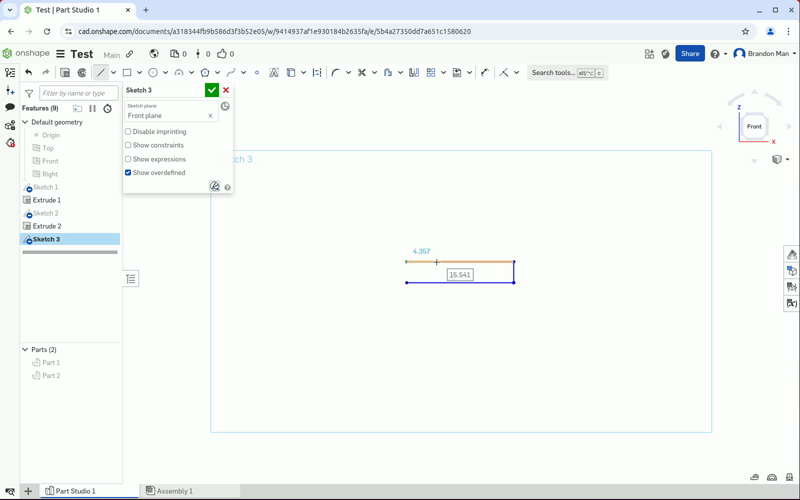
mouse_move(406, 282)
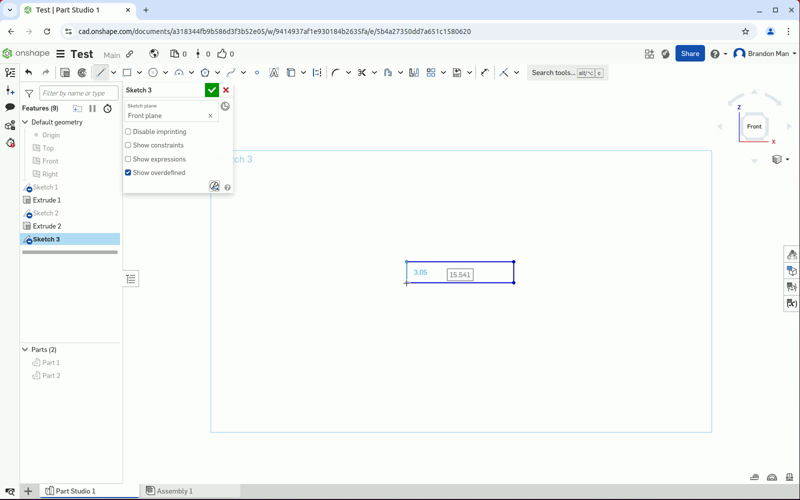
key_up(shift)
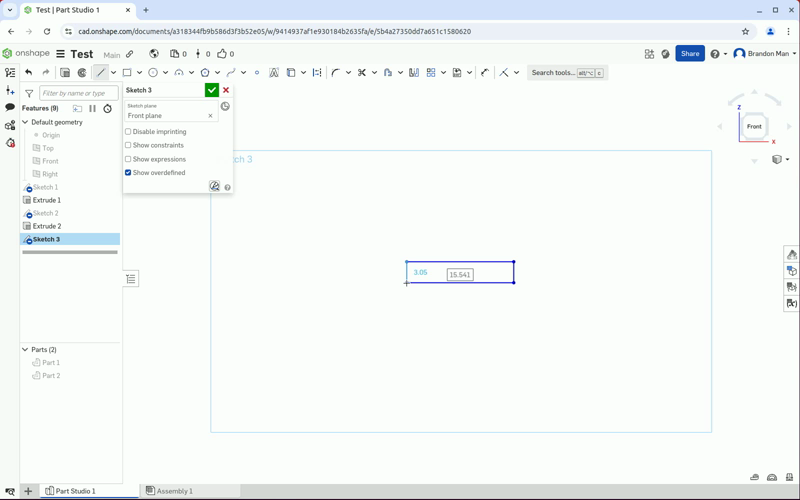
click(406, 282)
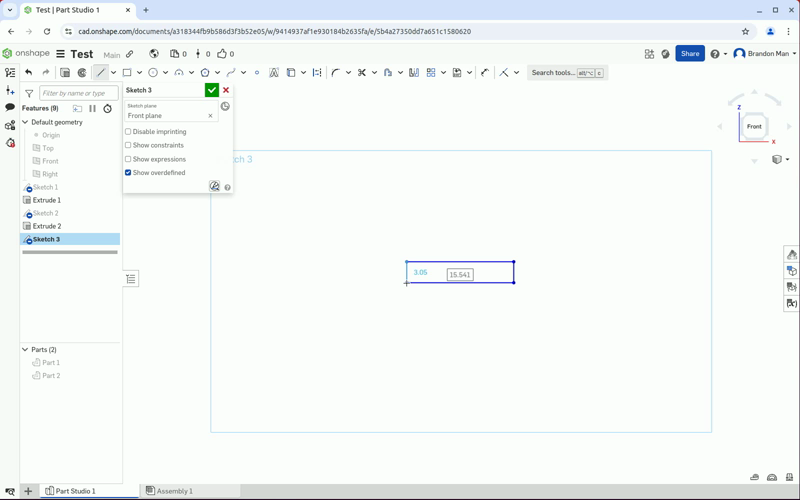
key(esc)
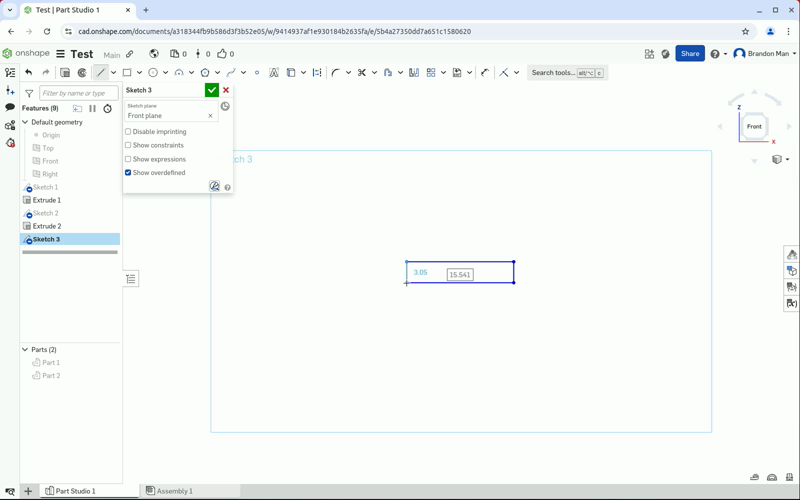
mouse_move(411, 268)
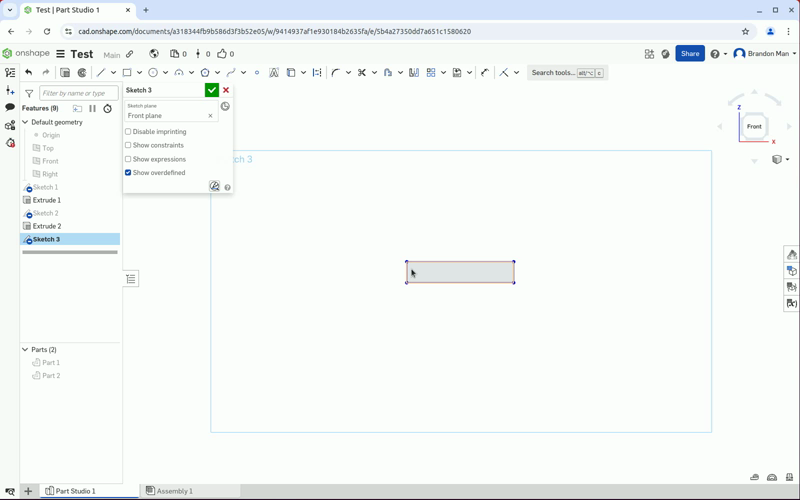
click(411, 268)
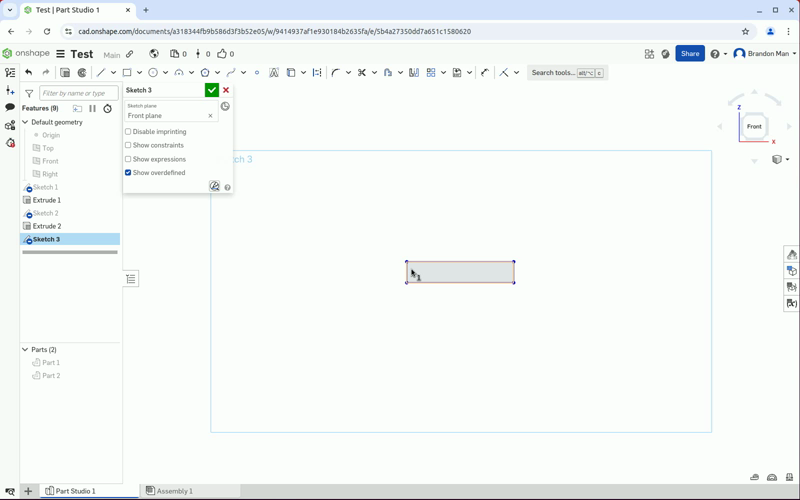
mouse_move(73, 352)
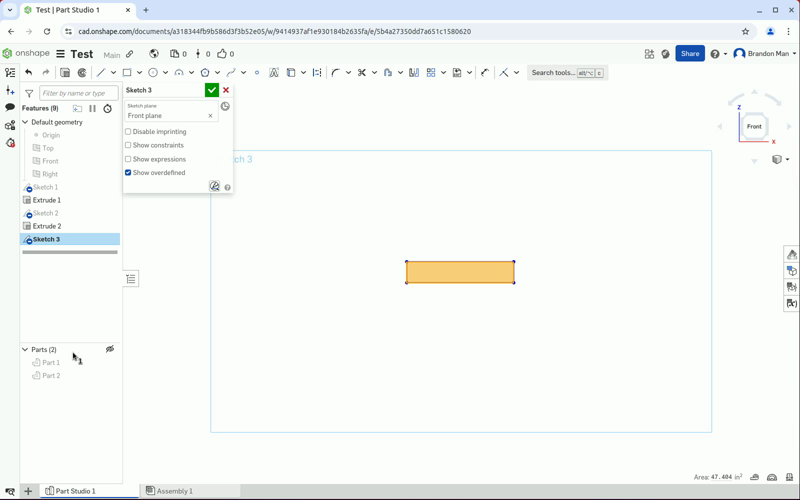
key(shift+y)
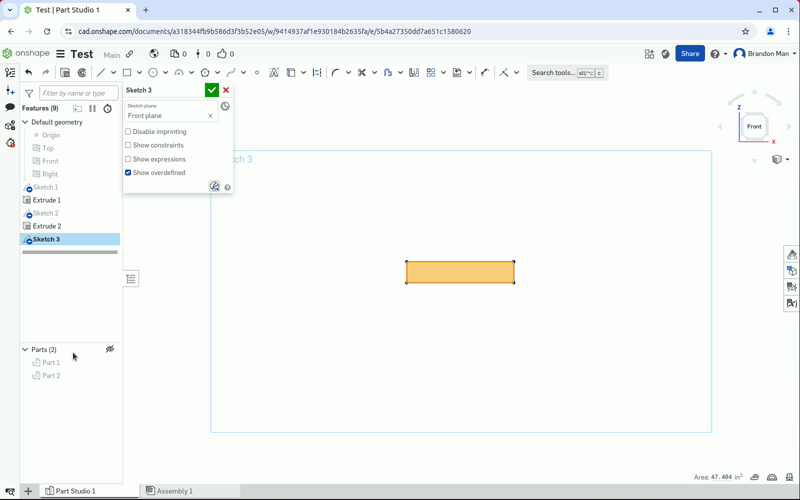
key(shift+e)
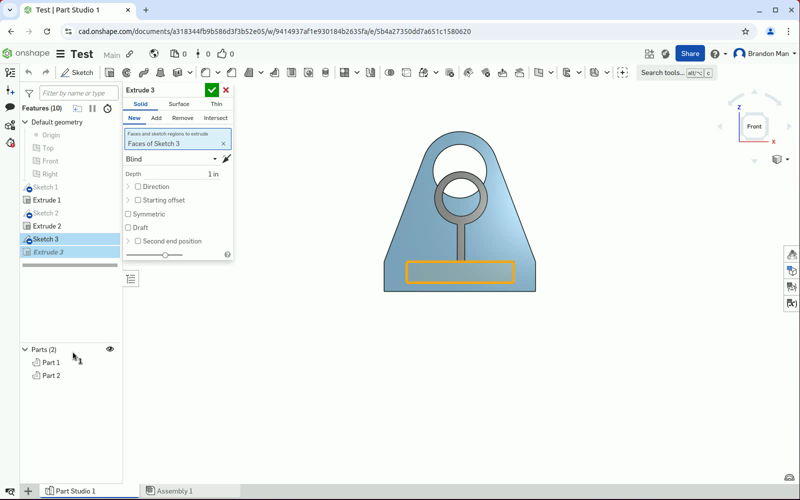
mouse_move(143, 106)
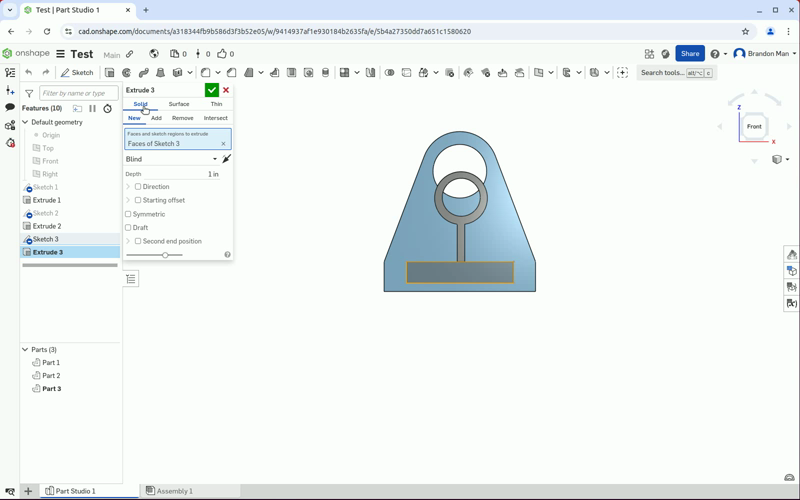
click(143, 106)
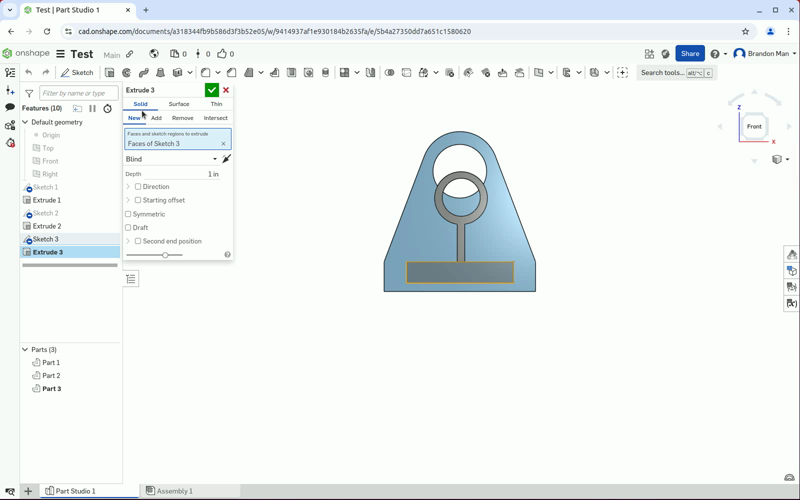
mouse_move(137, 120)
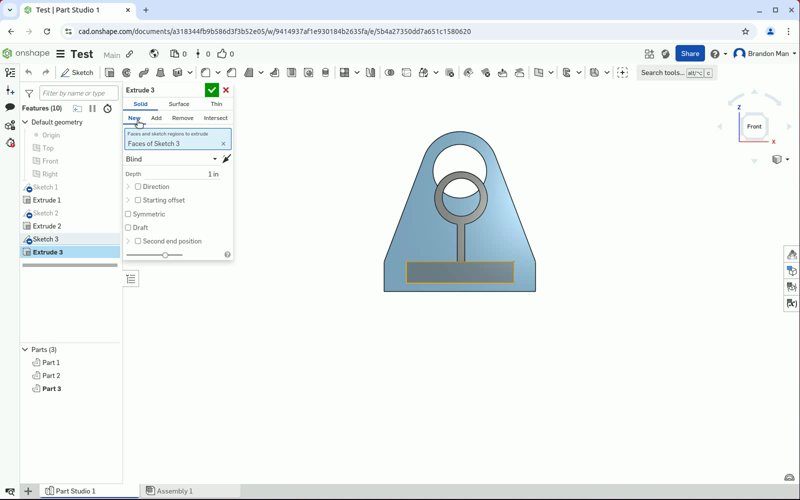
click(137, 120)
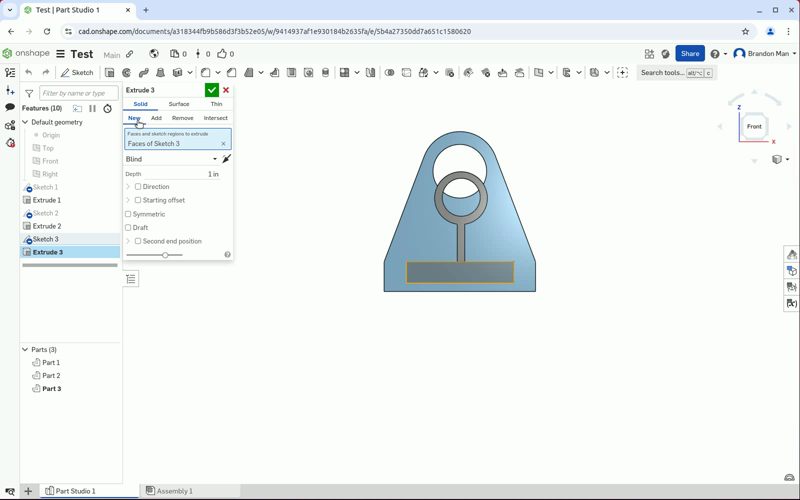
key(tab, 4)
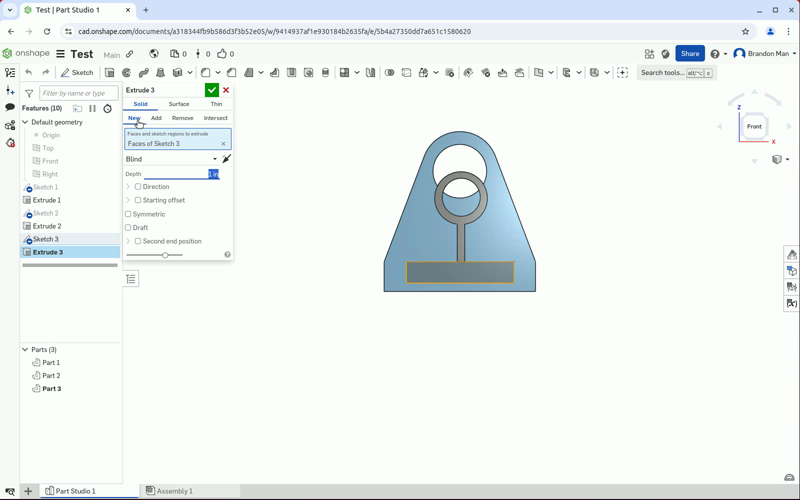
text(13.239)
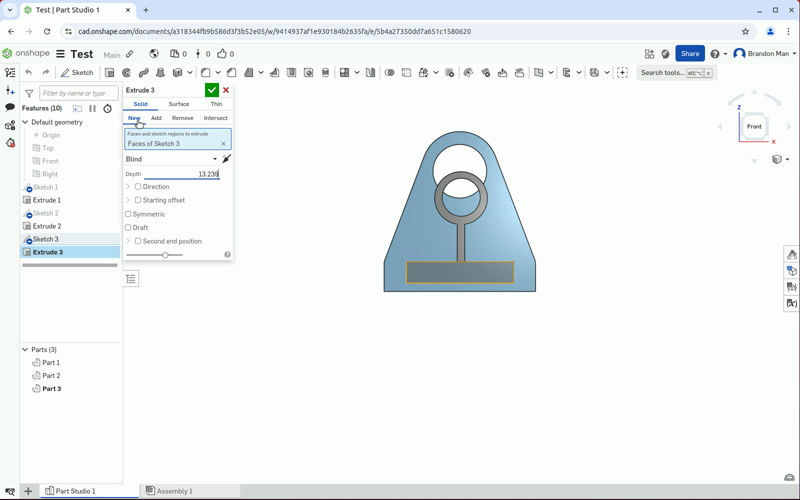
key(enter)
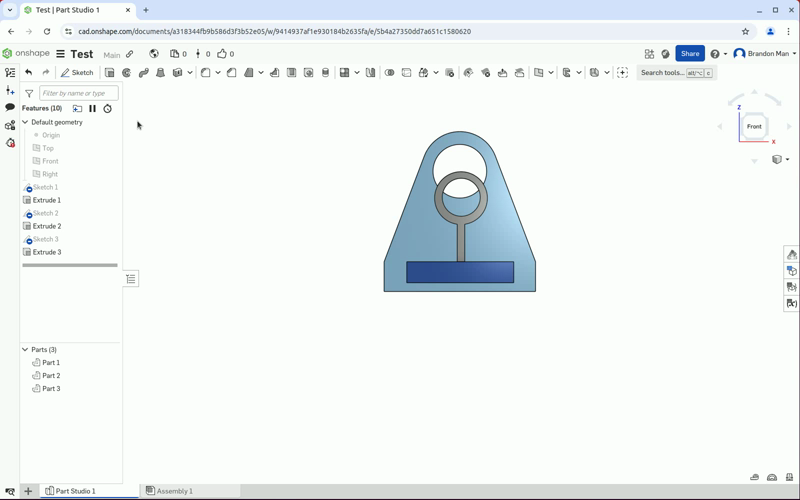
key(shift+h)
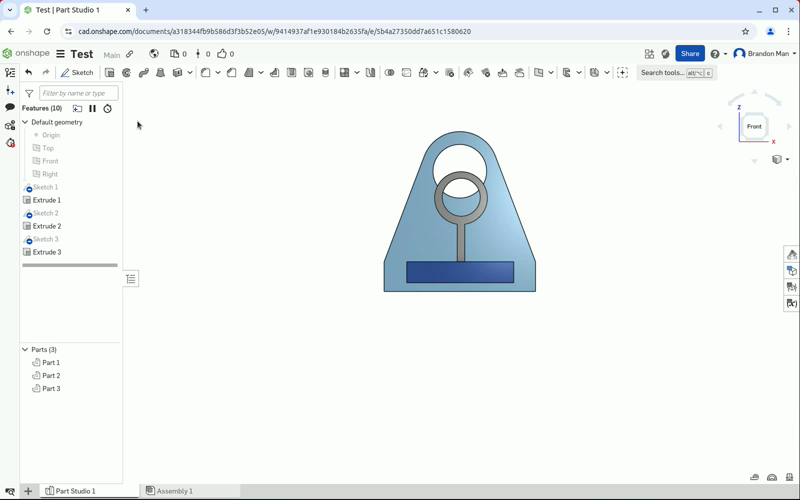
key(shift+h)
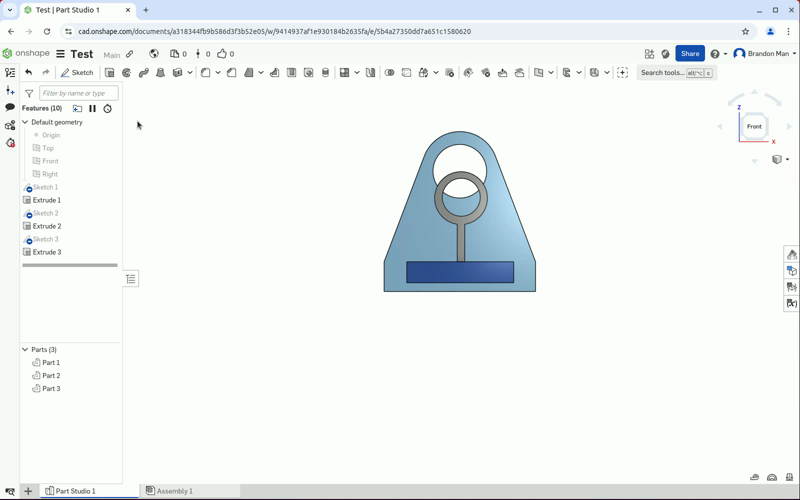
mouse_move(73, 189)
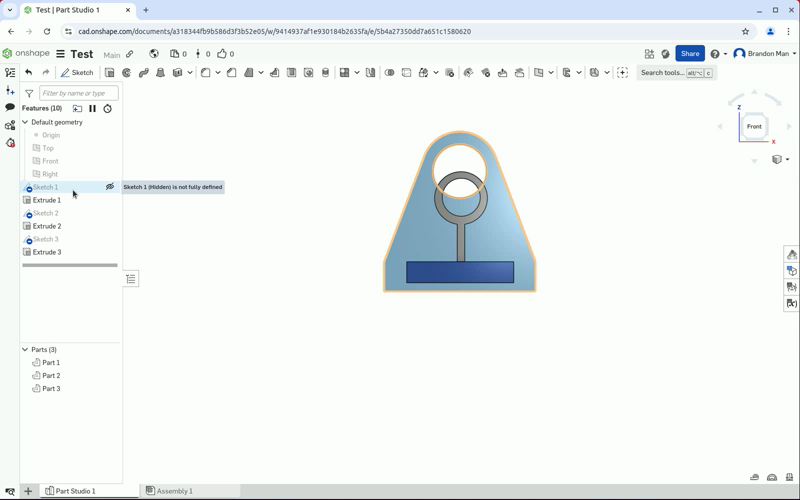
click(73, 189)
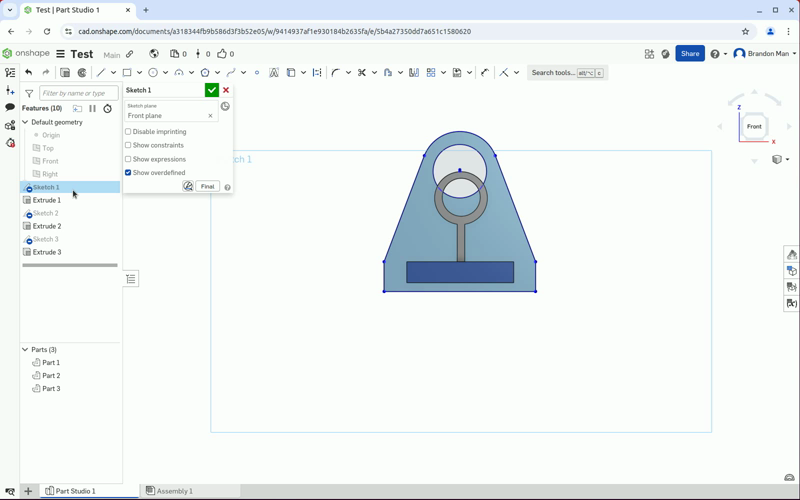
mouse_move(229, 92)
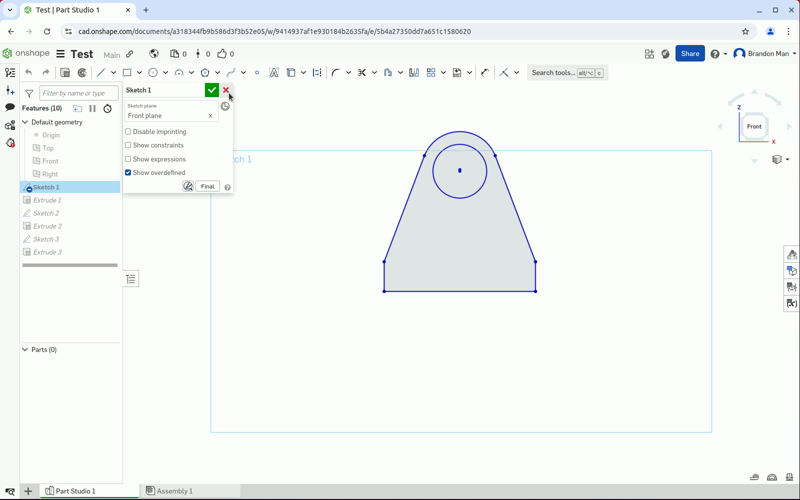
click(229, 92)
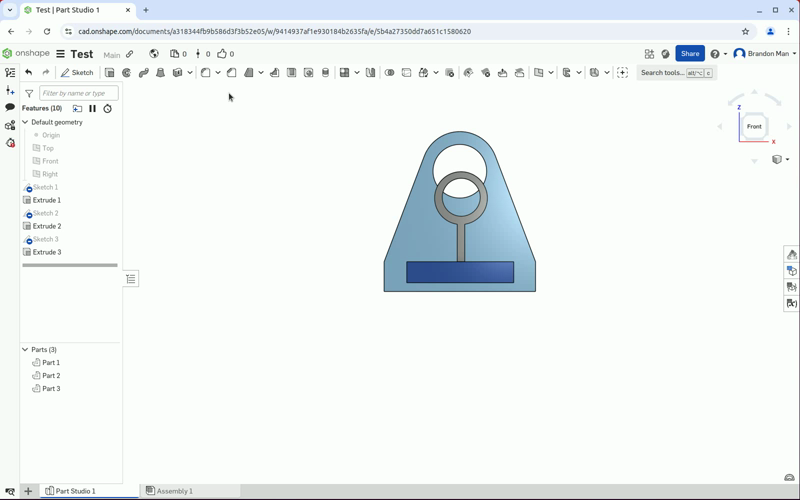
mouse_move(541, 75)
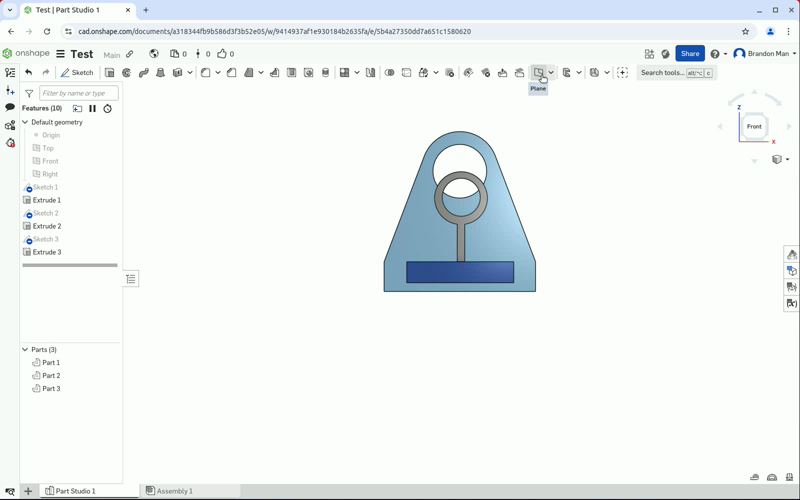
click(541, 75)
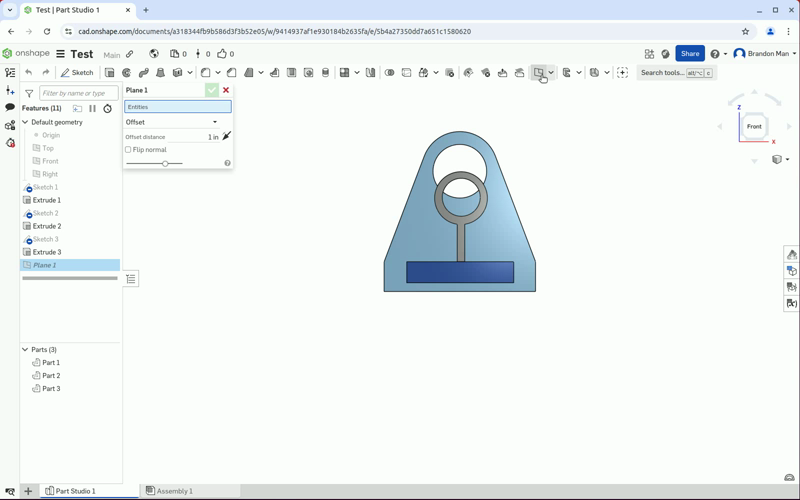
mouse_move(73, 163)
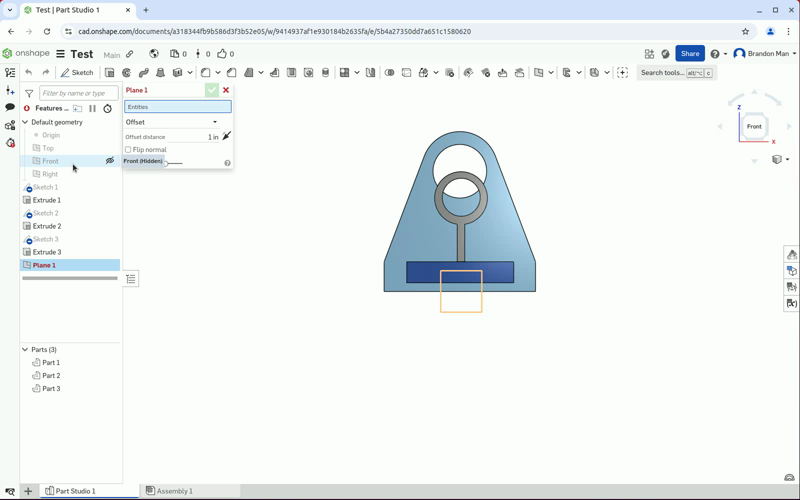
click(73, 163)
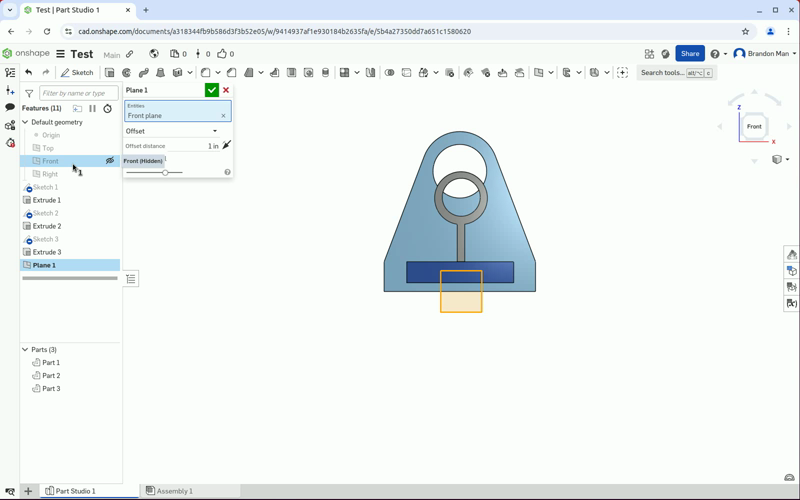
key(tab, 2)
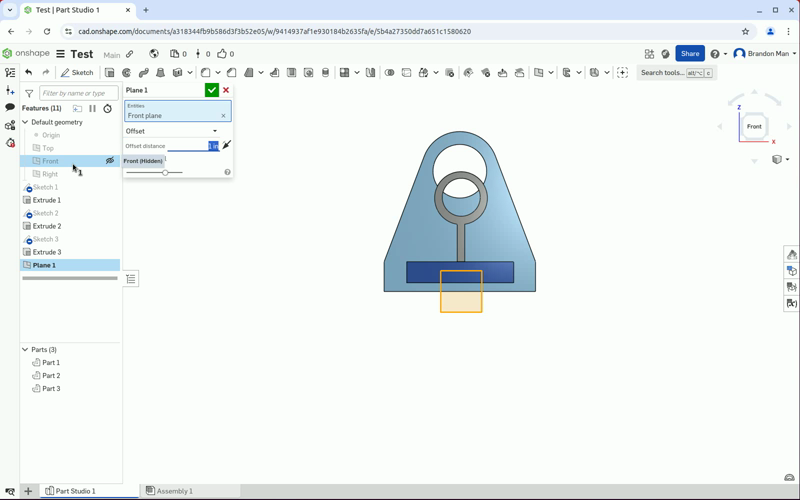
text(11.061)
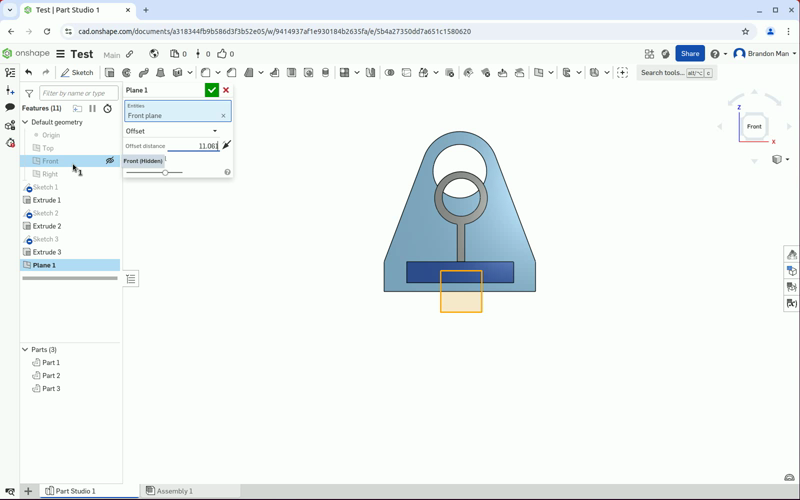
key(enter, 2)
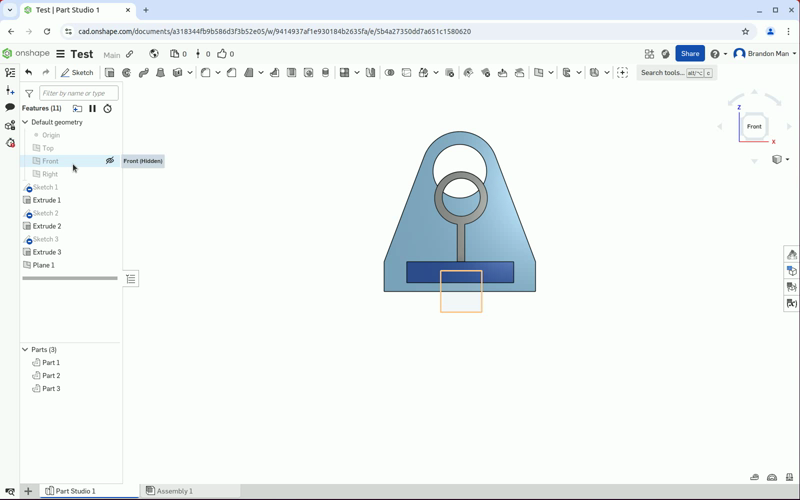
key(shift+s)
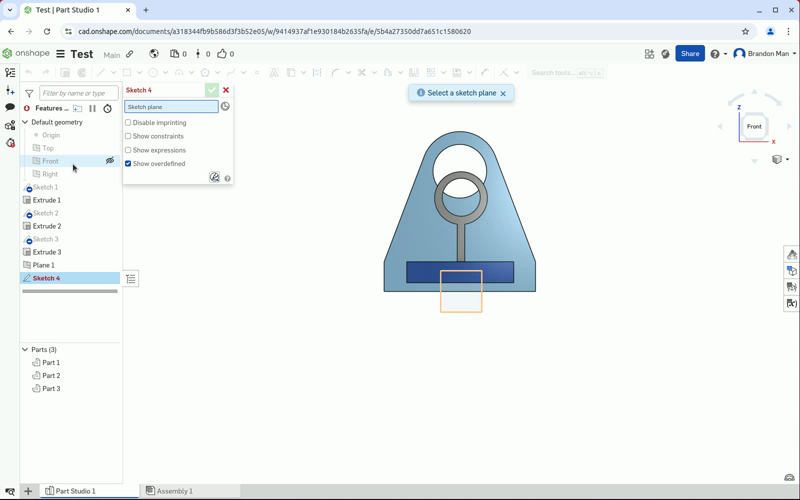
mouse_move(73, 267)
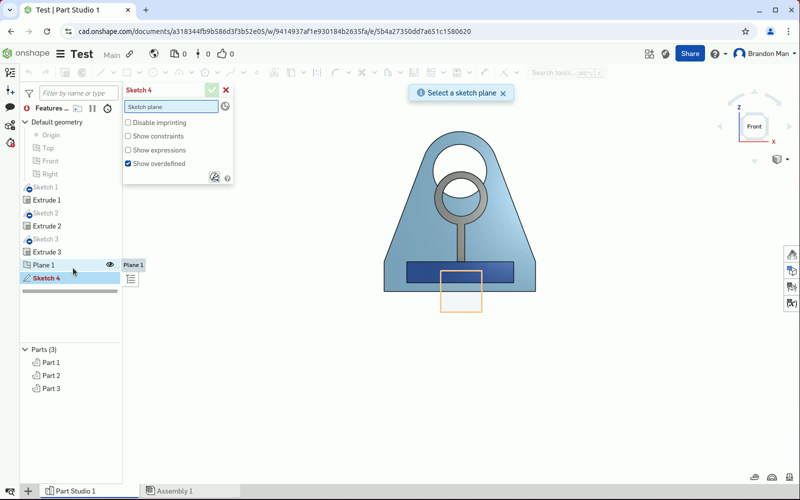
click(73, 267)
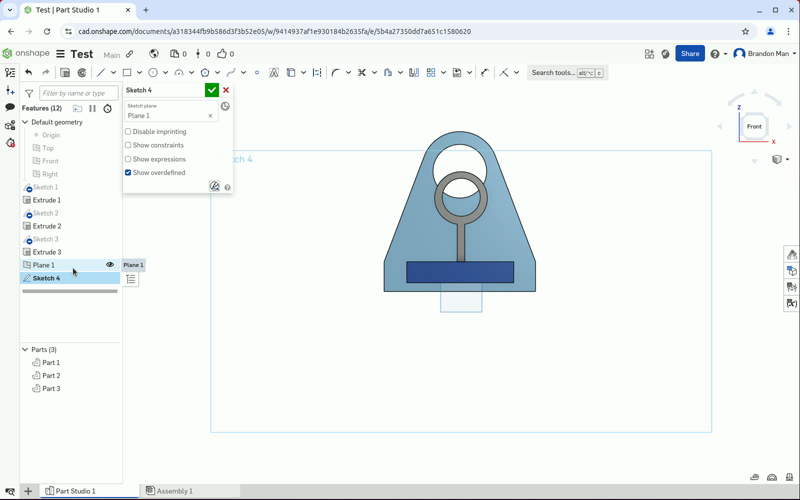
mouse_move(73, 352)
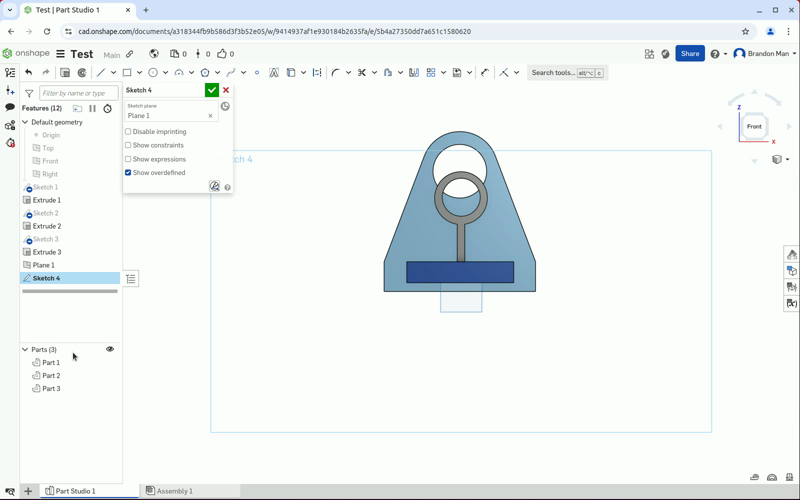
key(y)
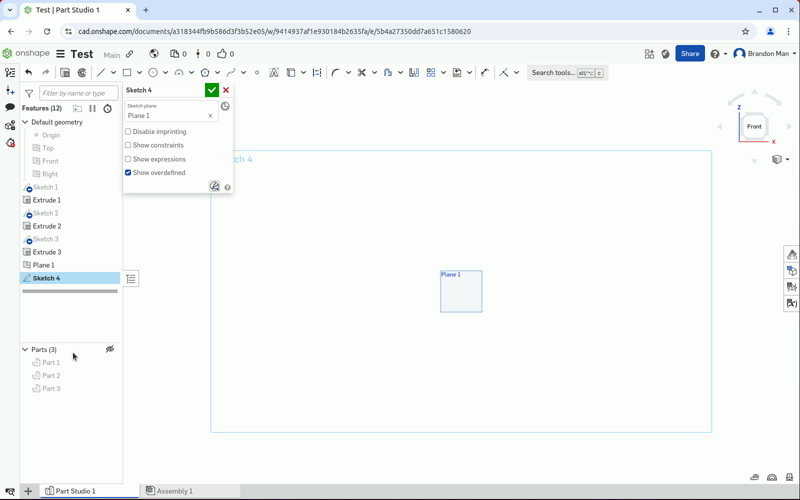
key(l)
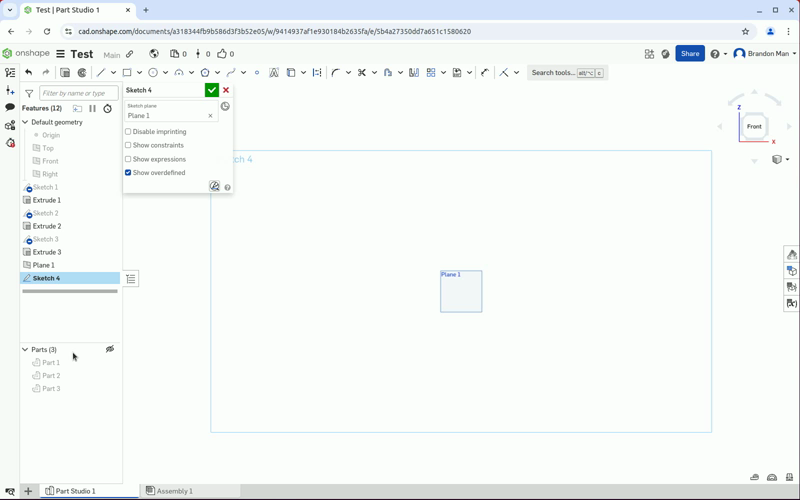
key_down(shift)
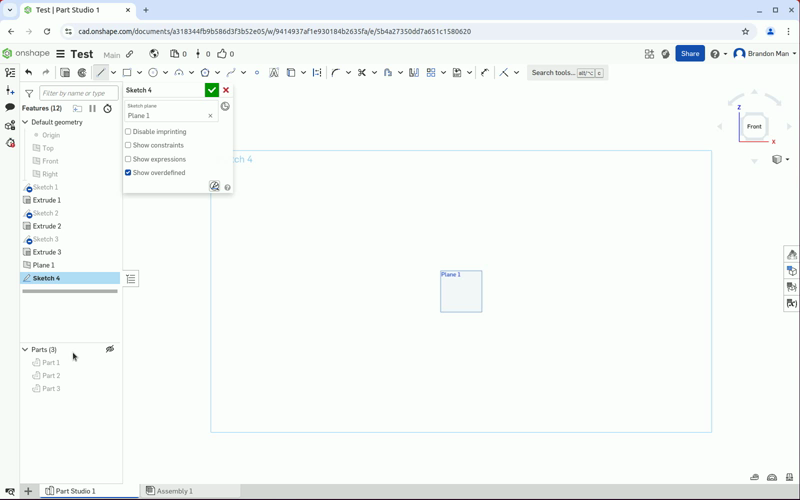
mouse_move(457, 261)
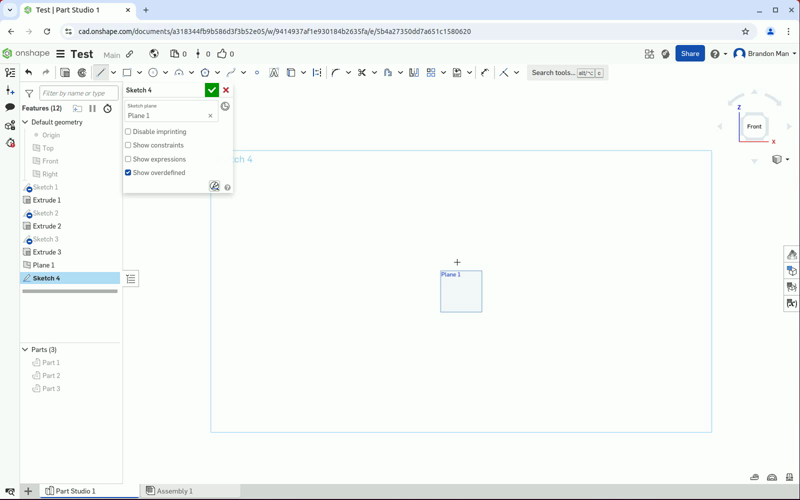
click(457, 261)
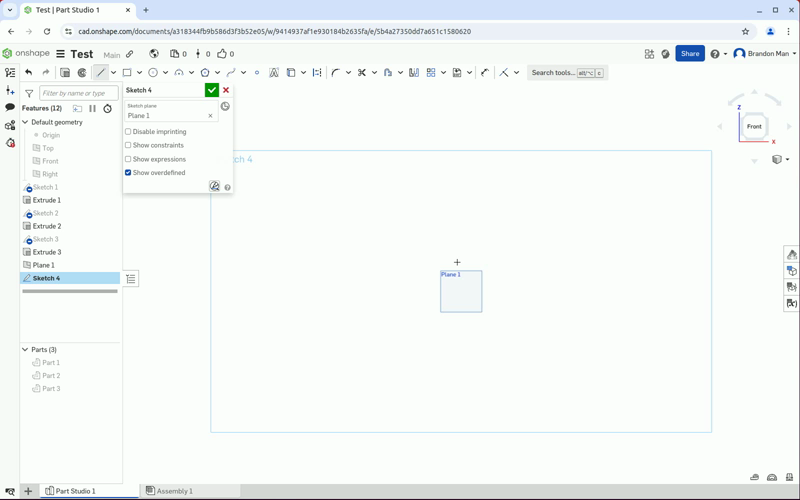
key_up(shift)
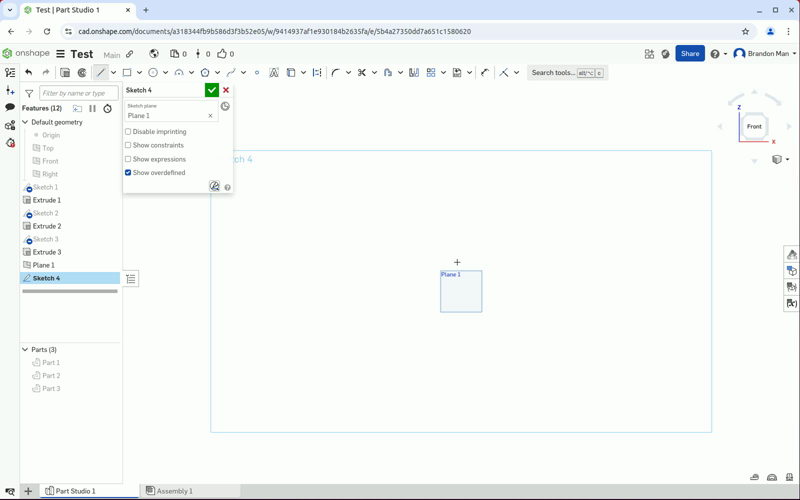
key_down(shift)
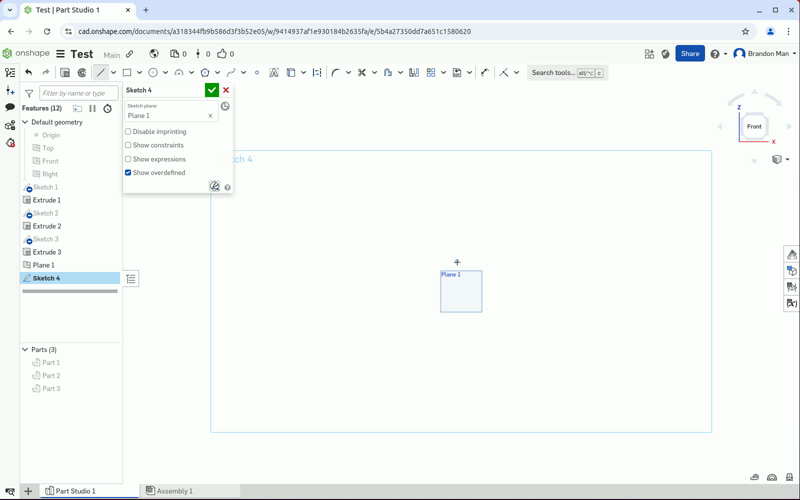
mouse_move(487, 261)
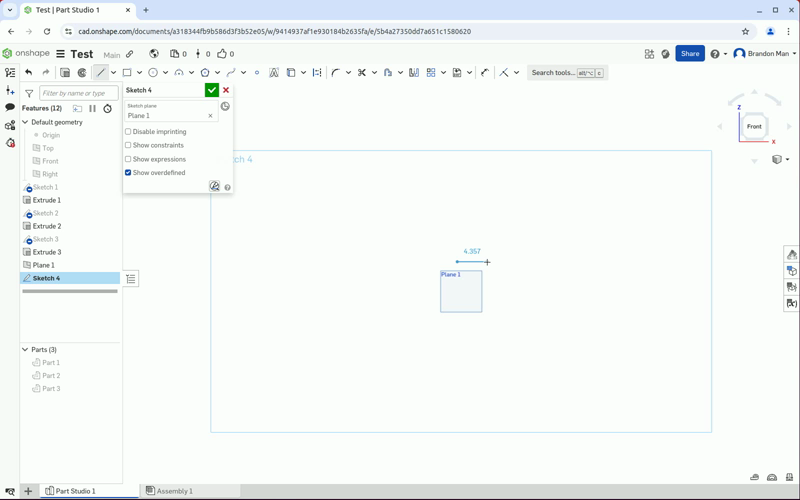
mouse_move(465, 261)
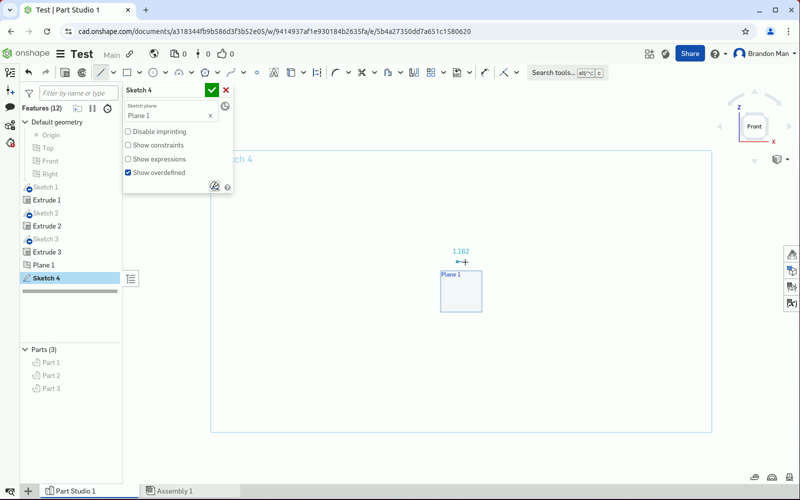
click(465, 261)
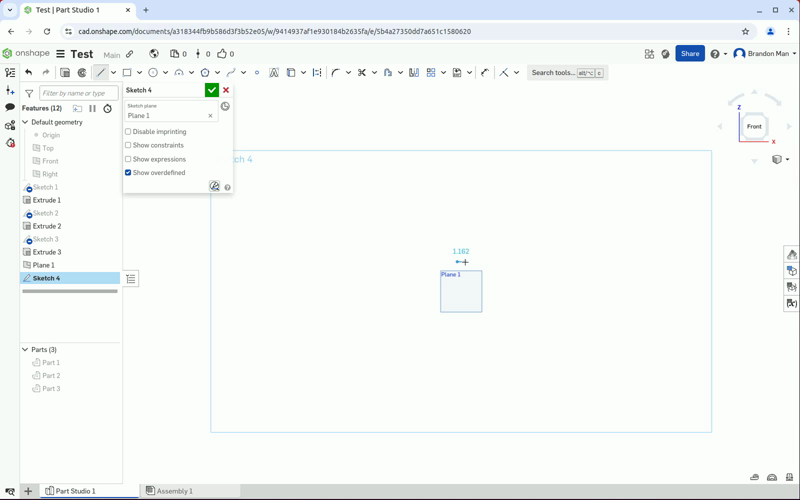
key_up(shift)
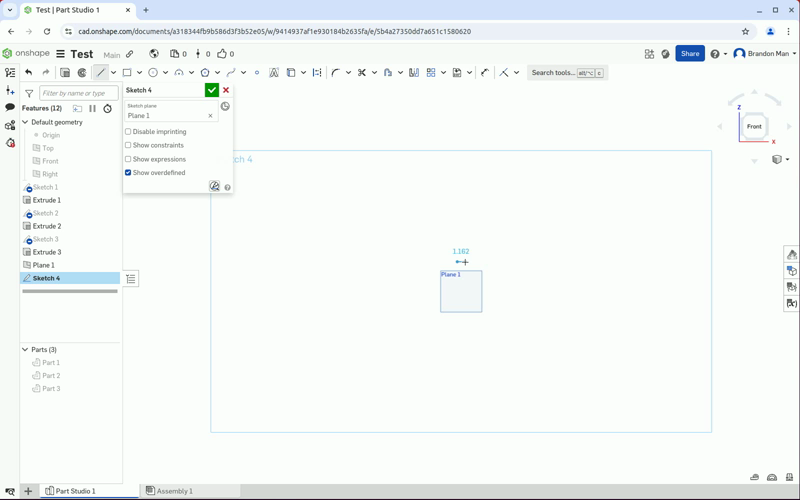
key_down(shift)
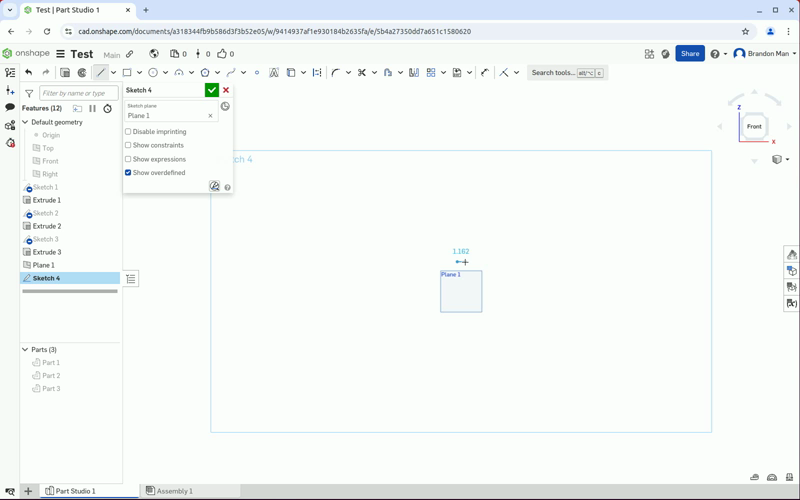
mouse_move(495, 261)
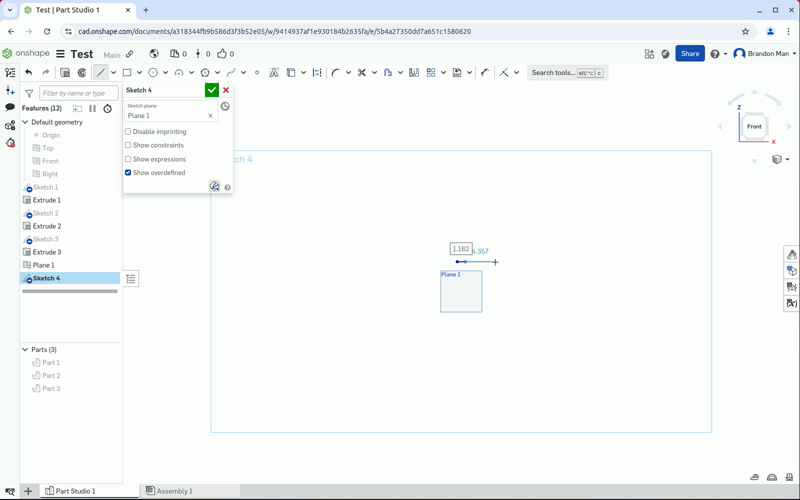
mouse_move(465, 223)
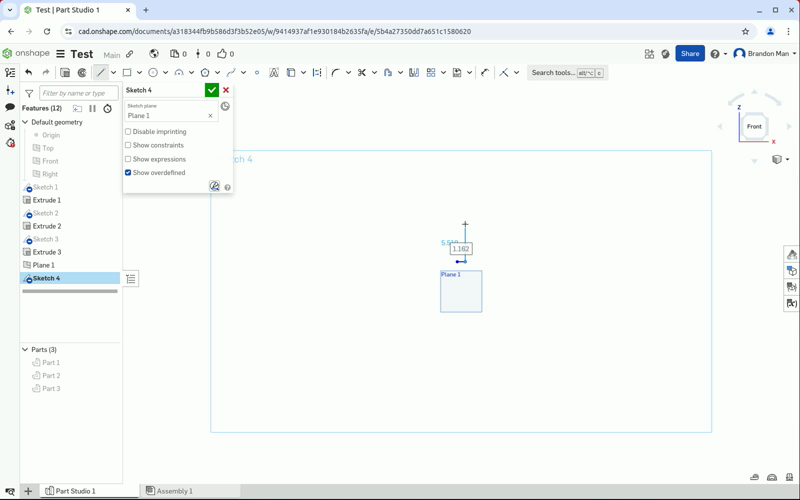
click(465, 223)
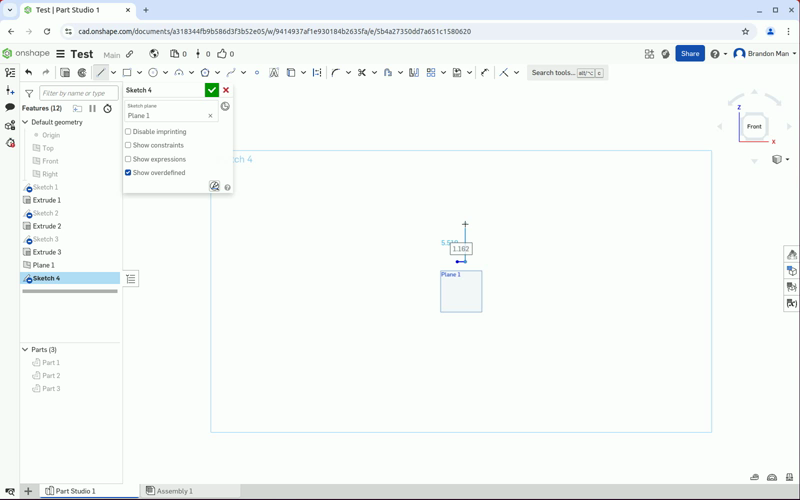
key_up(shift)
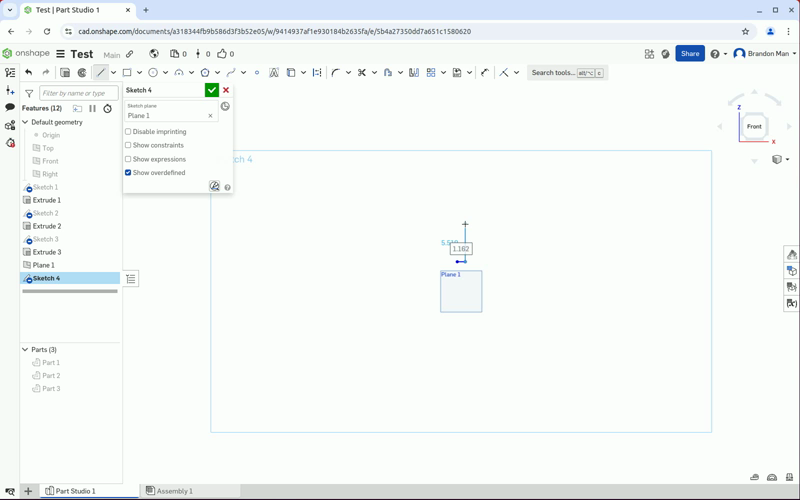
key(esc)
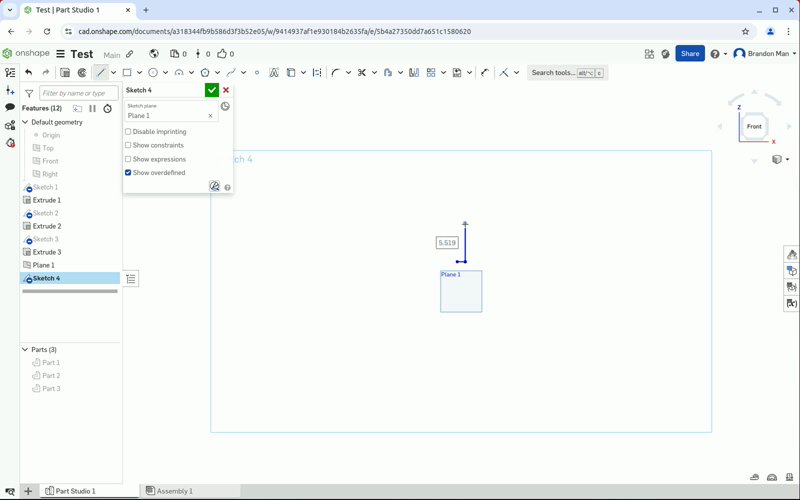
key(a)
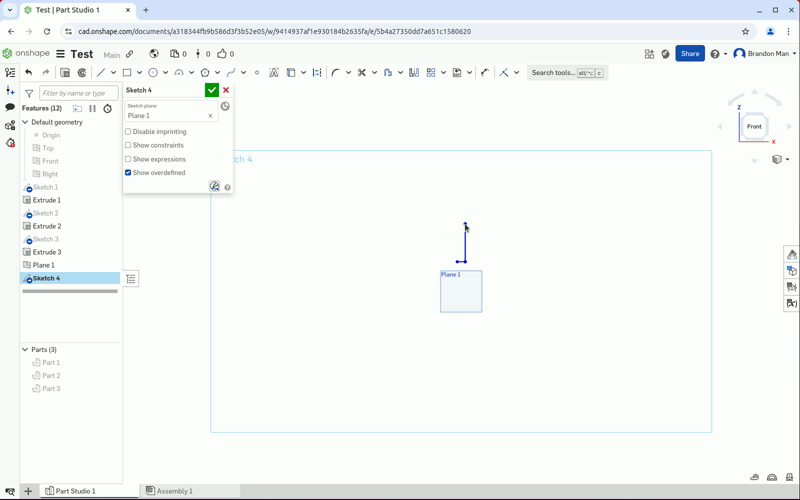
mouse_move(465, 223)
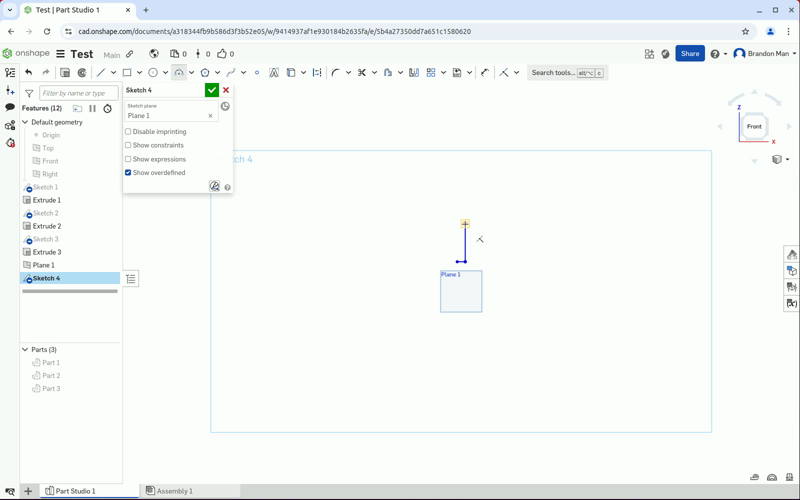
click(465, 223)
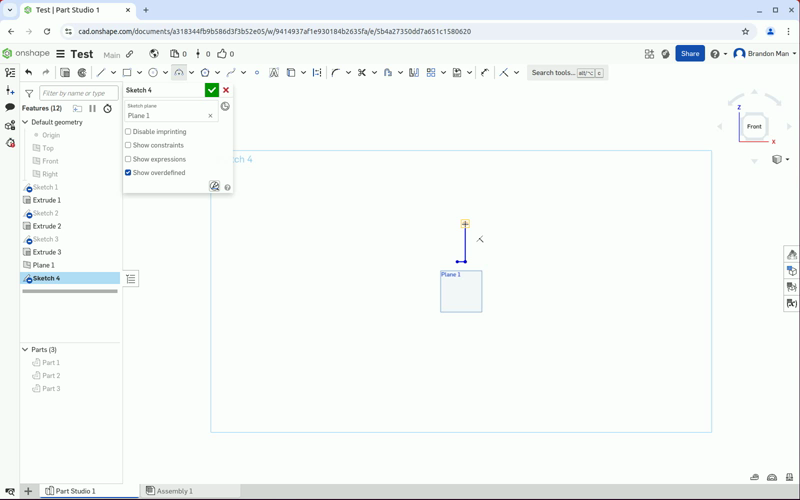
key_down(shift)
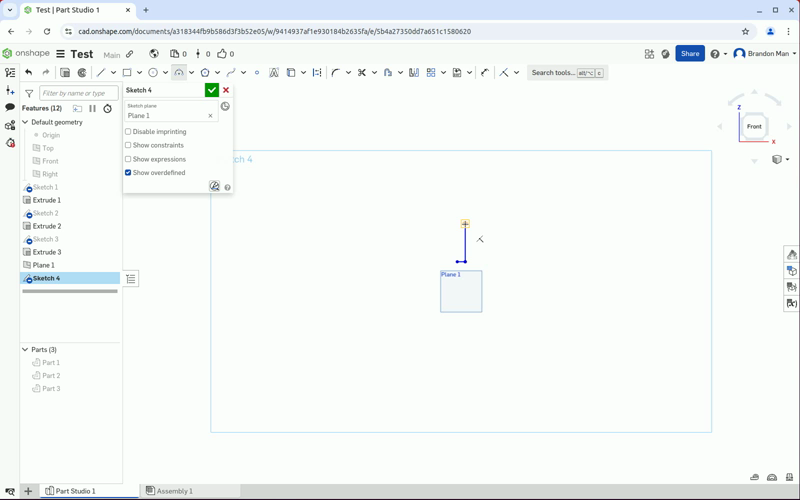
mouse_move(457, 223)
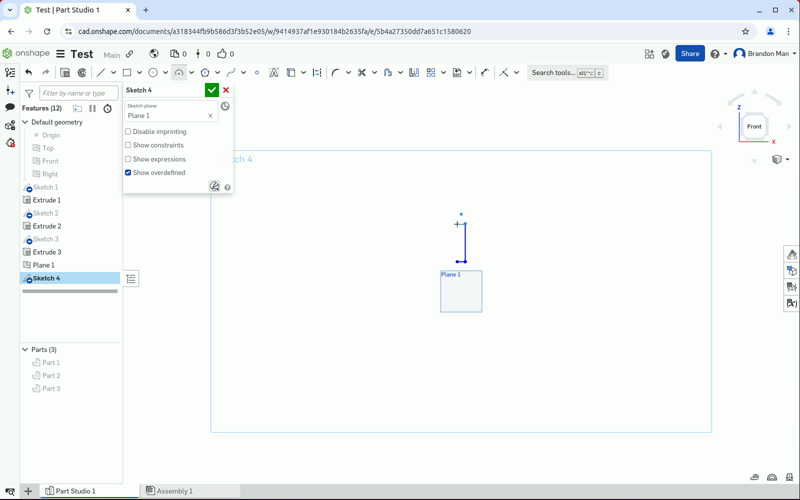
click(457, 223)
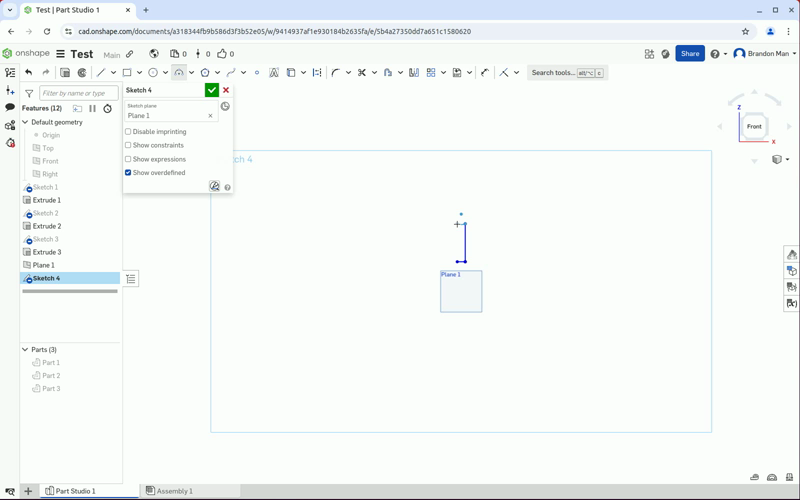
mouse_move(461, 224)
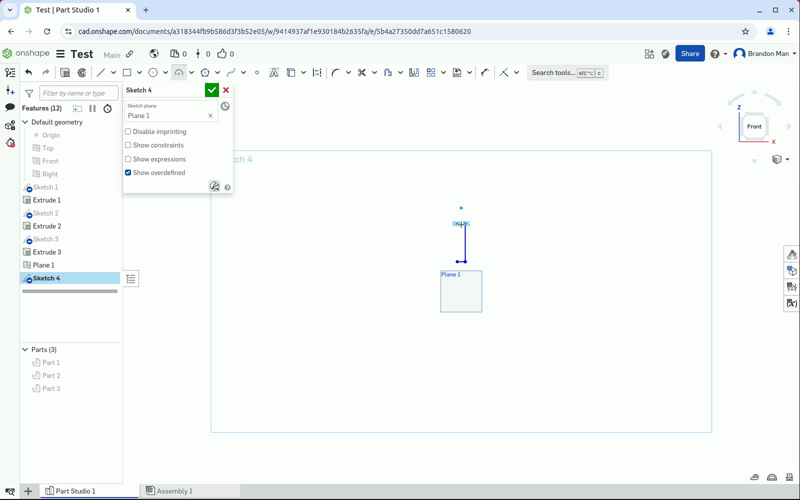
scroll(6)
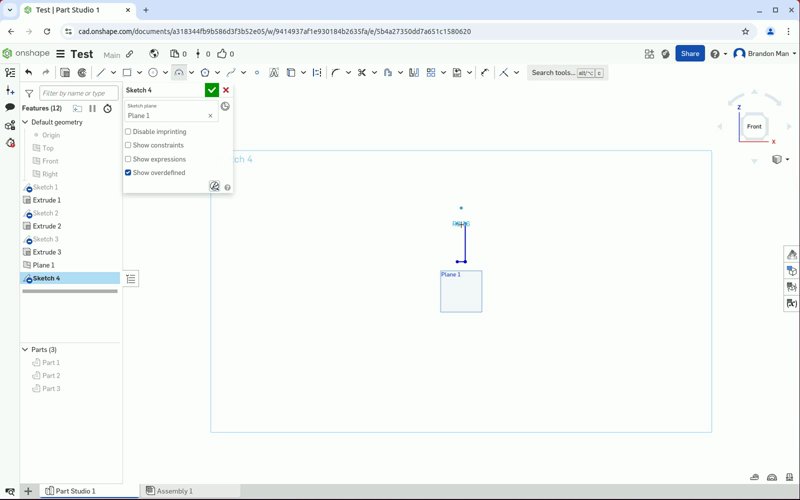
scroll(6)
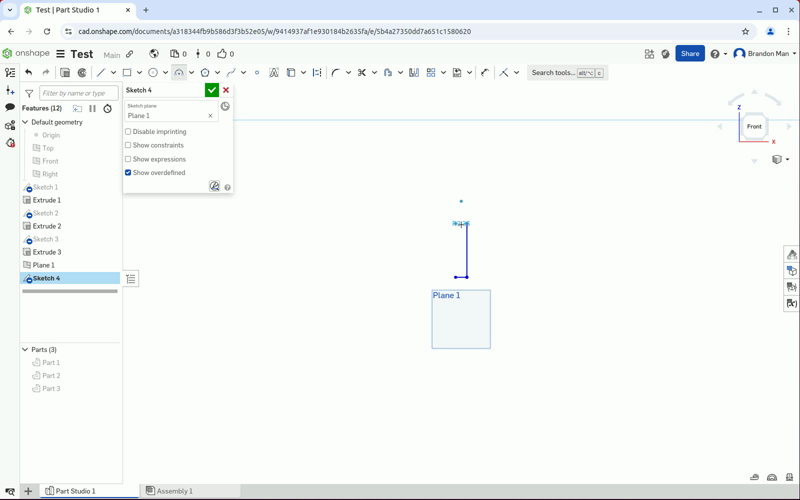
scroll(6)
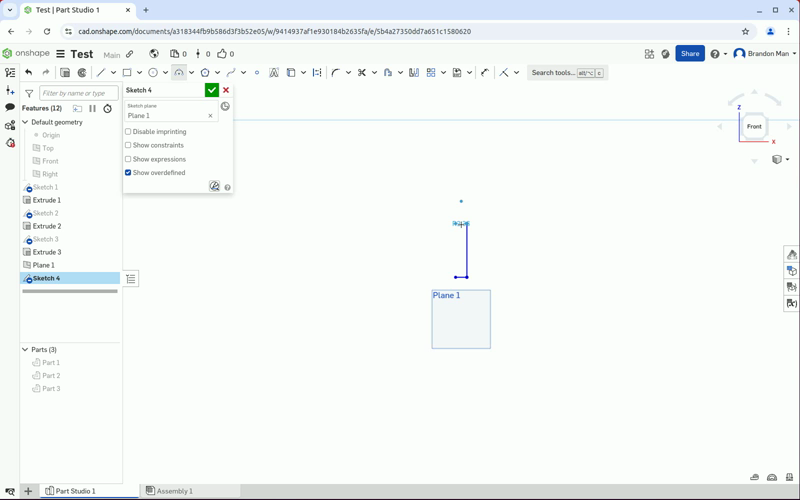
scroll(6)
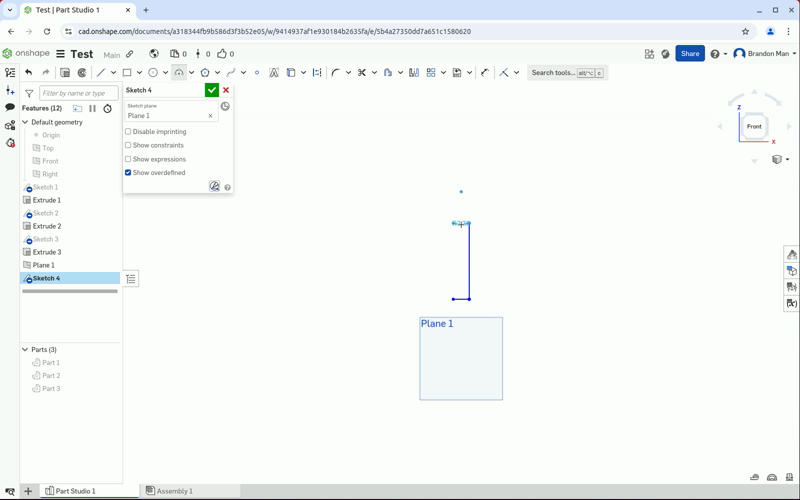
scroll(6)
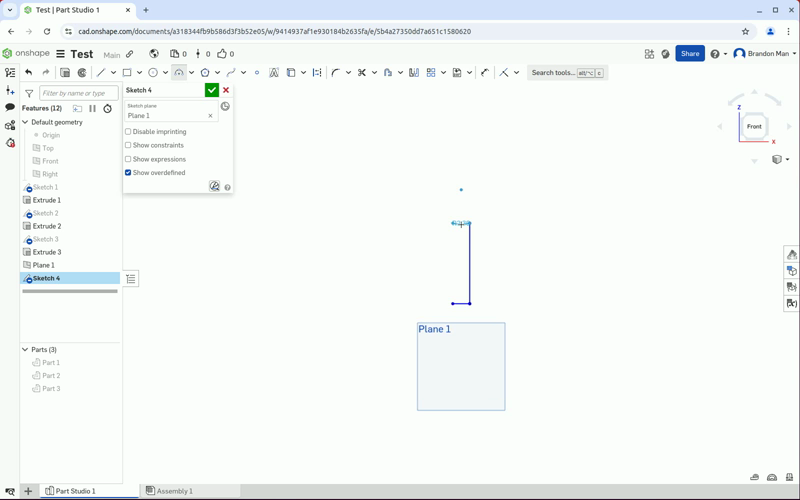
scroll(6)
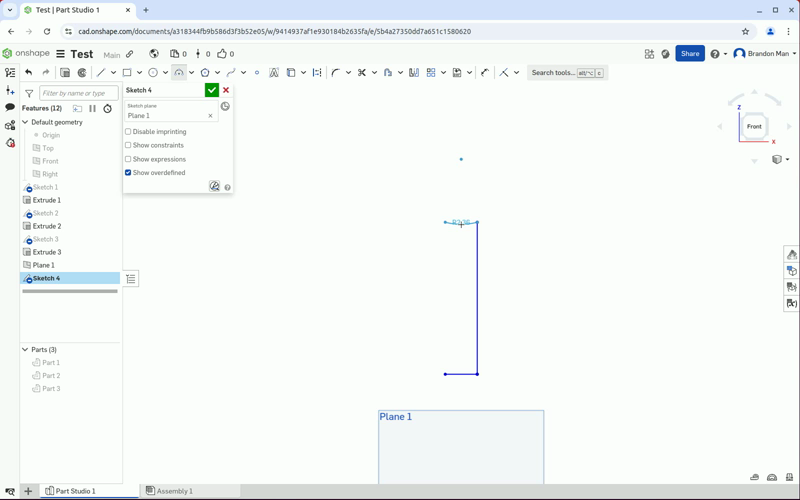
scroll(6)
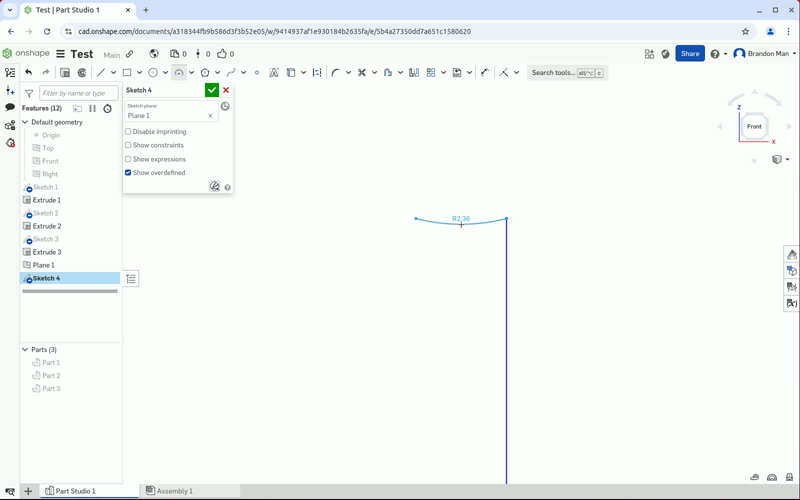
click(461, 224)
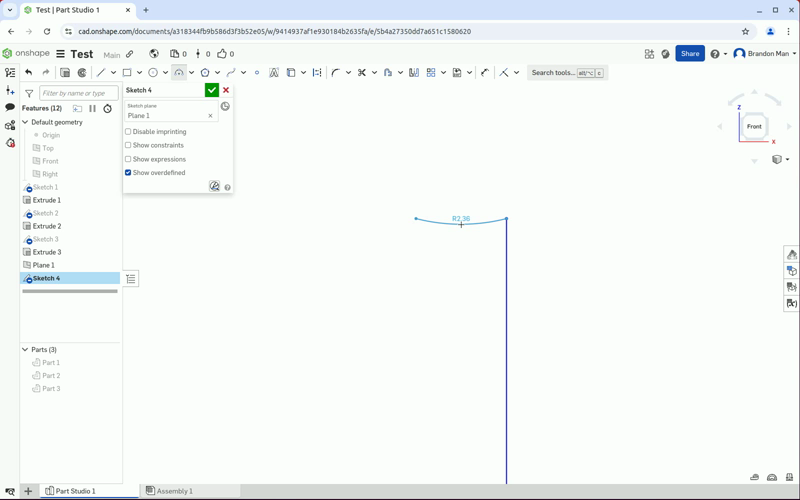
scroll(-6)
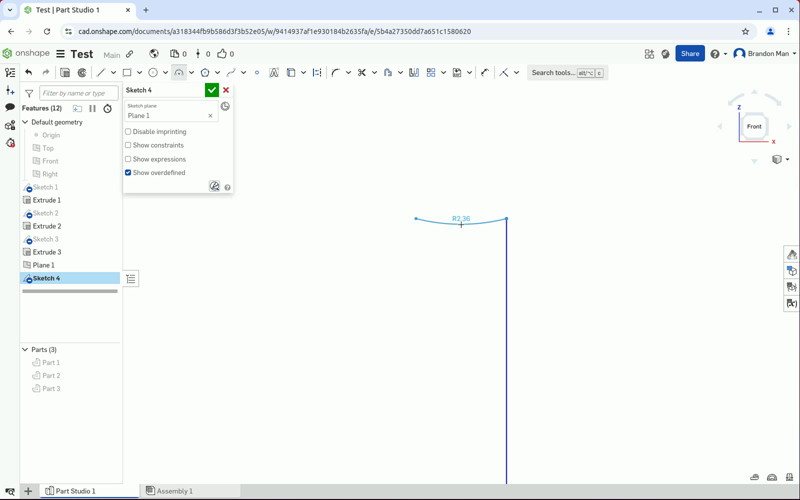
scroll(-6)
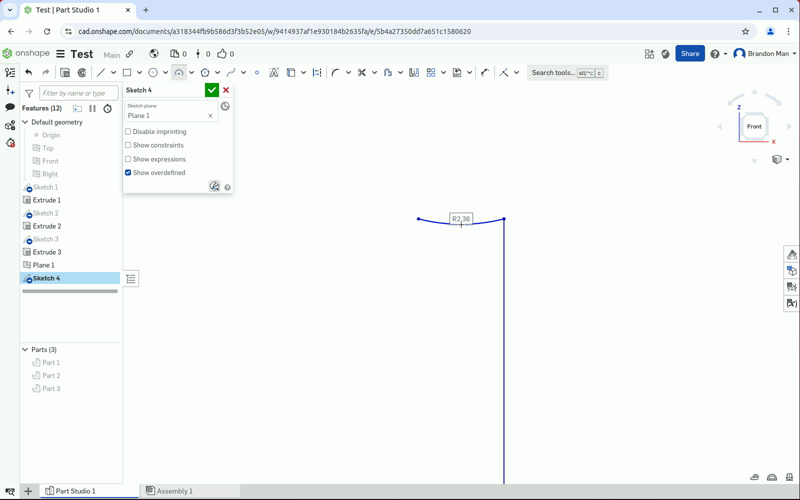
scroll(-6)
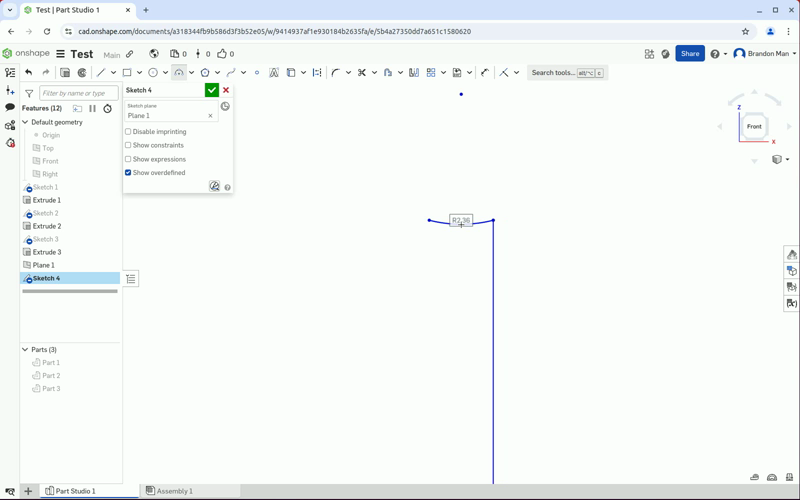
scroll(-6)
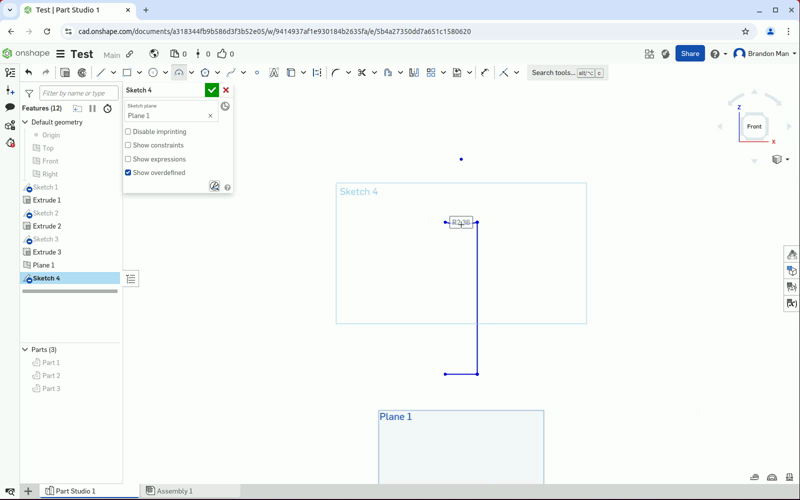
scroll(-6)
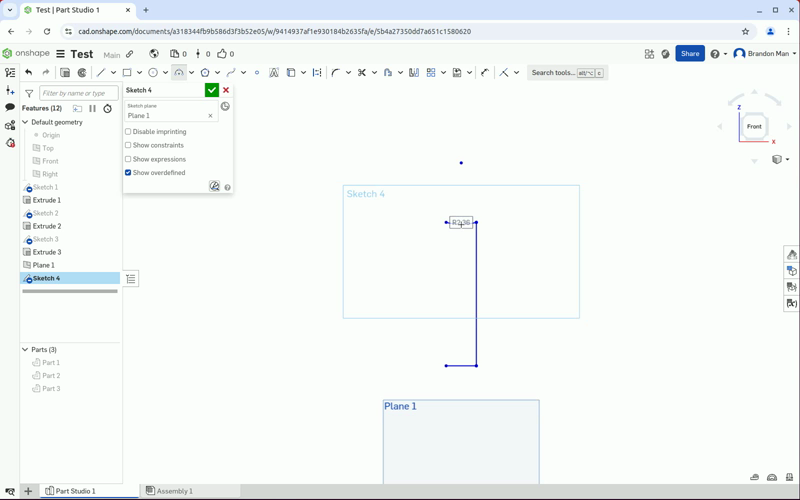
scroll(-6)
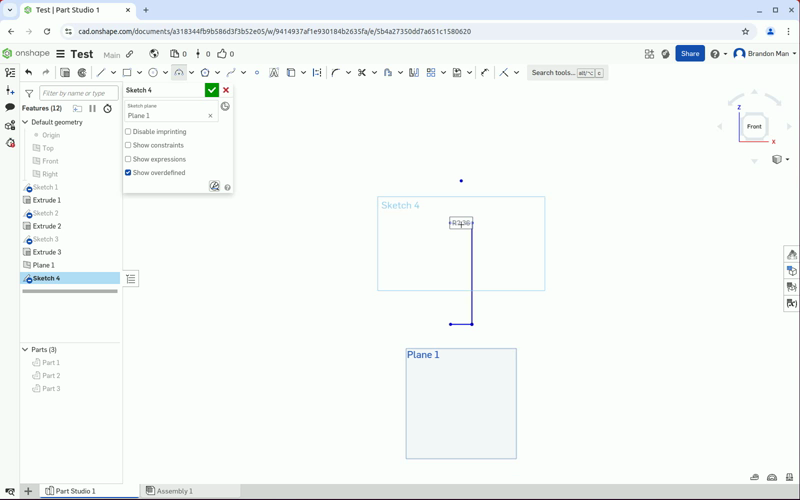
scroll(-6)
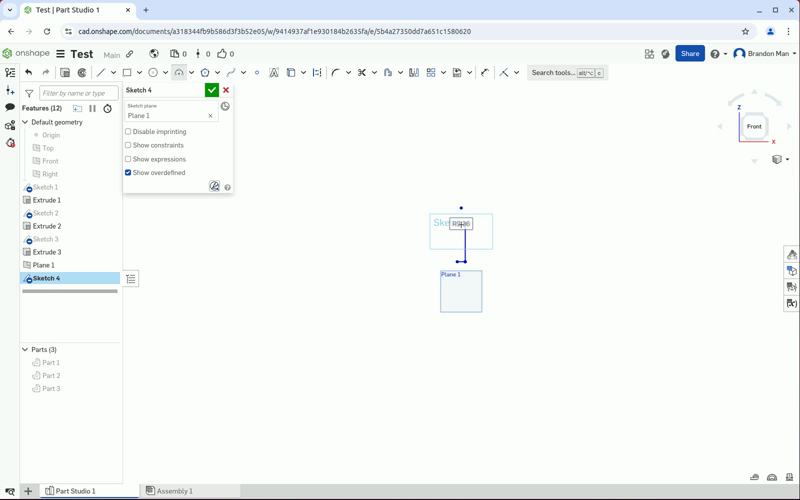
key_up(shift)
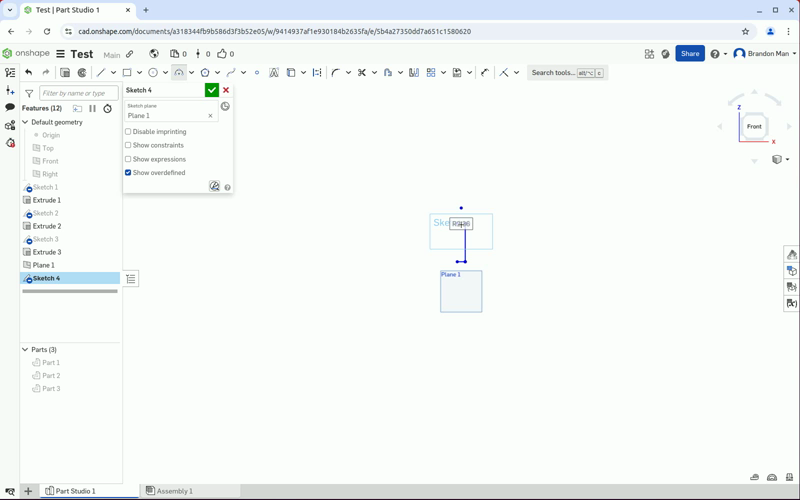
key(esc)
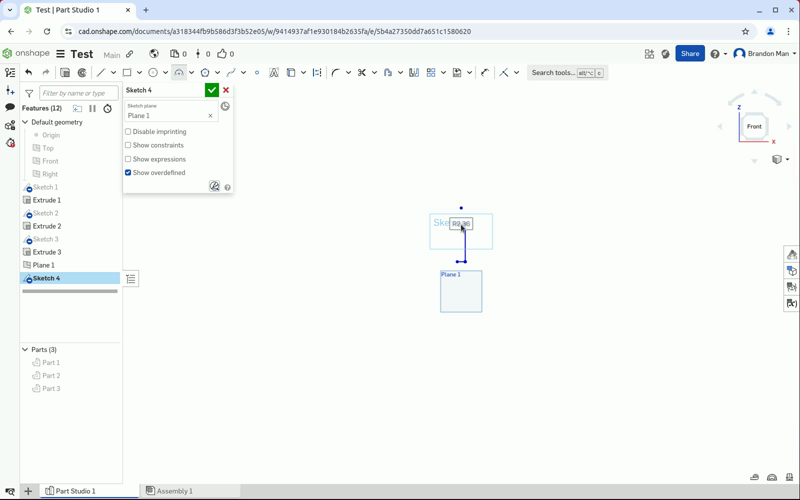
key(l)
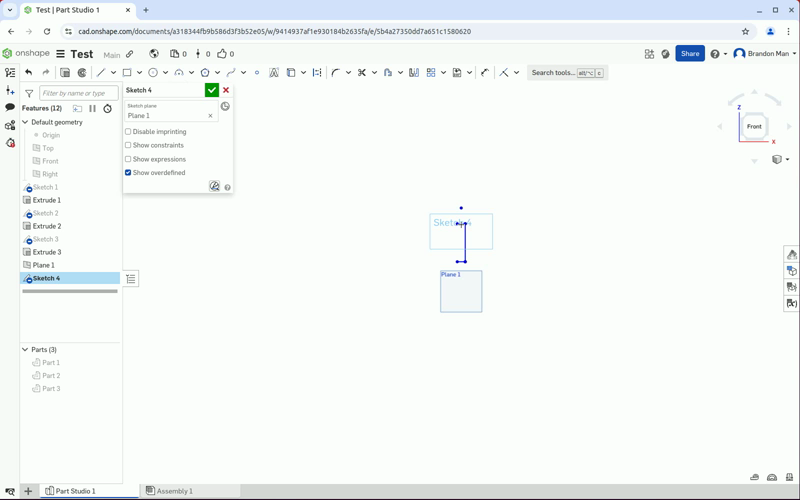
mouse_move(457, 223)
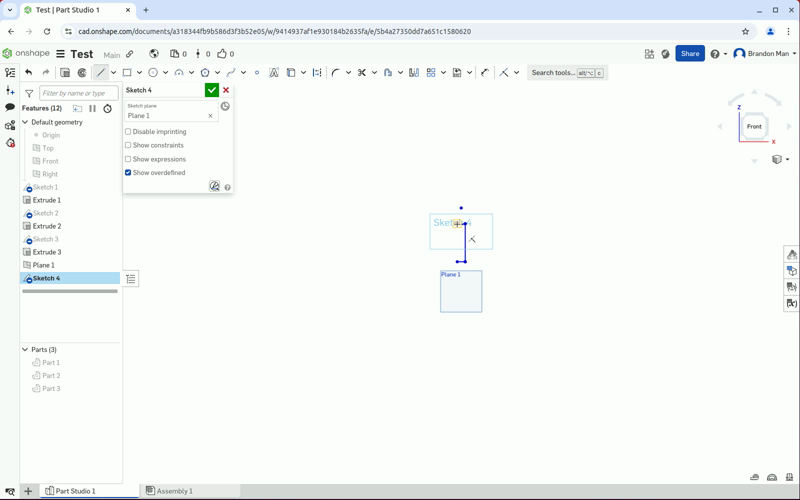
scroll(6)
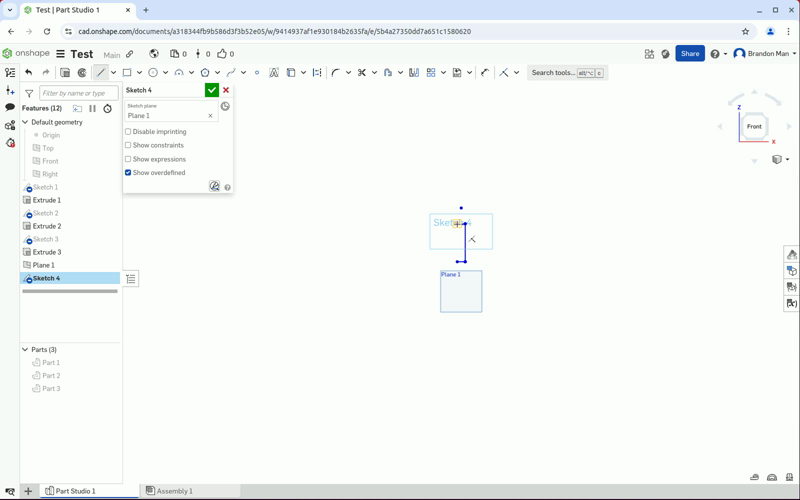
scroll(6)
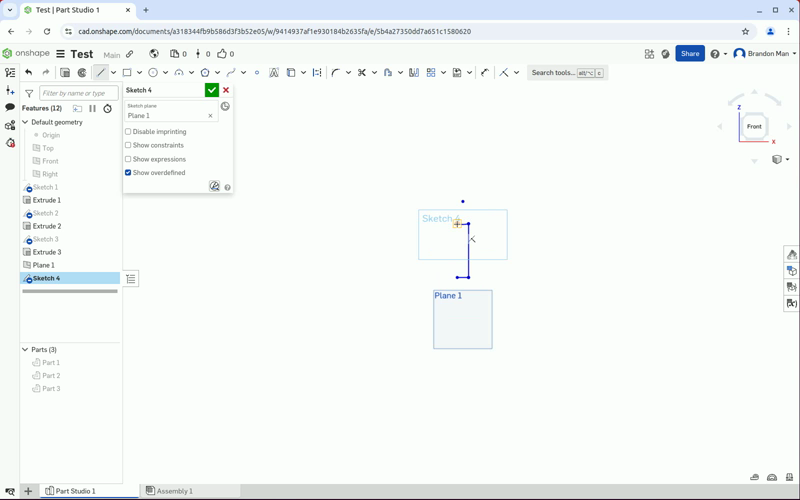
scroll(6)
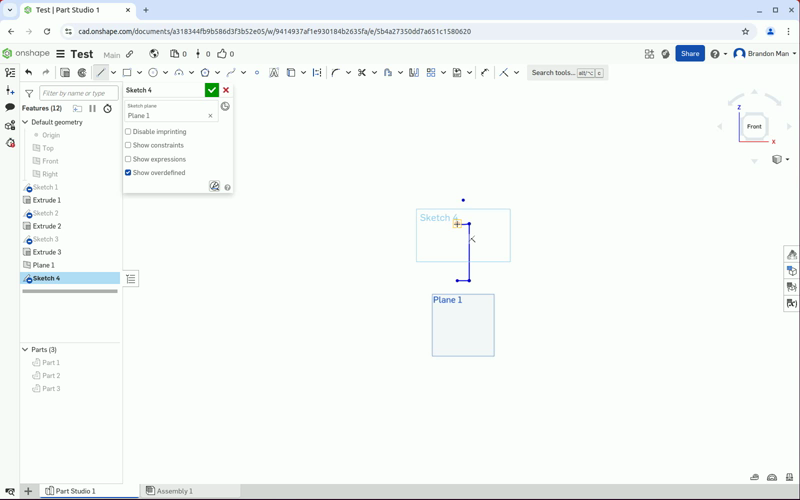
scroll(6)
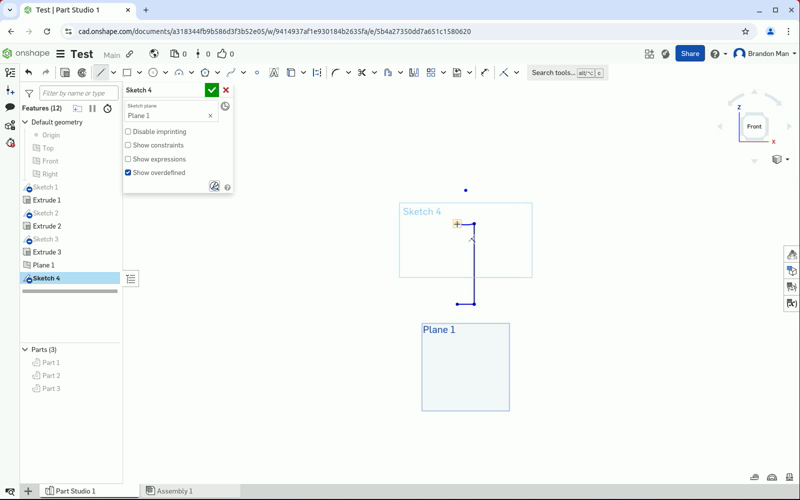
scroll(6)
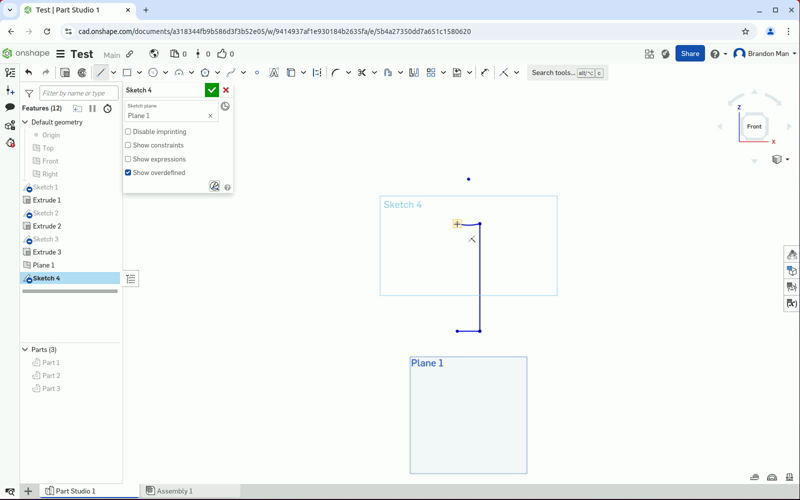
scroll(6)
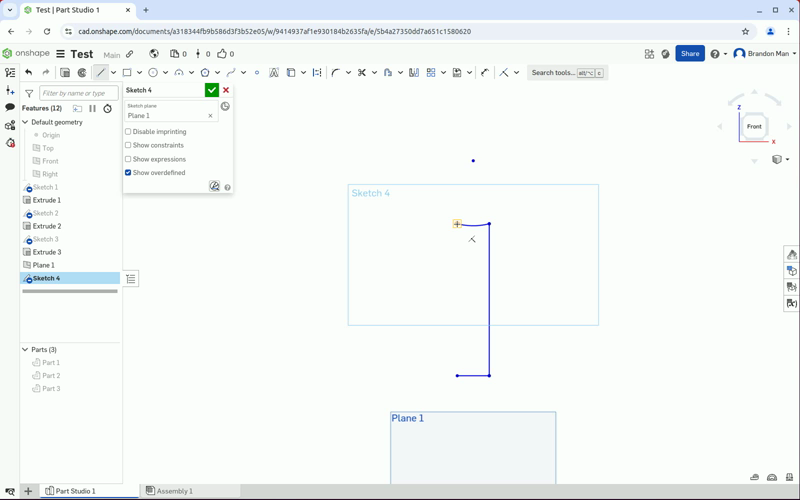
scroll(6)
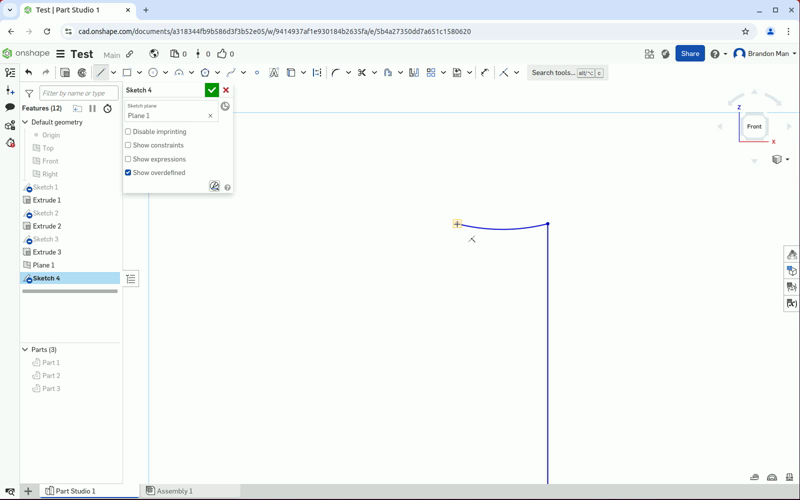
click(457, 223)
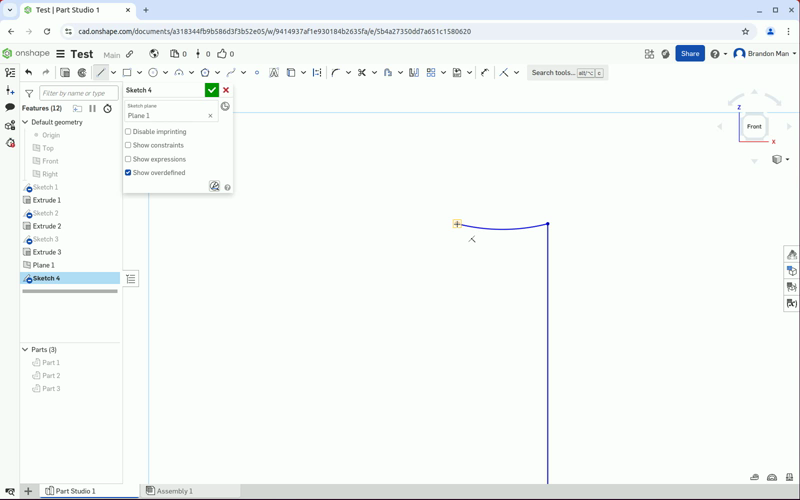
scroll(-6)
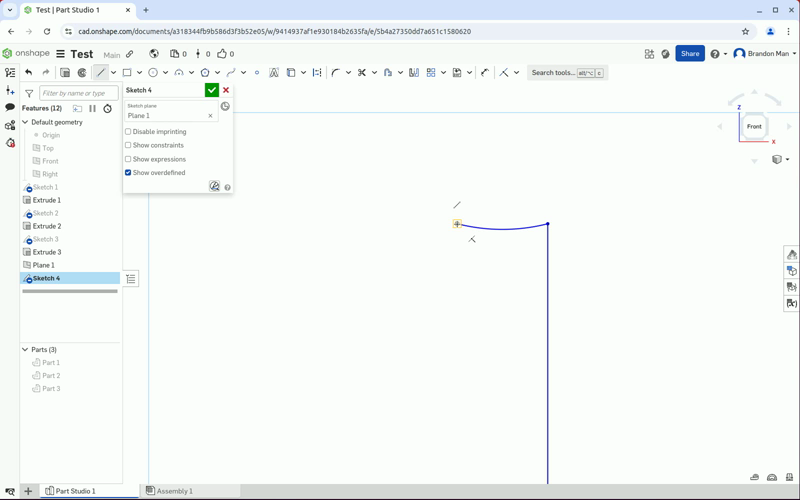
scroll(-6)
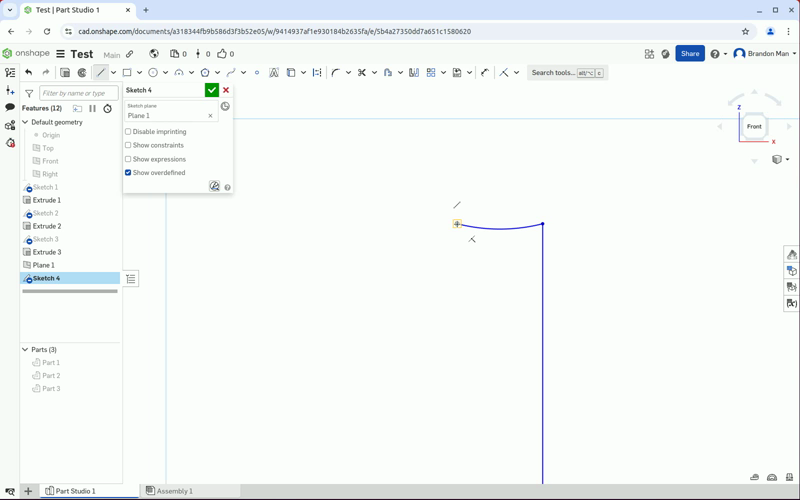
scroll(-6)
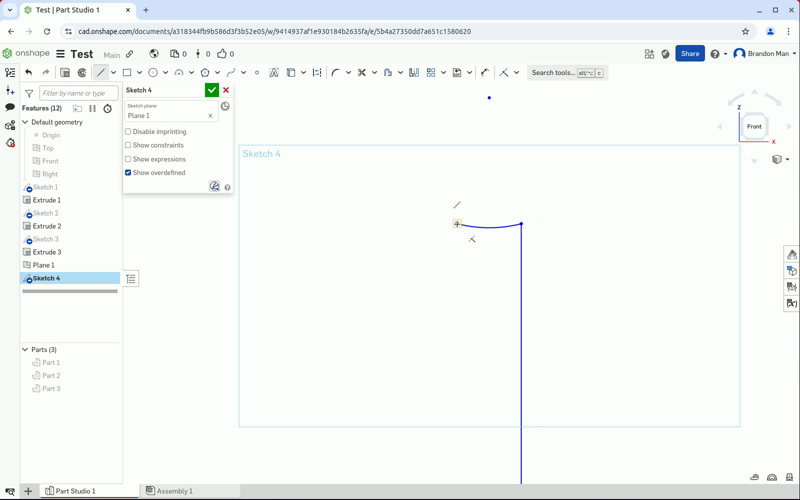
scroll(-6)
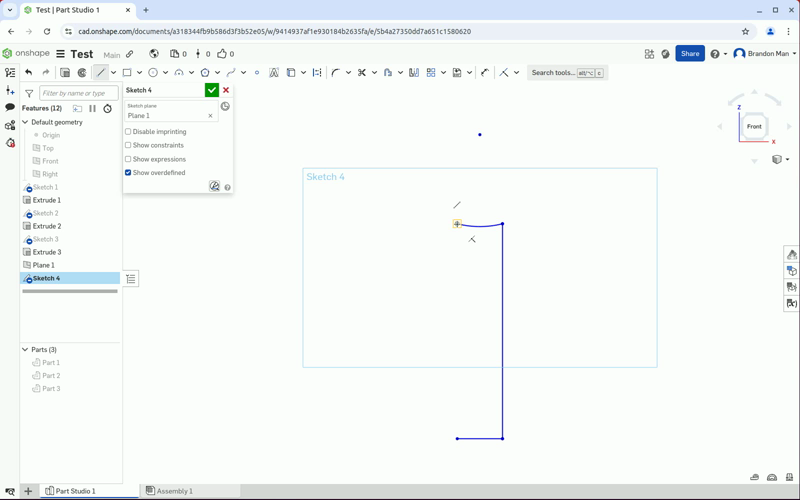
scroll(-6)
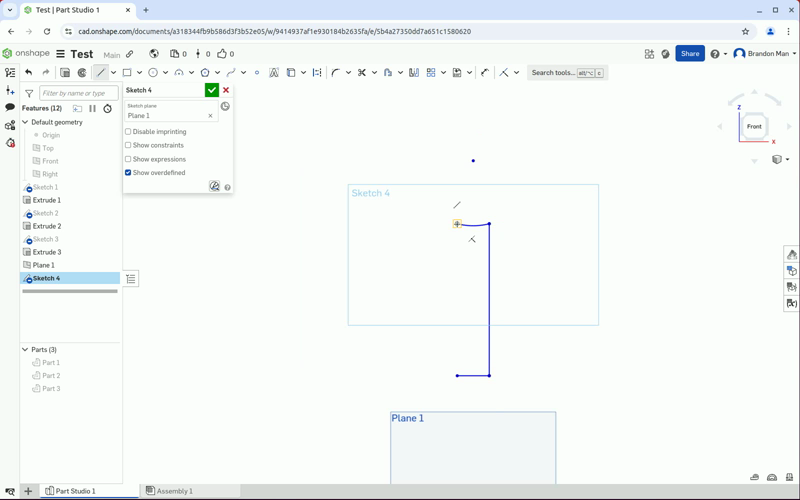
scroll(-6)
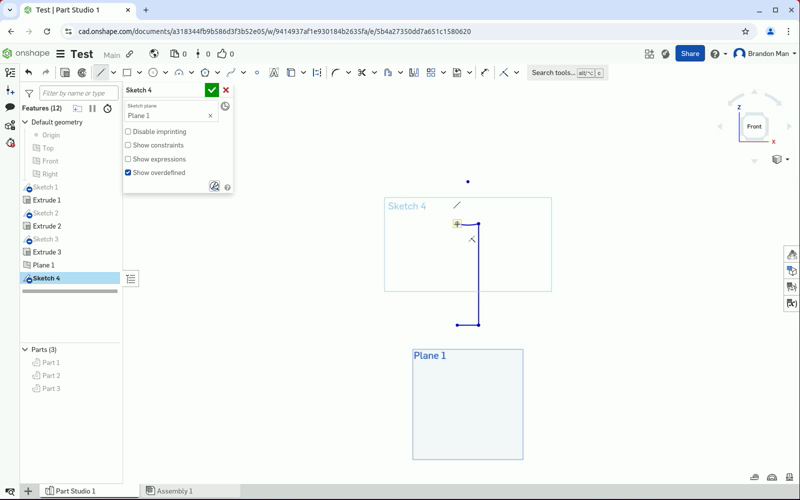
scroll(-6)
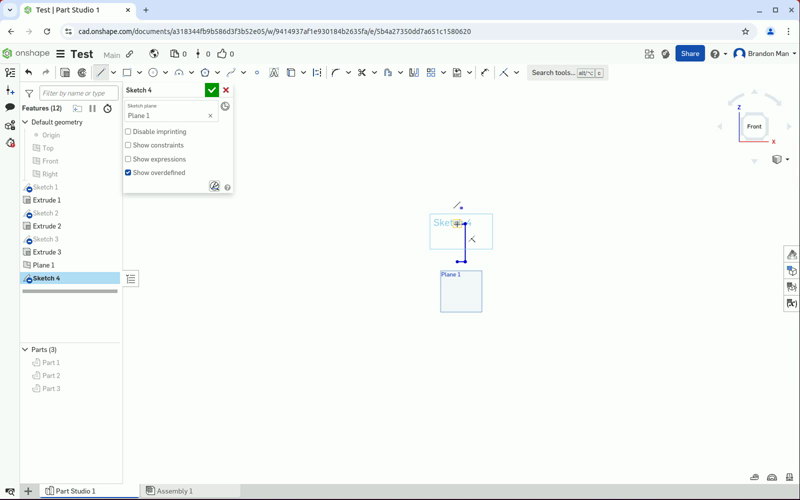
mouse_move(487, 223)
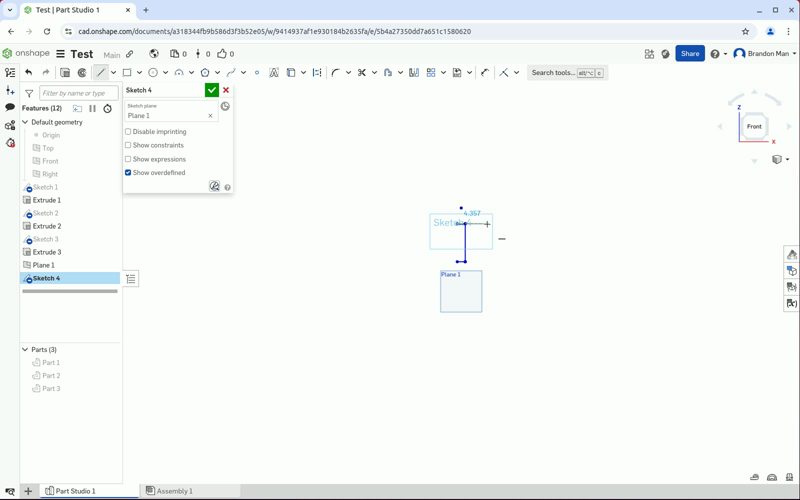
key_down(shift)
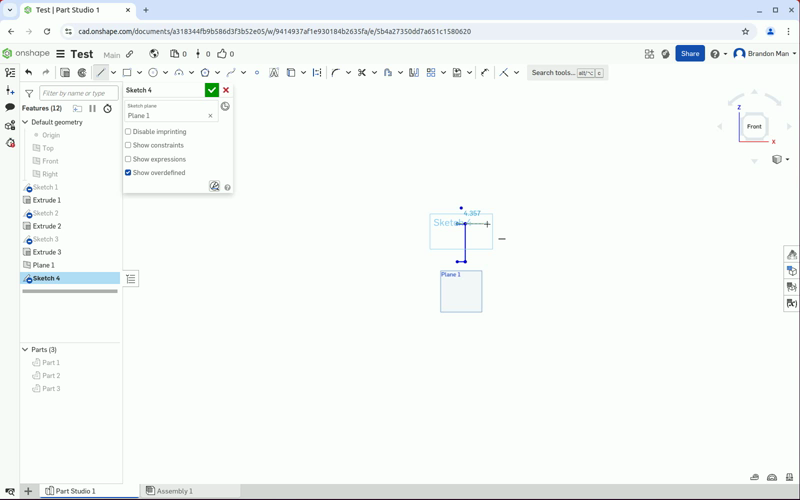
mouse_move(457, 261)
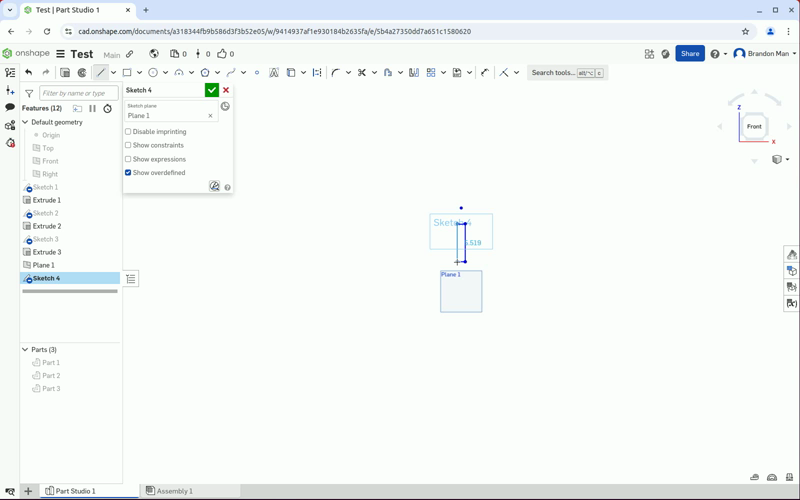
key_up(shift)
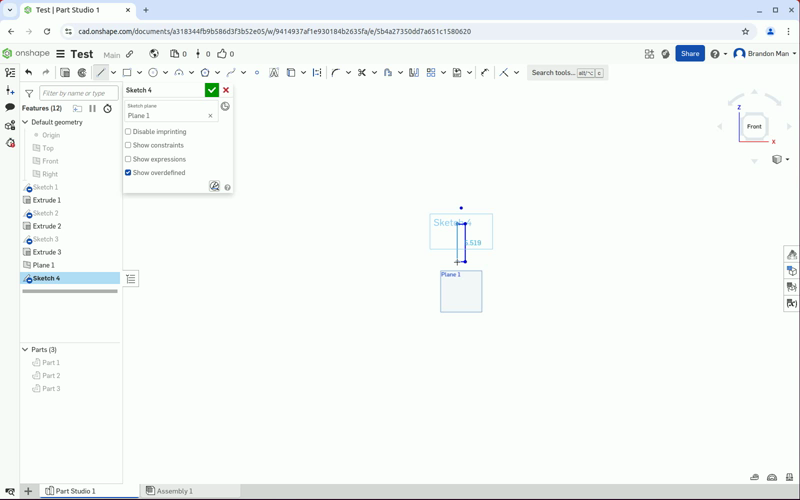
click(457, 261)
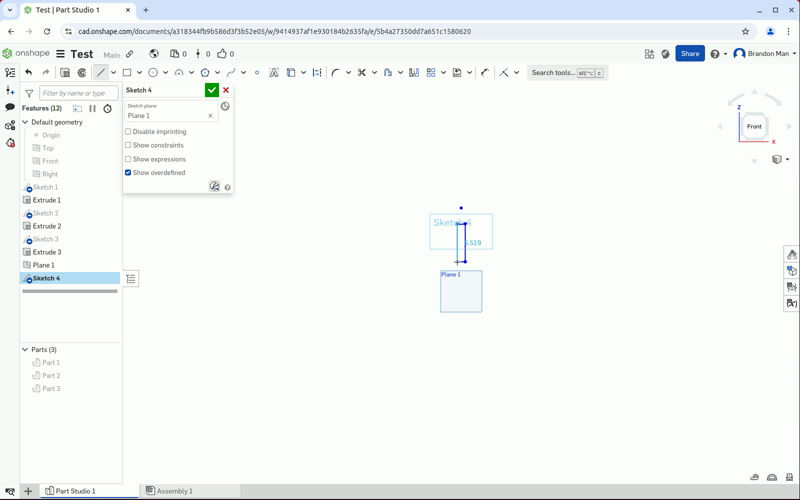
key(esc)
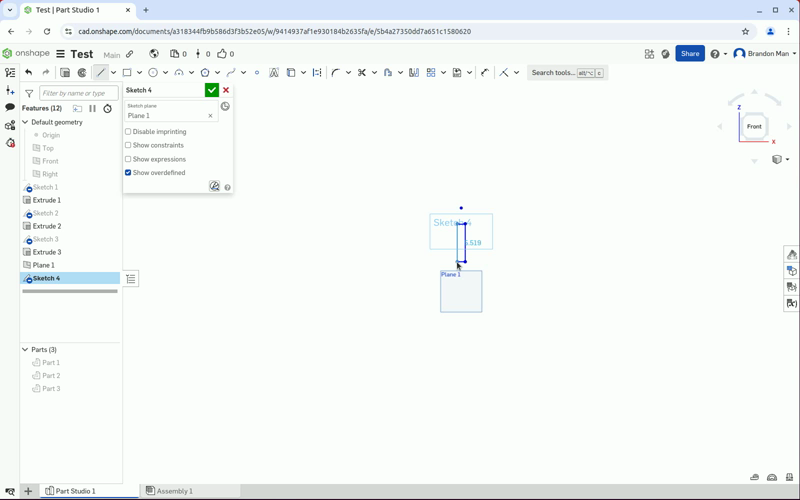
mouse_move(464, 244)
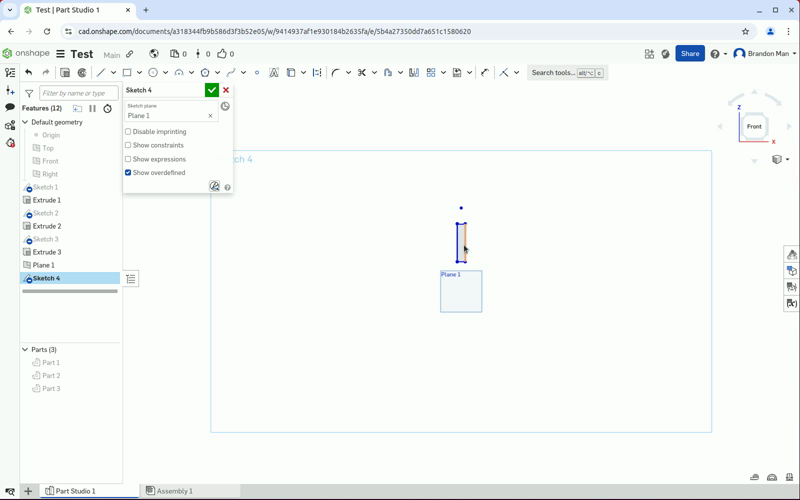
scroll(6)
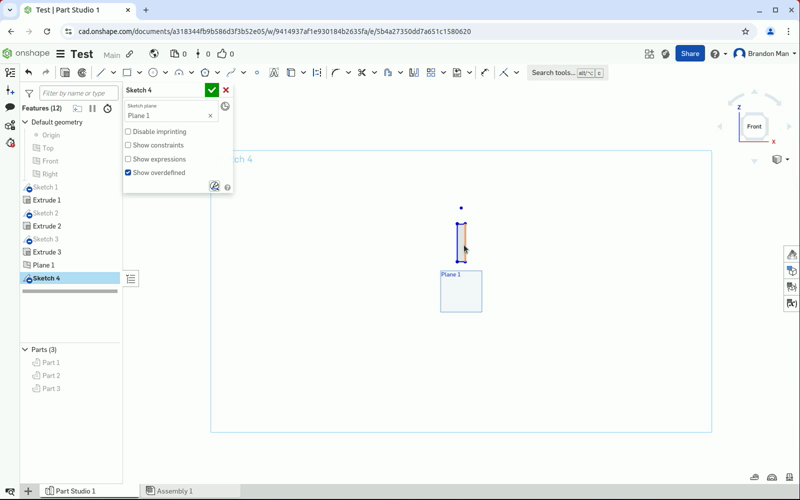
scroll(6)
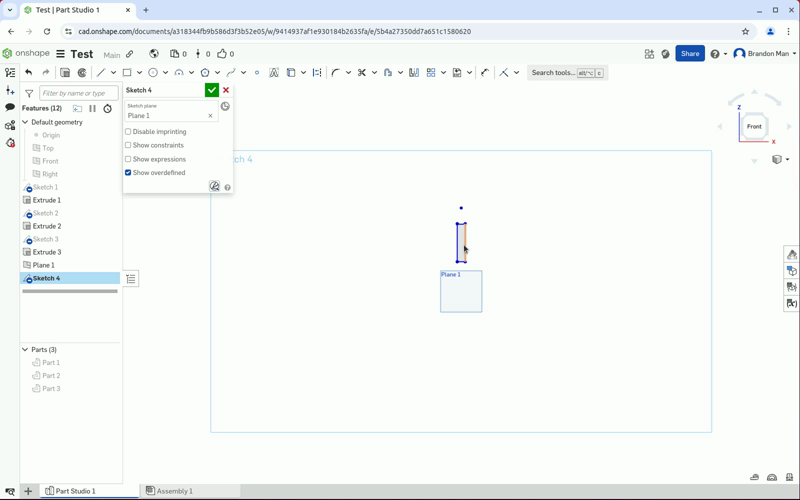
scroll(6)
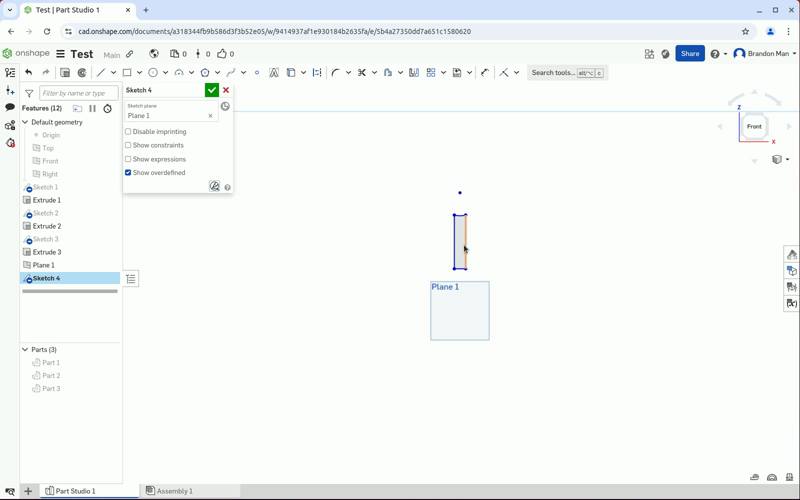
scroll(6)
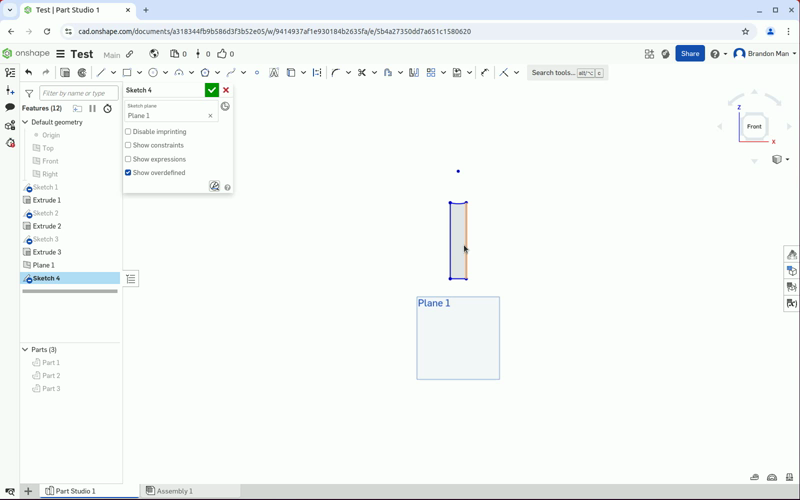
scroll(6)
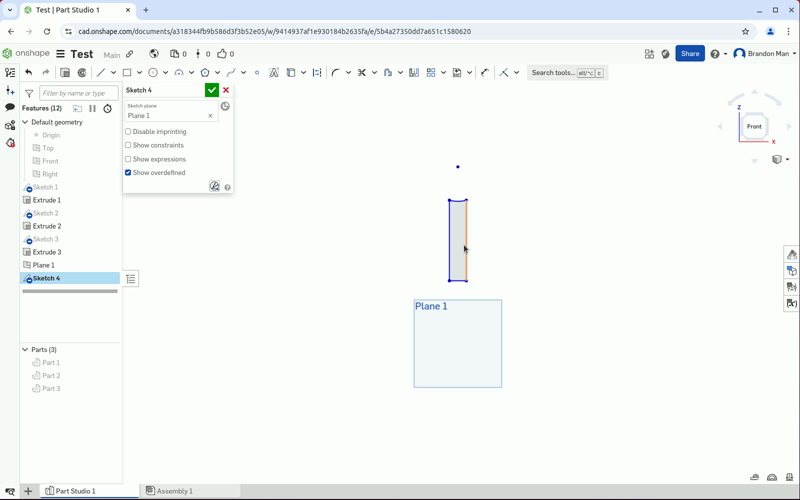
scroll(6)
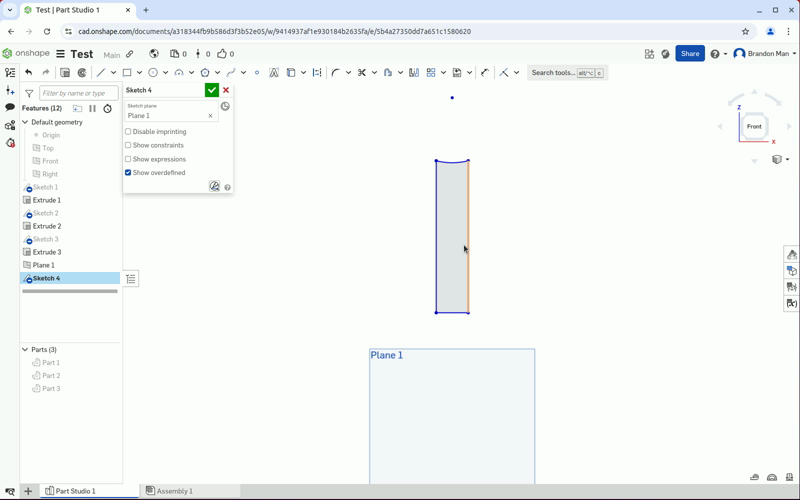
scroll(6)
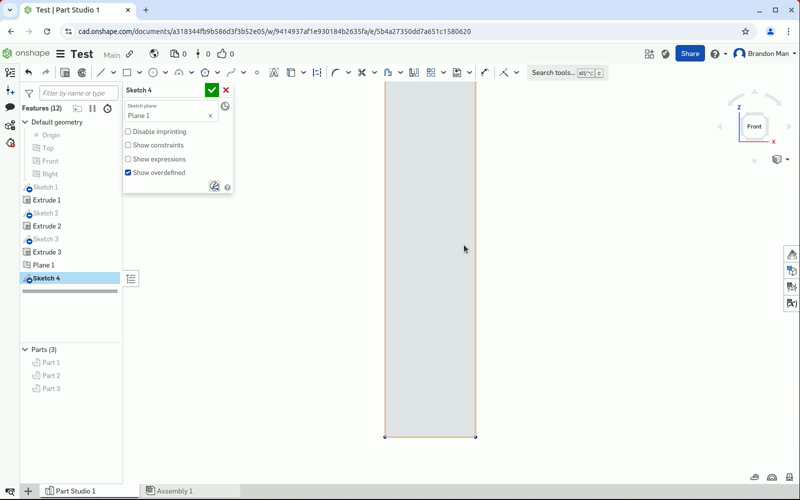
click(464, 244)
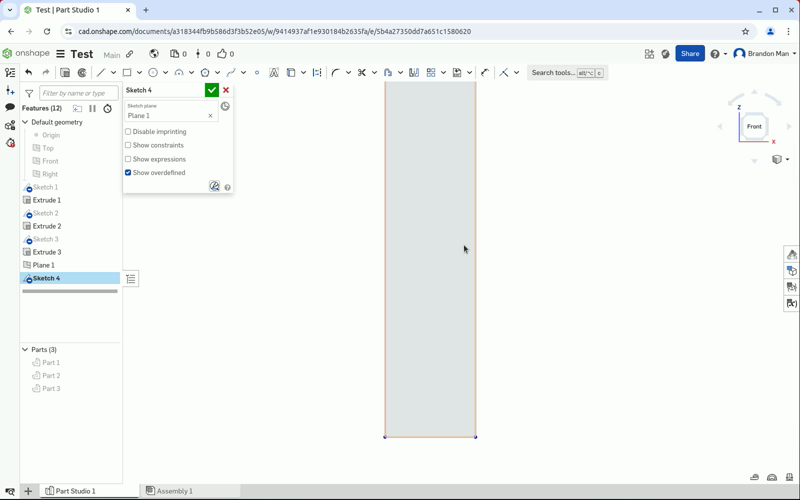
scroll(-6)
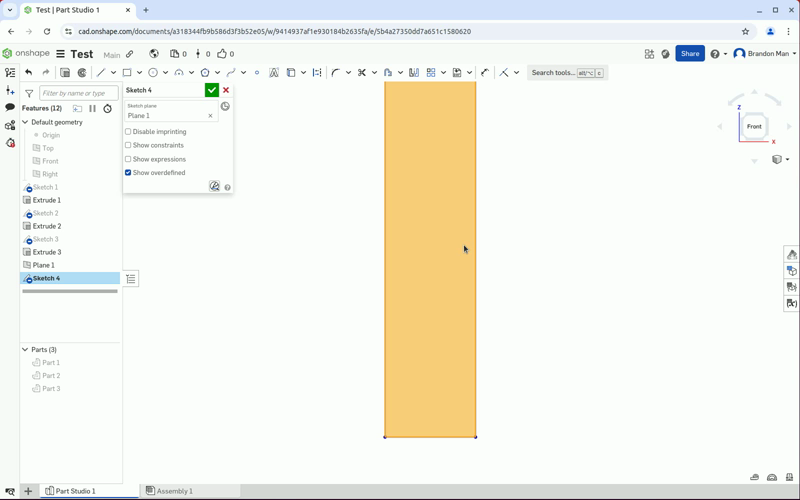
scroll(-6)
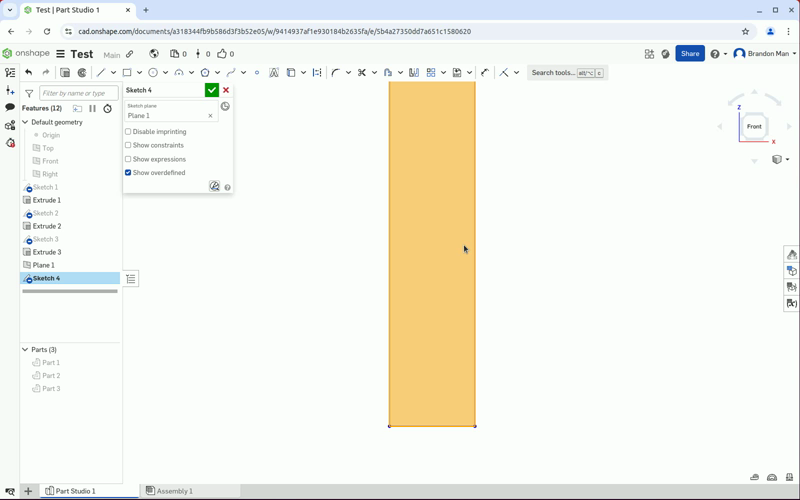
scroll(-6)
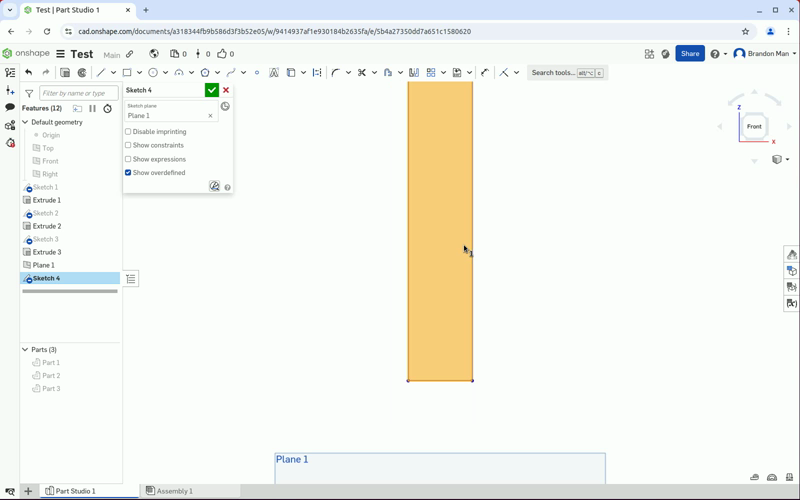
scroll(-6)
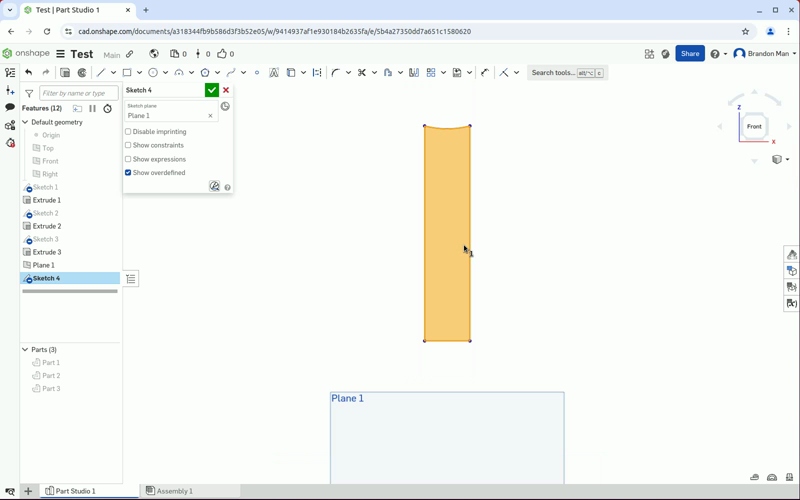
scroll(-6)
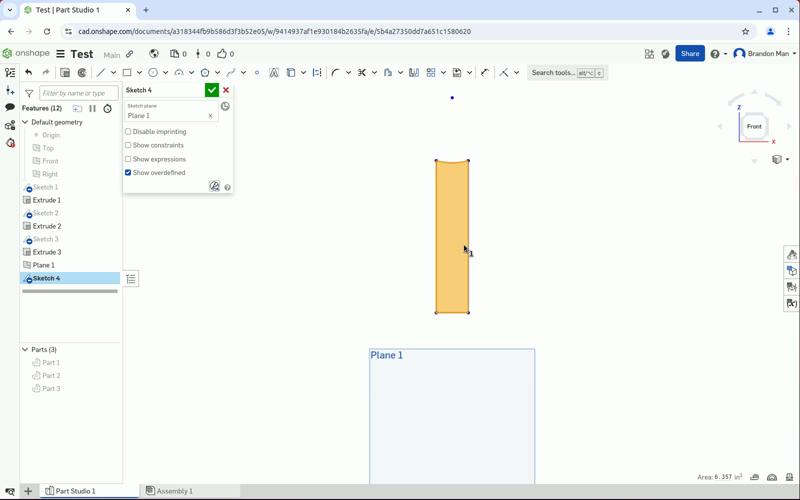
scroll(-6)
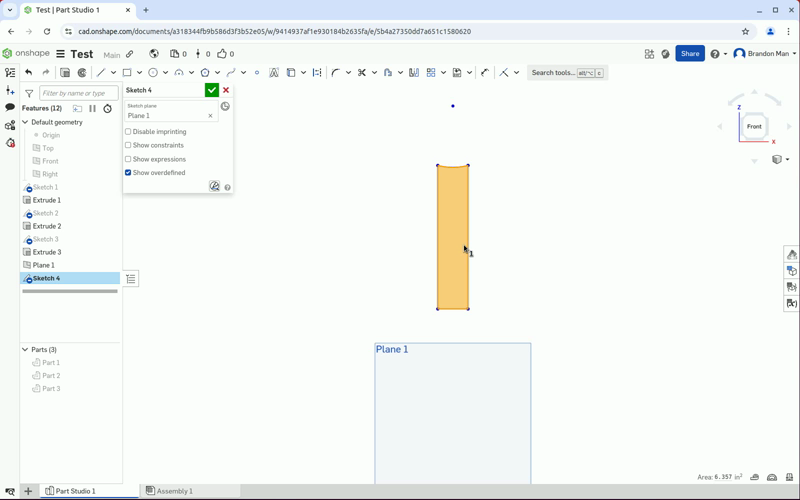
scroll(-6)
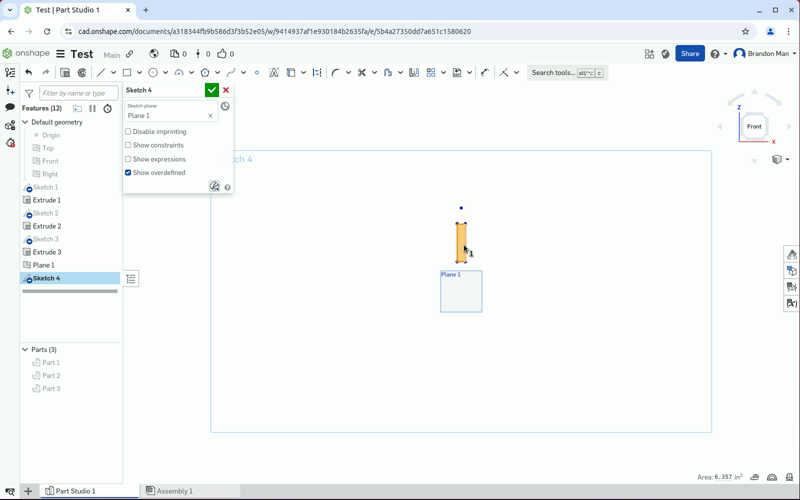
mouse_move(73, 352)
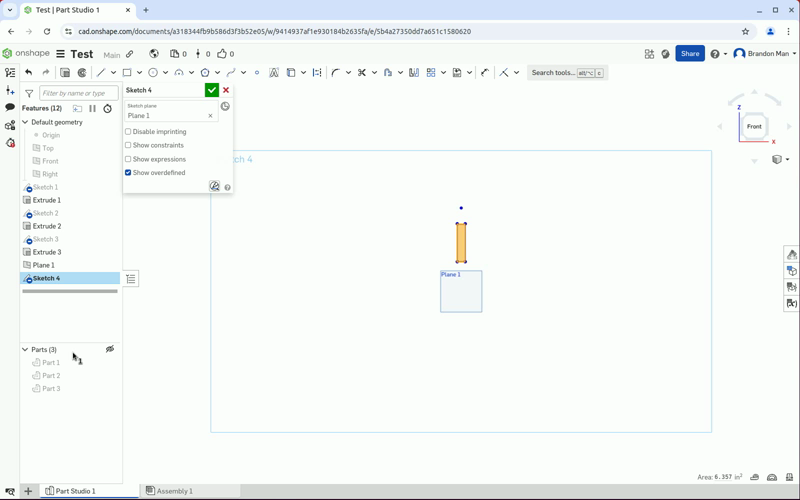
key(shift+y)
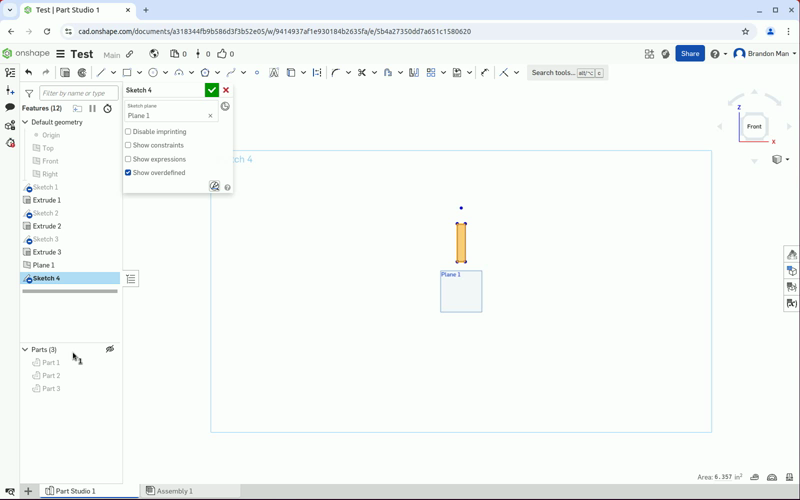
key(shift+e)
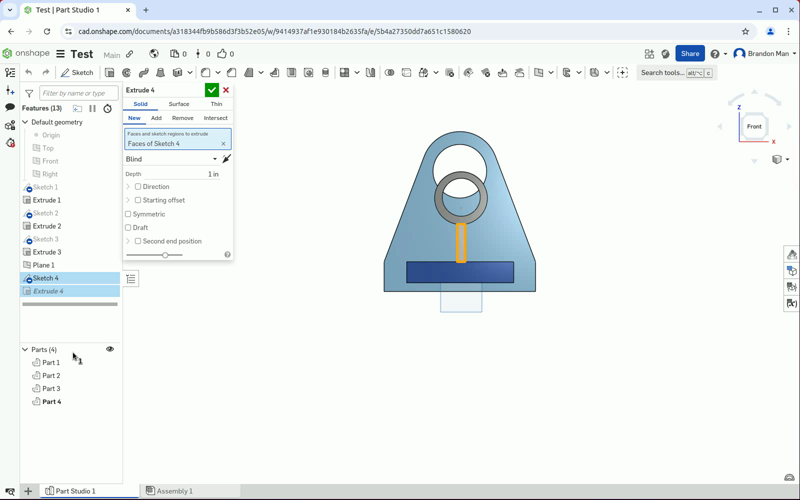
mouse_move(143, 106)
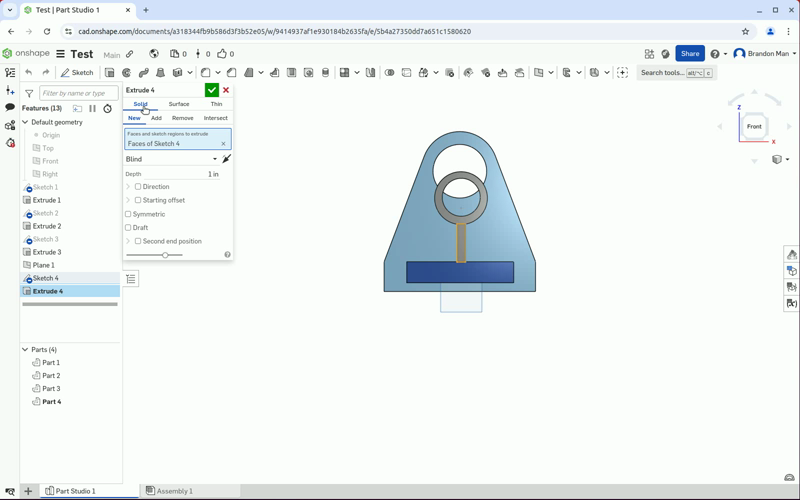
click(143, 106)
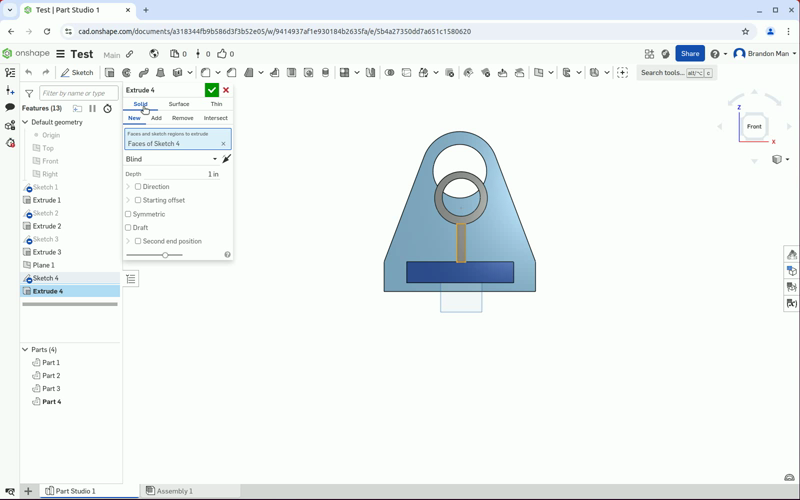
mouse_move(186, 120)
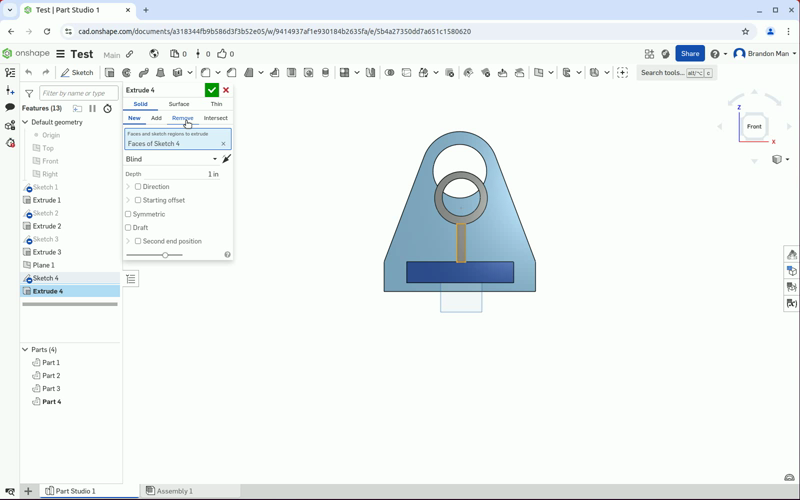
click(186, 120)
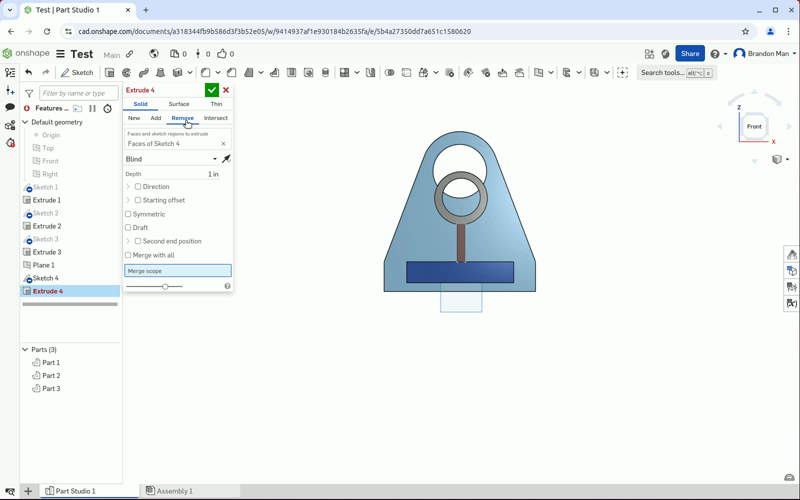
key(tab, 4)
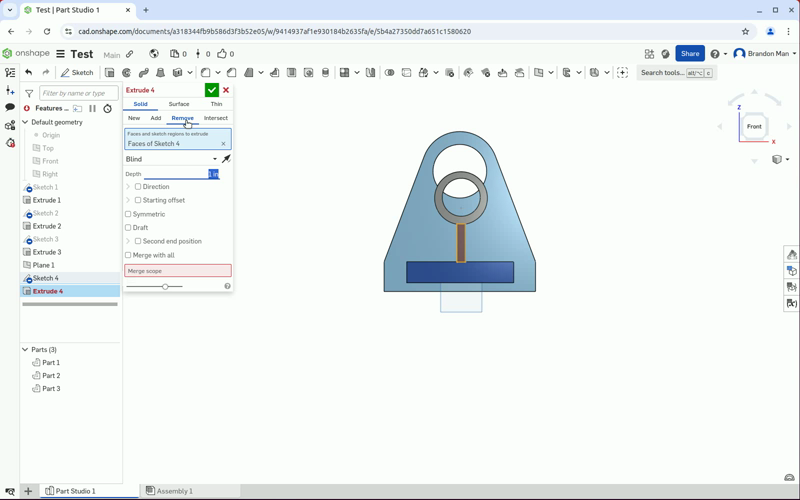
text(1.685)
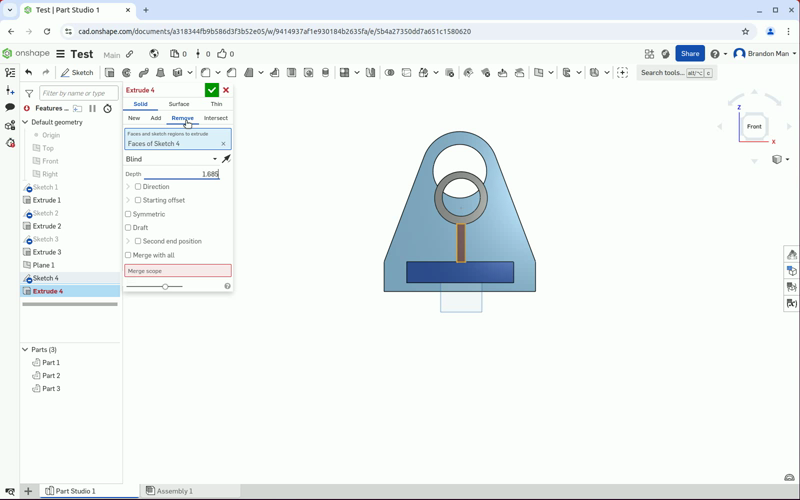
key(tab, 6)
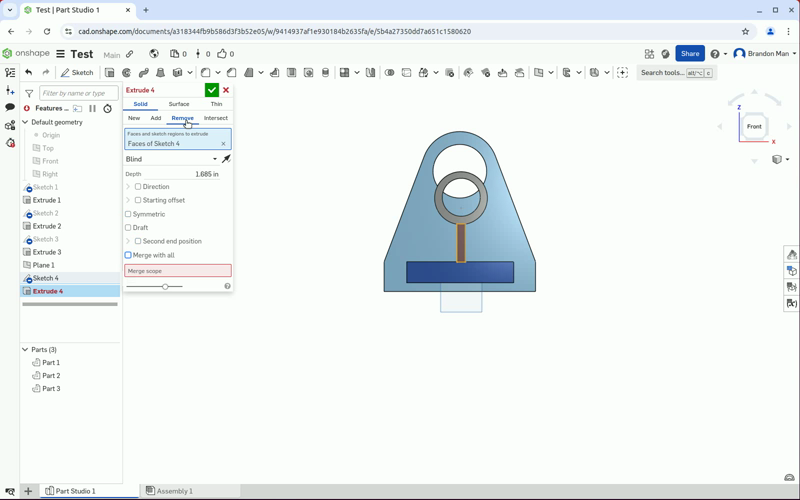
key(space)
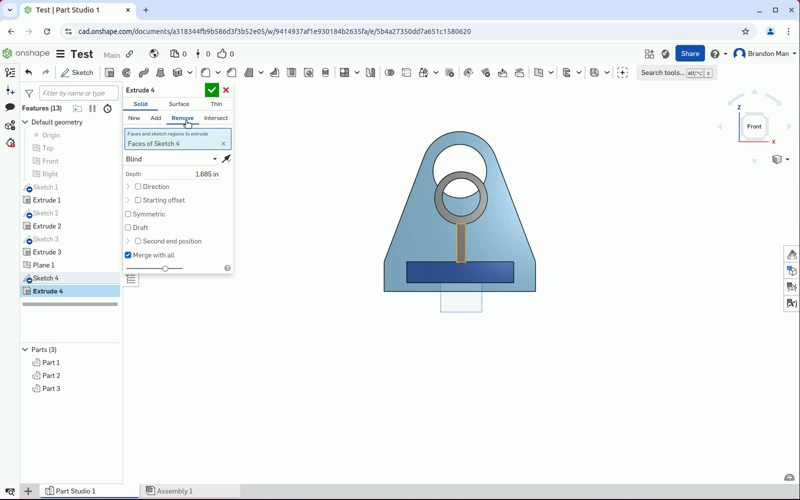
key(enter)
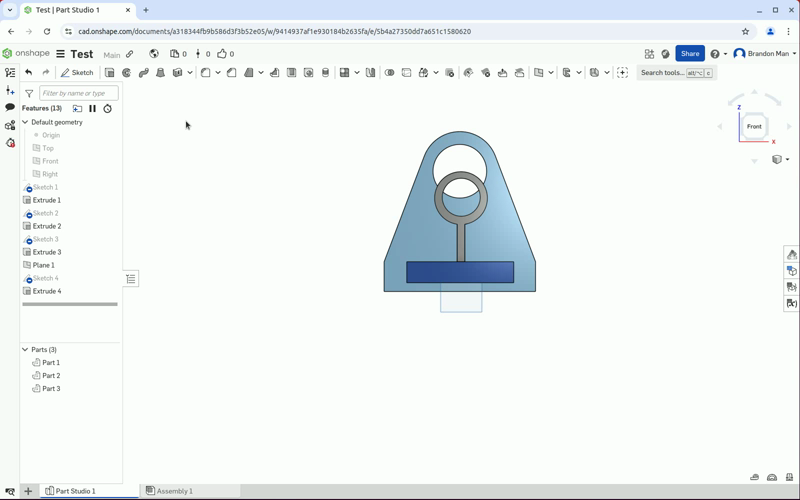
key(shift+h)
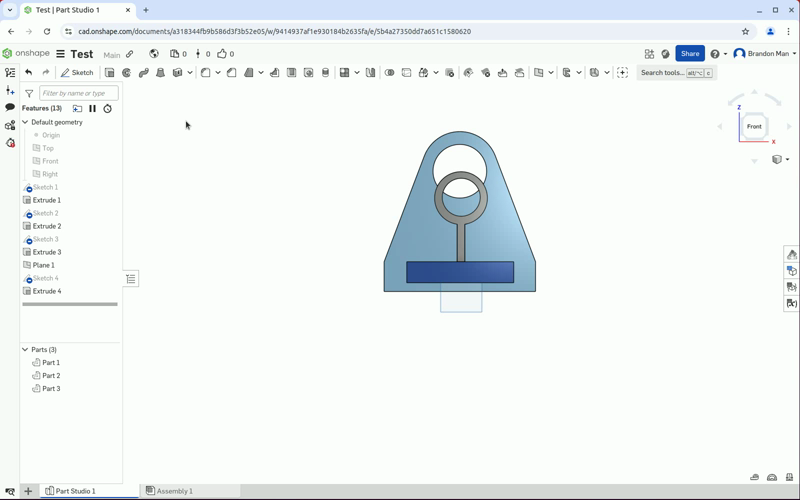
key(shift+h)
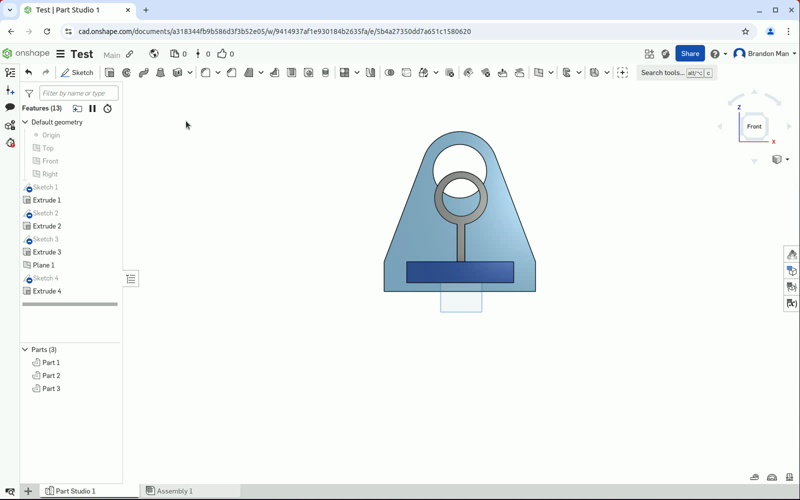
key(shift+7)
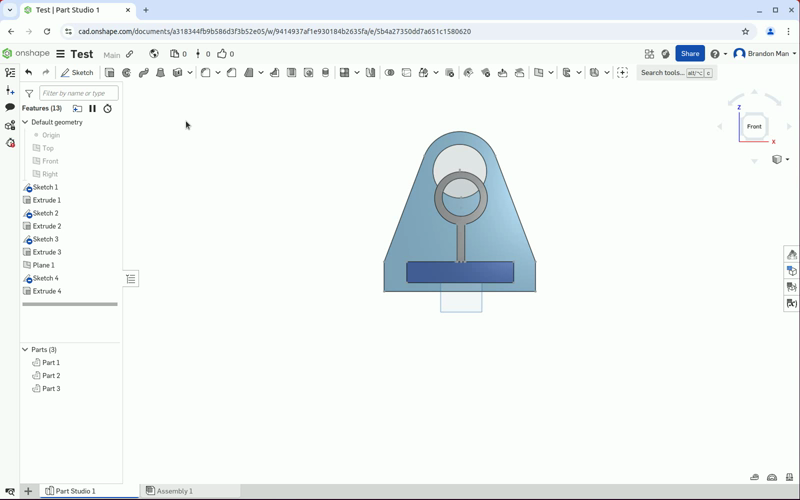
key(left, 2)
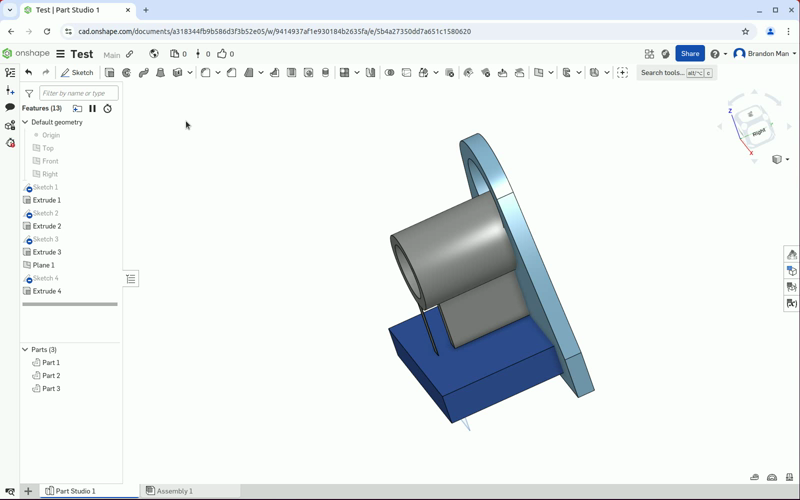
key(down, 2)
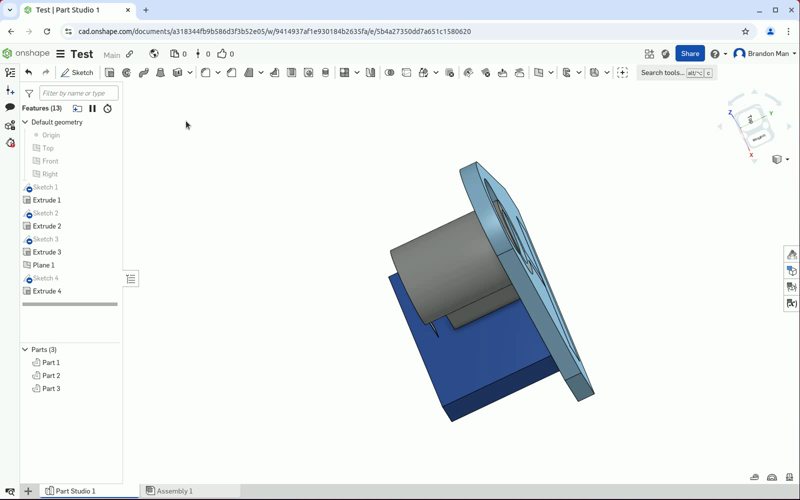
key(up, 2)
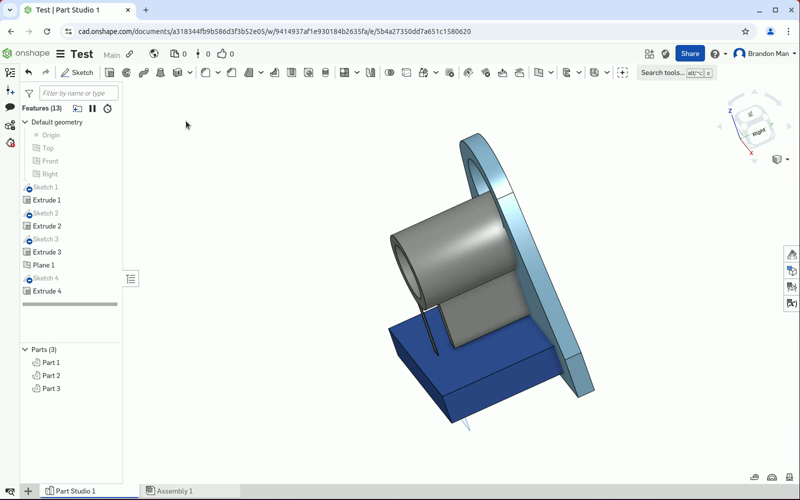
key(right, 2)
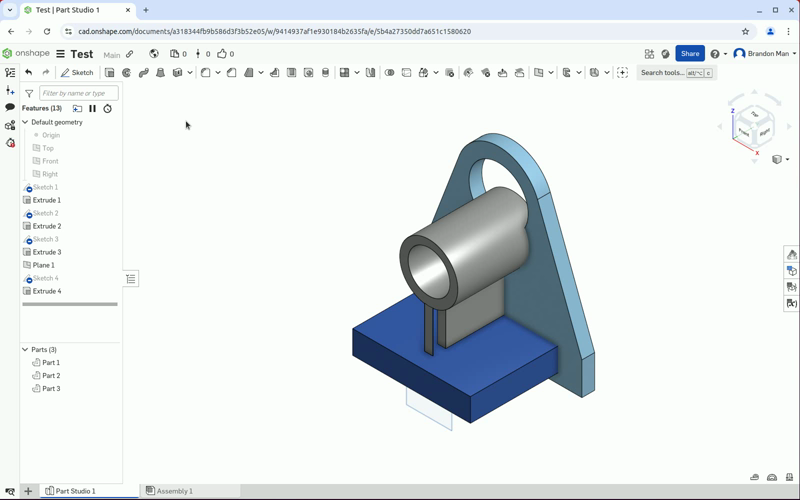
mouse_move(73, 189)
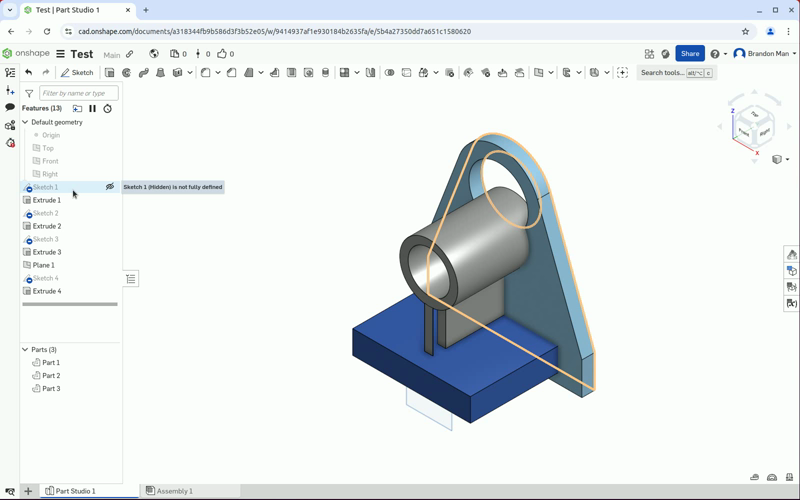
click(73, 189)